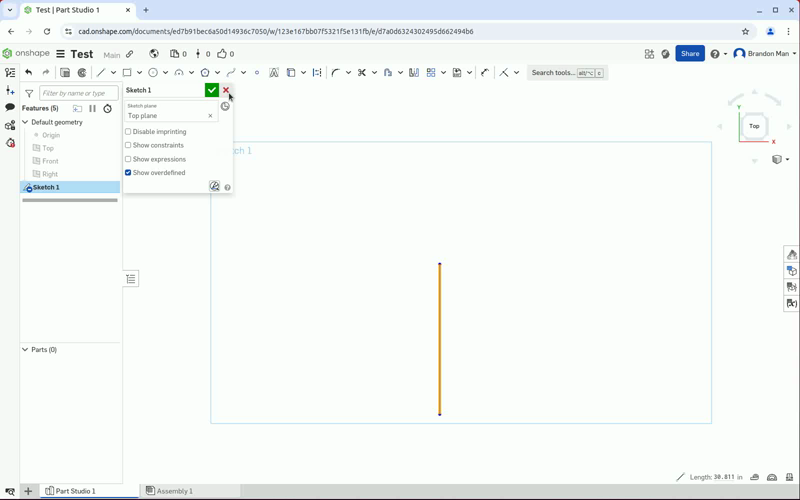
key(shift+h)
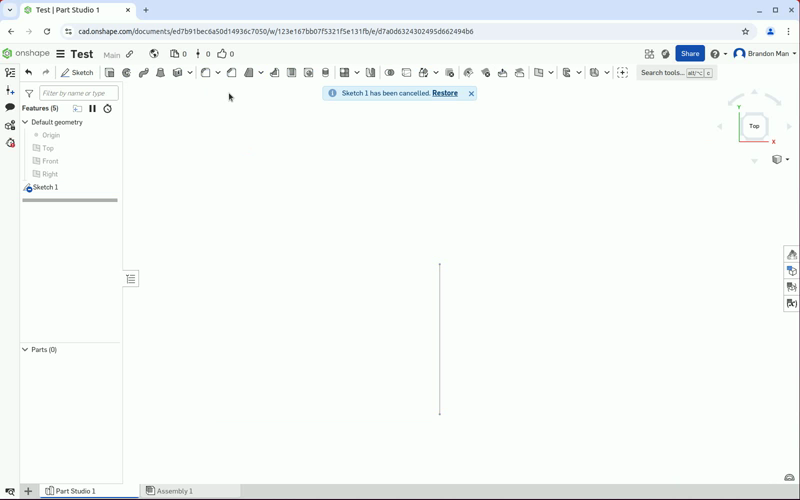
key(shift+s)
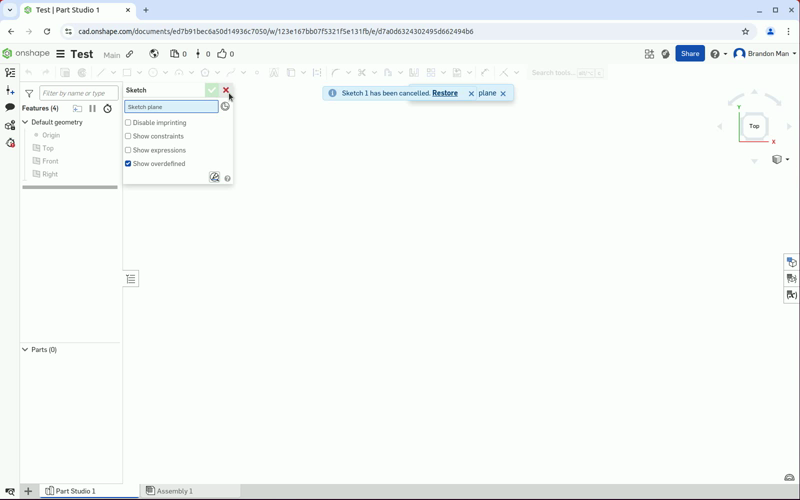
mouse_move(73, 150)
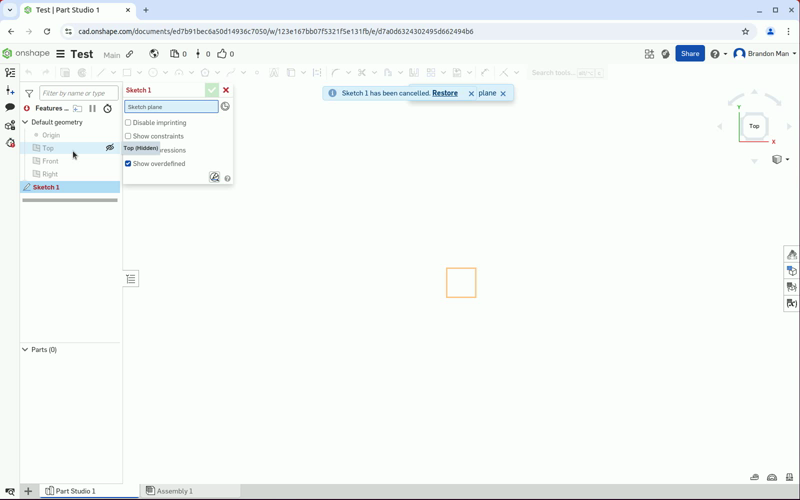
click(73, 150)
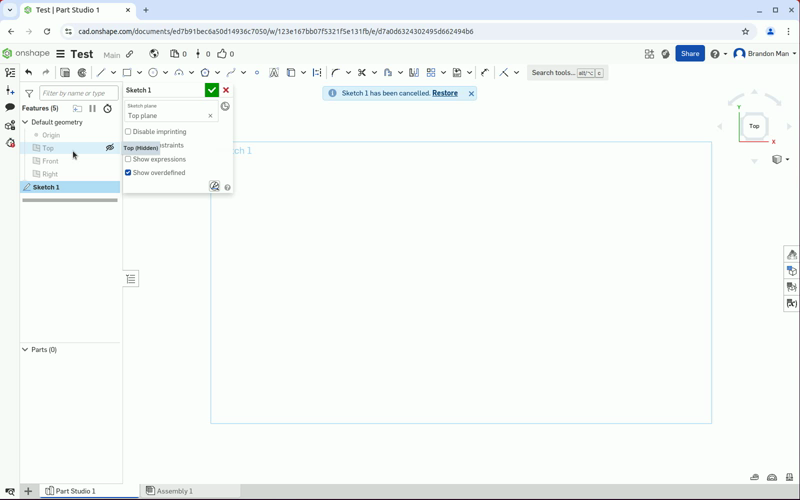
mouse_move(73, 352)
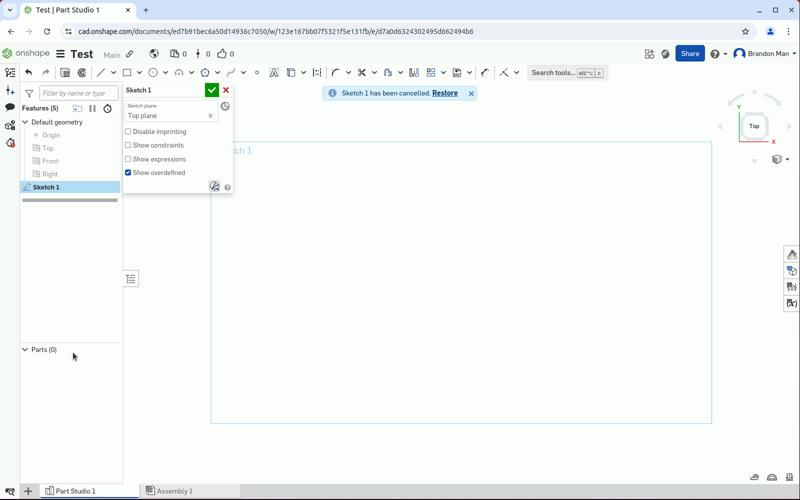
key(y)
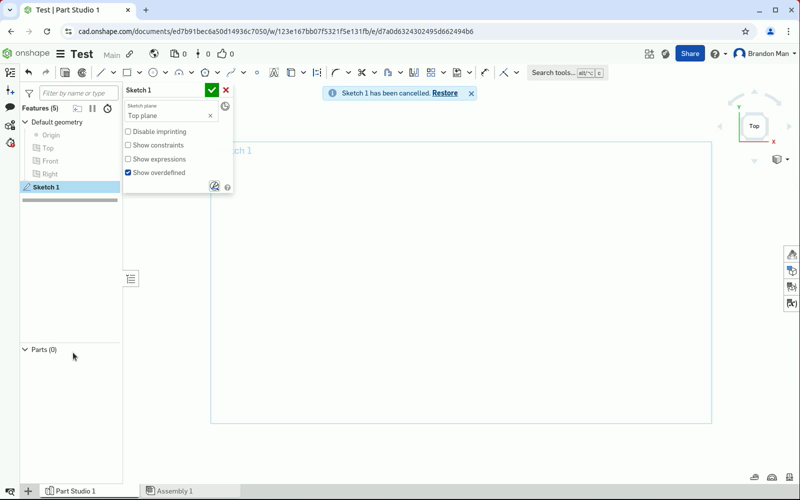
key(l)
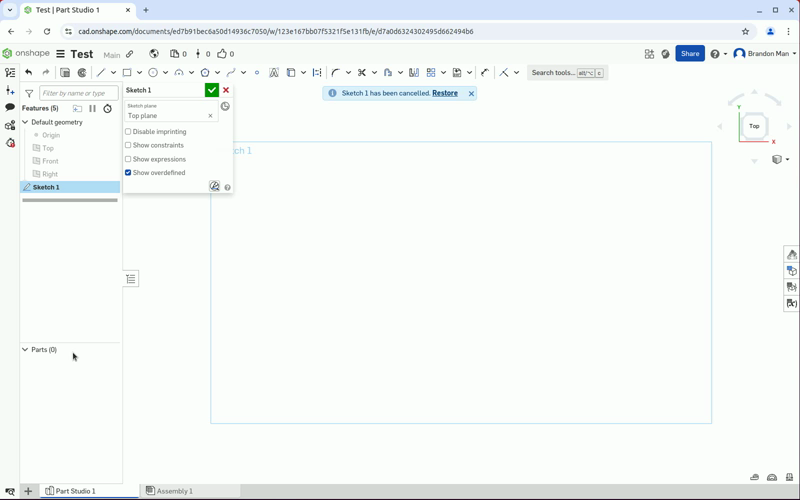
key_down(shift)
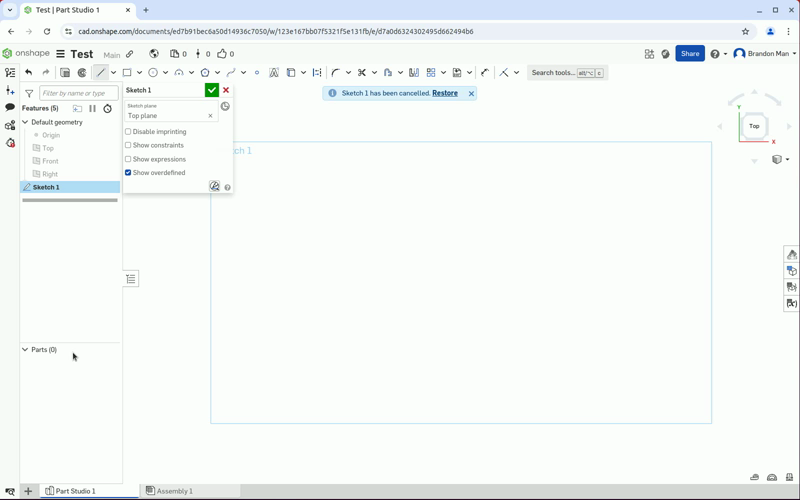
mouse_move(405, 224)
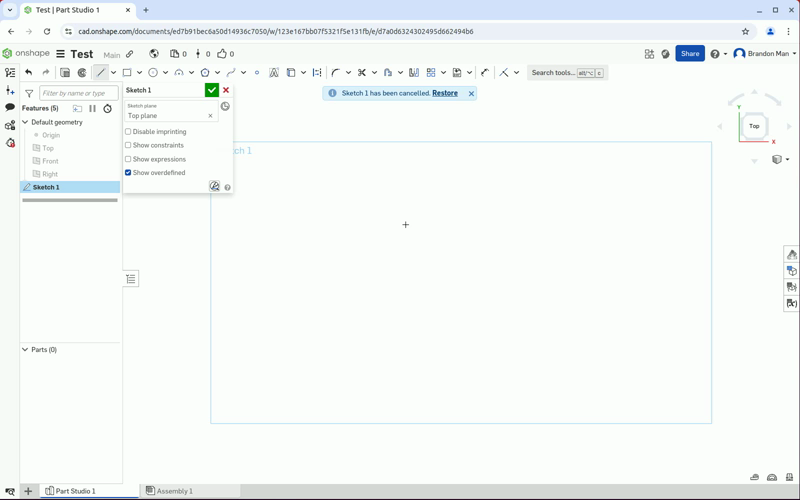
click(405, 224)
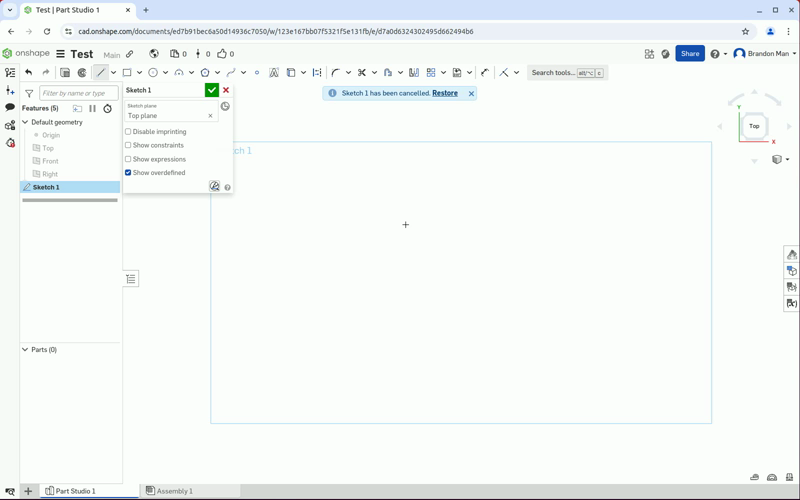
key_up(shift)
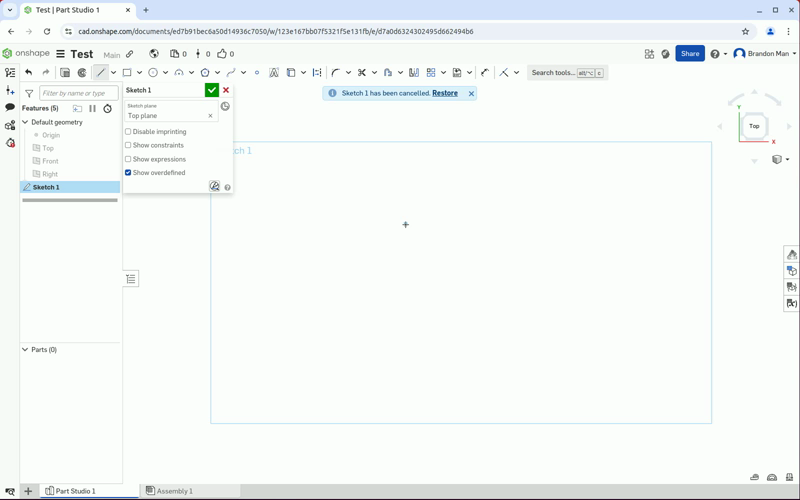
key_down(shift)
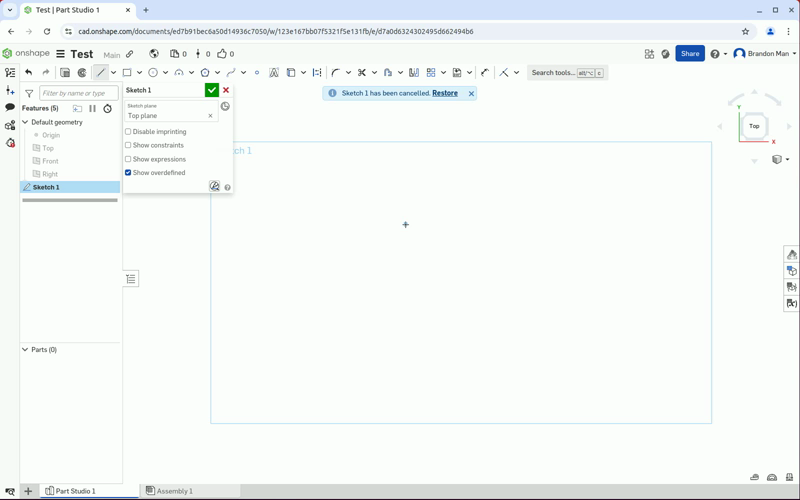
mouse_move(435, 224)
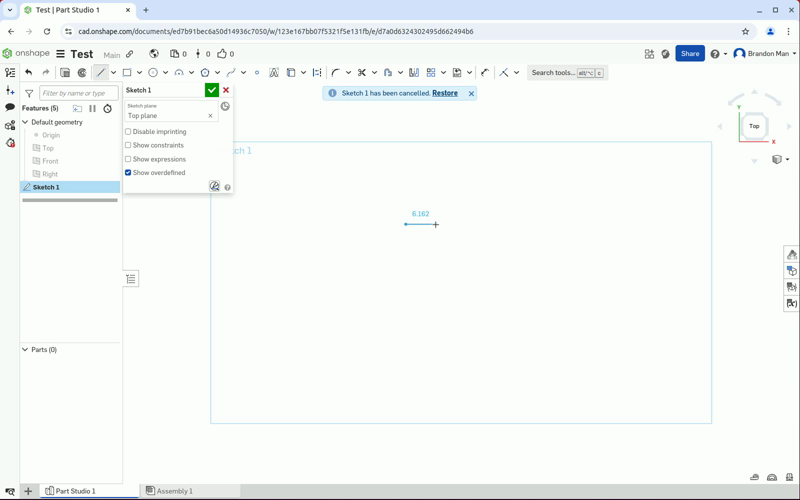
mouse_move(431, 224)
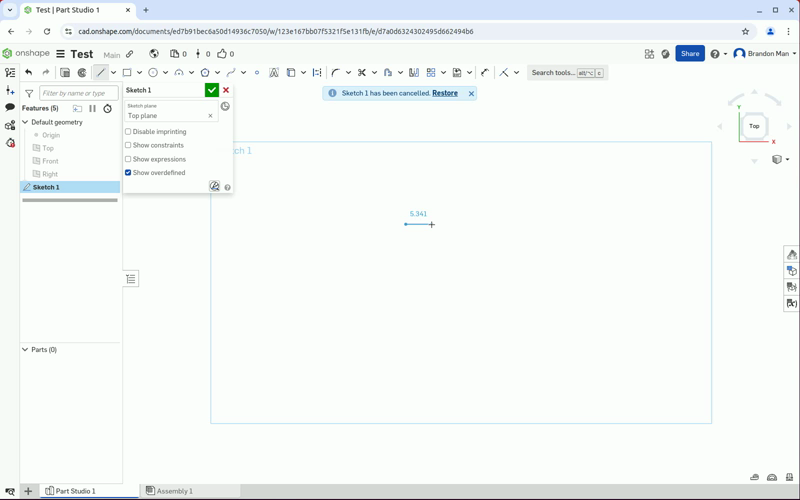
click(431, 224)
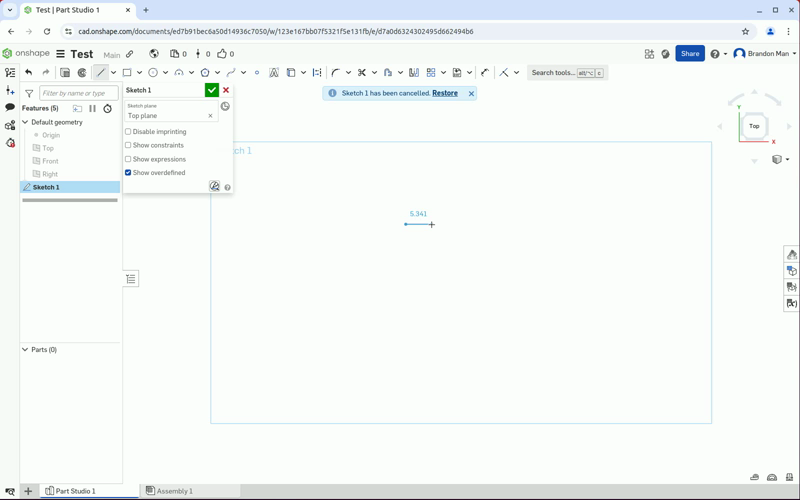
key_up(shift)
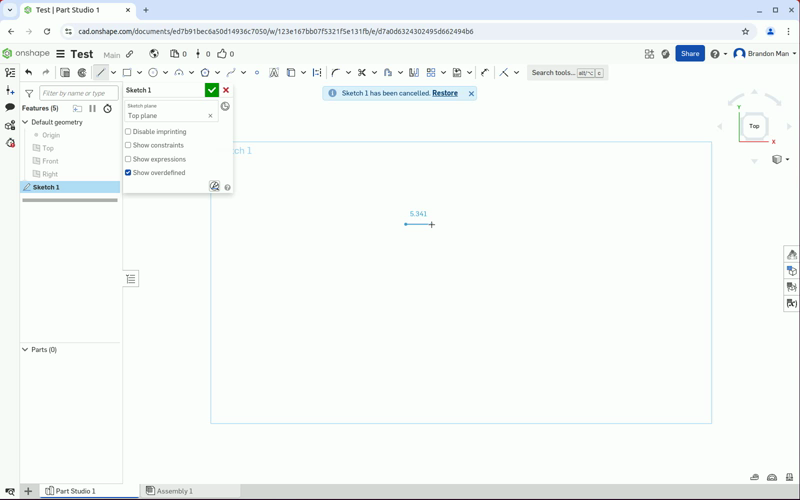
key_down(shift)
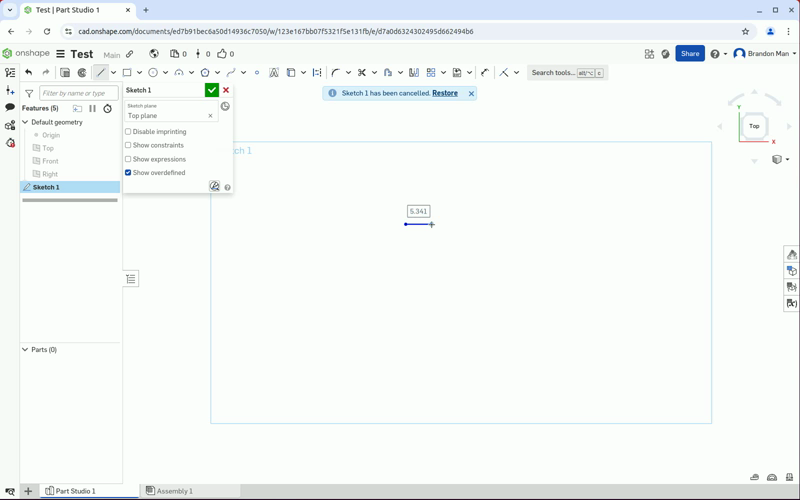
mouse_move(461, 224)
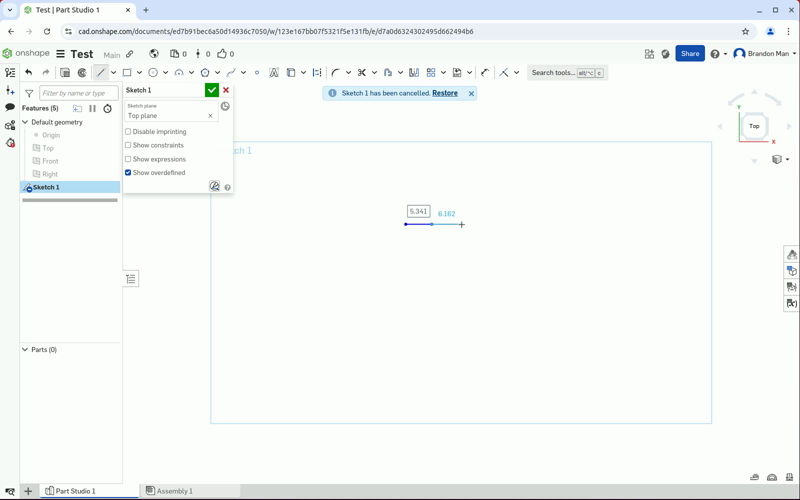
mouse_move(431, 196)
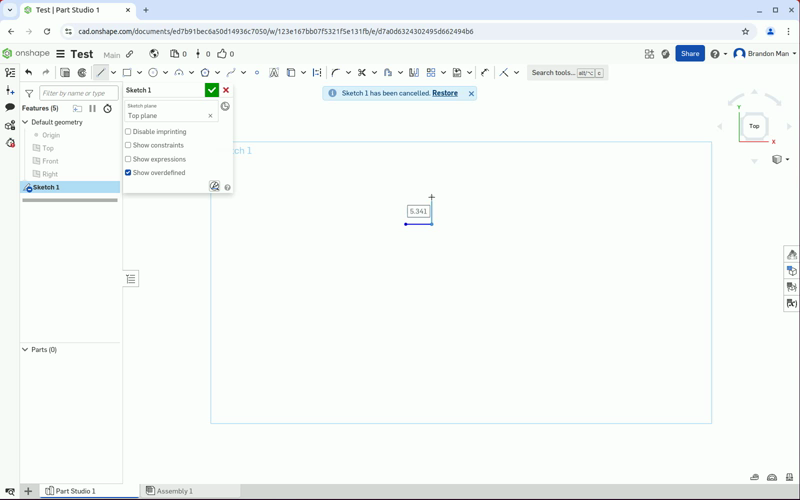
click(431, 196)
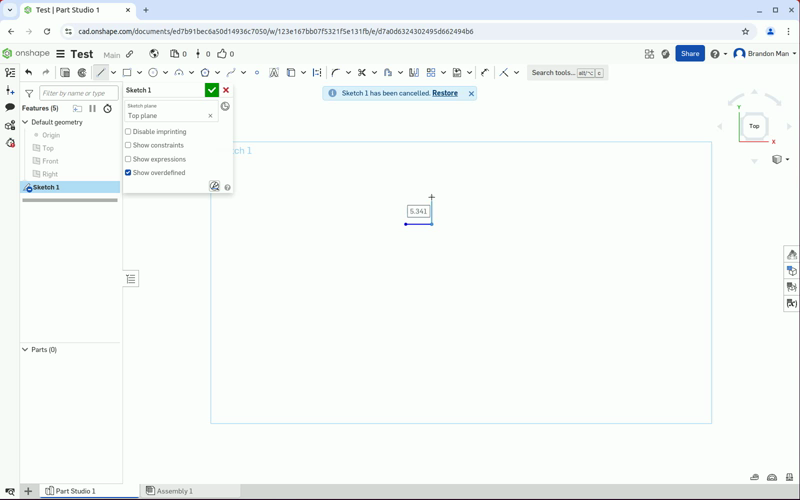
key_up(shift)
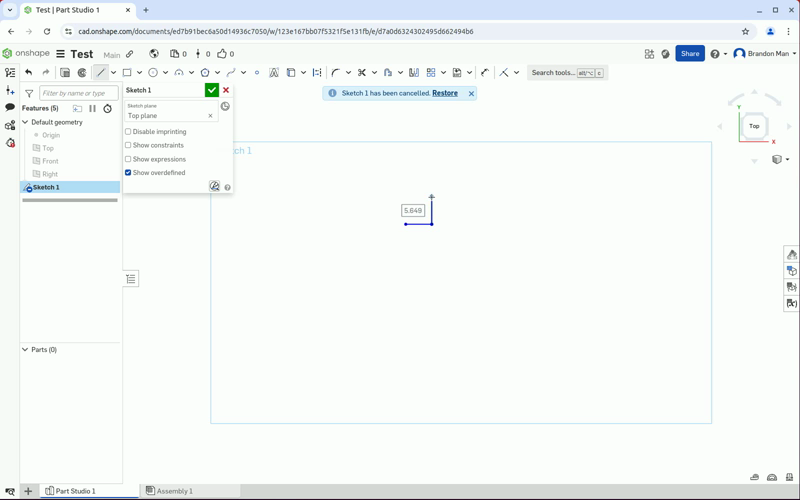
key_down(shift)
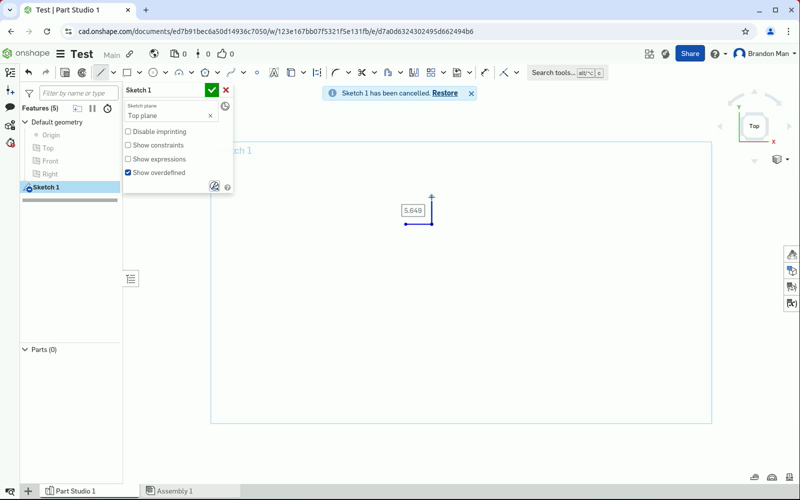
mouse_move(461, 196)
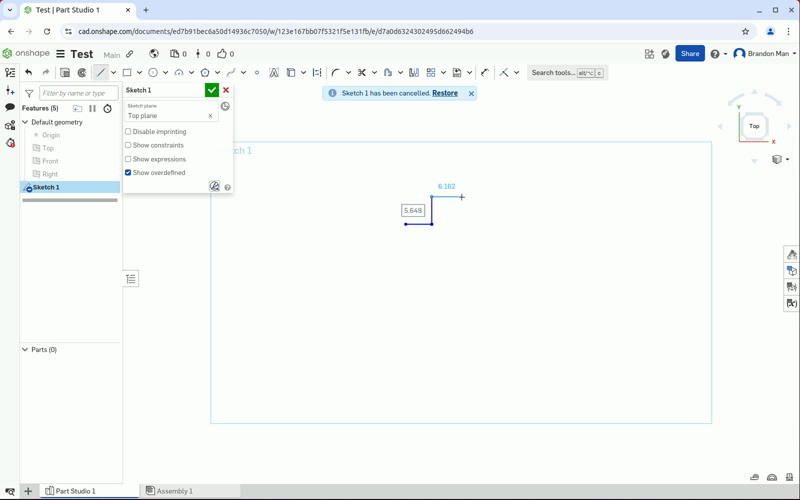
mouse_move(405, 196)
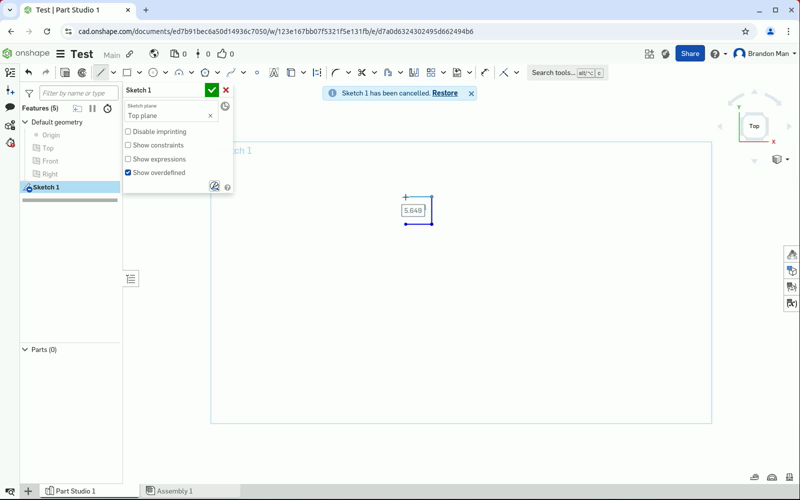
click(405, 196)
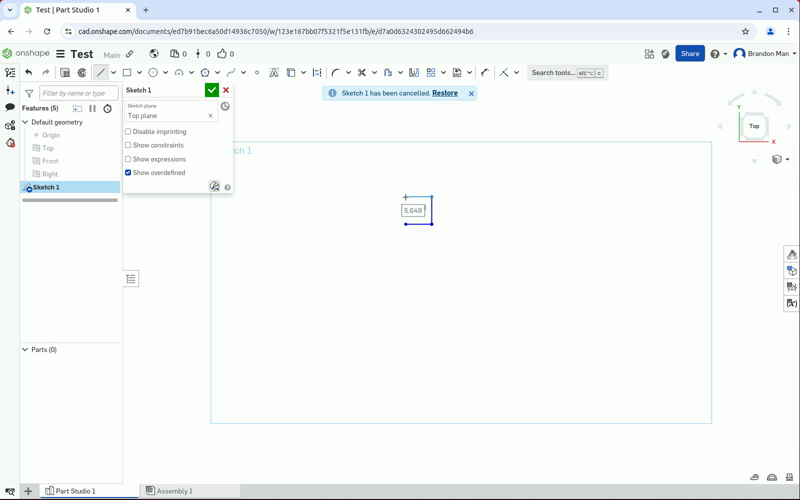
key_up(shift)
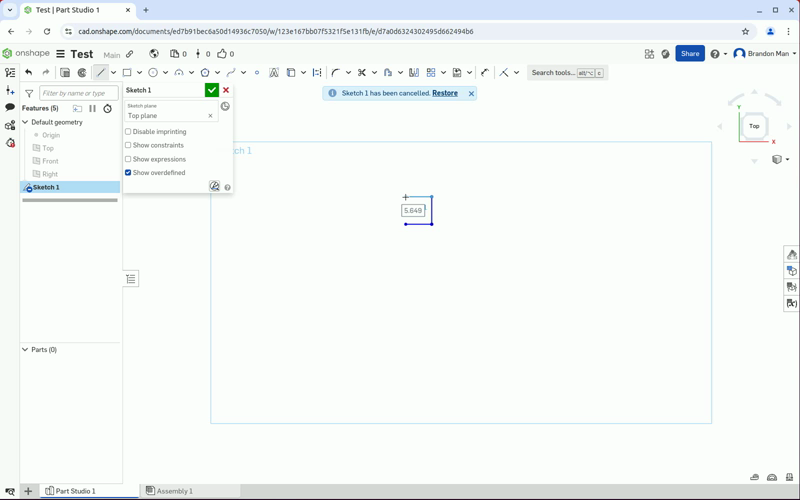
mouse_move(435, 196)
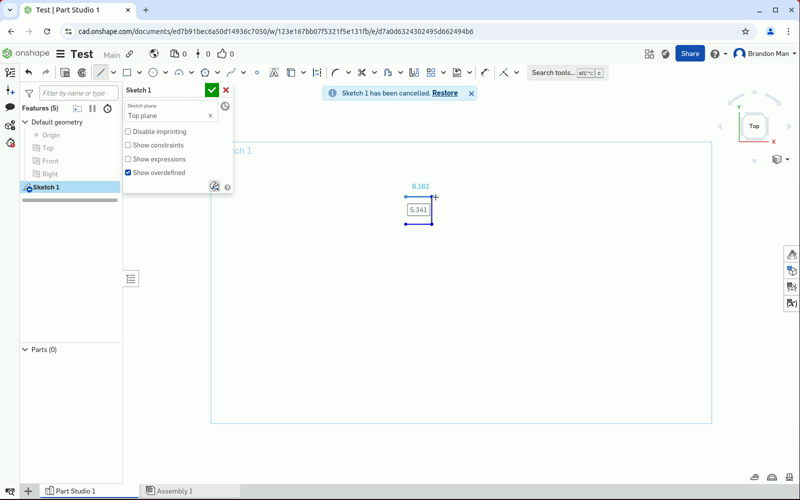
key_down(shift)
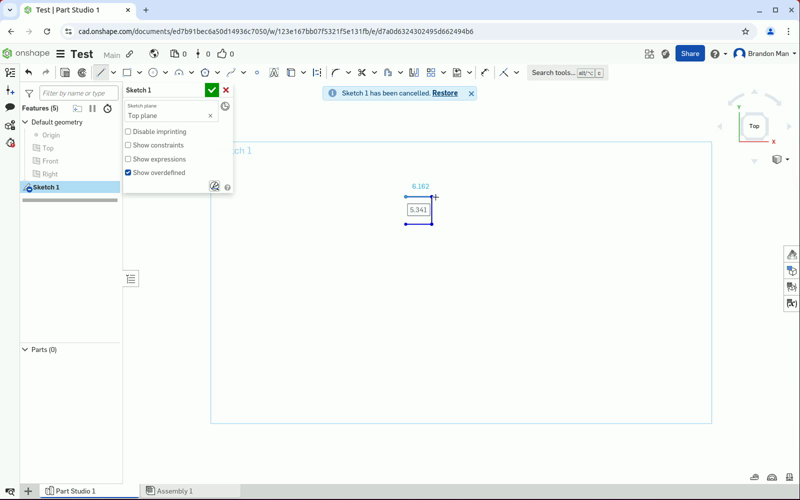
mouse_move(405, 224)
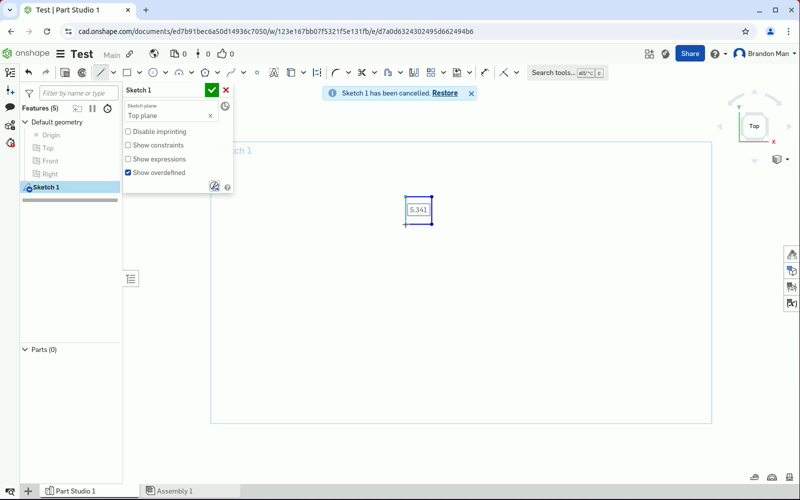
key_up(shift)
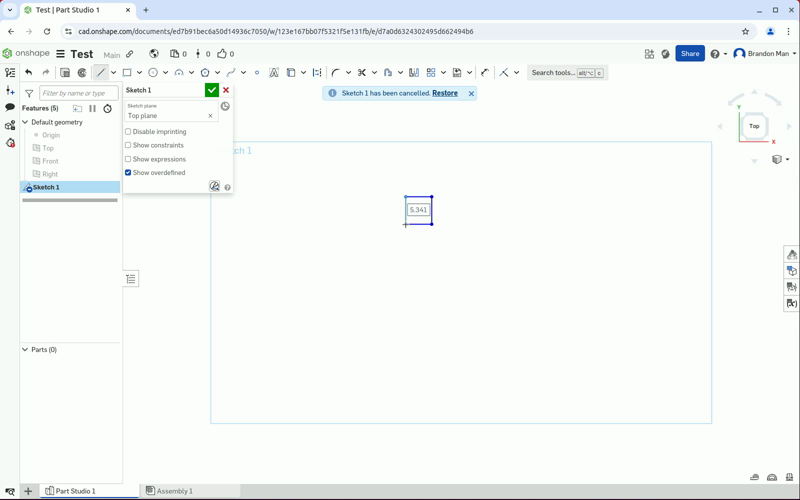
click(405, 224)
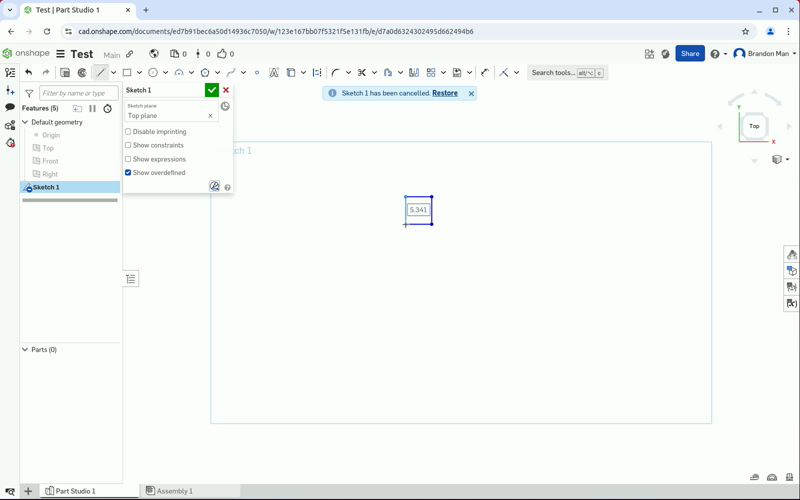
key(esc)
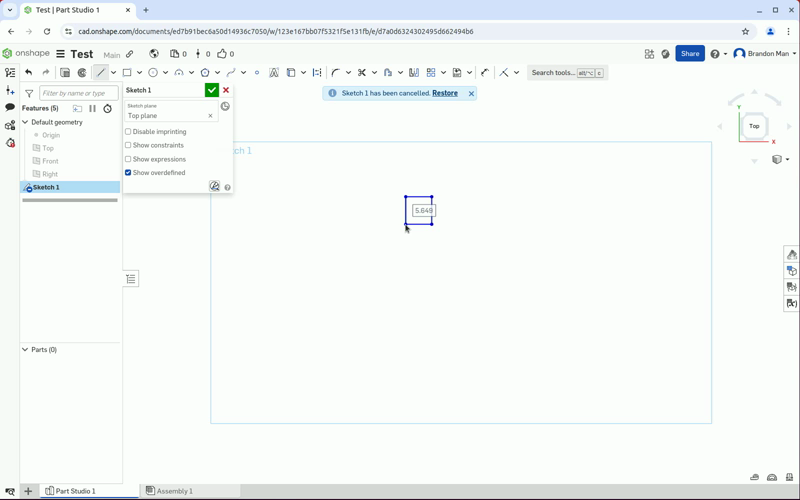
mouse_move(428, 214)
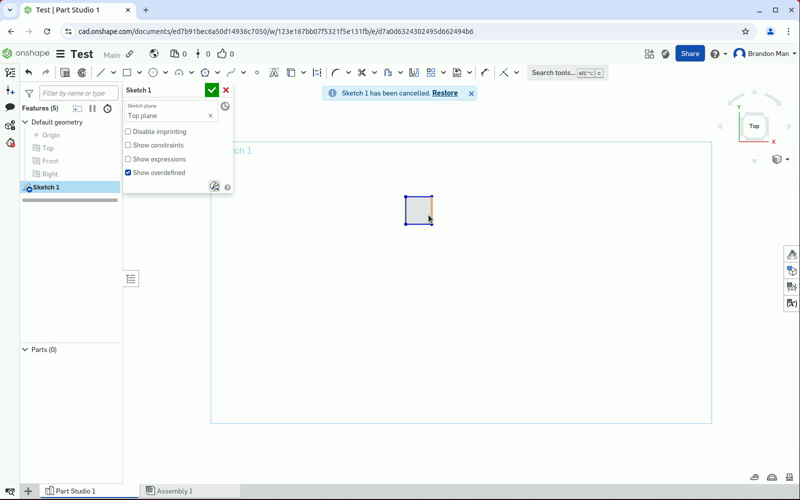
scroll(6)
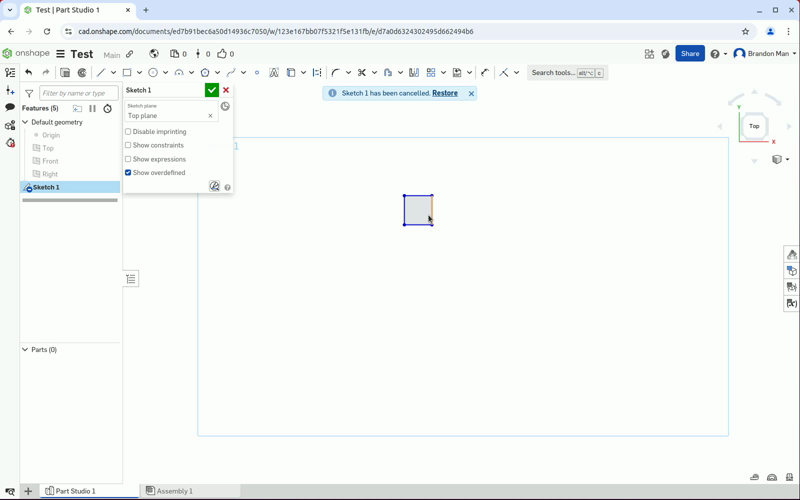
scroll(6)
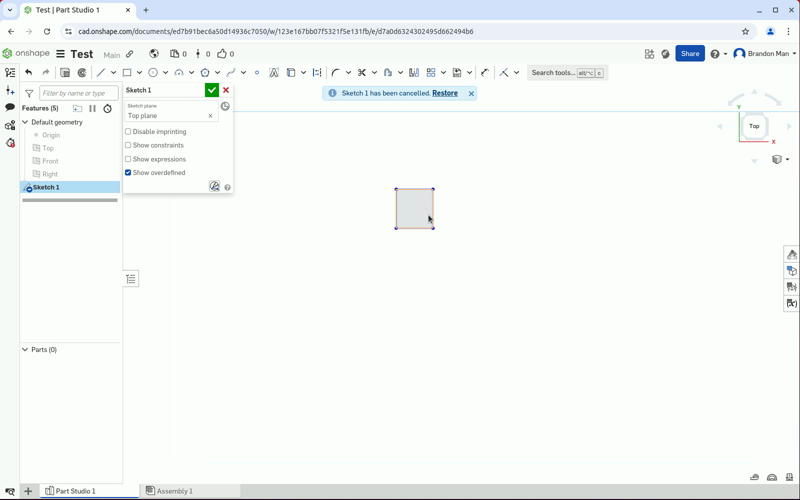
scroll(6)
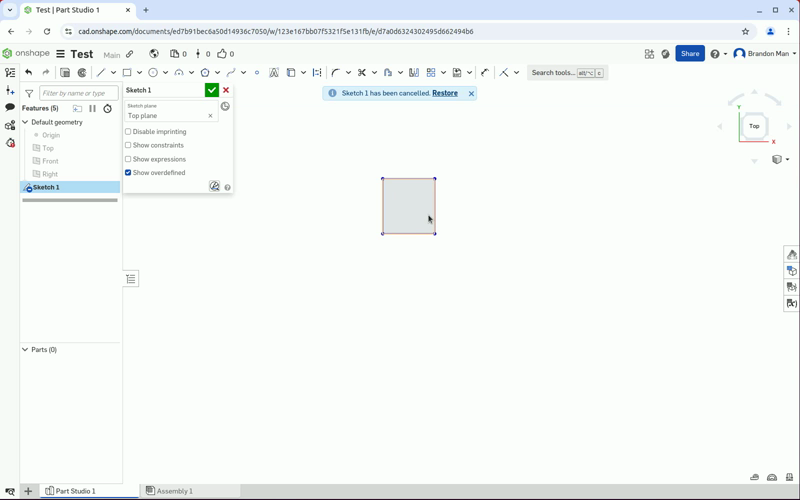
scroll(6)
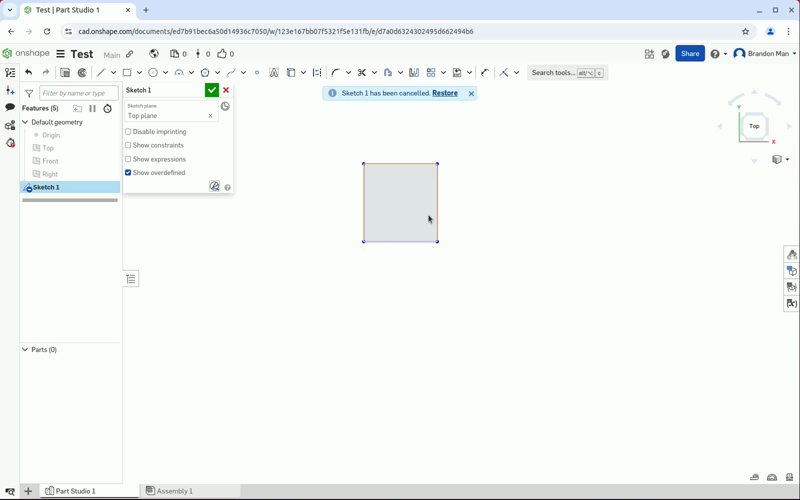
scroll(6)
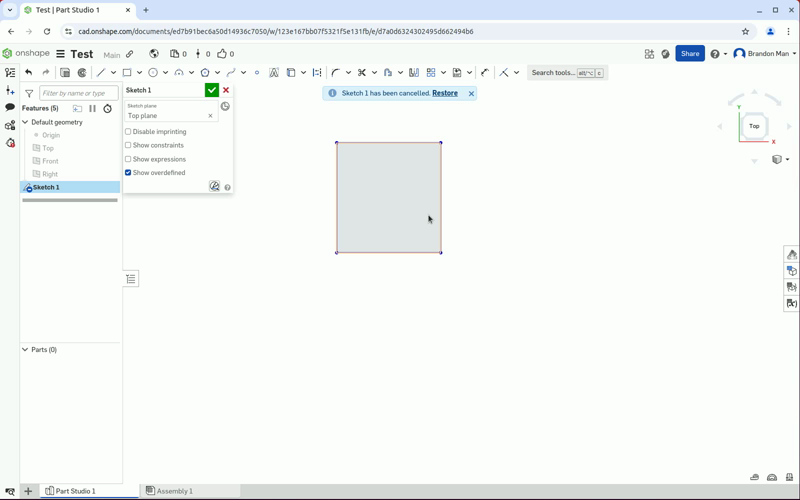
scroll(6)
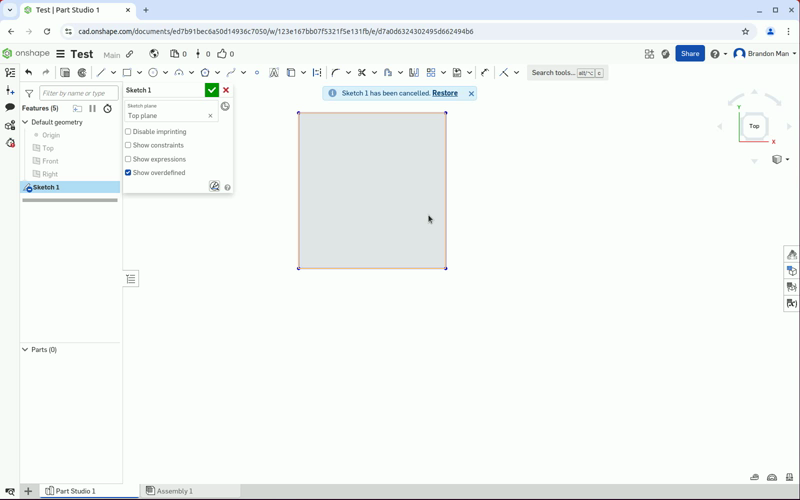
scroll(6)
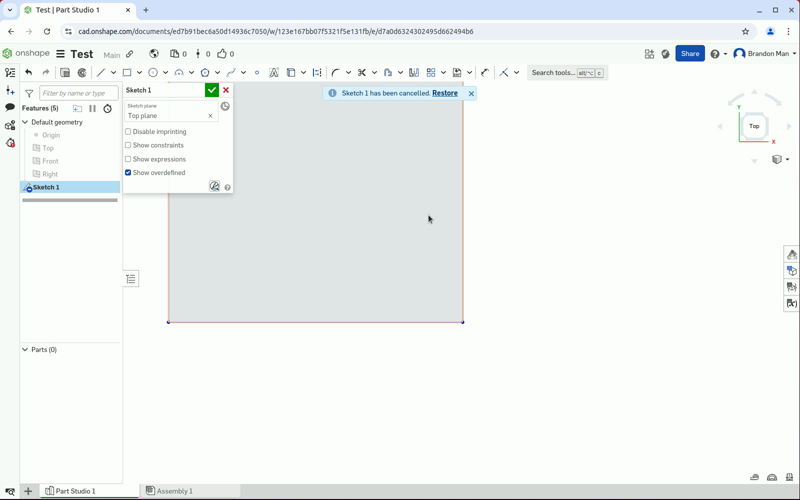
click(428, 214)
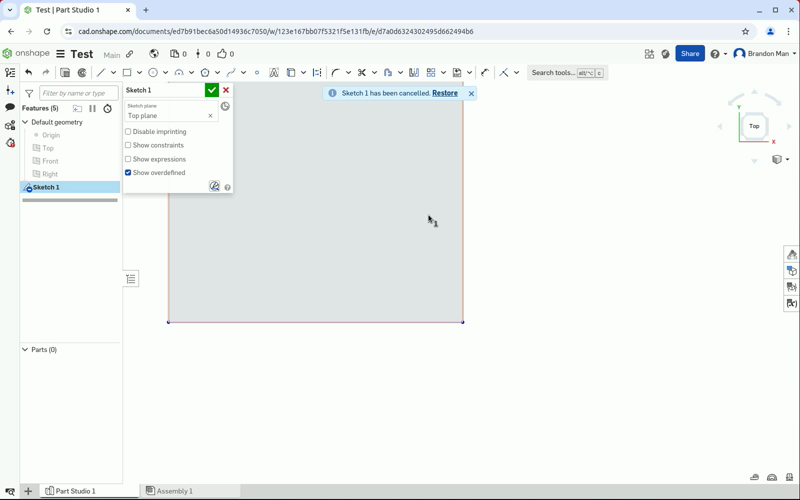
scroll(-6)
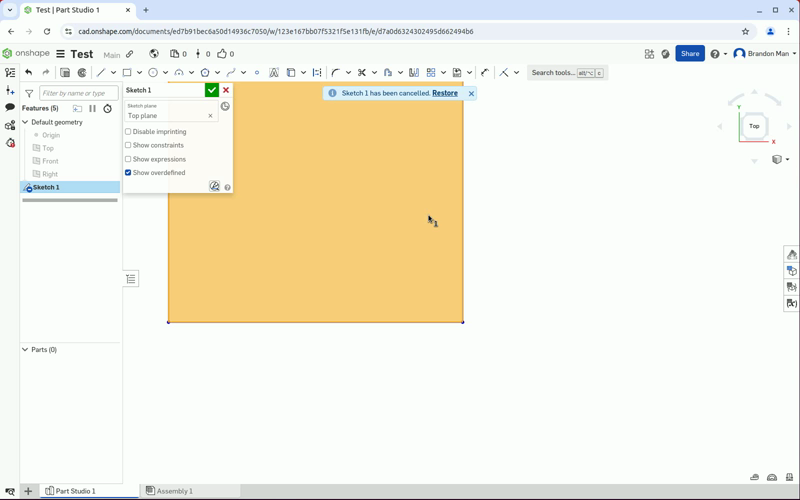
scroll(-6)
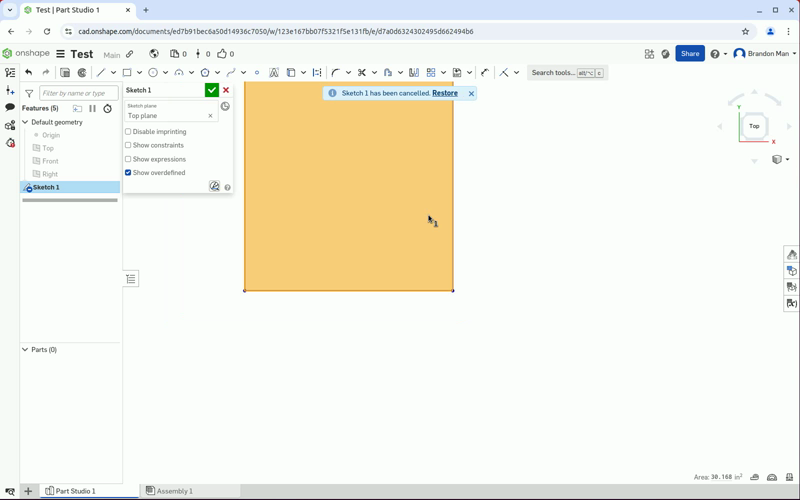
scroll(-6)
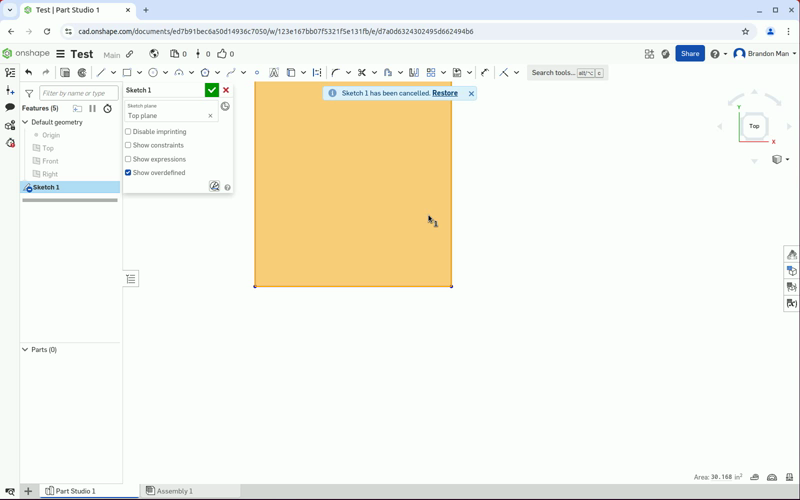
scroll(-6)
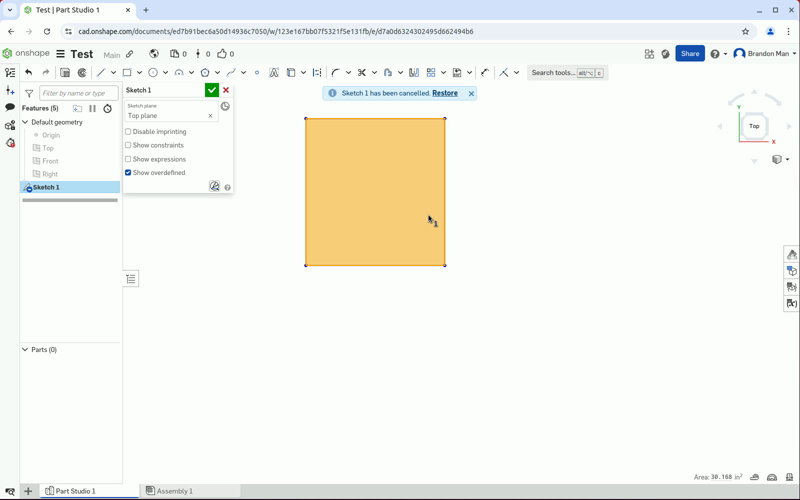
scroll(-6)
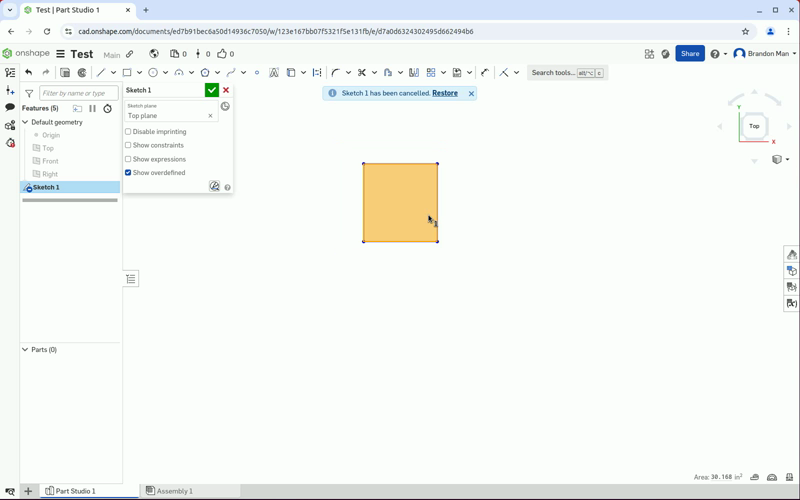
scroll(-6)
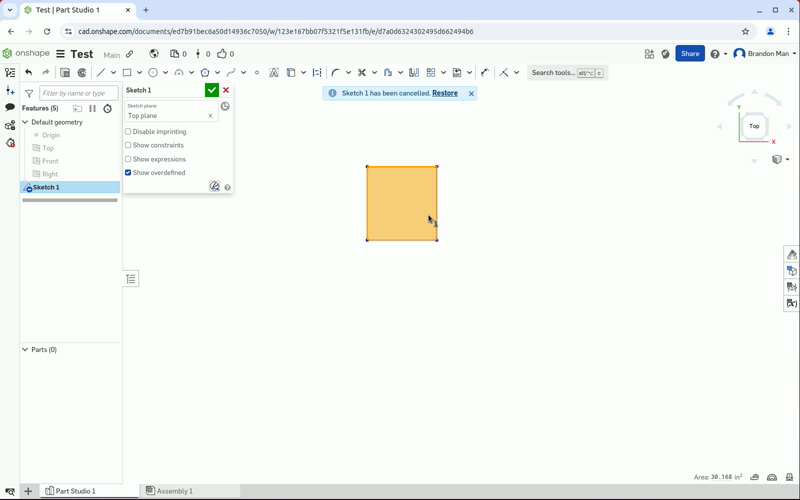
scroll(-6)
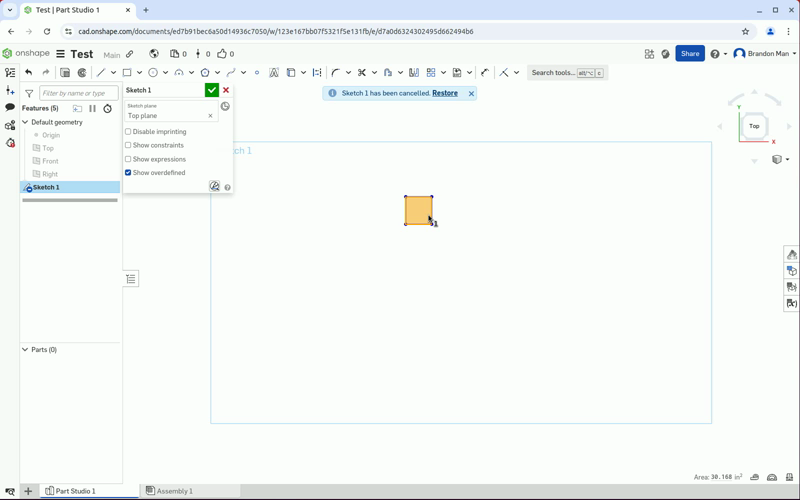
mouse_move(73, 352)
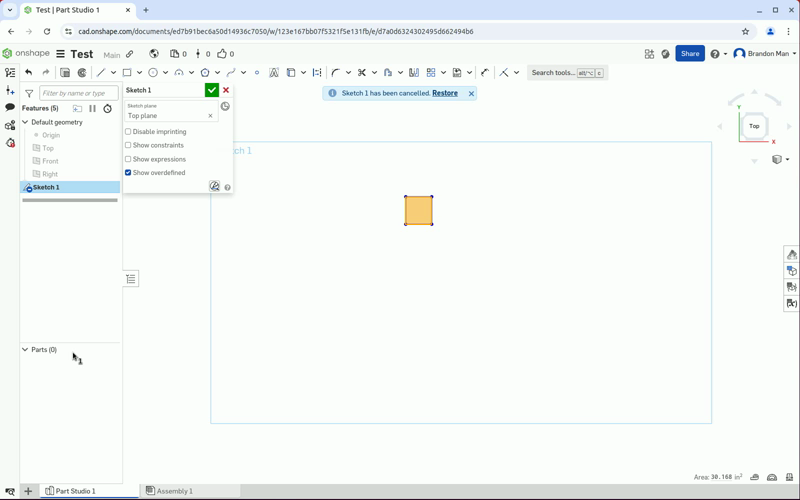
key(shift+y)
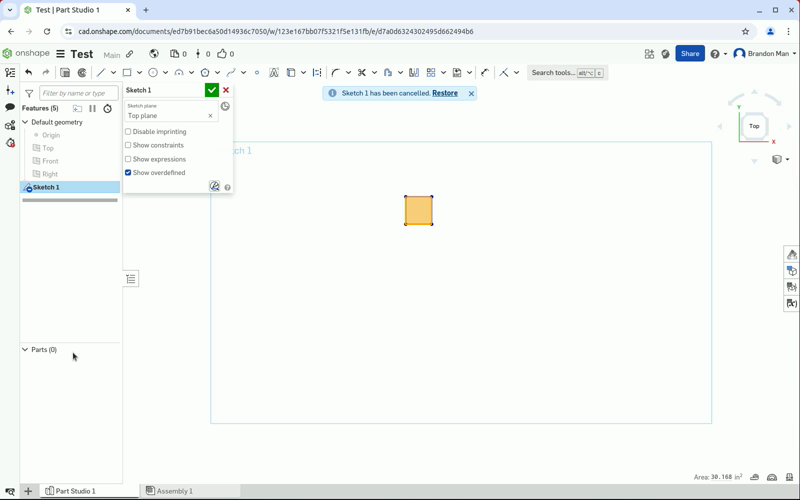
key(shift+e)
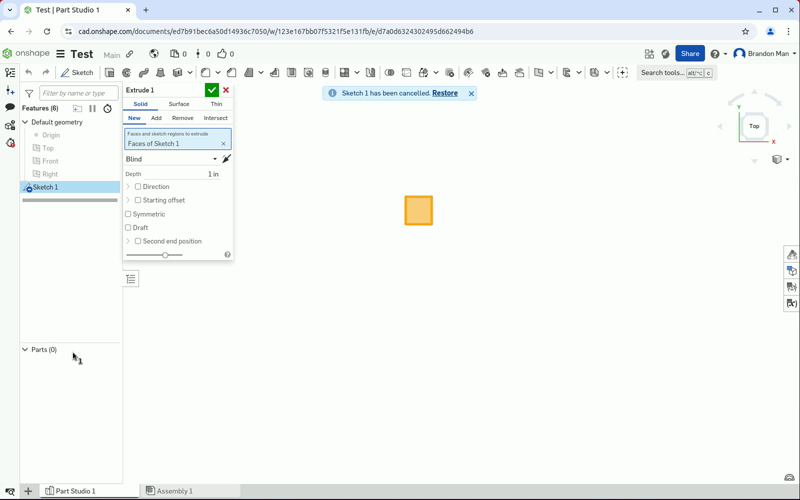
mouse_move(143, 106)
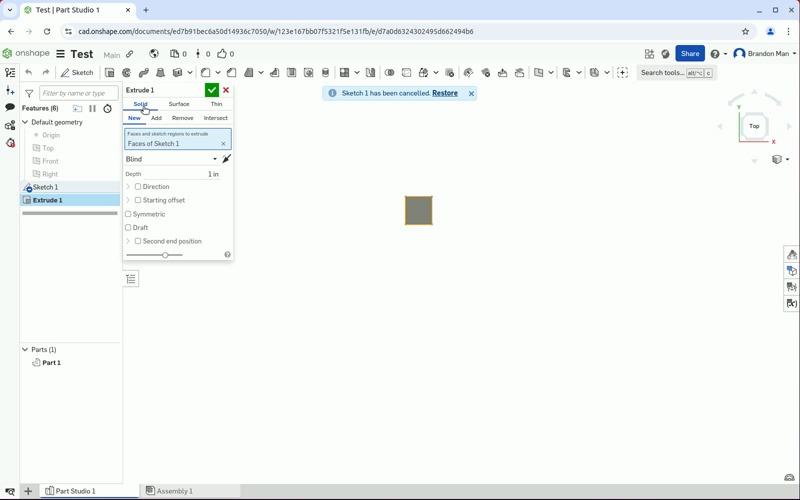
click(143, 106)
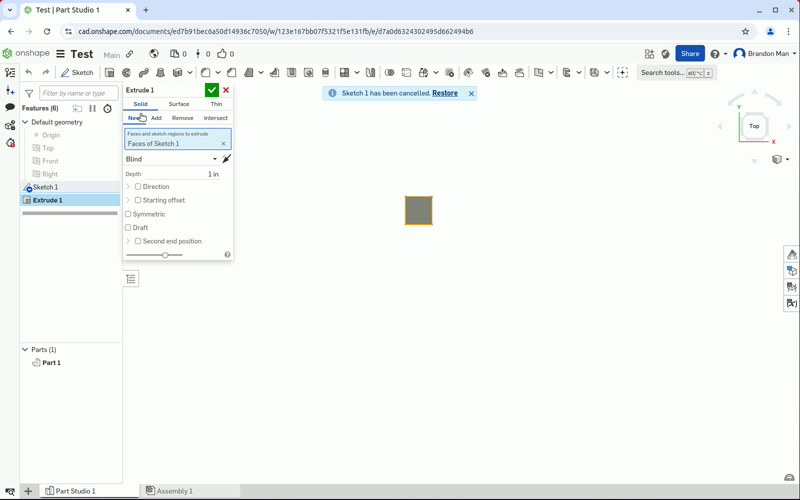
mouse_move(137, 120)
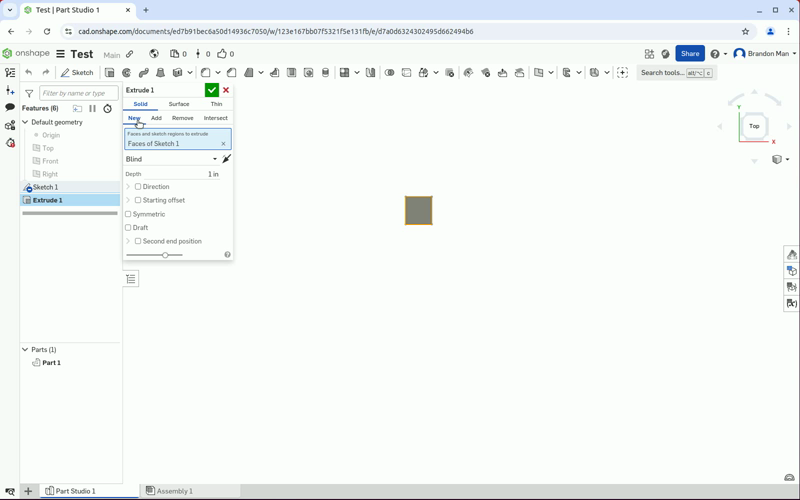
click(137, 120)
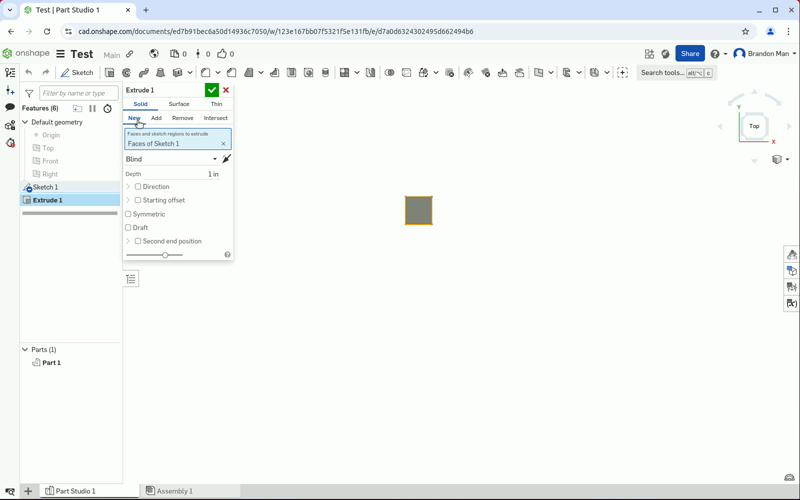
key(tab, 4)
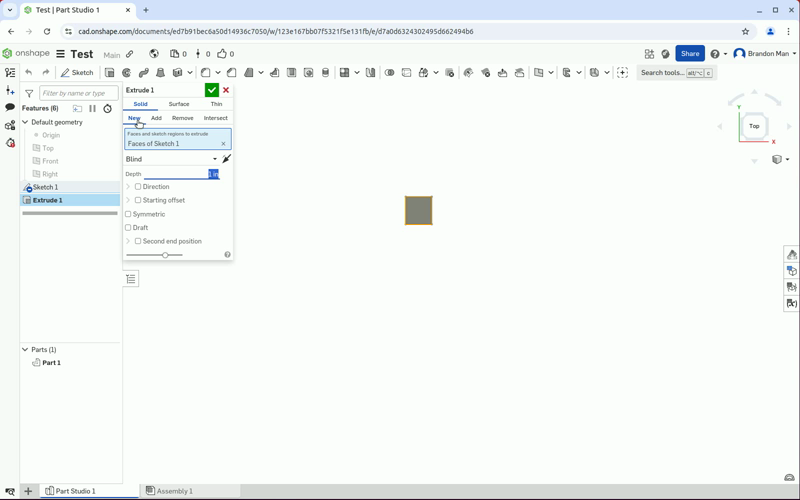
text(15.165)
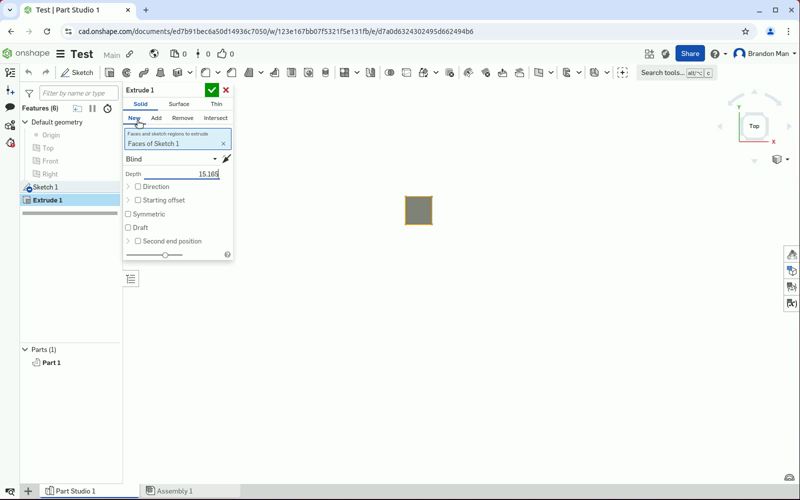
key(enter)
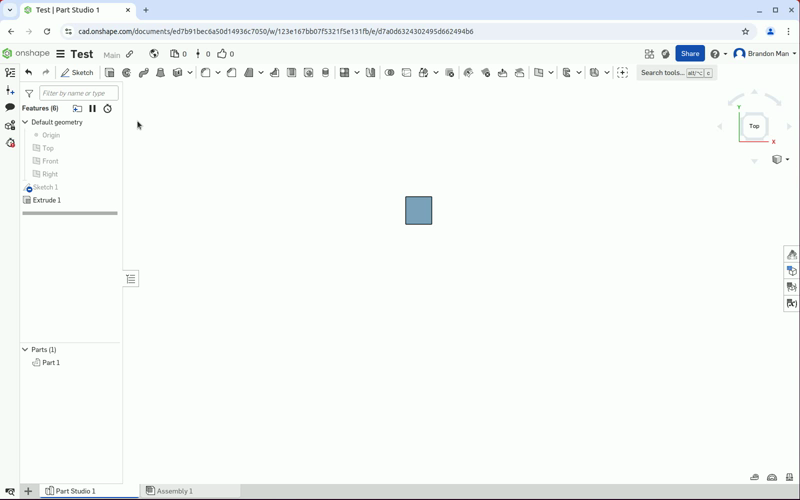
key(shift+h)
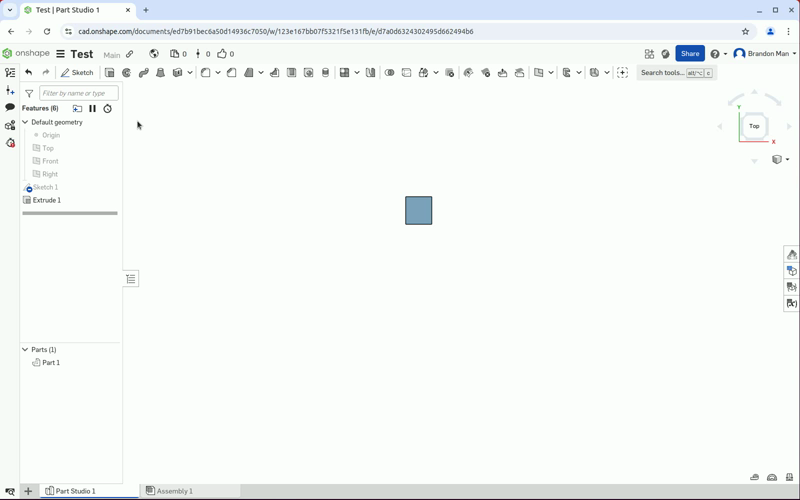
key(shift+h)
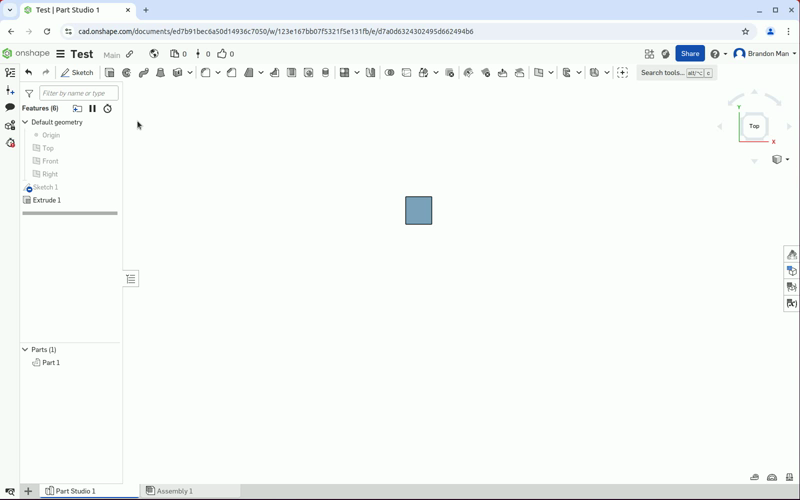
mouse_move(73, 189)
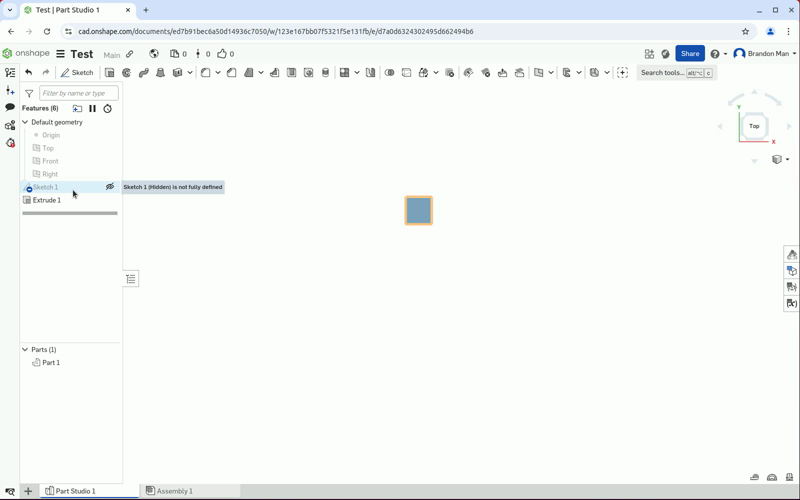
click(73, 189)
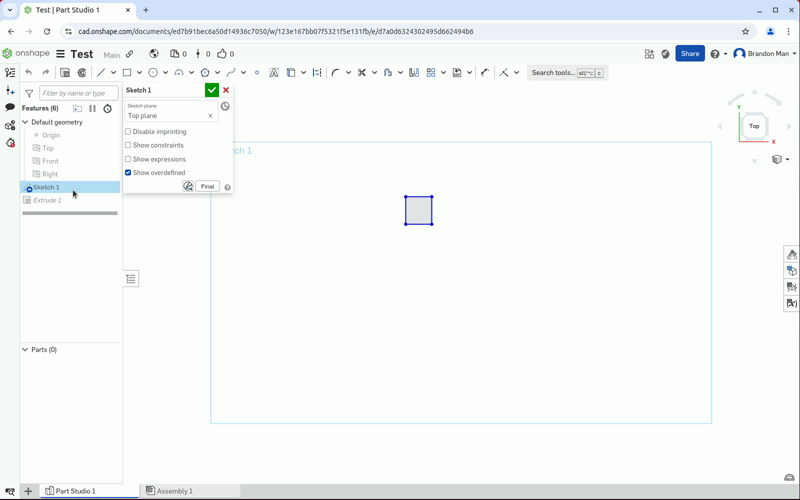
mouse_move(229, 92)
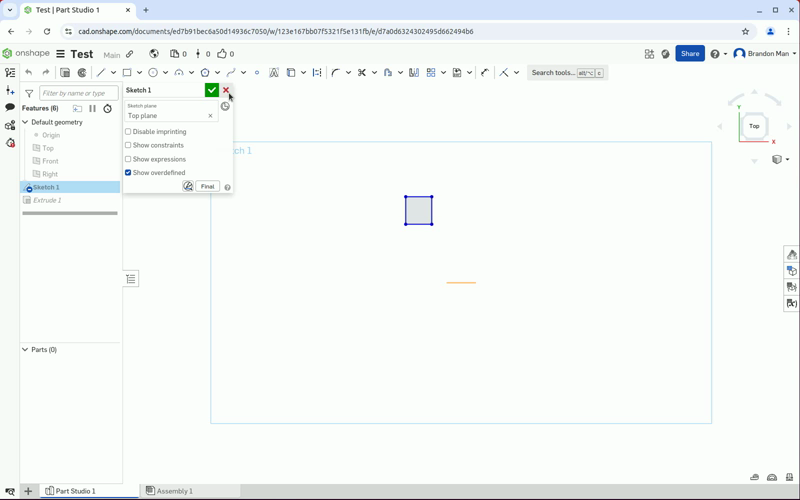
click(229, 92)
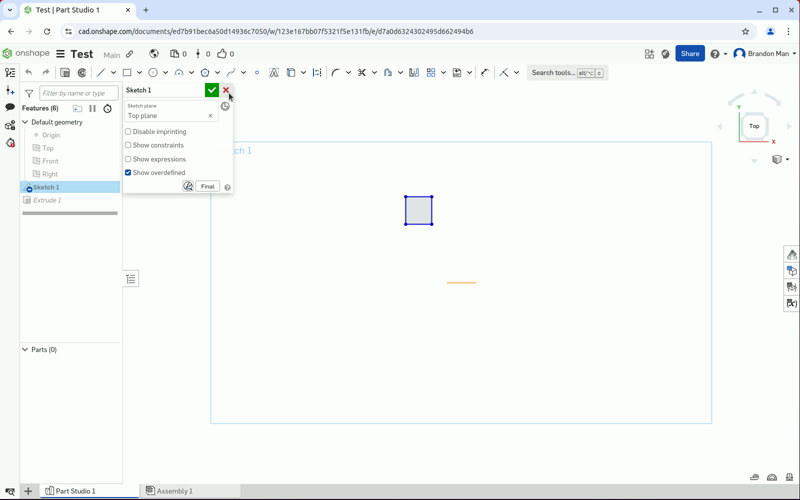
key(shift+s)
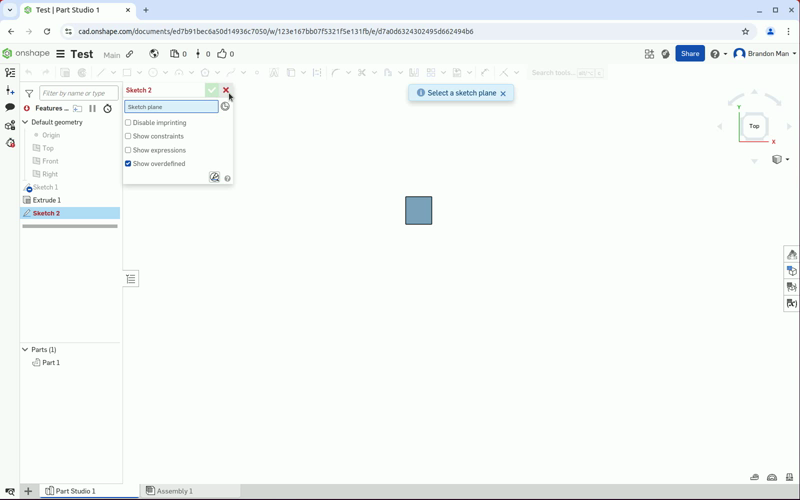
mouse_move(73, 150)
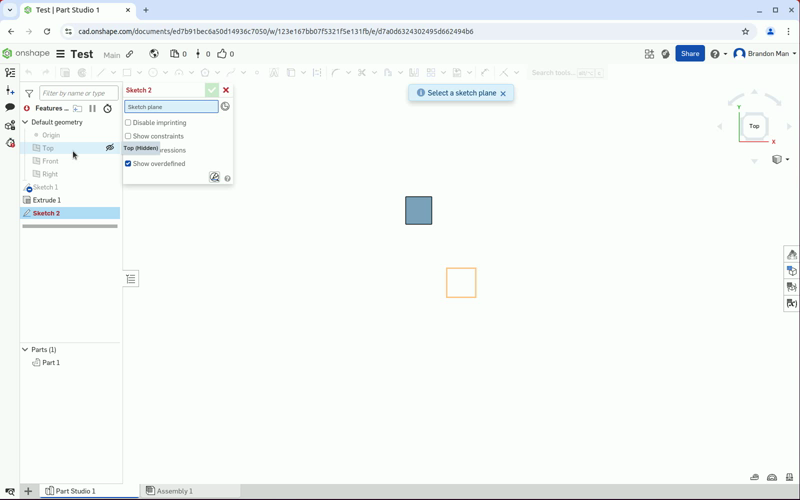
click(73, 150)
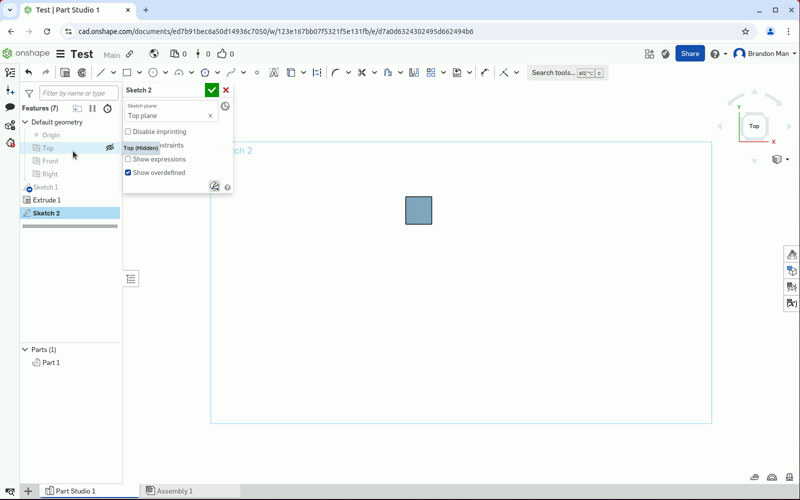
mouse_move(73, 352)
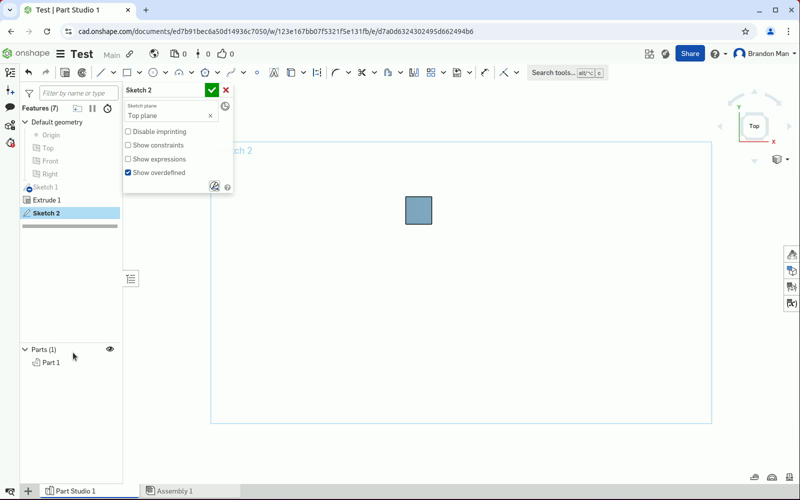
key(y)
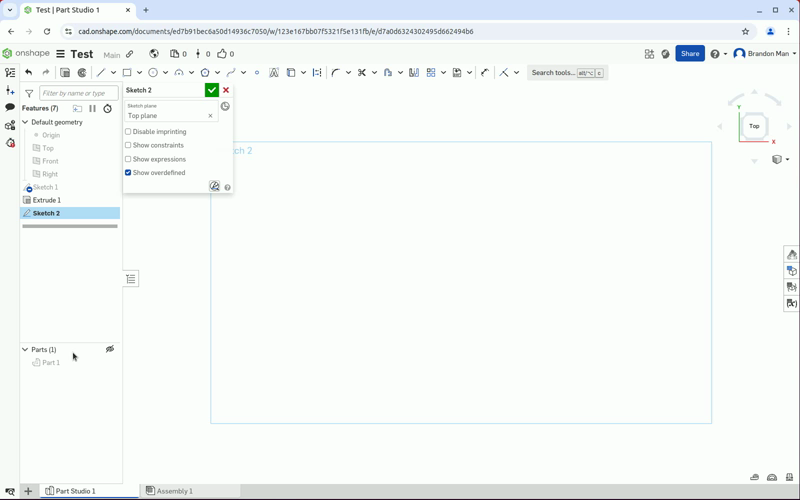
key(l)
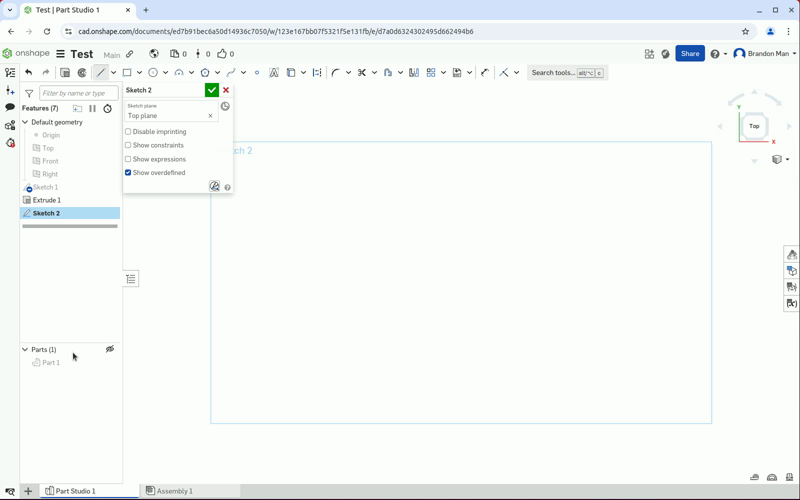
key_down(shift)
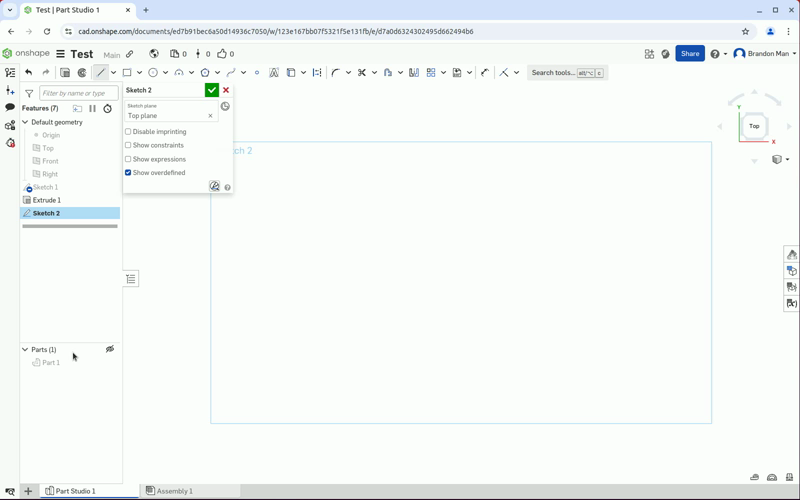
mouse_move(460, 224)
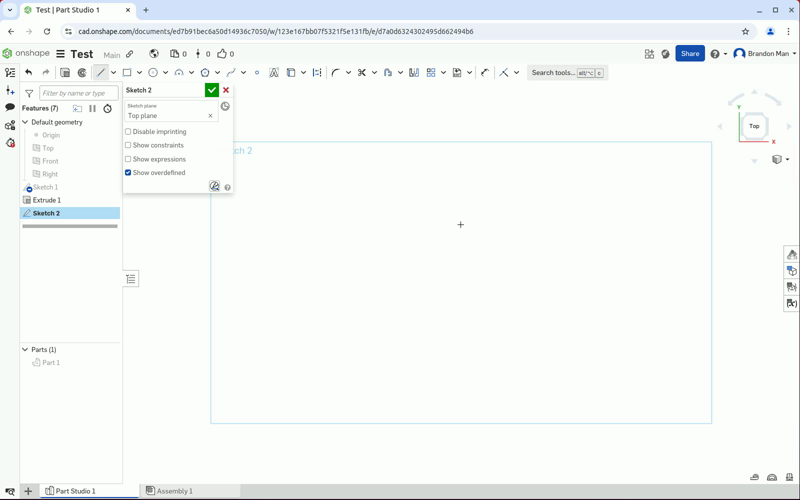
click(460, 224)
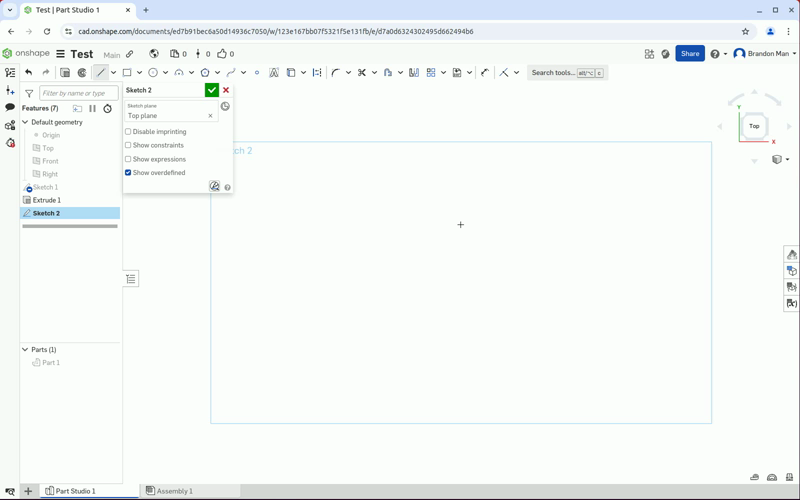
key_up(shift)
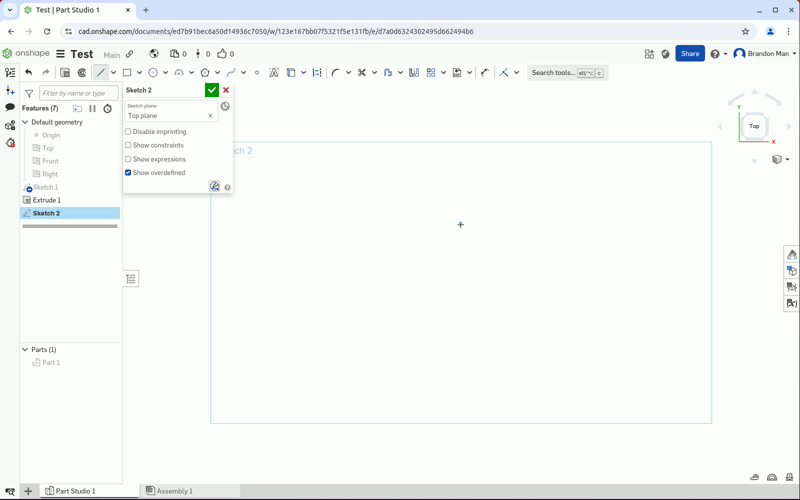
key_down(shift)
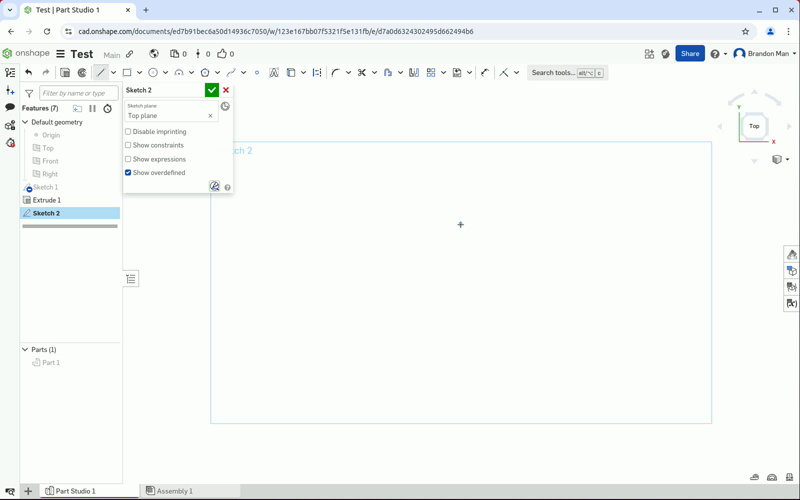
mouse_move(490, 224)
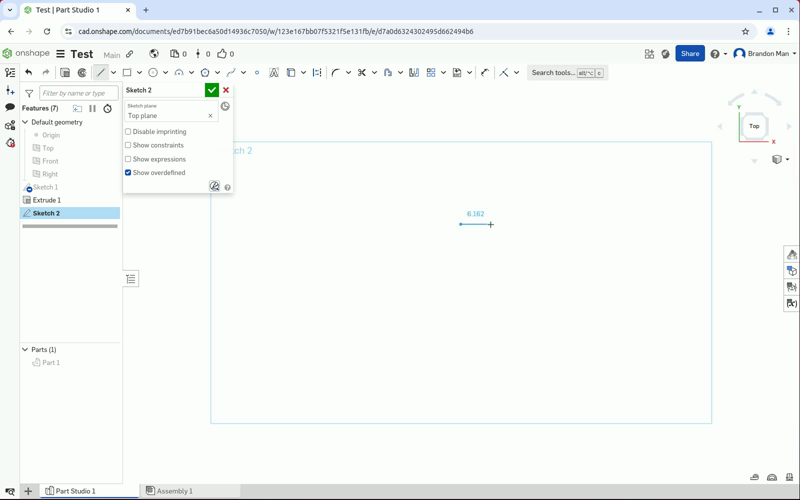
mouse_move(486, 224)
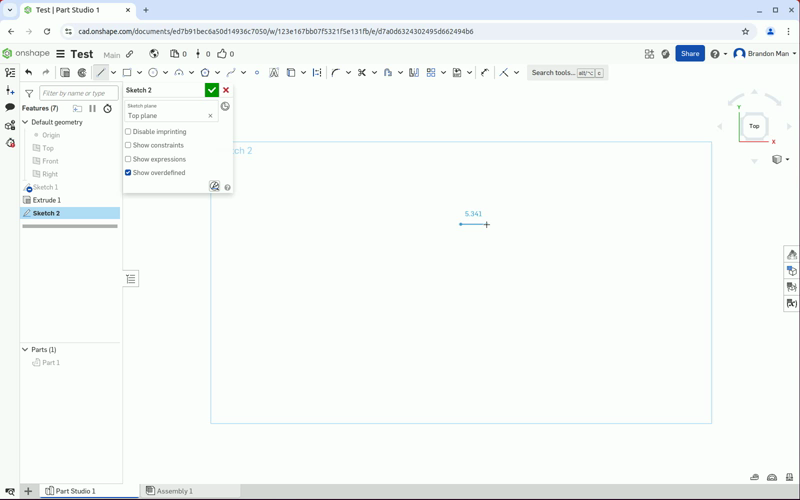
click(486, 224)
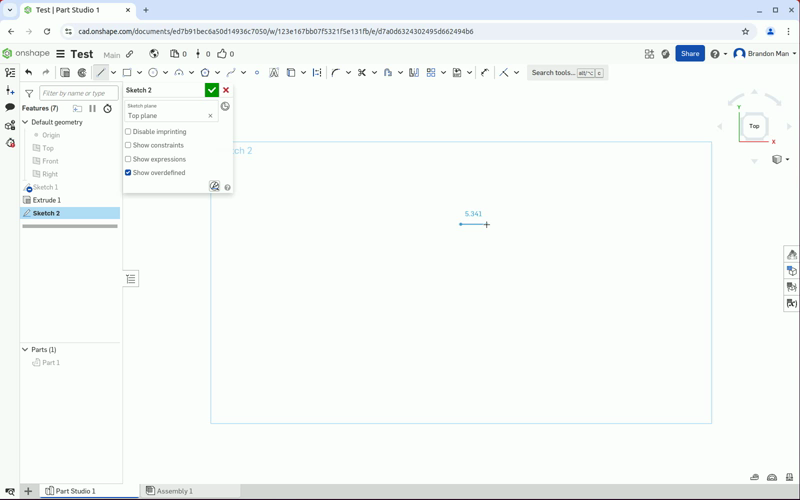
key_up(shift)
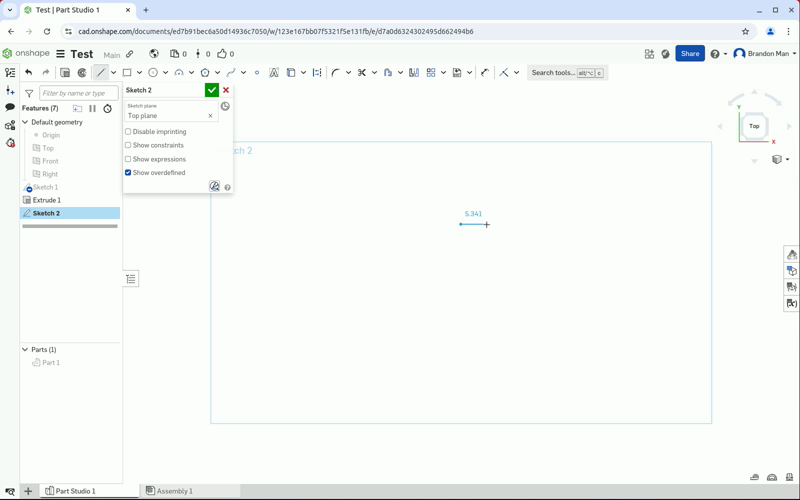
key_down(shift)
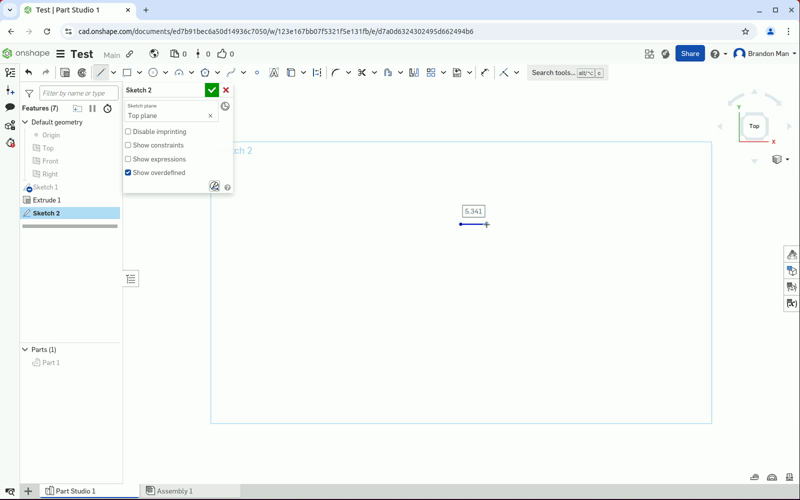
mouse_move(516, 224)
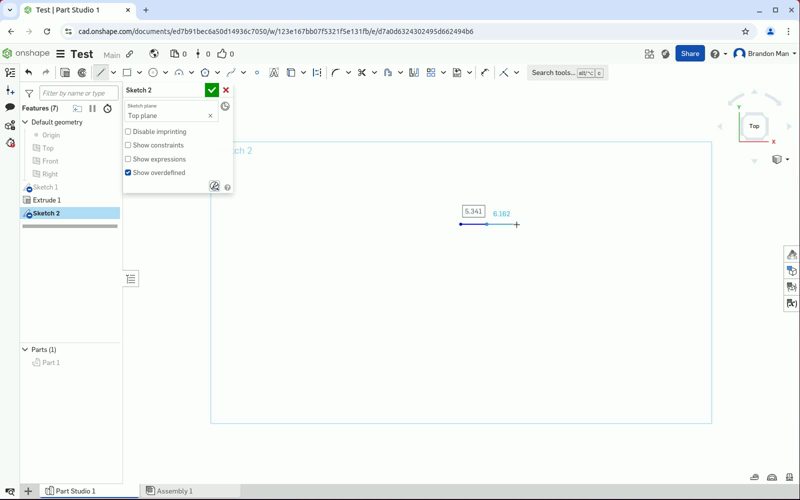
mouse_move(486, 196)
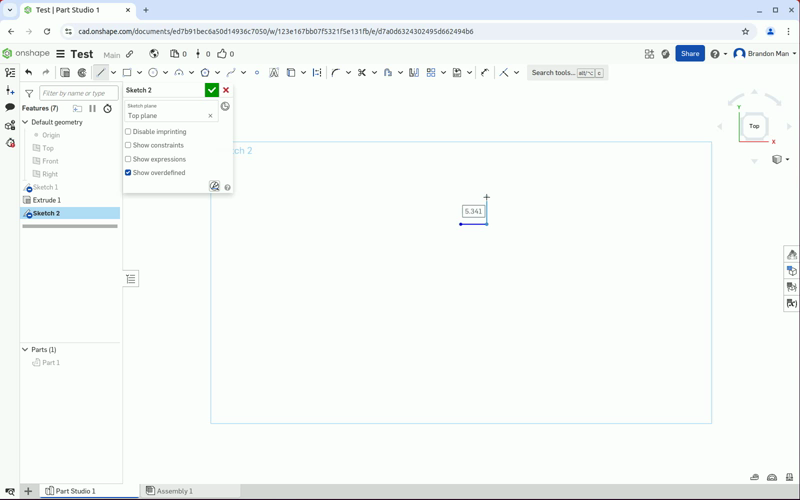
click(486, 196)
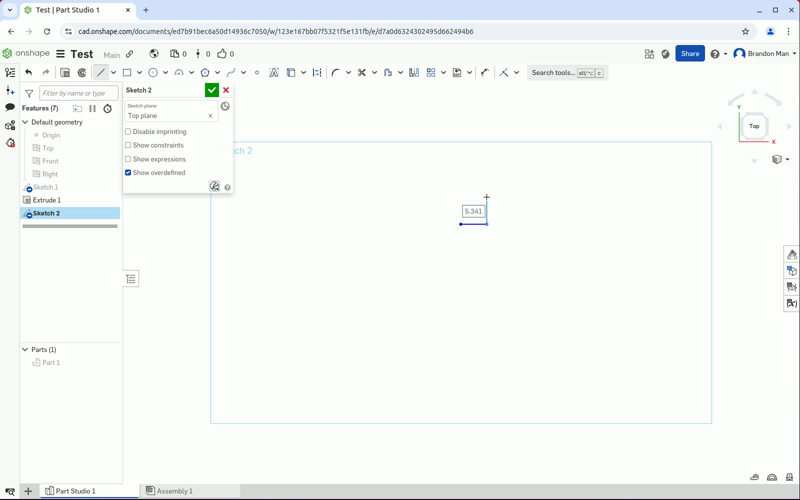
key_up(shift)
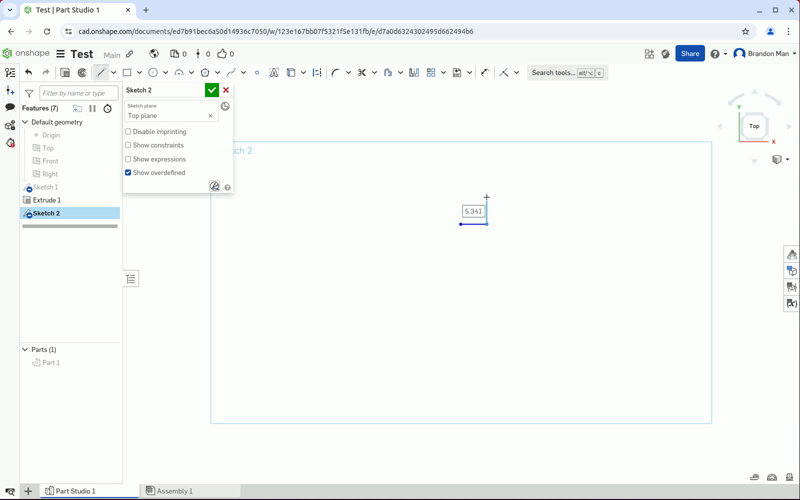
key_down(shift)
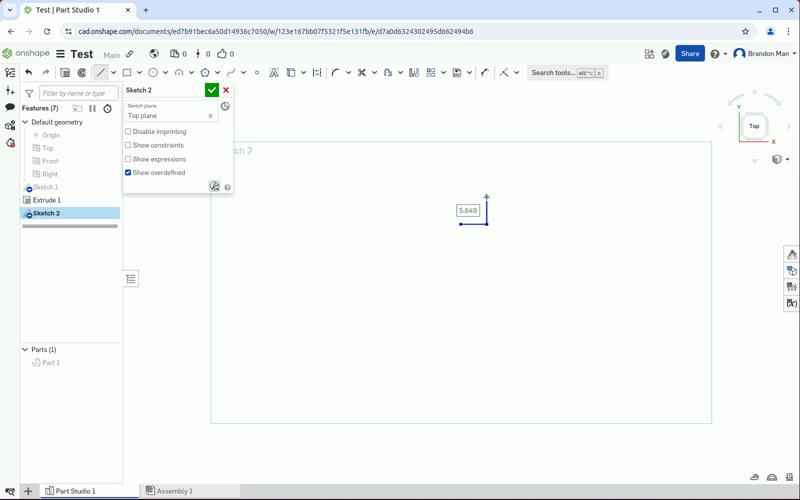
mouse_move(516, 196)
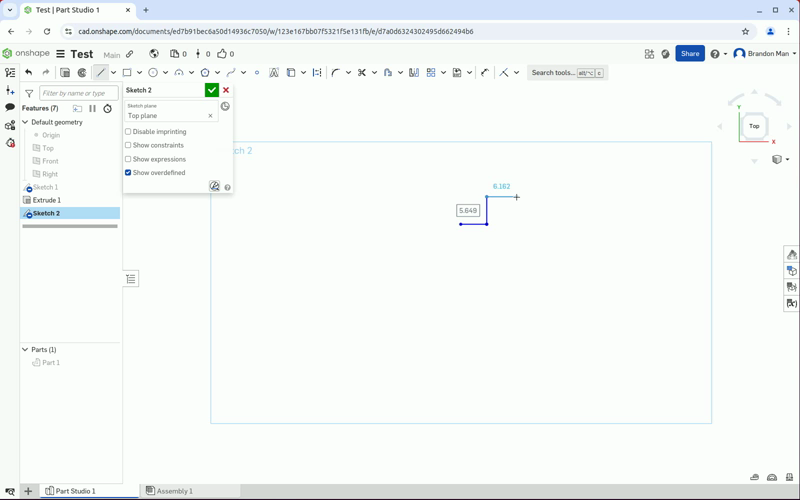
mouse_move(460, 196)
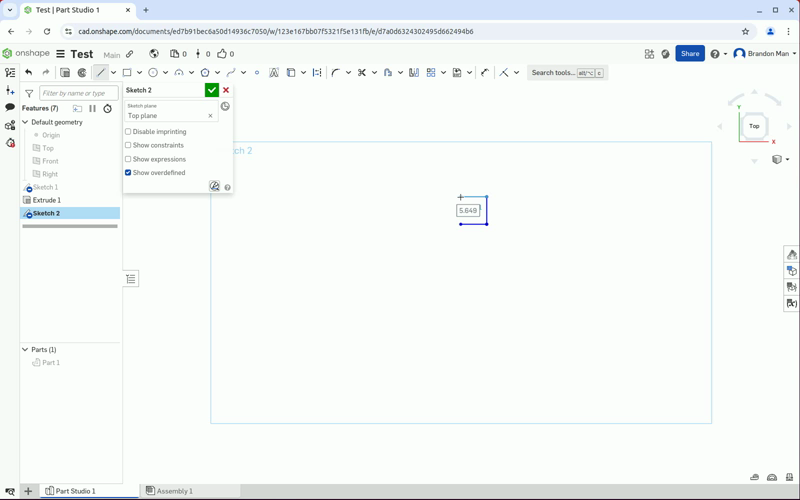
click(460, 196)
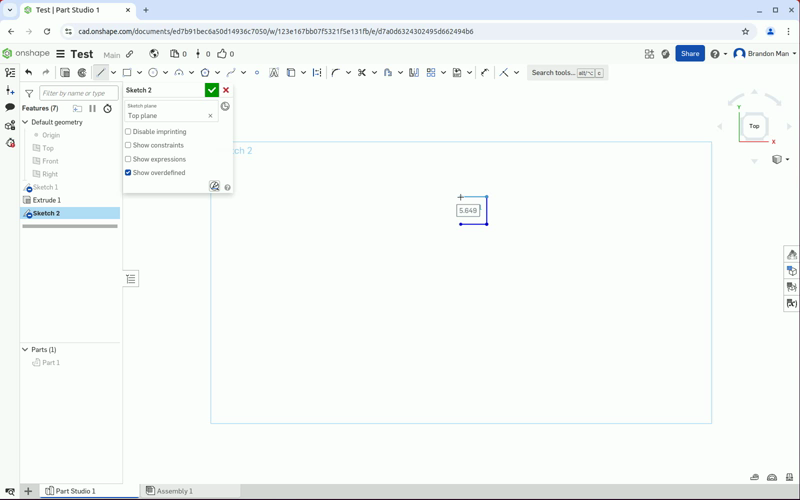
key_up(shift)
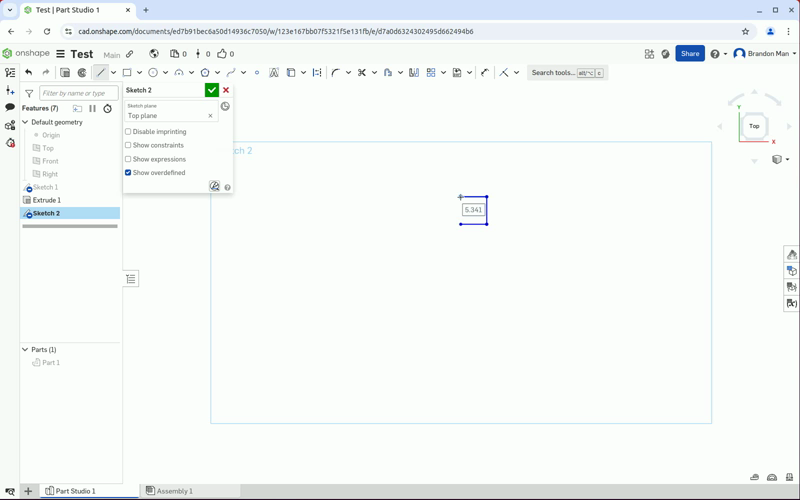
mouse_move(490, 196)
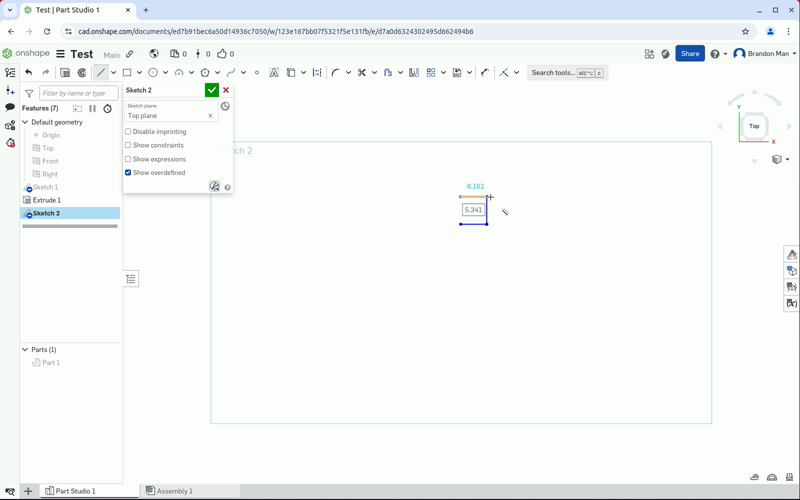
key_down(shift)
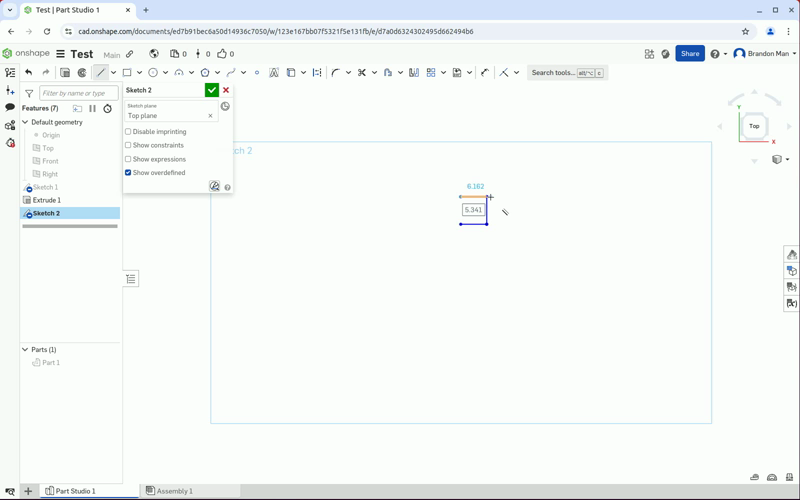
mouse_move(460, 224)
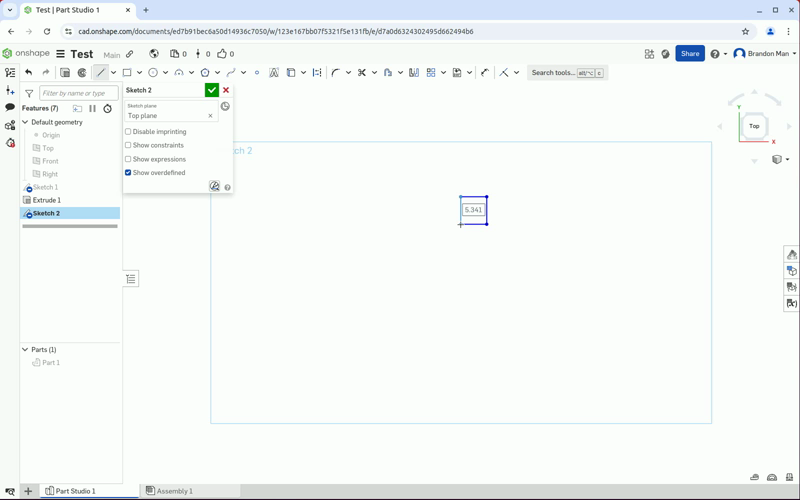
key_up(shift)
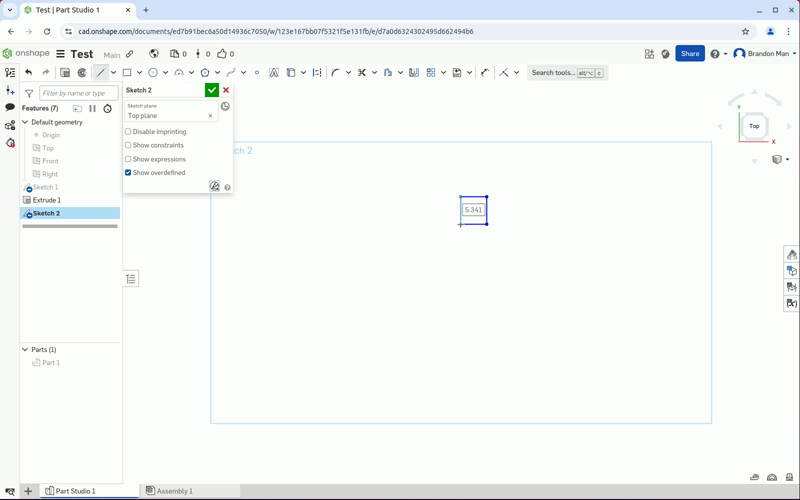
click(460, 224)
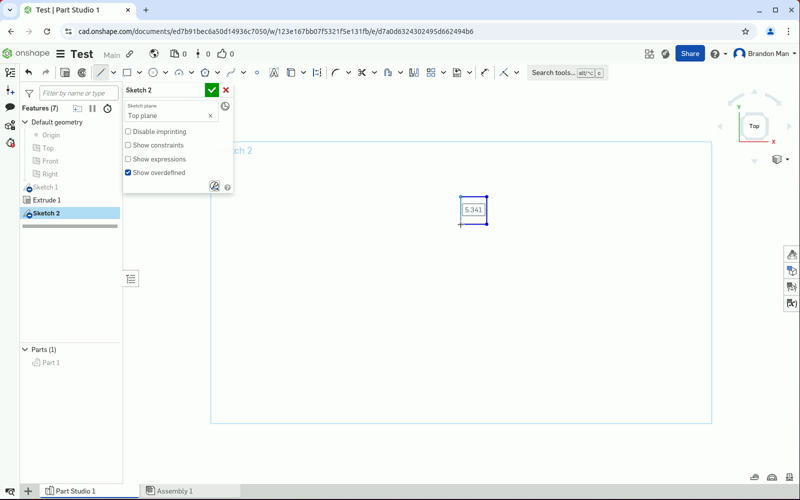
key(esc)
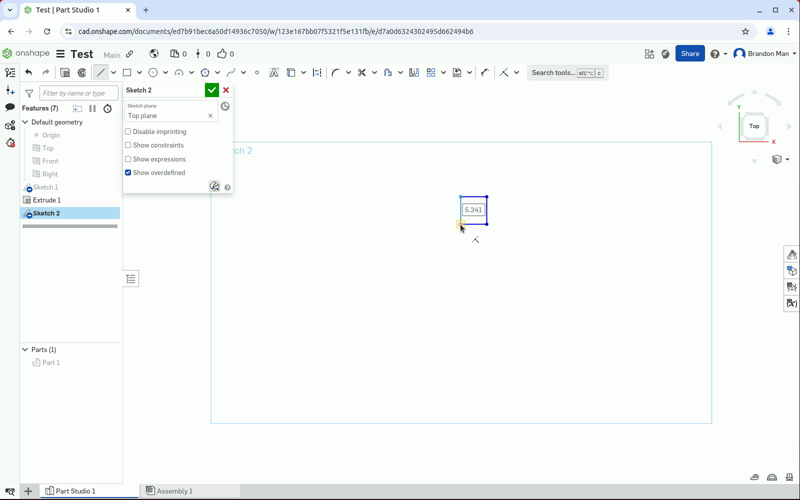
mouse_move(463, 213)
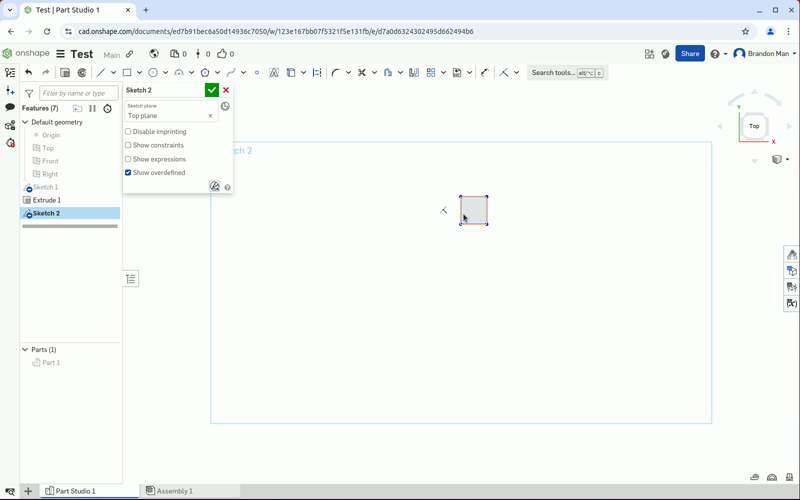
scroll(6)
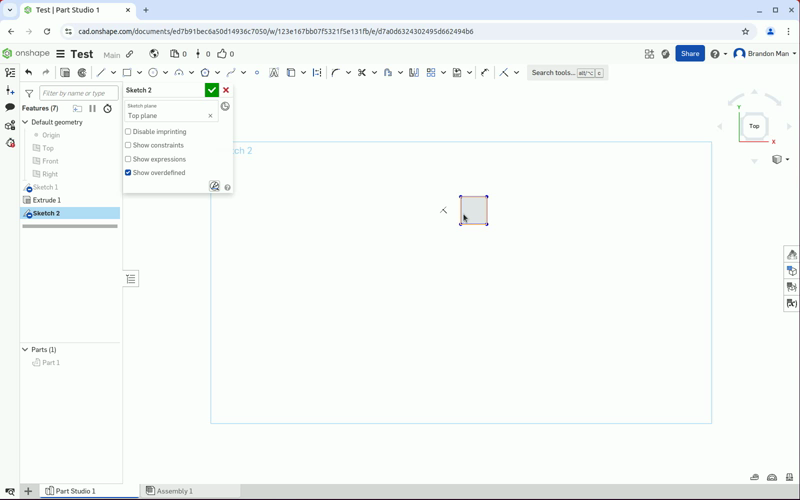
scroll(6)
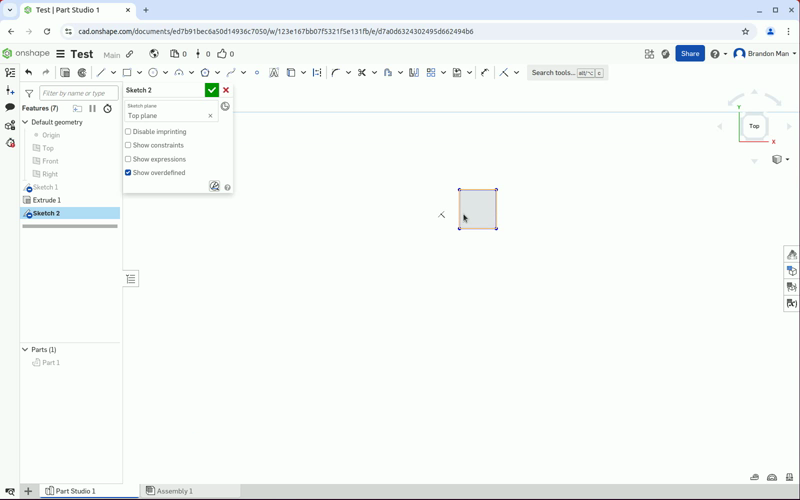
scroll(6)
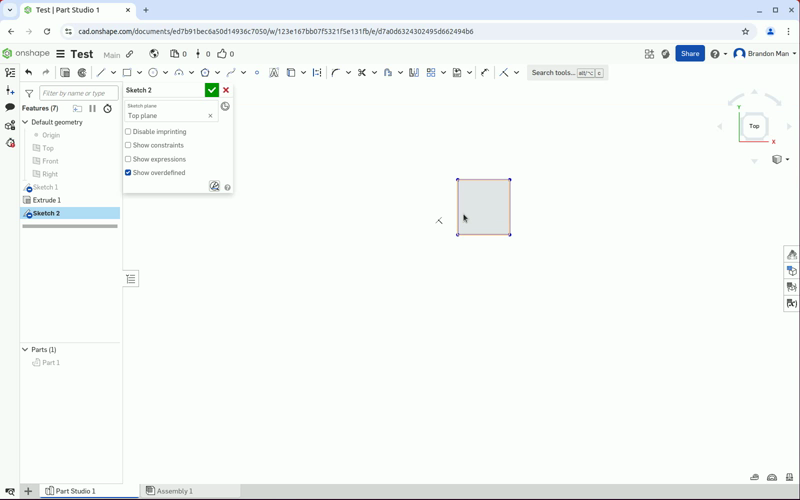
scroll(6)
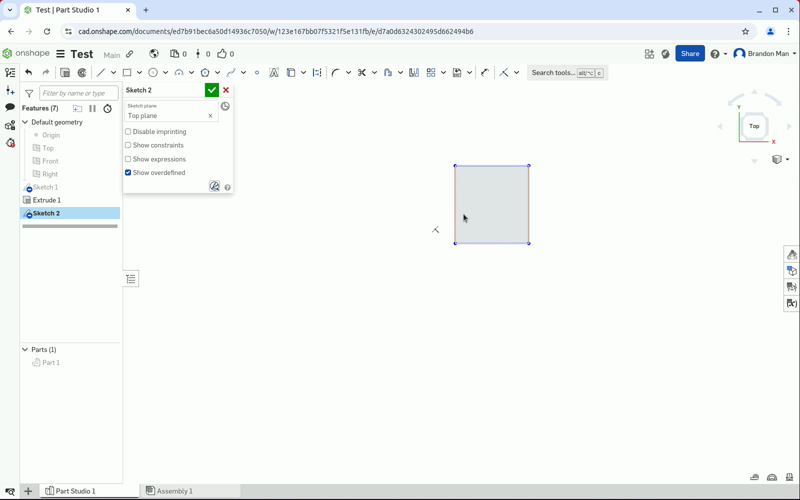
scroll(6)
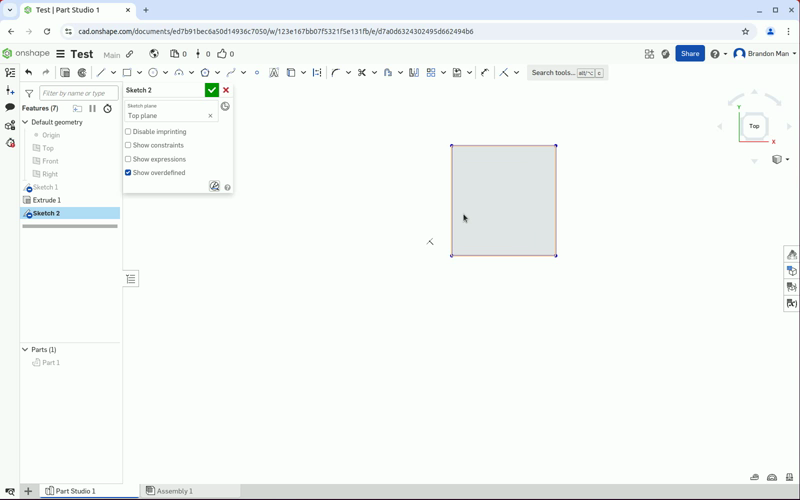
scroll(6)
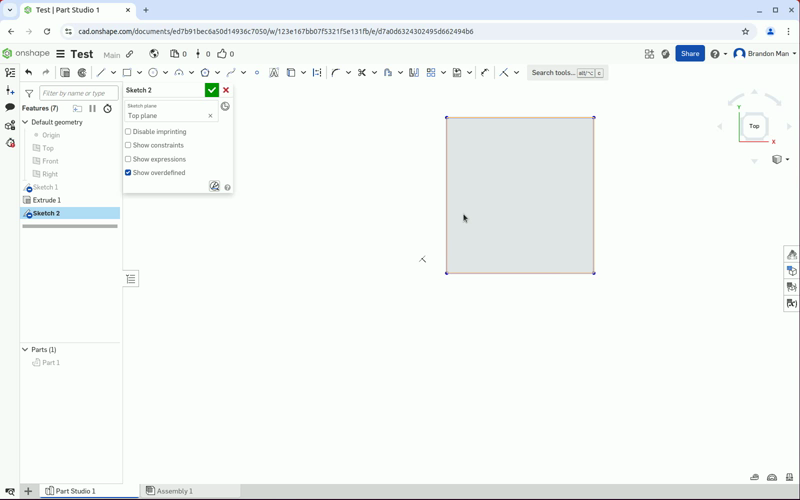
scroll(6)
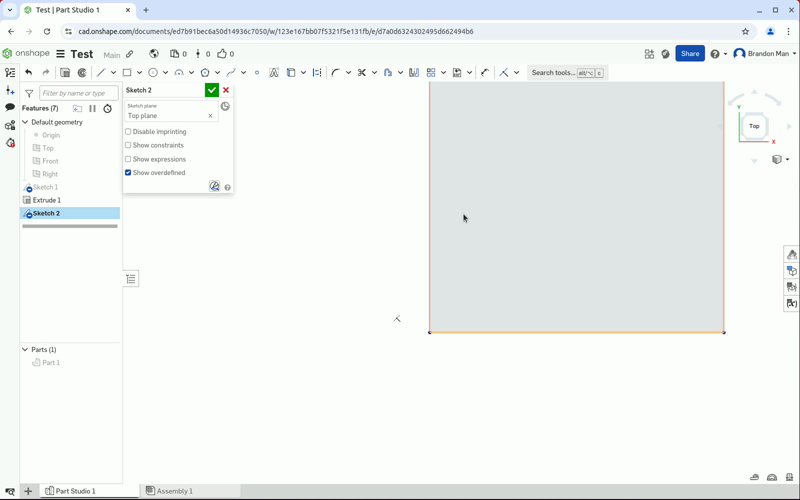
click(463, 213)
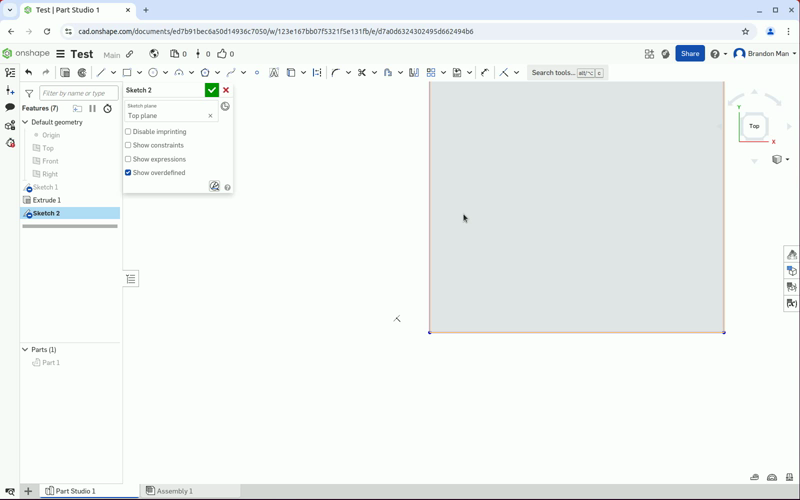
scroll(-6)
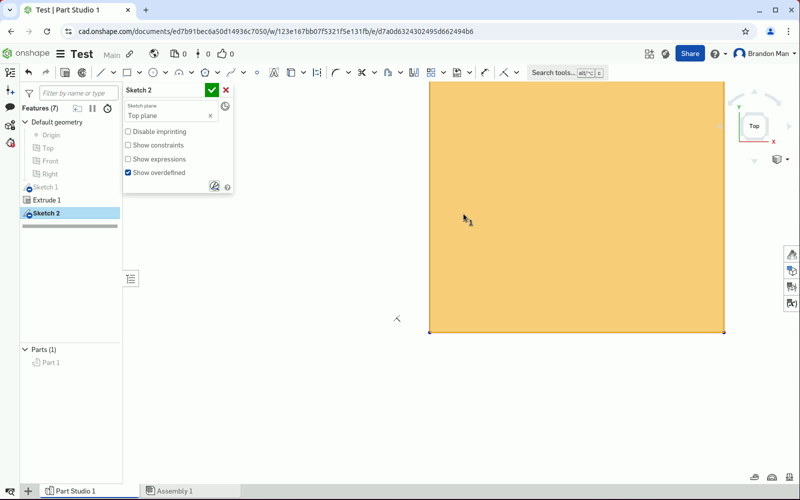
scroll(-6)
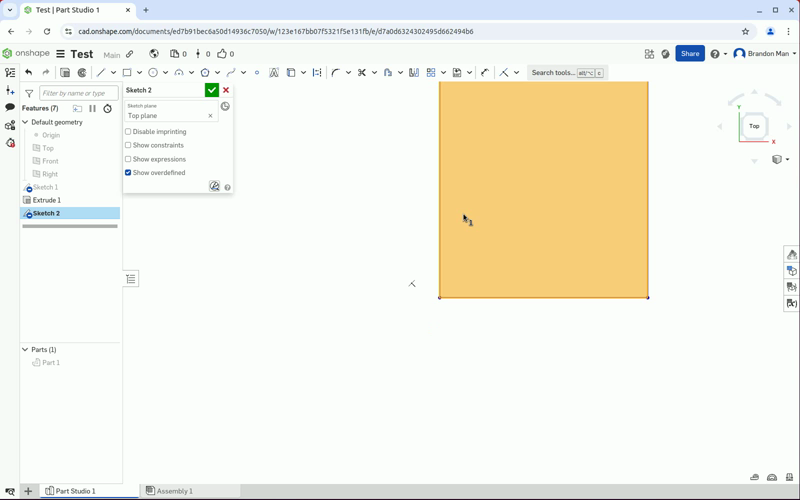
scroll(-6)
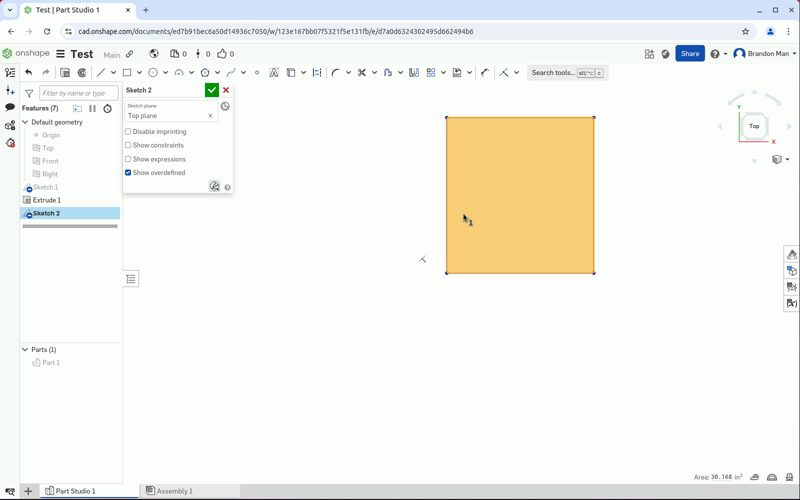
scroll(-6)
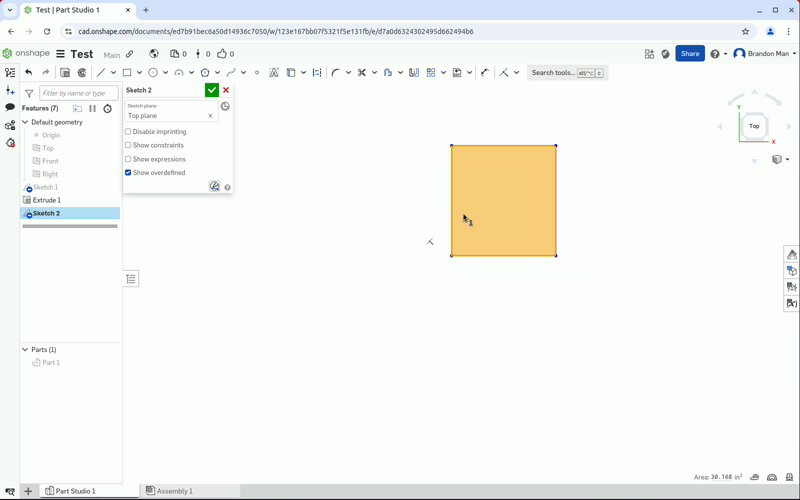
scroll(-6)
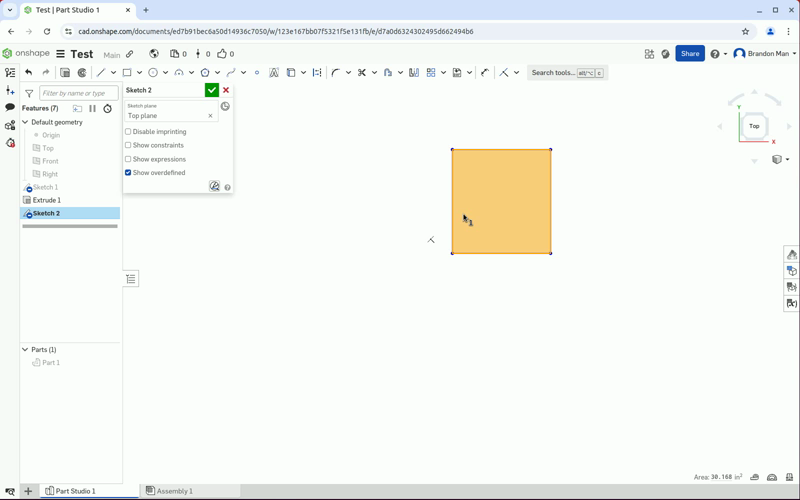
scroll(-6)
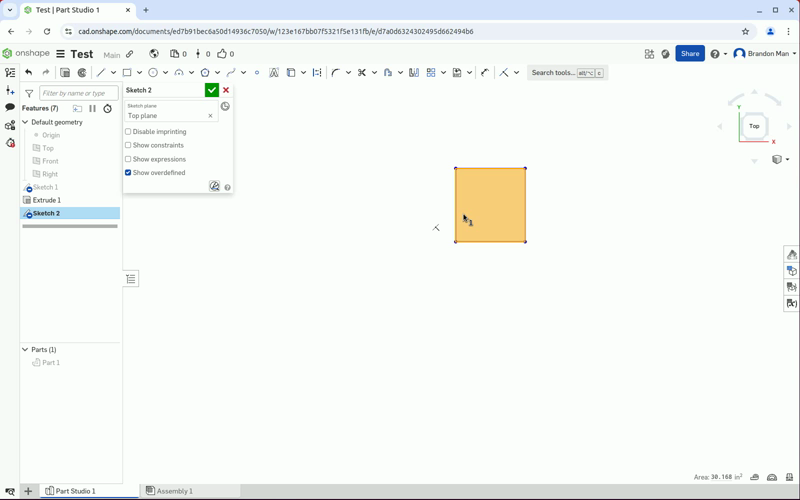
scroll(-6)
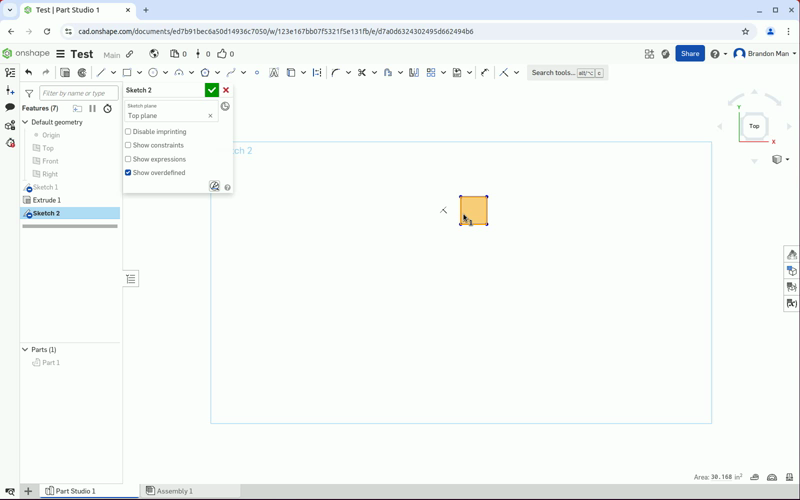
mouse_move(73, 352)
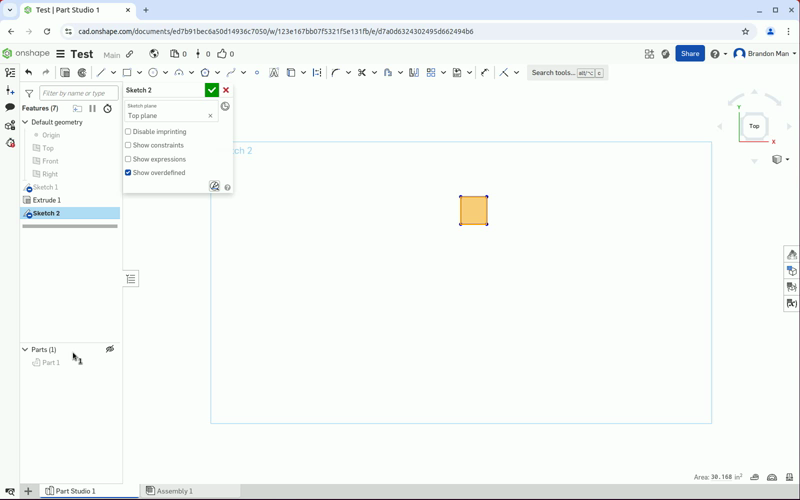
key(shift+y)
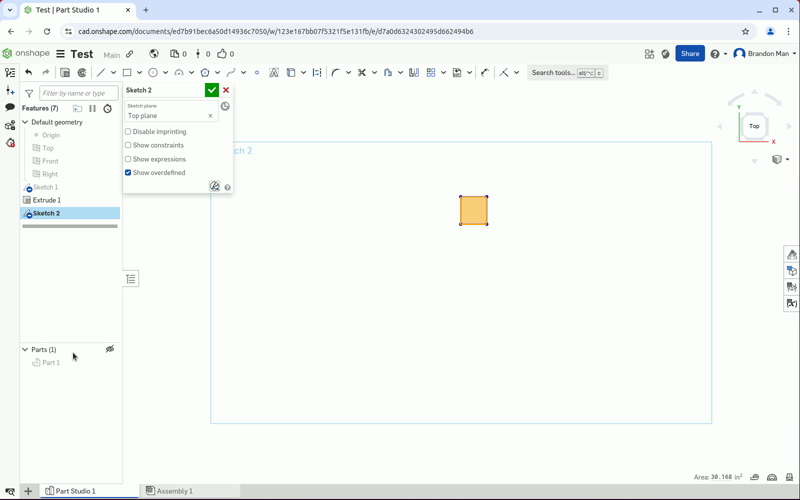
key(shift+e)
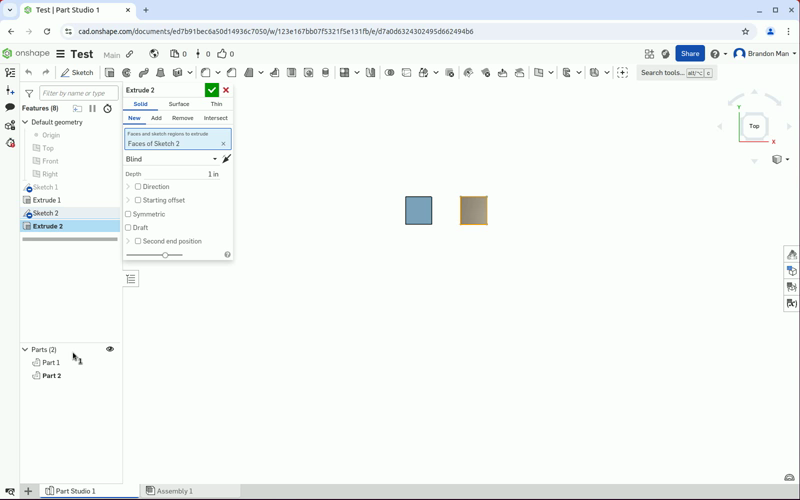
mouse_move(143, 106)
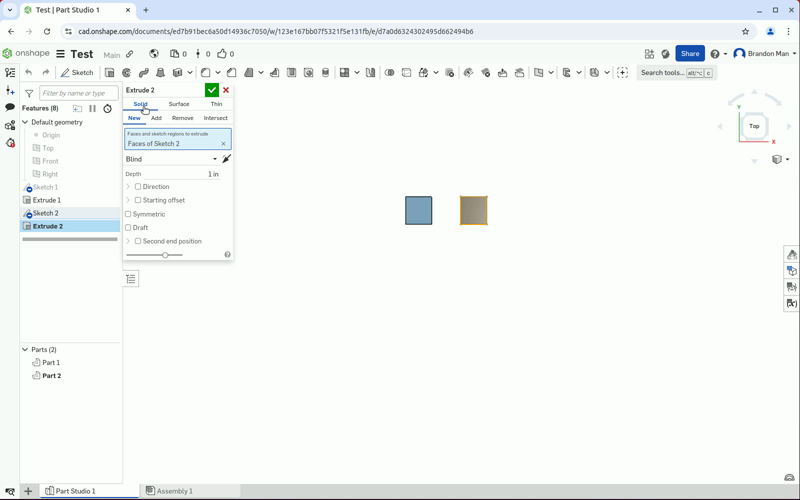
click(143, 106)
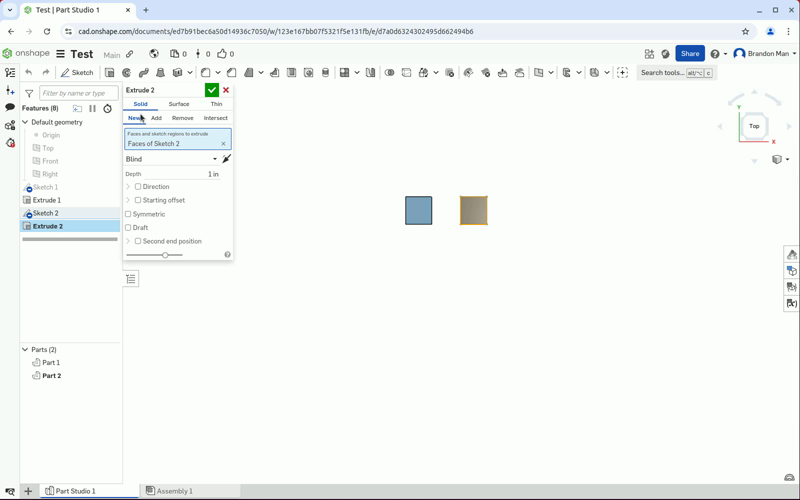
mouse_move(137, 120)
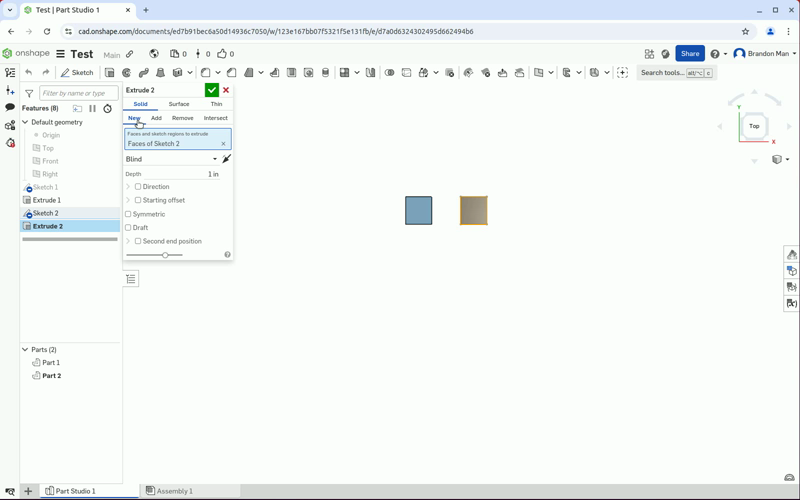
click(137, 120)
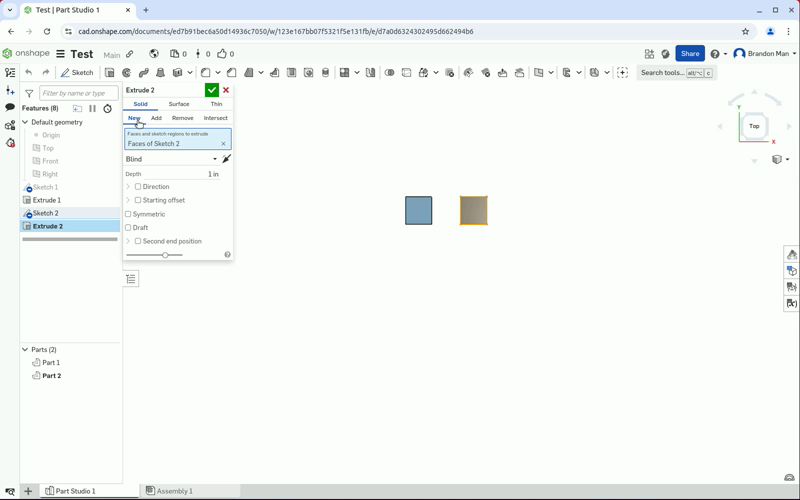
key(tab, 4)
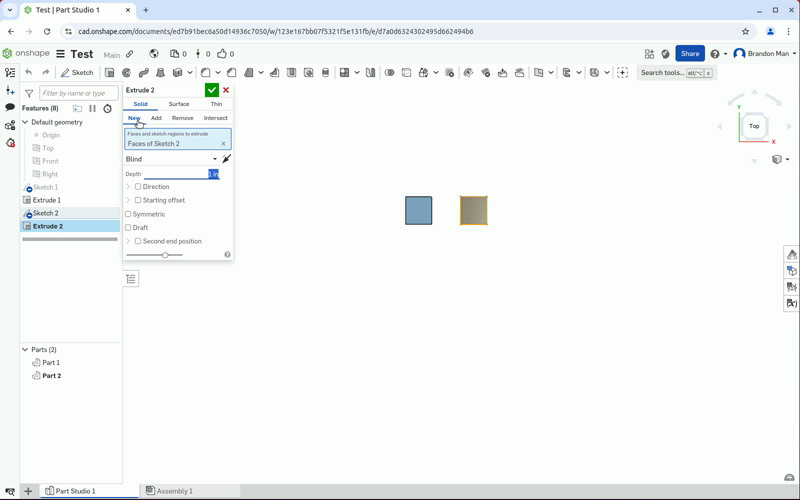
text(15.165)
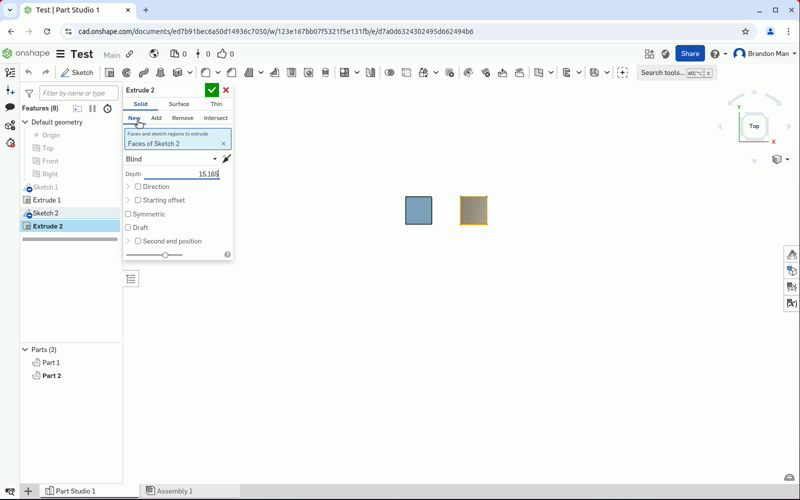
key(enter)
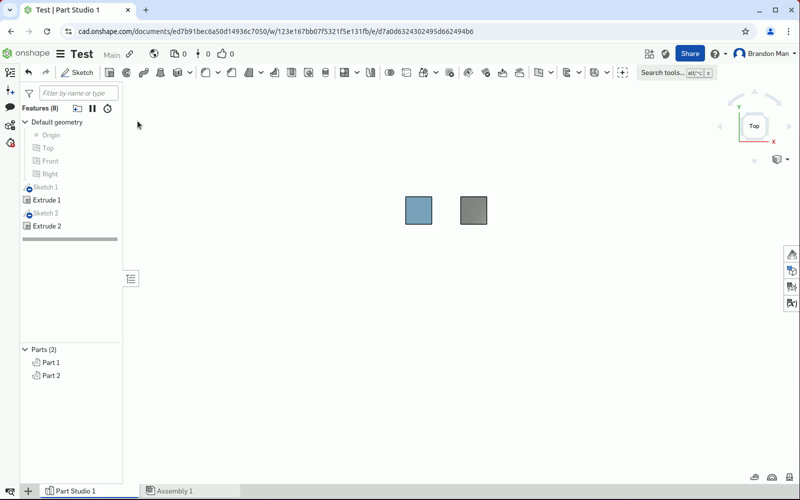
key(shift+h)
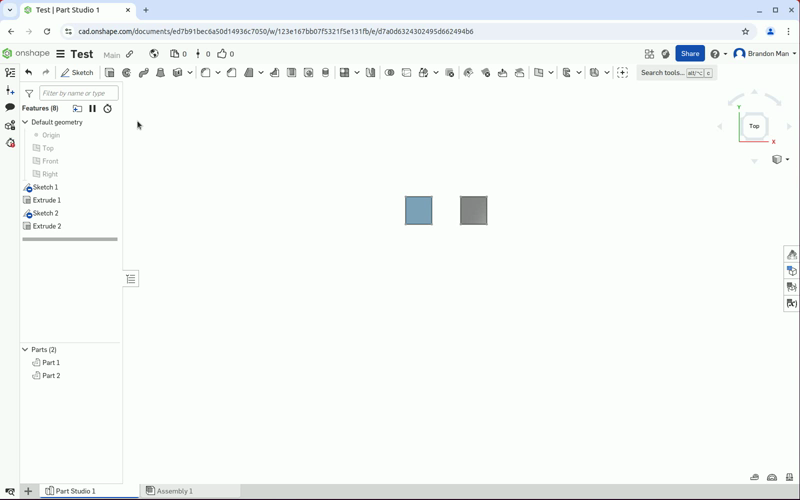
key(shift+h)
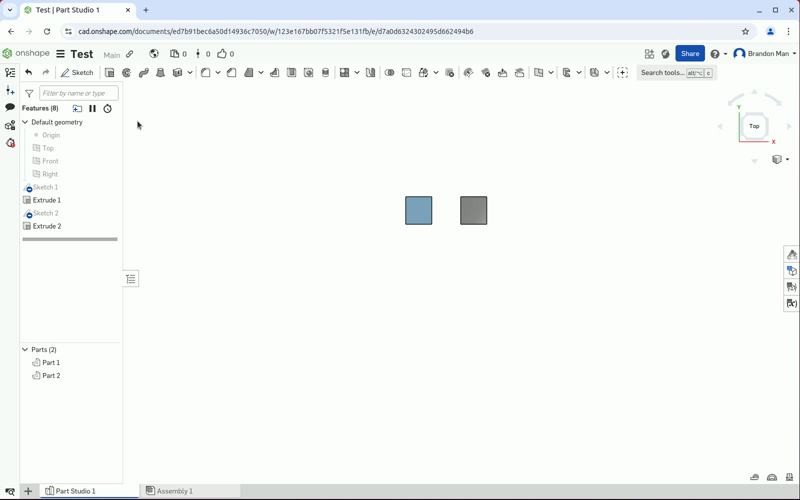
mouse_move(73, 189)
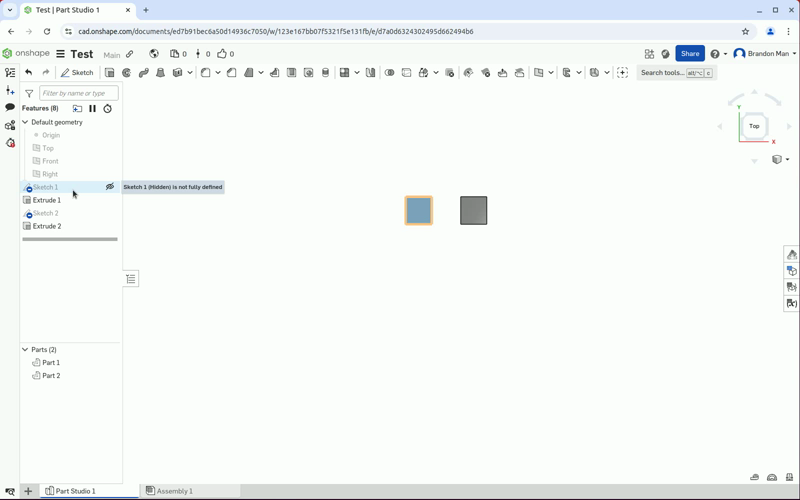
click(73, 189)
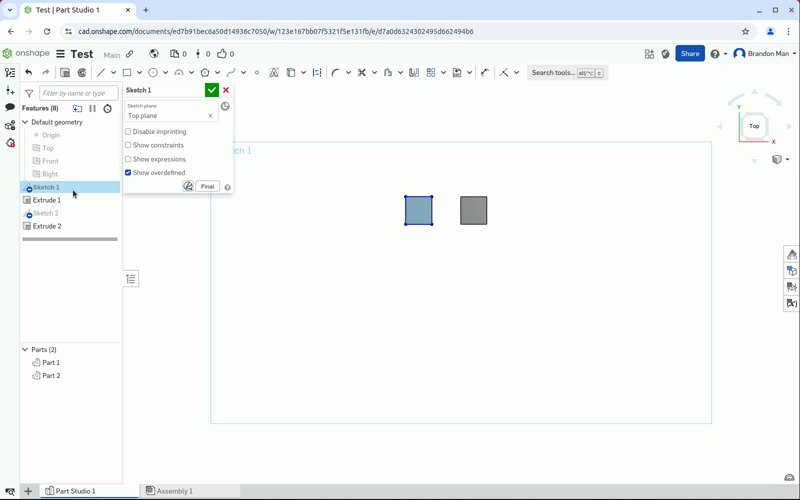
mouse_move(229, 92)
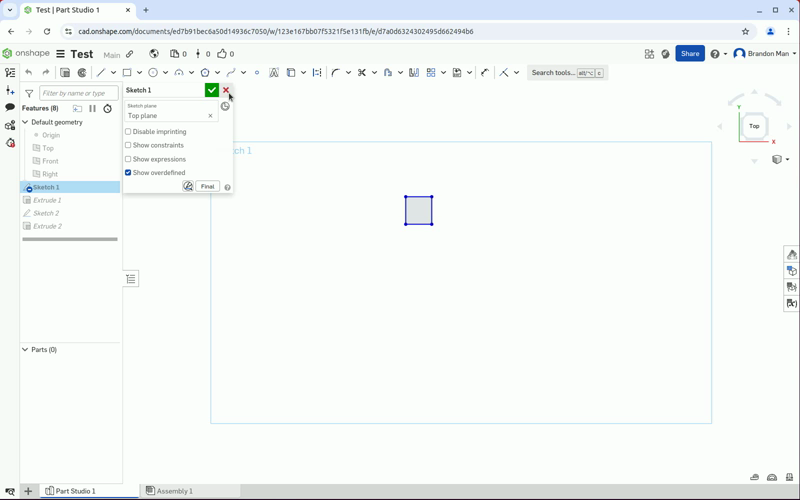
click(229, 92)
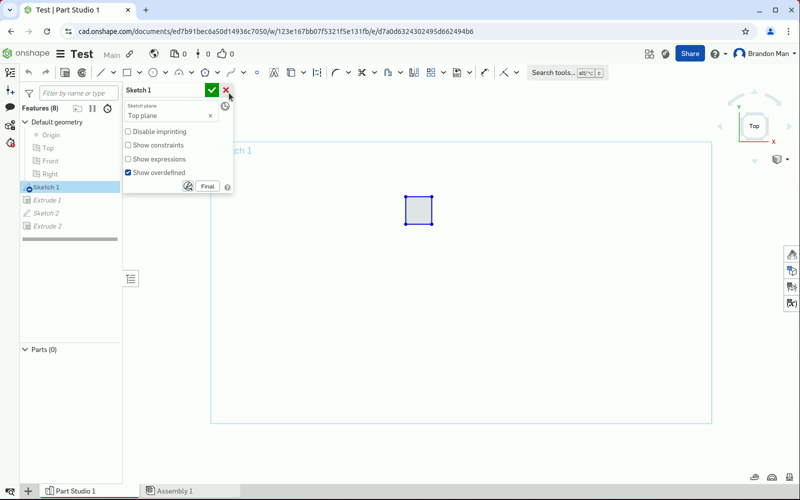
key(shift+s)
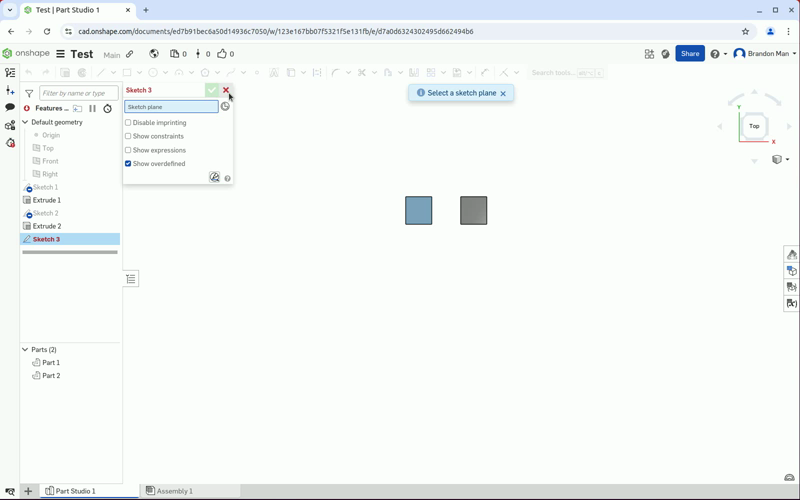
mouse_move(73, 150)
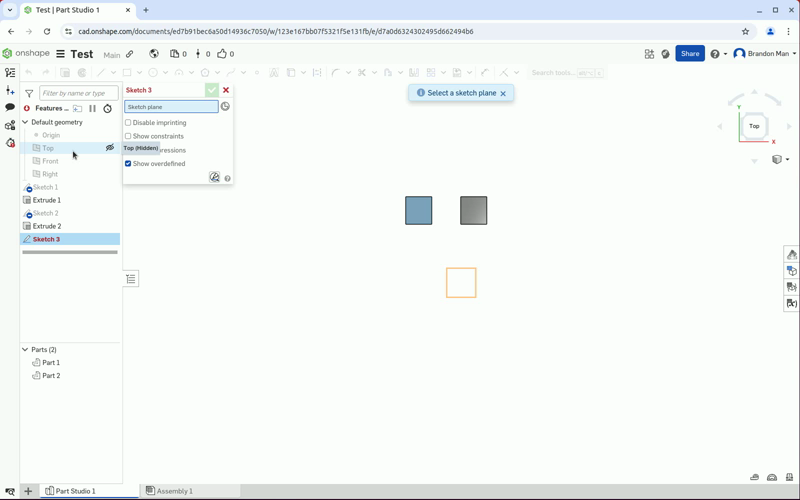
click(73, 150)
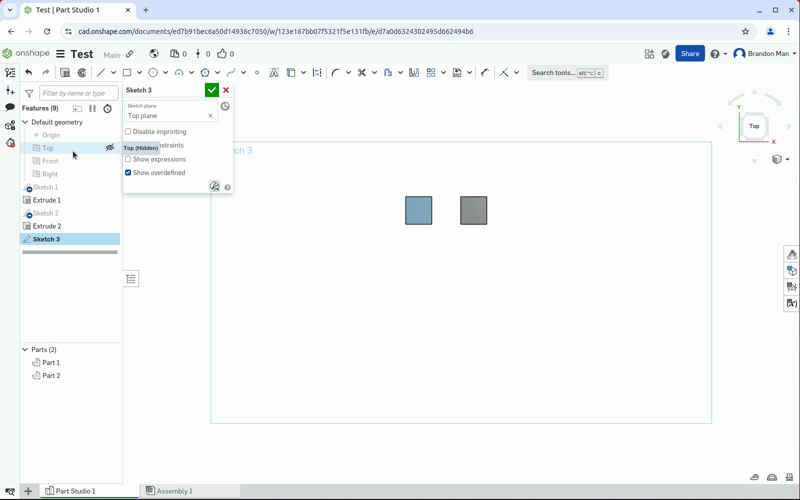
mouse_move(73, 352)
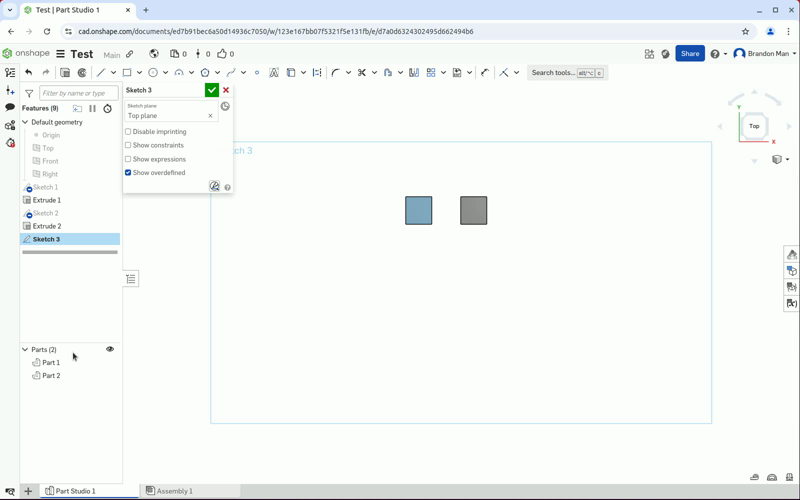
key(y)
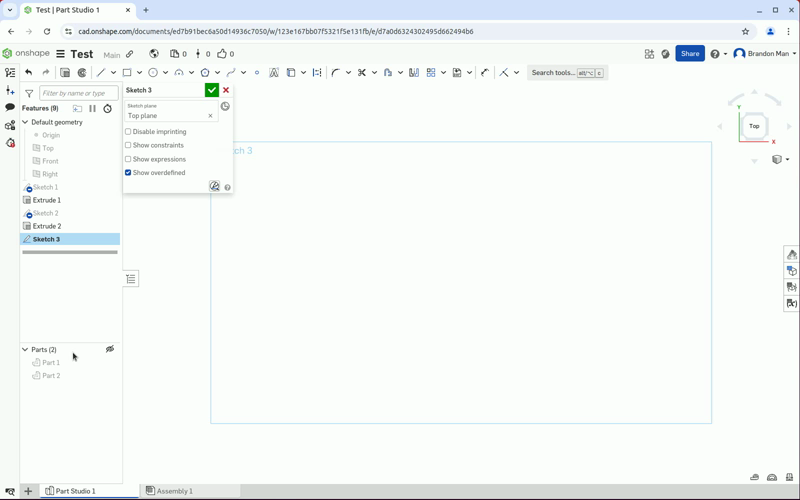
key(l)
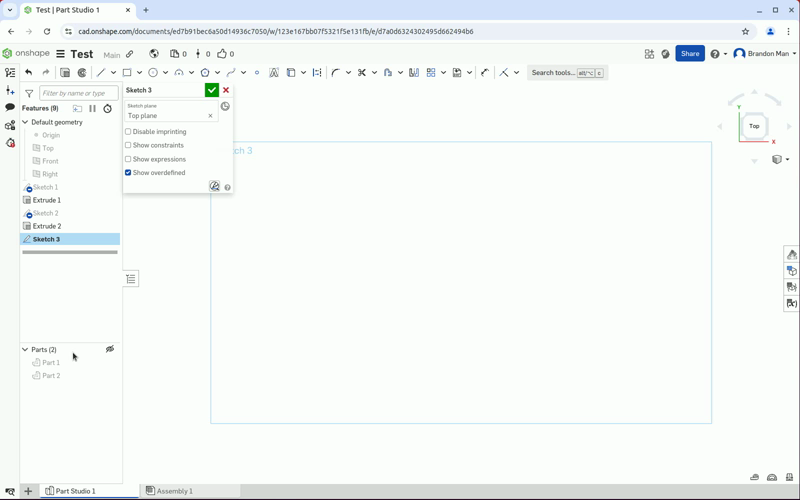
key_down(shift)
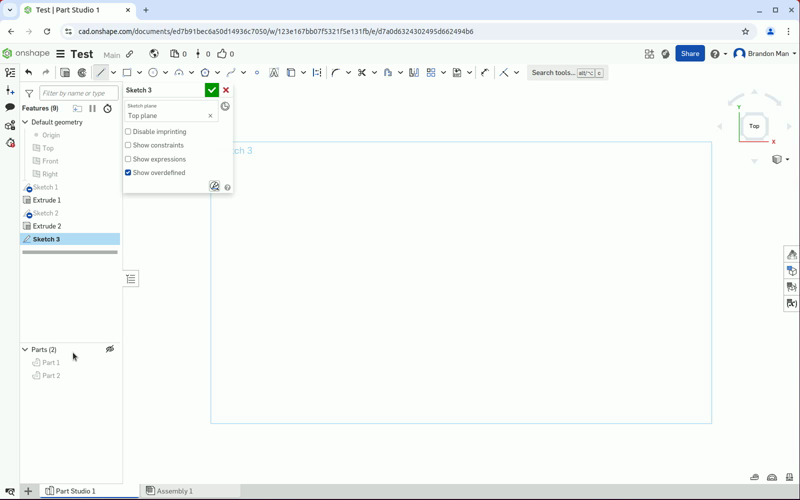
mouse_move(460, 224)
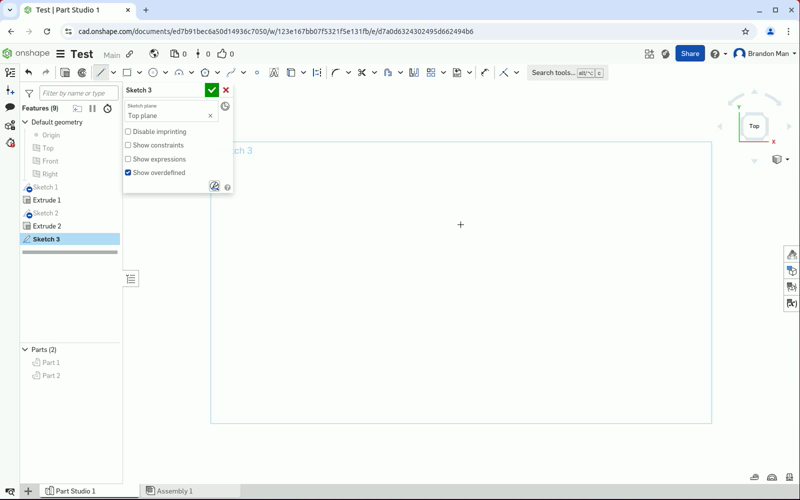
click(460, 224)
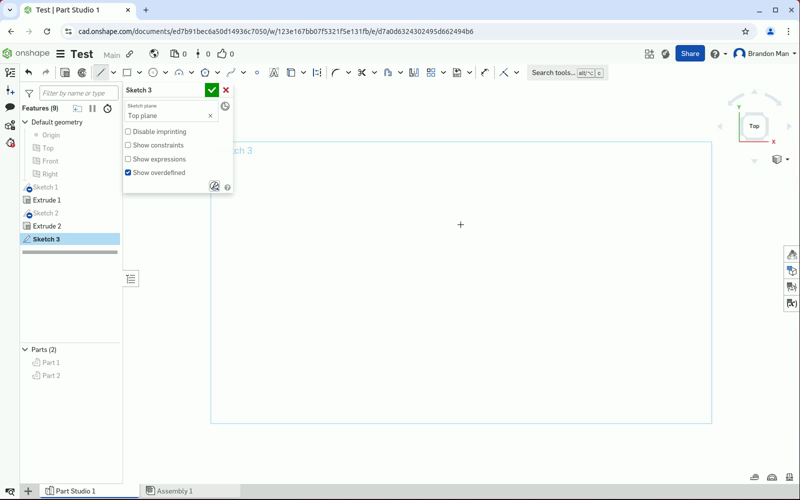
key_up(shift)
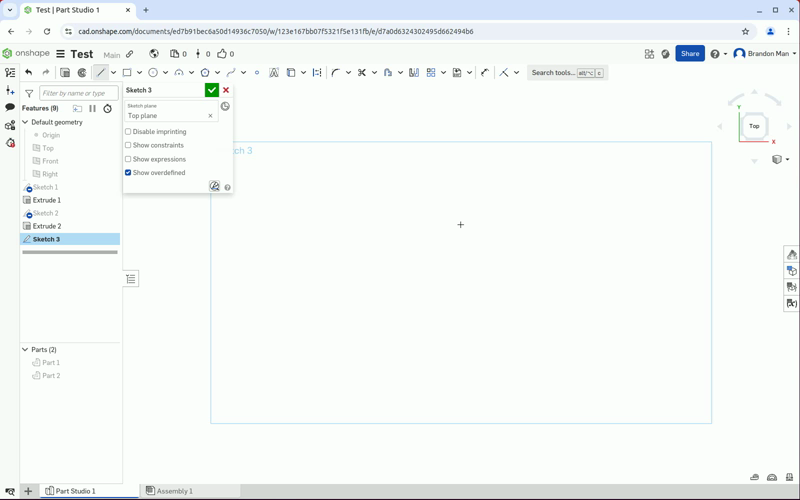
key_down(shift)
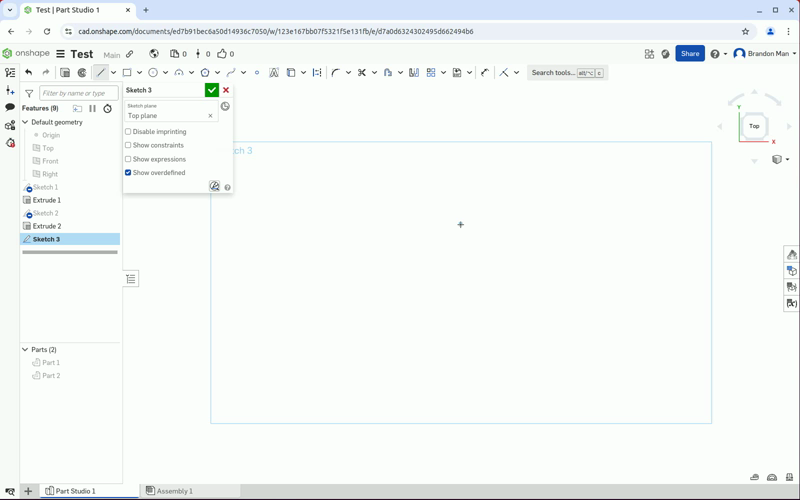
mouse_move(490, 224)
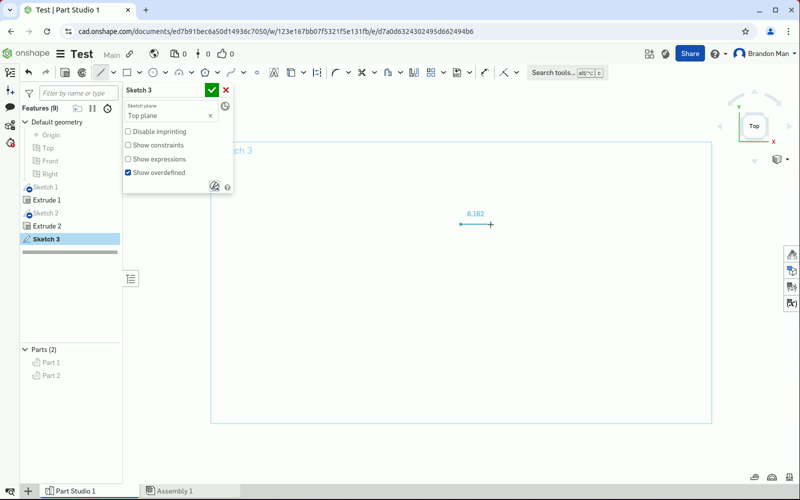
mouse_move(486, 224)
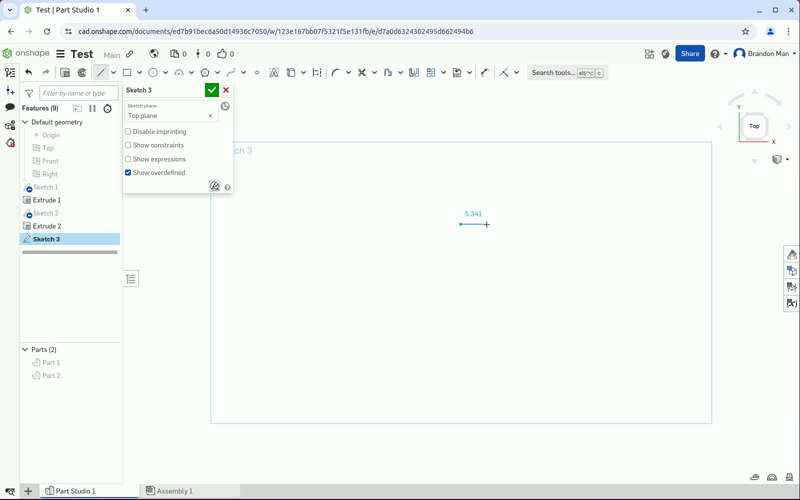
click(486, 224)
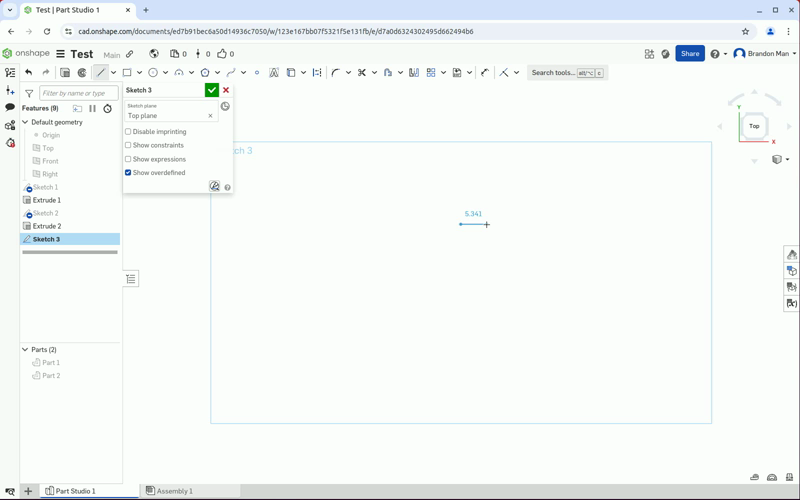
key_up(shift)
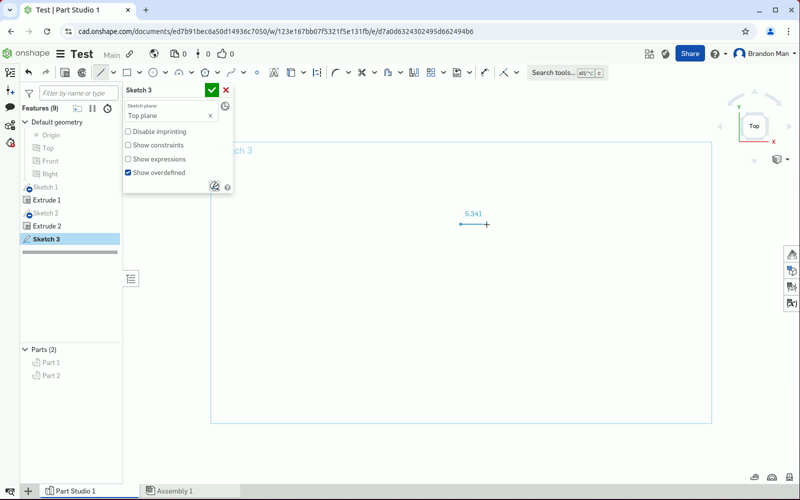
key_down(shift)
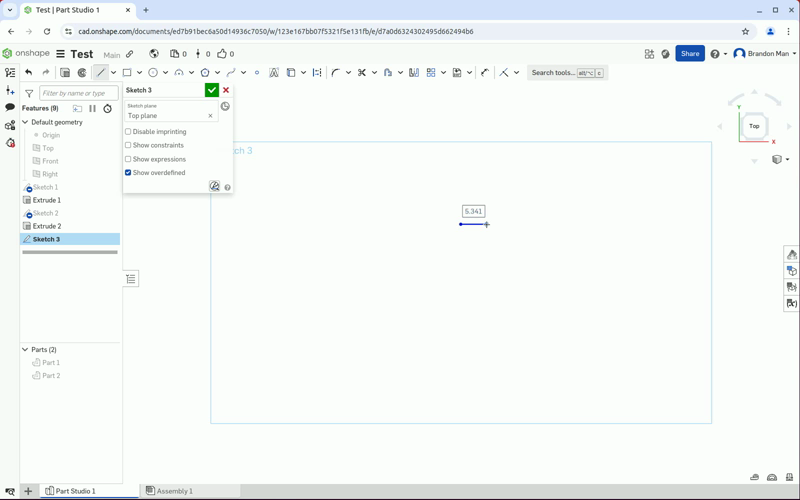
mouse_move(516, 224)
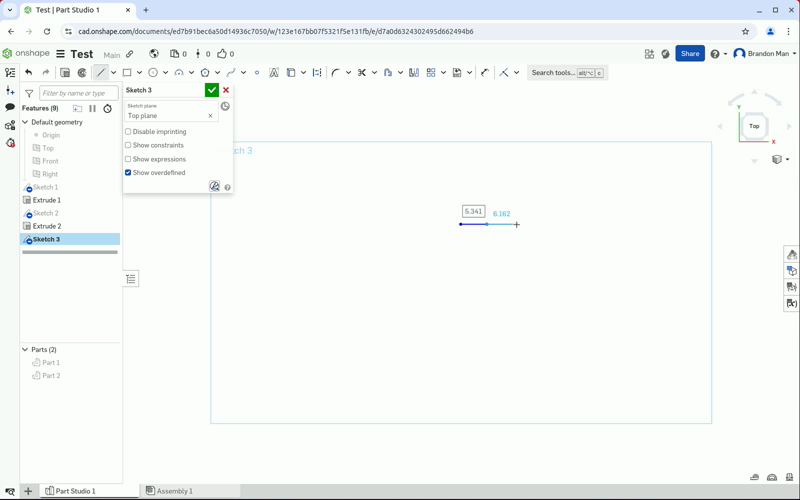
mouse_move(486, 196)
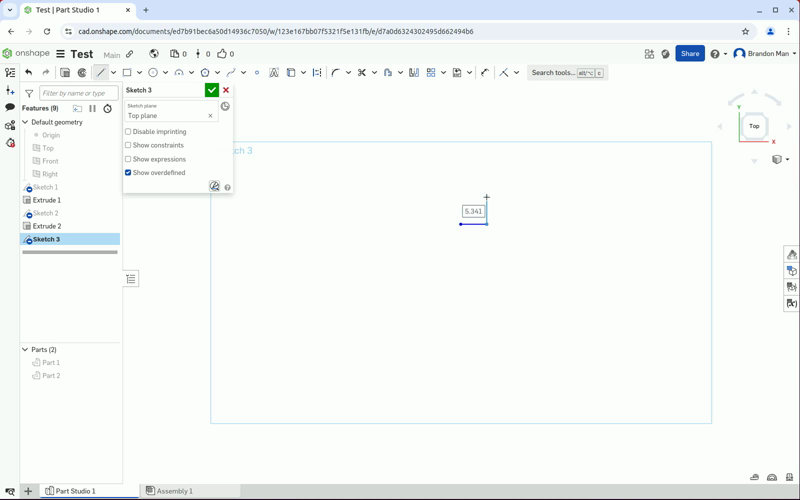
click(486, 196)
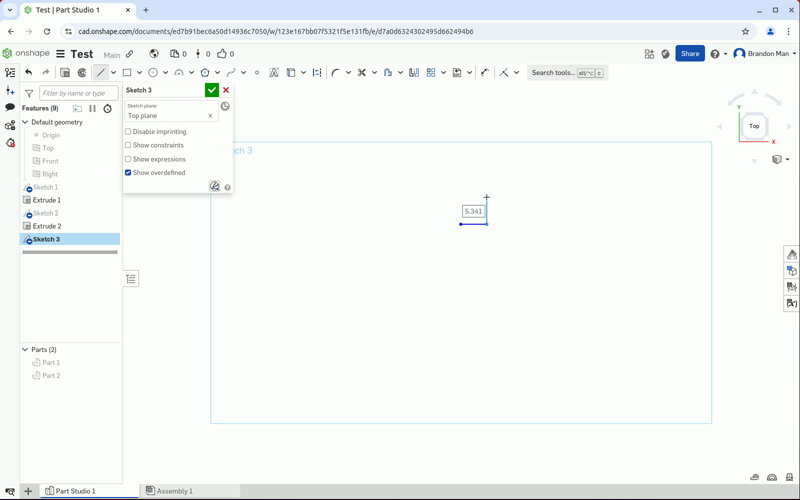
key_up(shift)
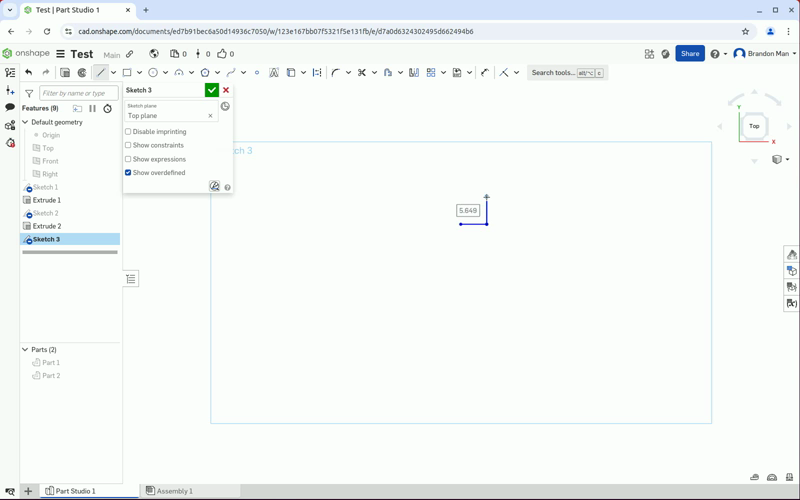
key_down(shift)
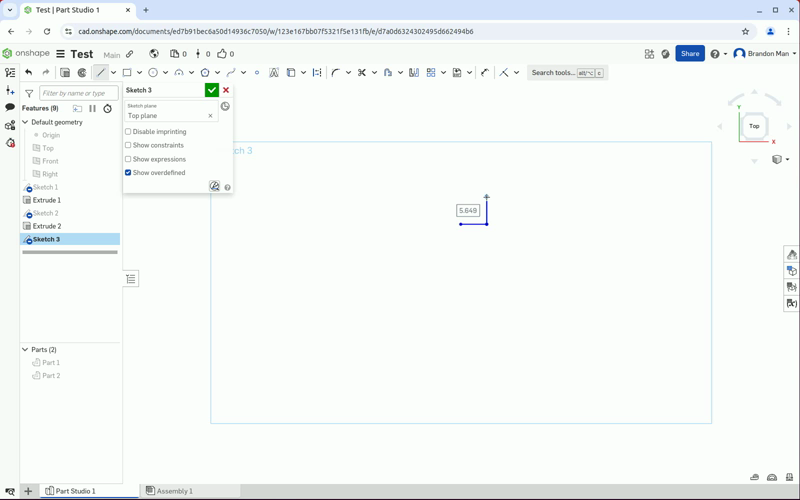
mouse_move(516, 196)
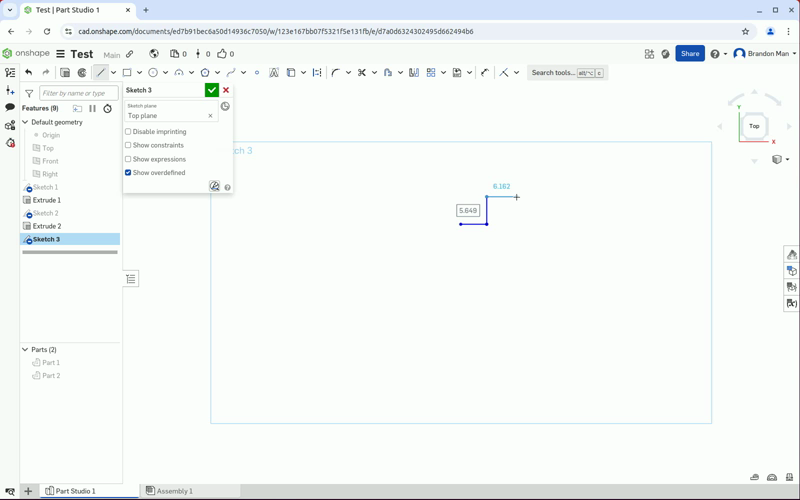
mouse_move(460, 196)
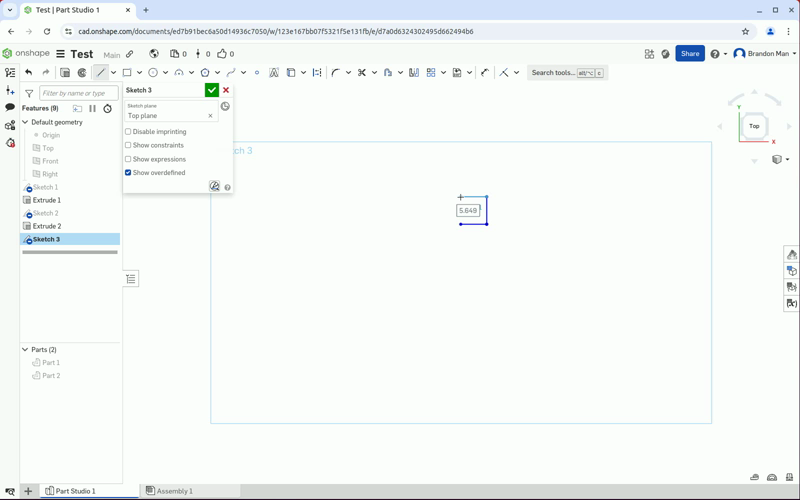
click(460, 196)
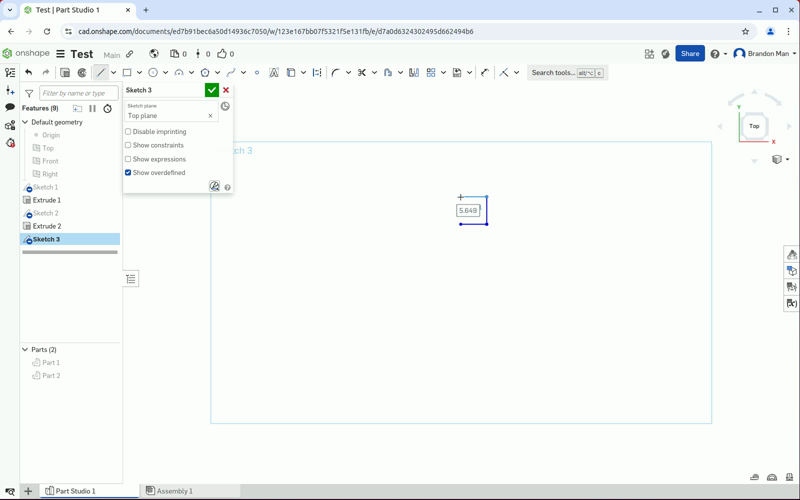
key_up(shift)
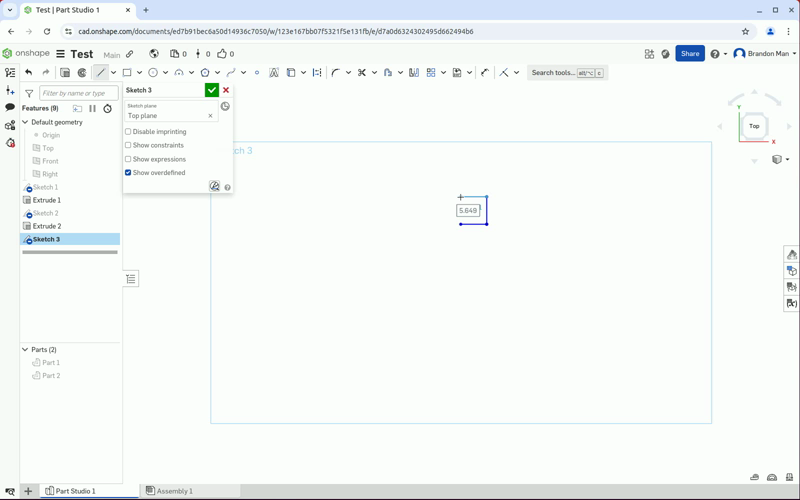
mouse_move(490, 196)
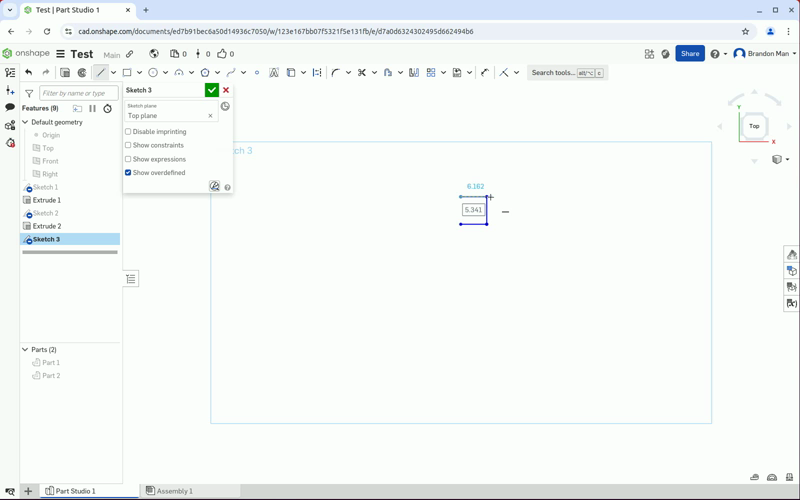
key_down(shift)
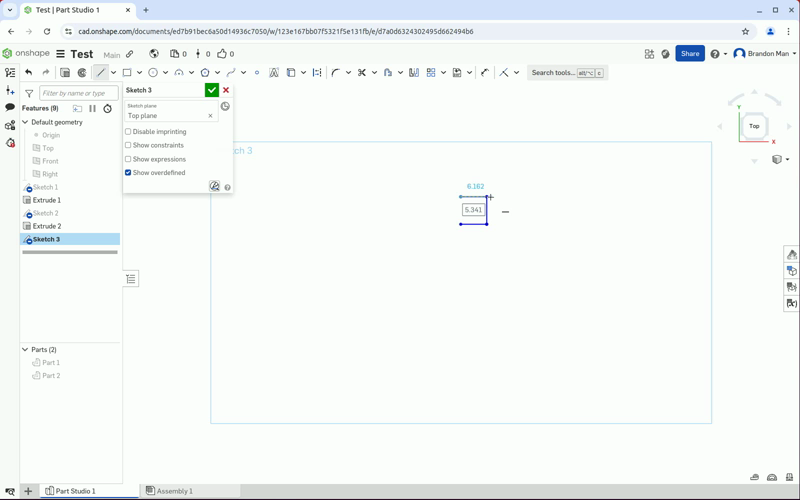
mouse_move(460, 224)
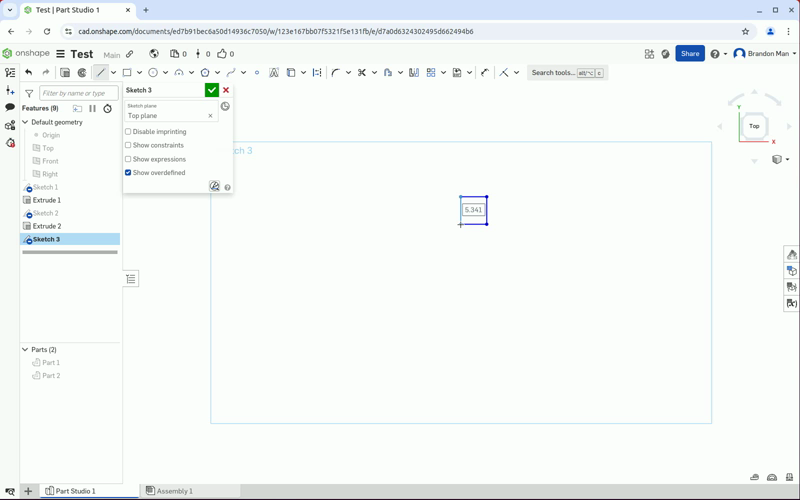
key_up(shift)
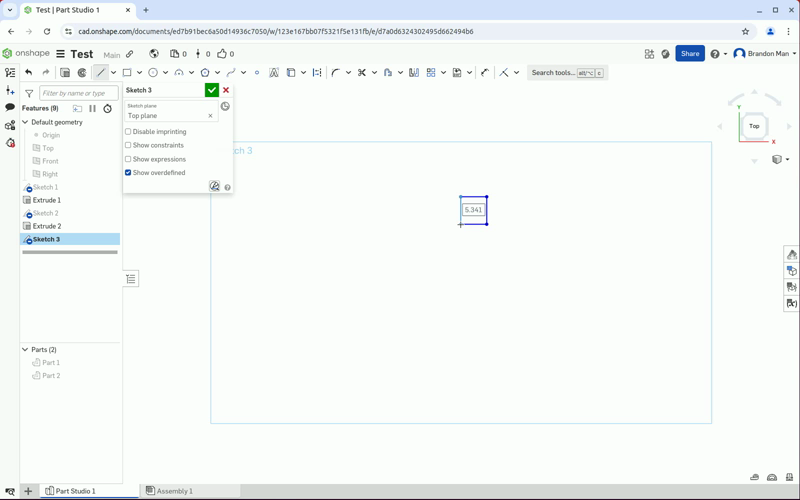
click(460, 224)
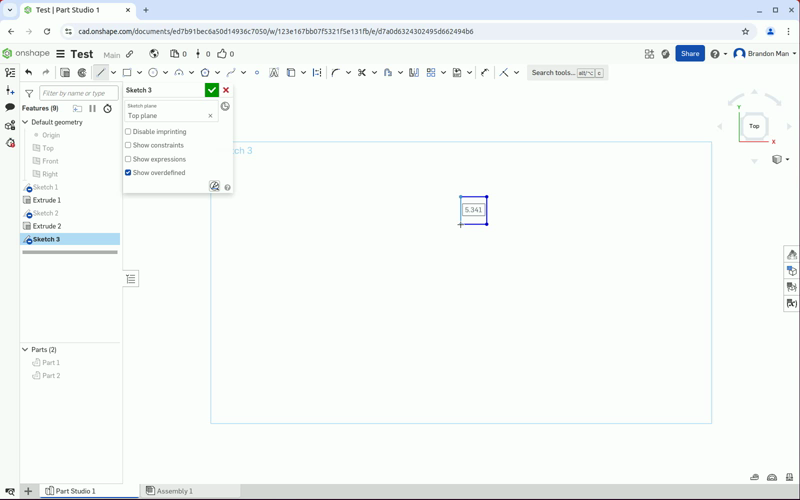
key(esc)
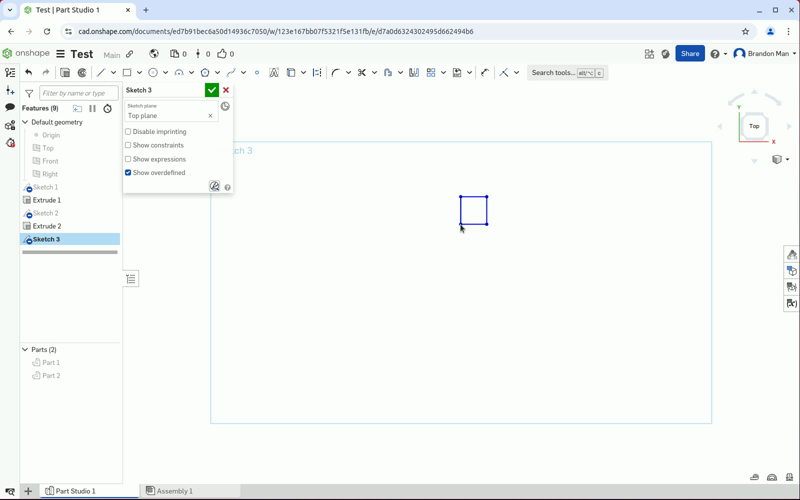
mouse_move(467, 203)
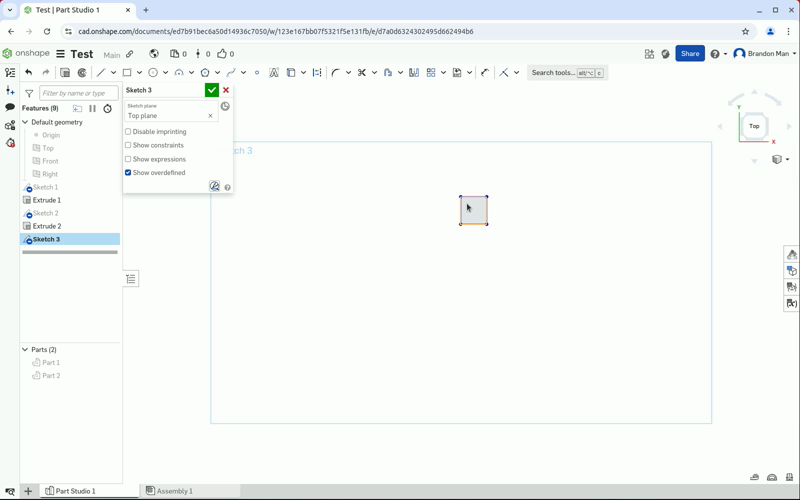
scroll(6)
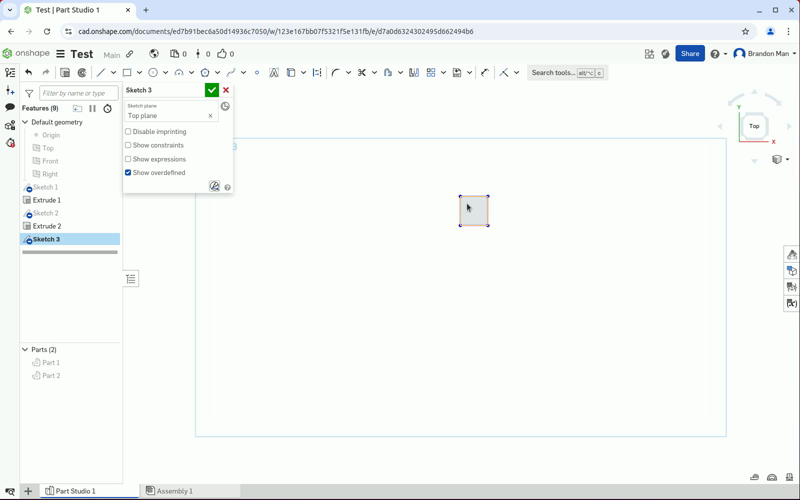
scroll(6)
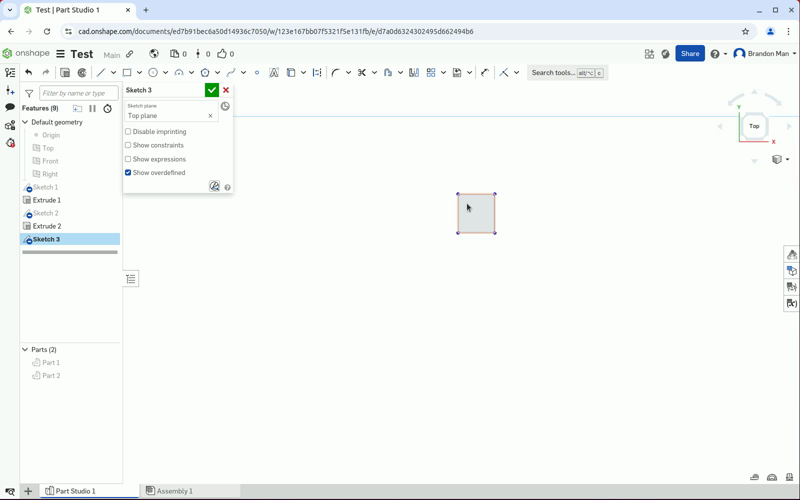
scroll(6)
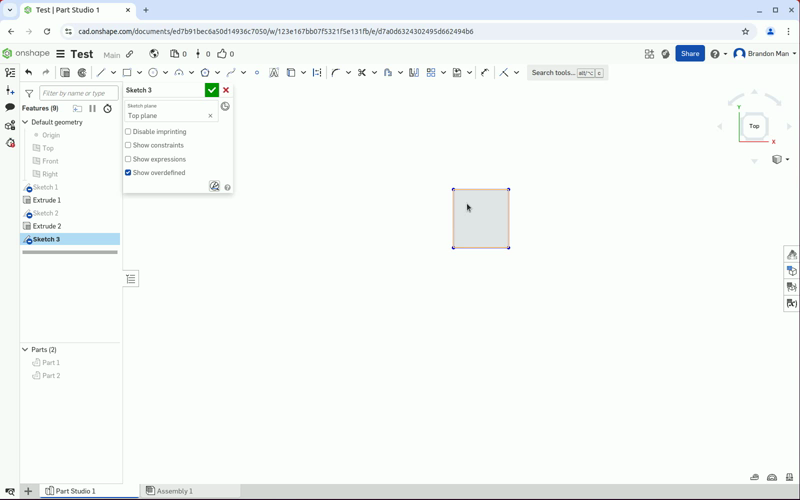
scroll(6)
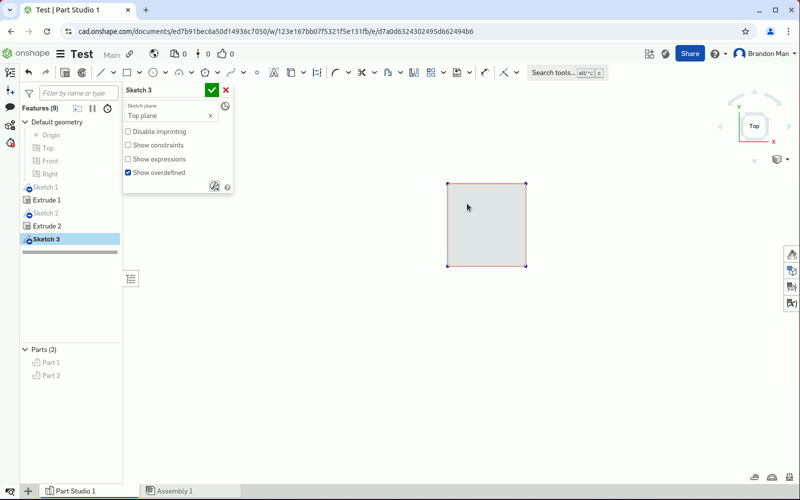
scroll(6)
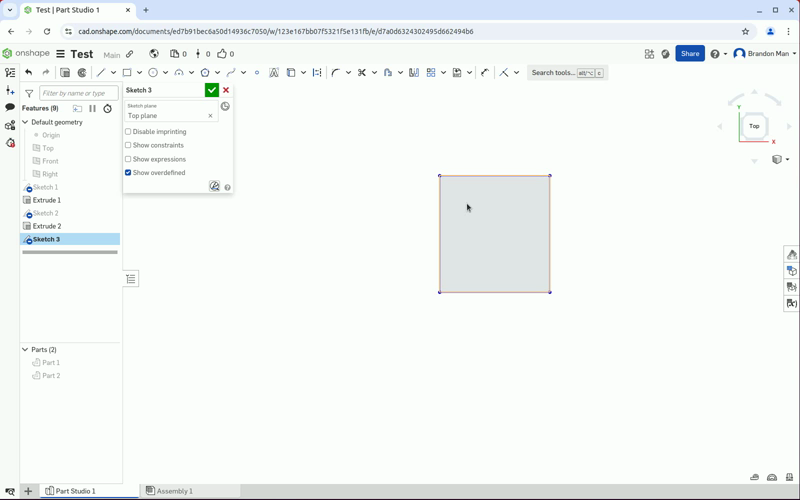
scroll(6)
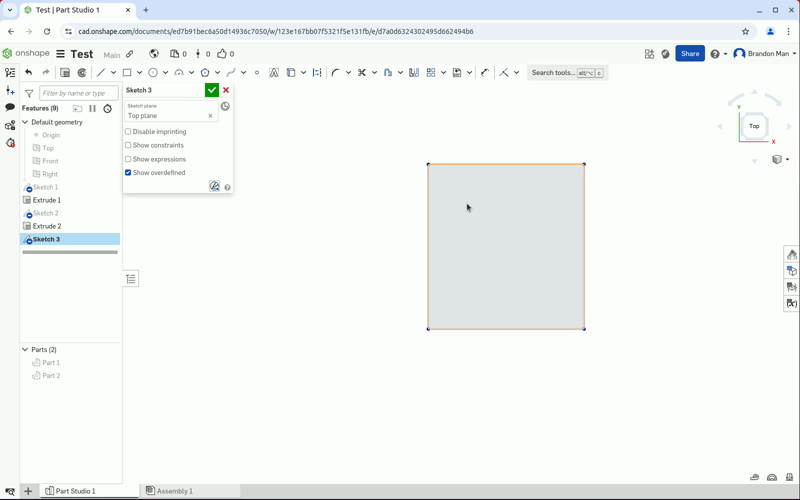
scroll(6)
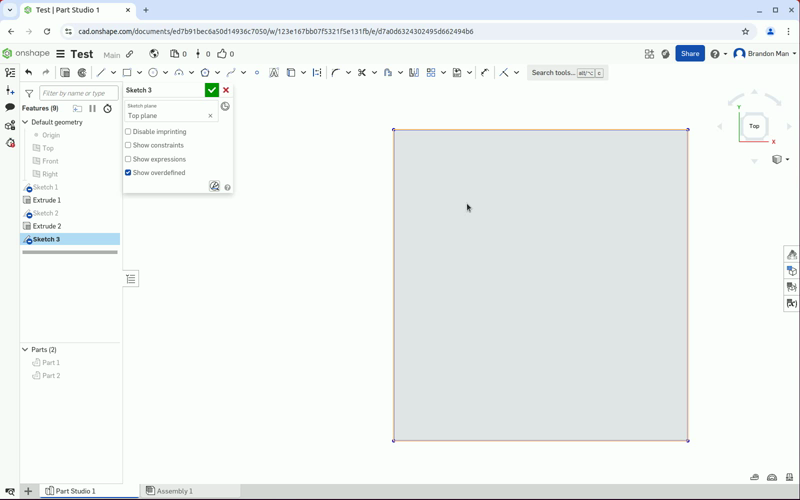
click(467, 203)
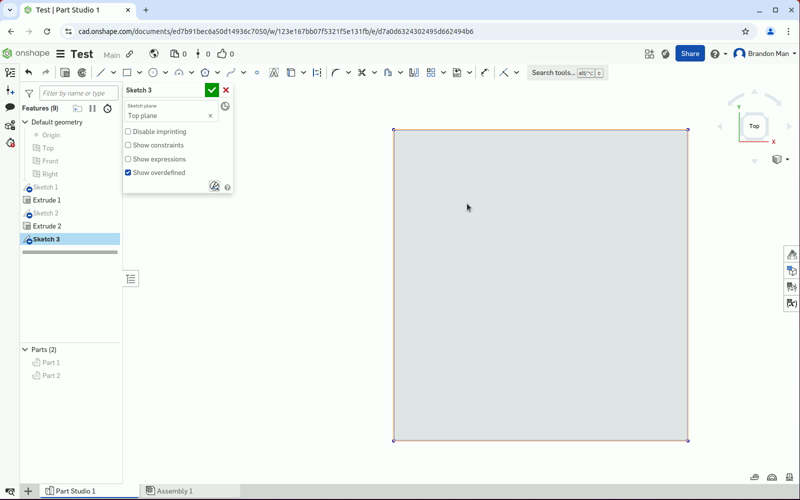
scroll(-6)
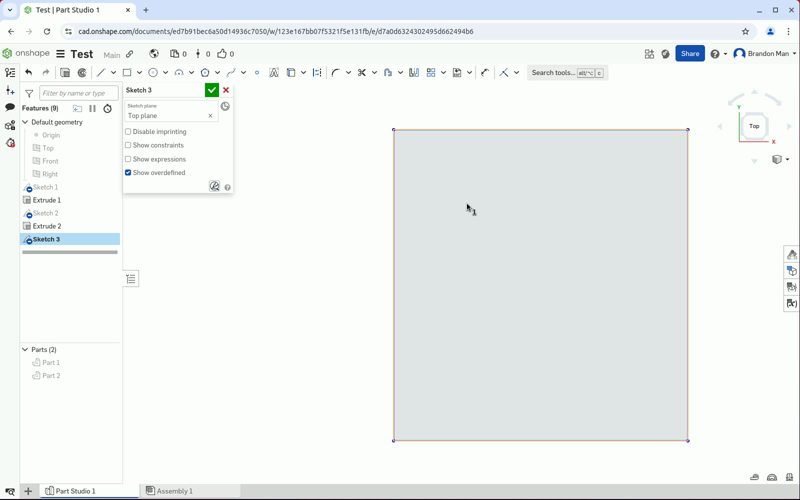
scroll(-6)
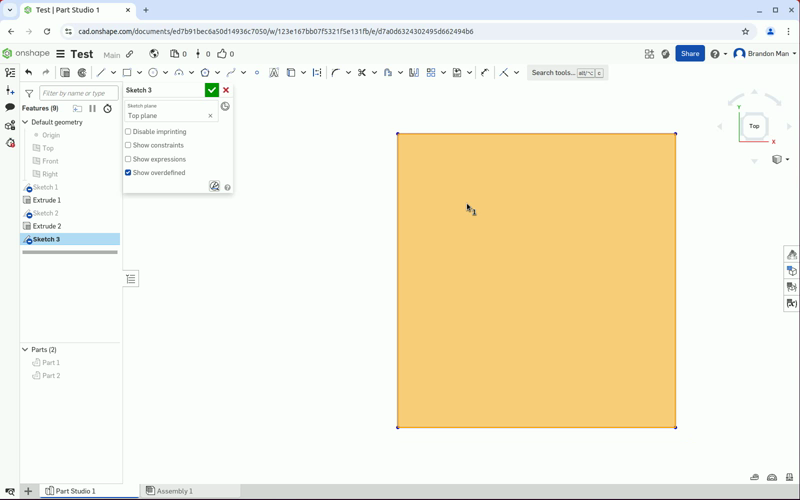
scroll(-6)
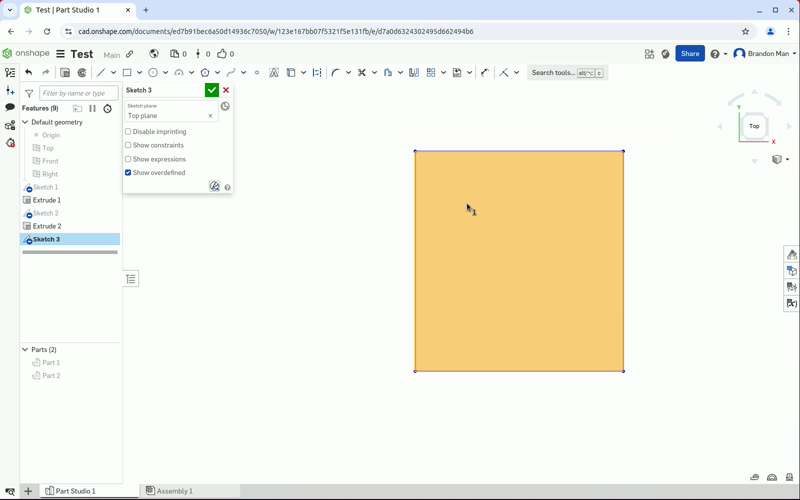
scroll(-6)
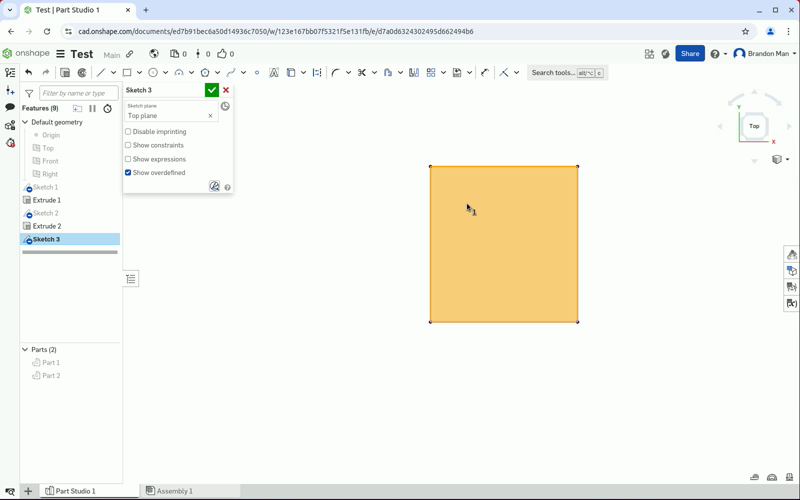
scroll(-6)
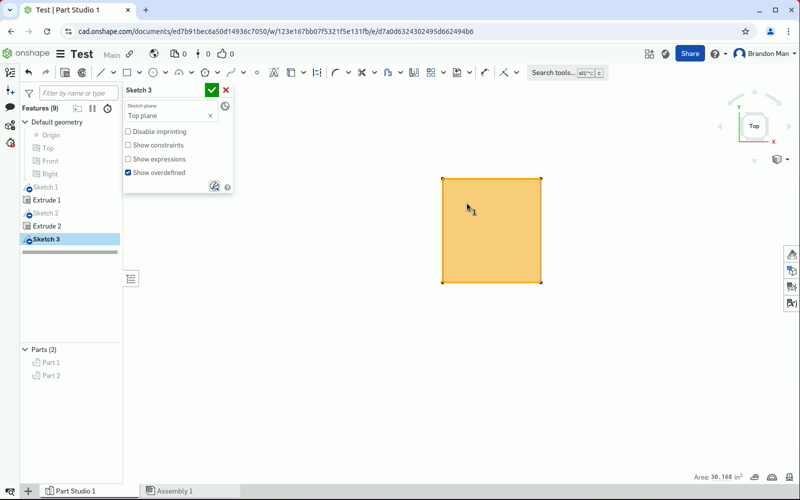
scroll(-6)
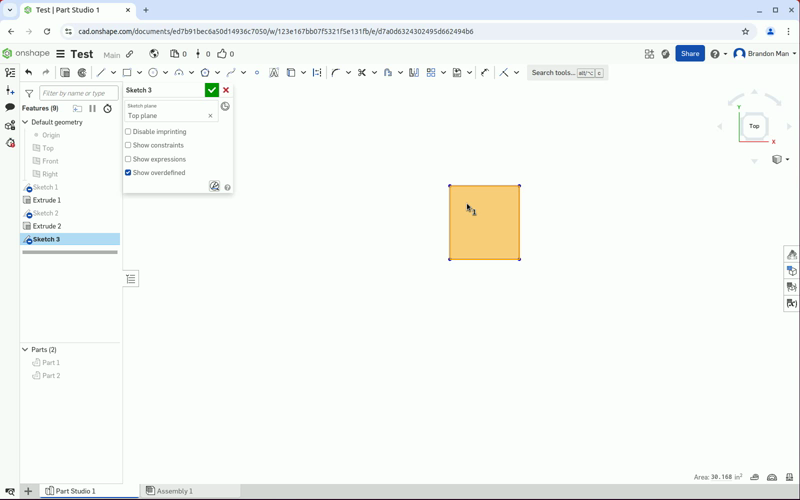
scroll(-6)
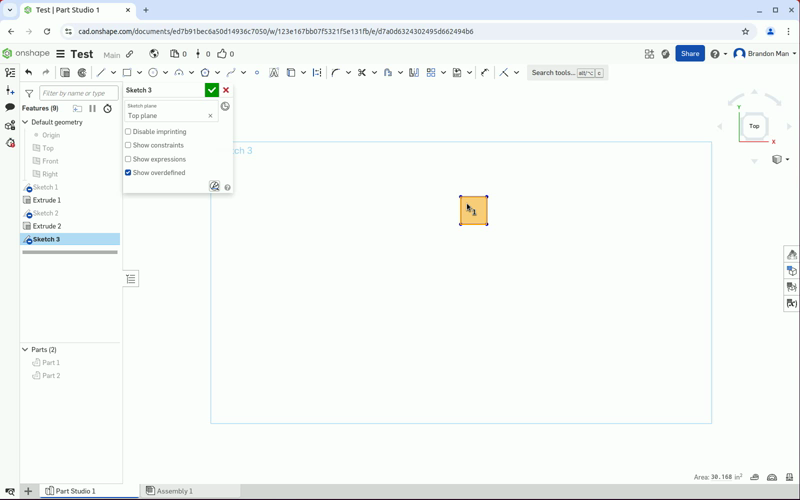
mouse_move(73, 352)
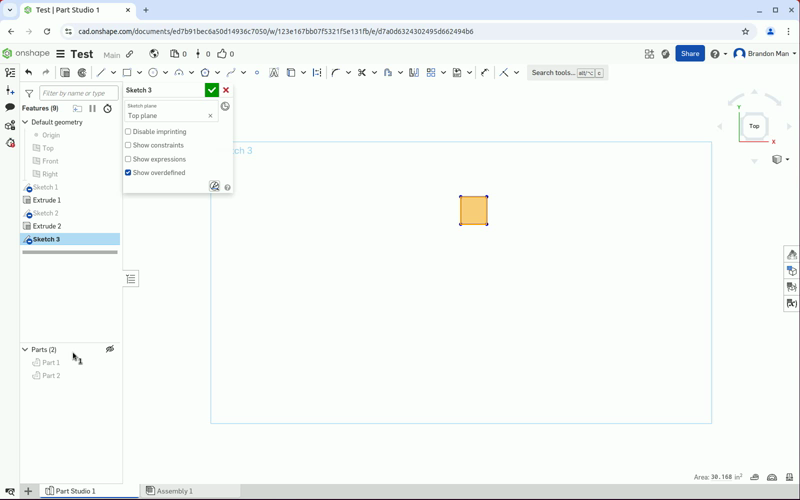
key(shift+y)
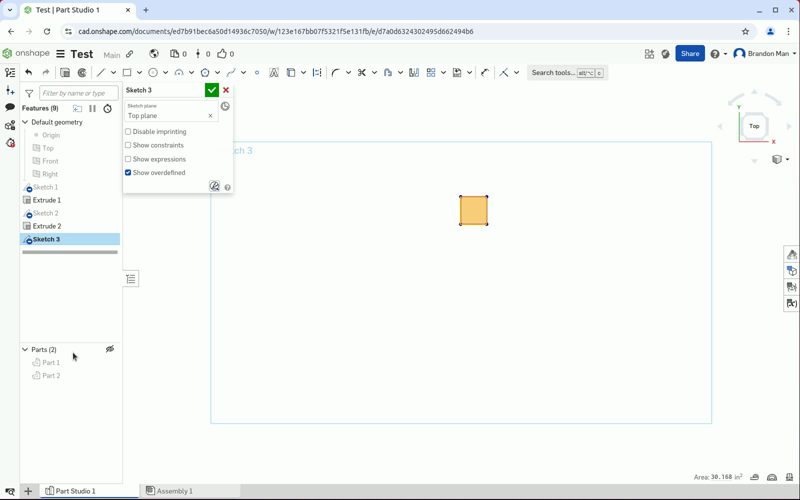
key(shift+e)
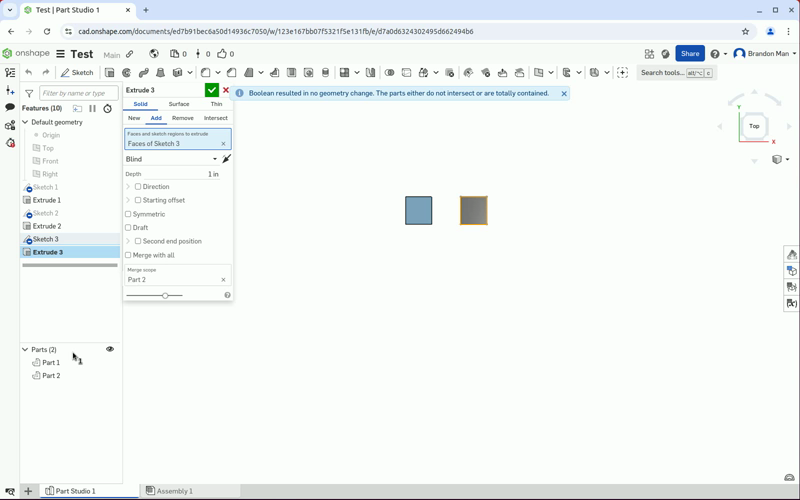
mouse_move(143, 106)
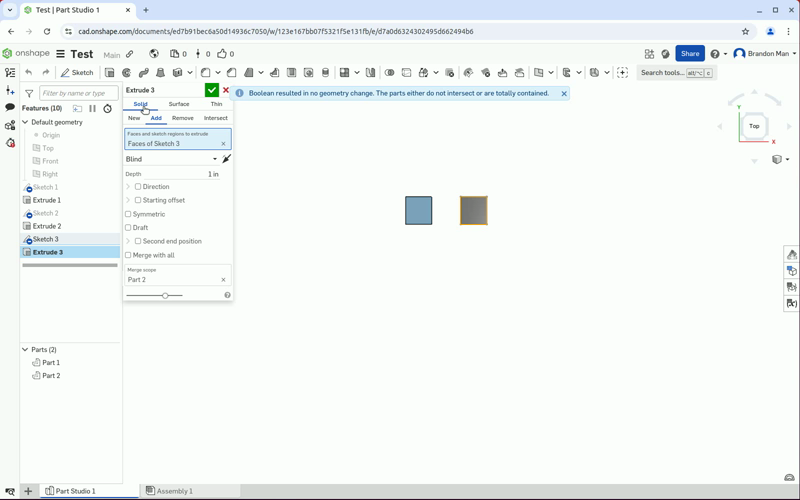
click(143, 106)
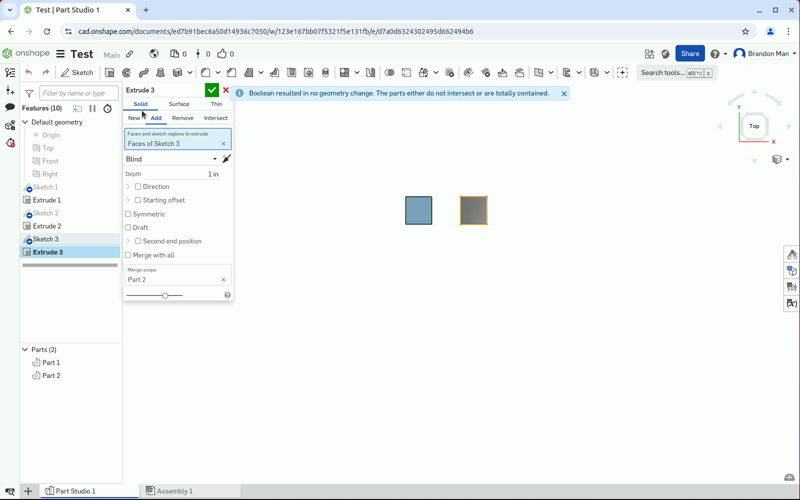
mouse_move(137, 120)
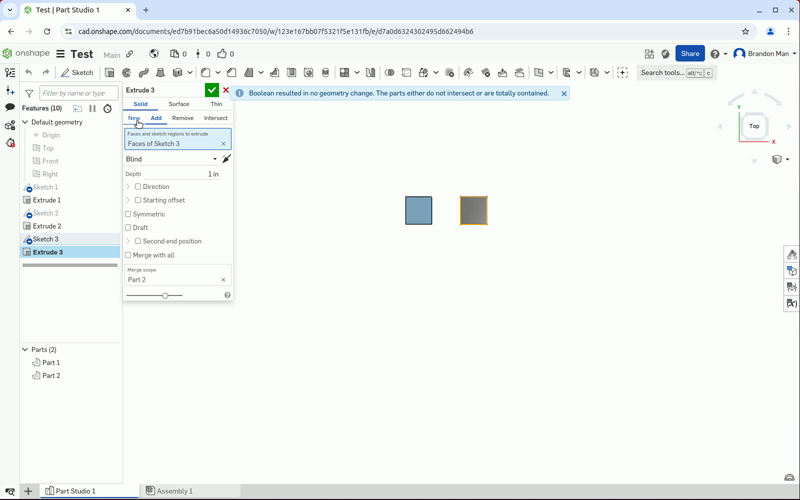
click(137, 120)
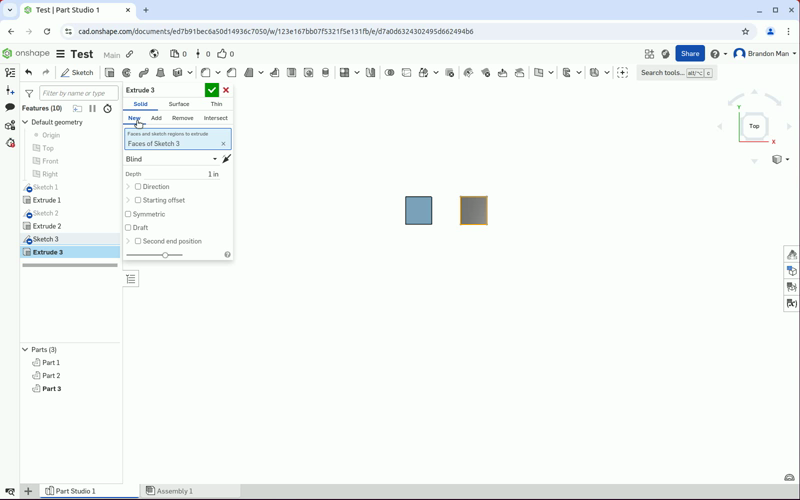
key(tab, 4)
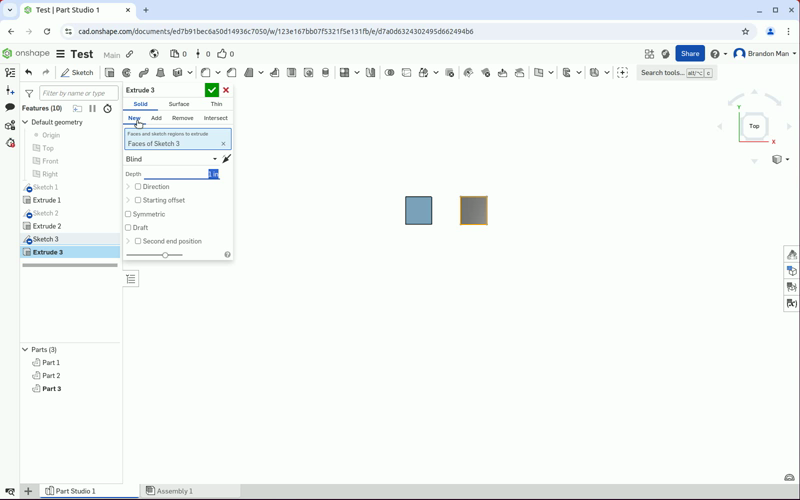
text(4.092)
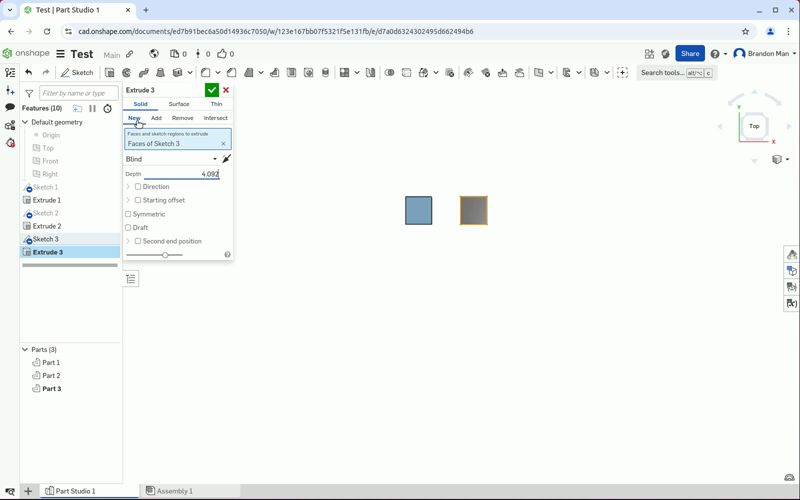
key(enter)
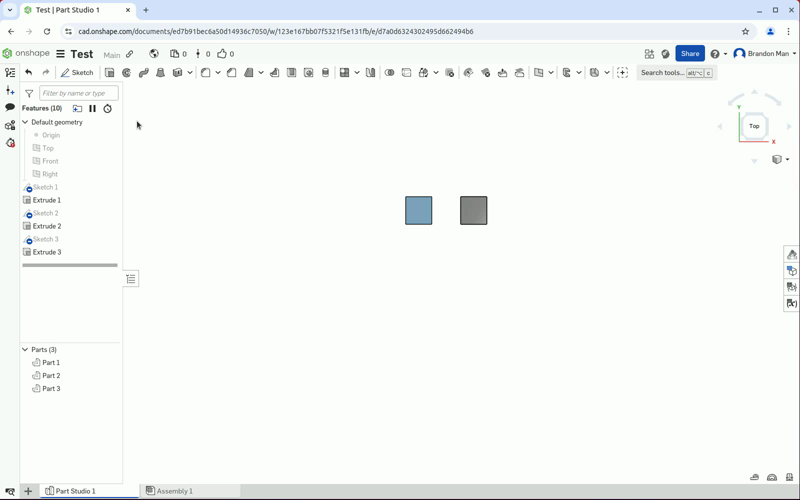
key(shift+h)
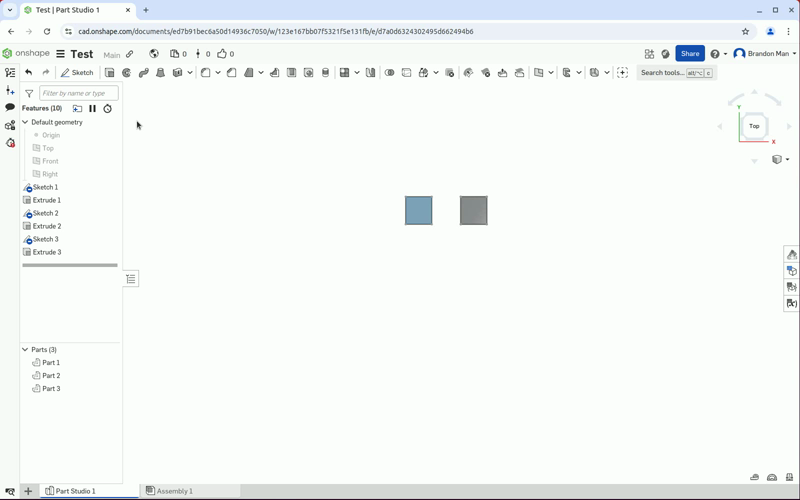
key(shift+h)
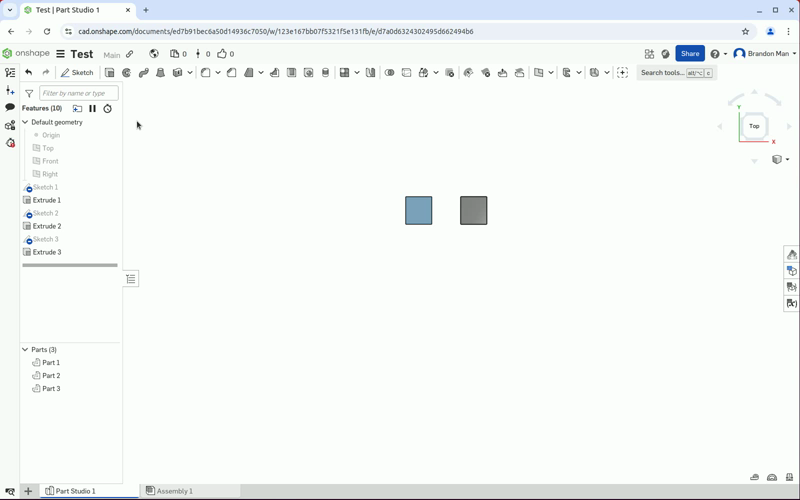
mouse_move(73, 189)
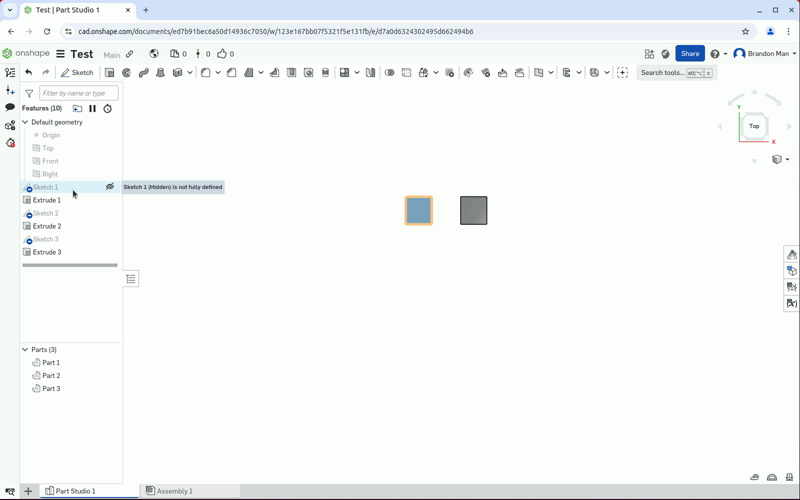
click(73, 189)
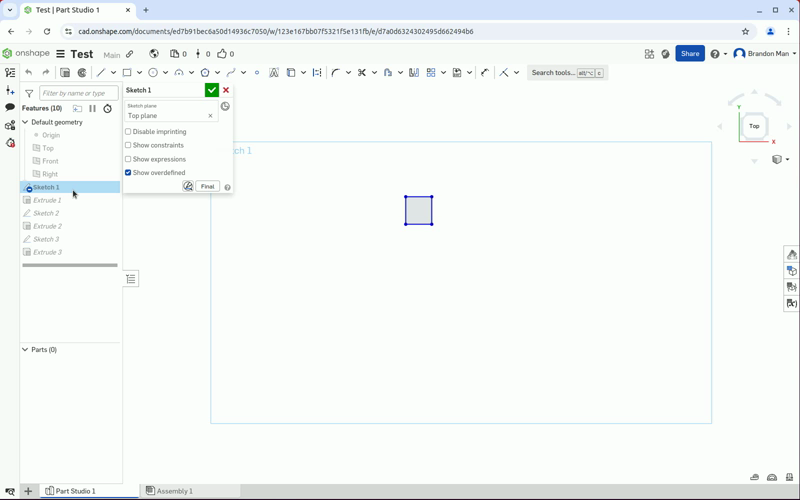
mouse_move(229, 92)
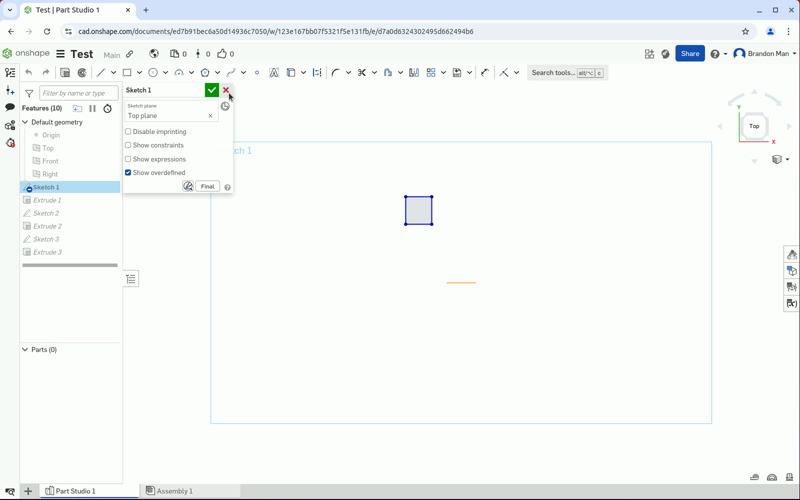
click(229, 92)
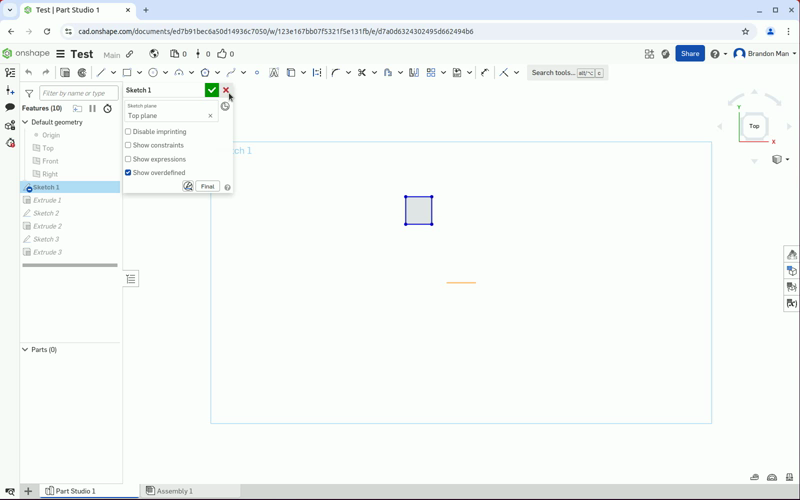
key(shift+s)
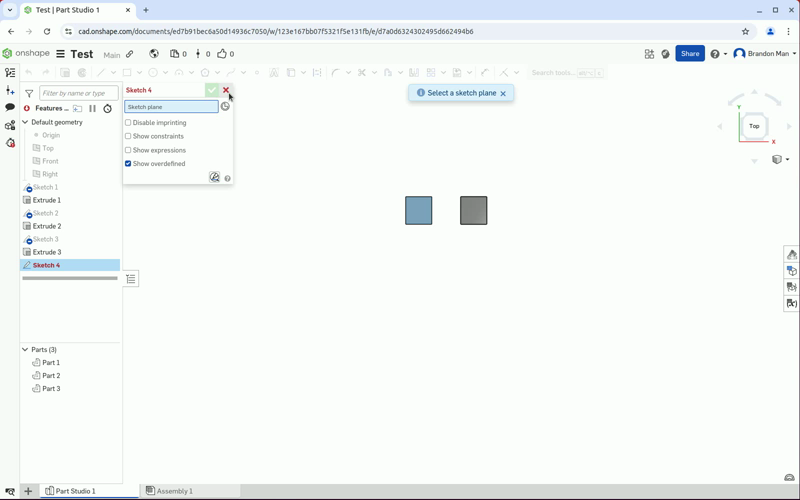
mouse_move(73, 150)
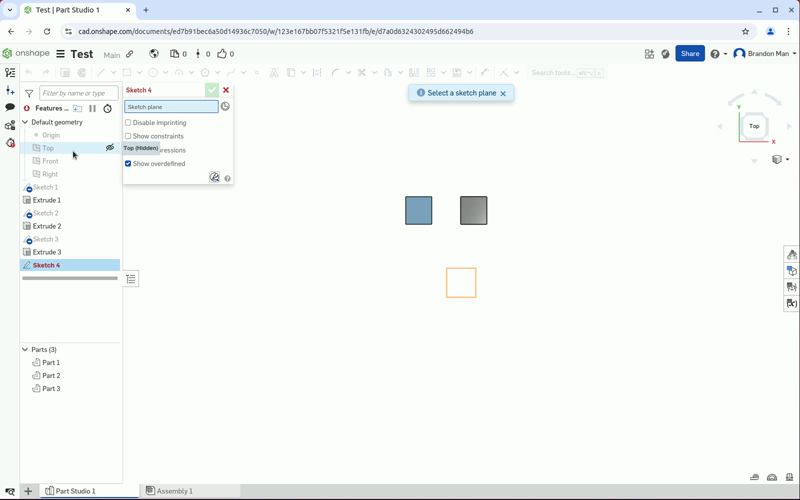
click(73, 150)
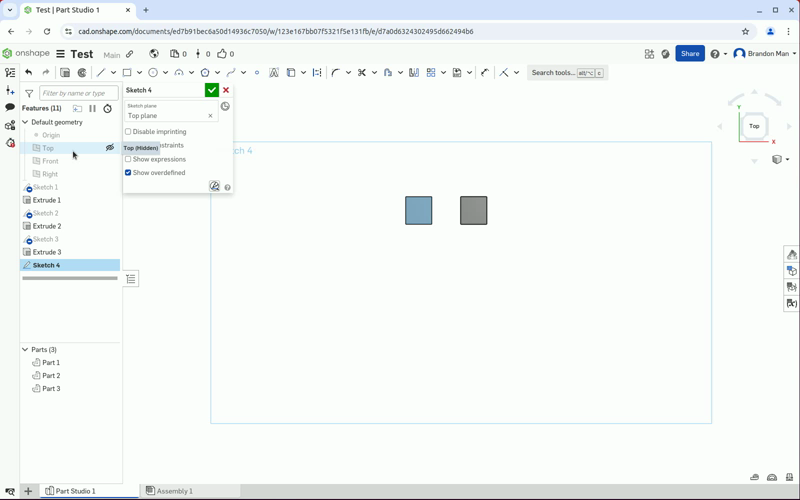
mouse_move(73, 352)
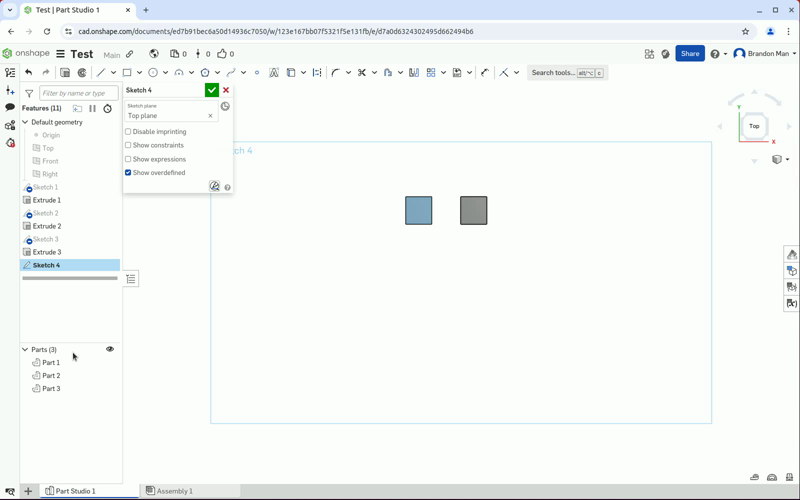
key(y)
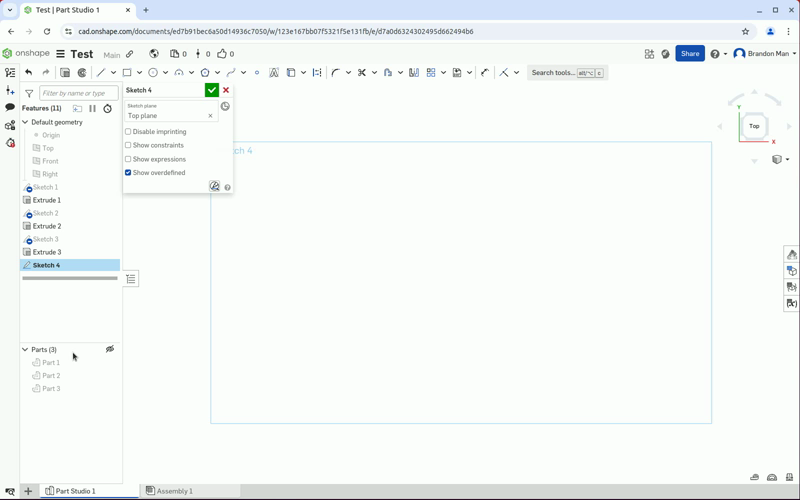
key(l)
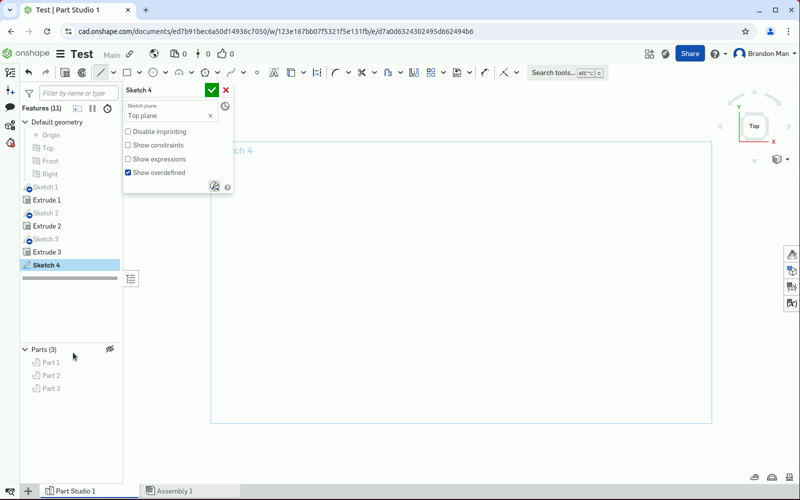
key_down(shift)
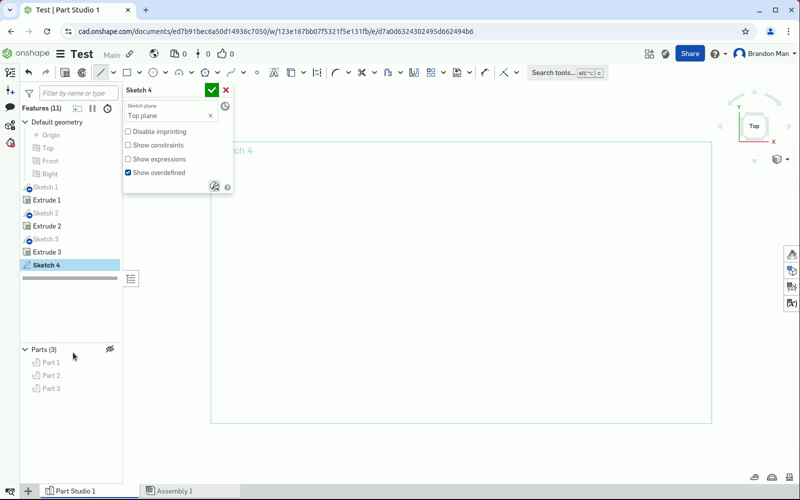
mouse_move(405, 224)
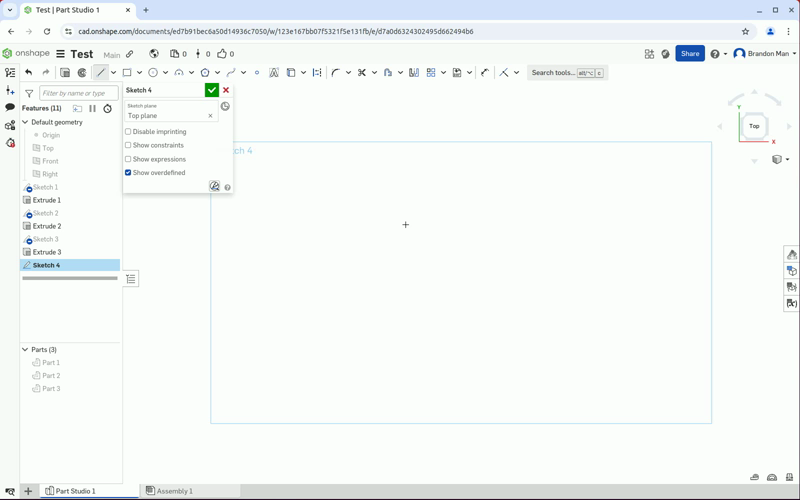
click(405, 224)
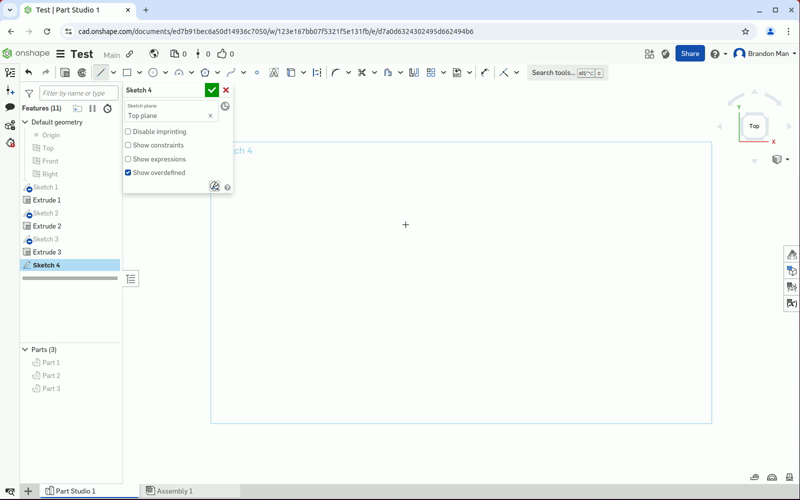
key_up(shift)
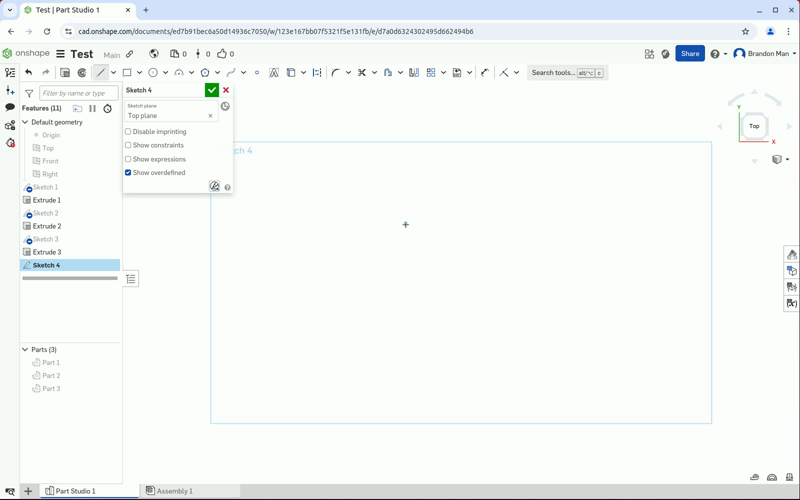
key_down(shift)
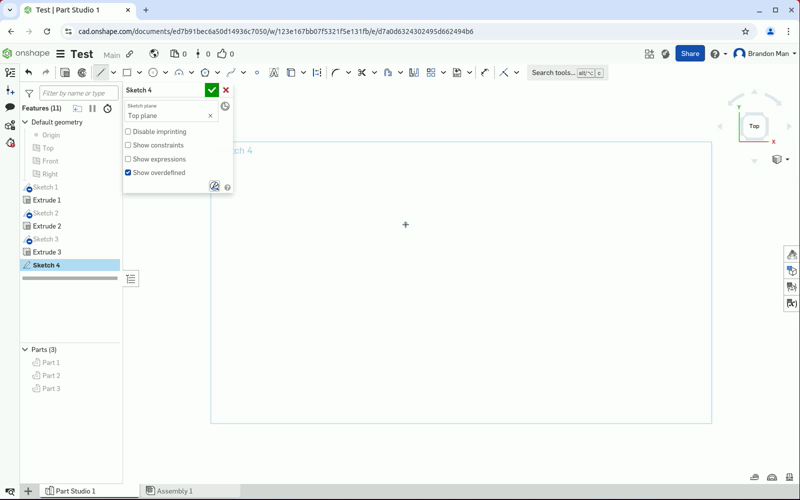
mouse_move(435, 224)
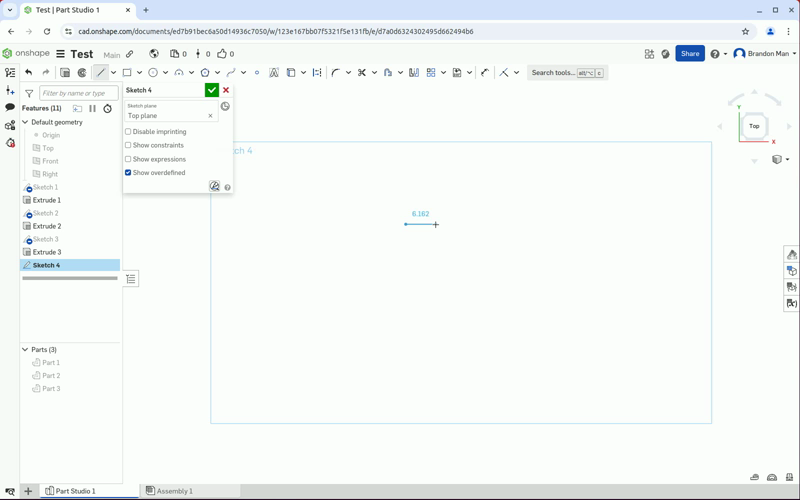
mouse_move(431, 224)
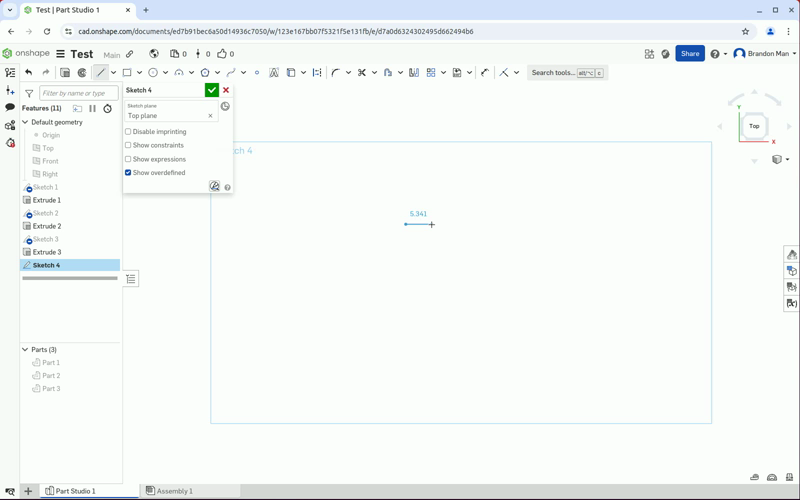
click(431, 224)
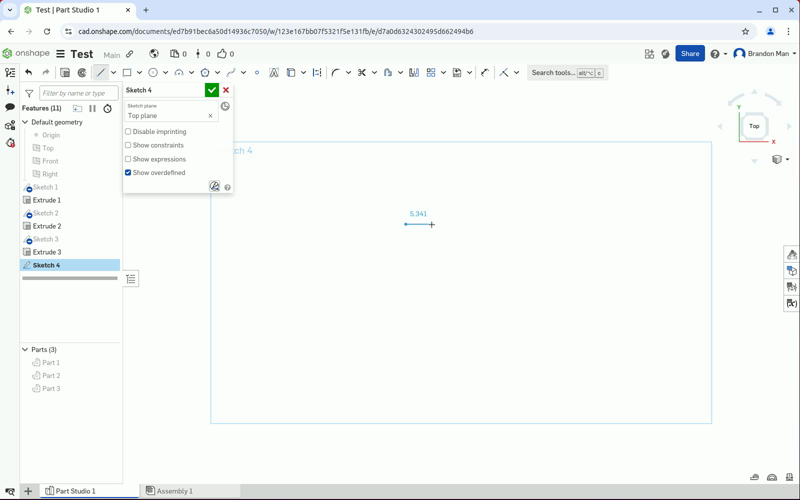
key_up(shift)
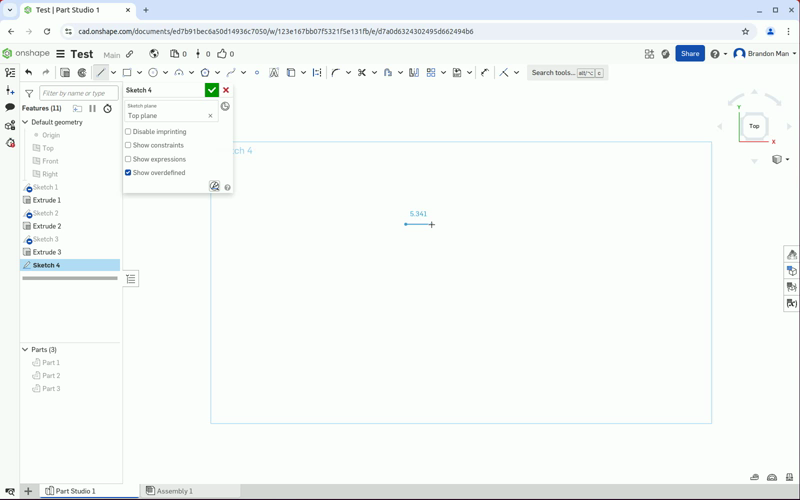
key_down(shift)
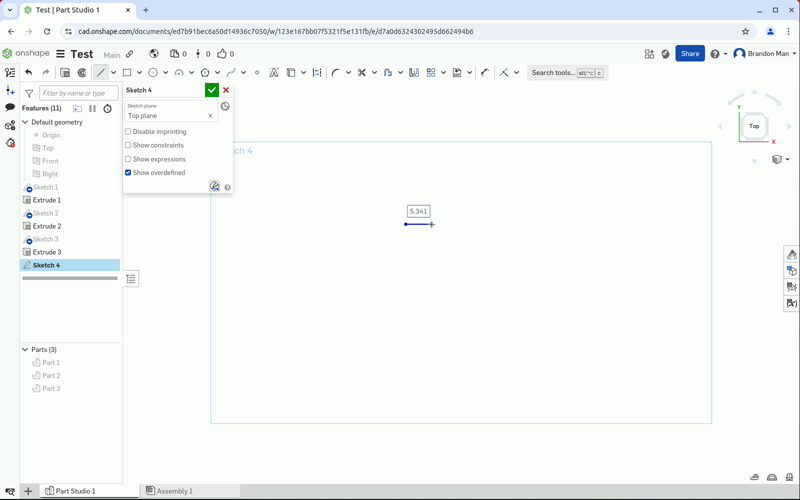
mouse_move(461, 224)
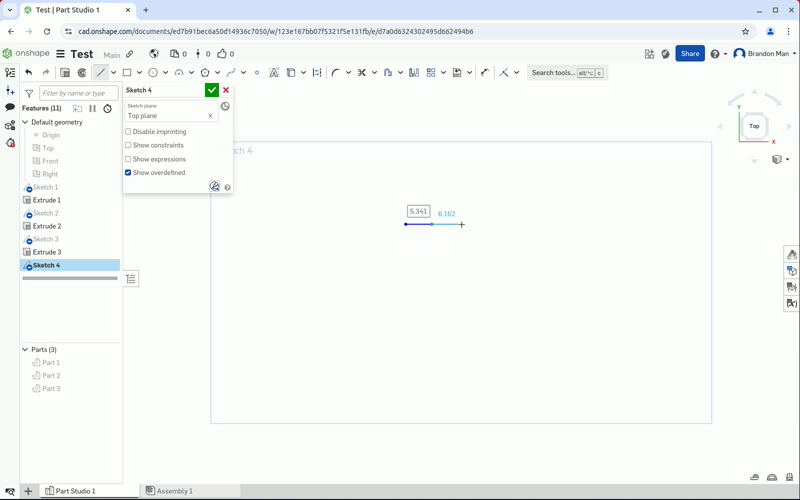
mouse_move(431, 196)
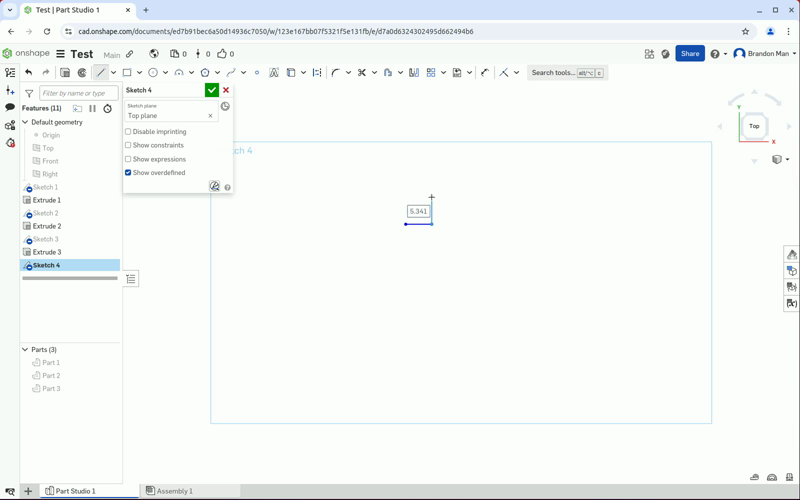
click(431, 196)
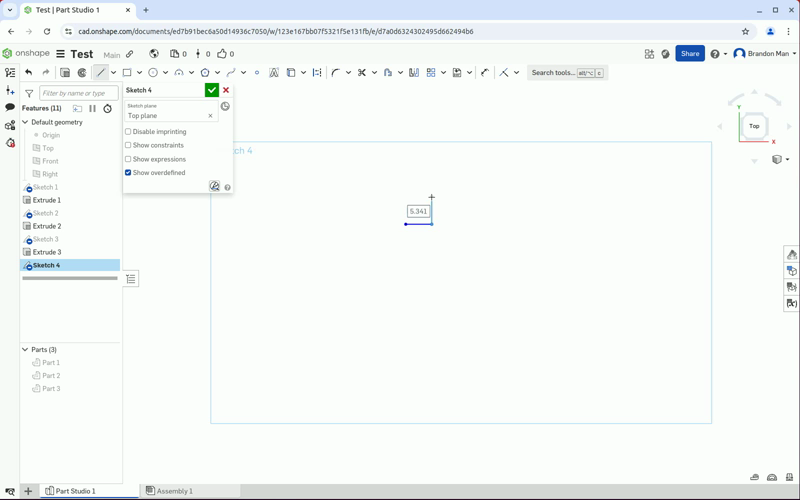
key_up(shift)
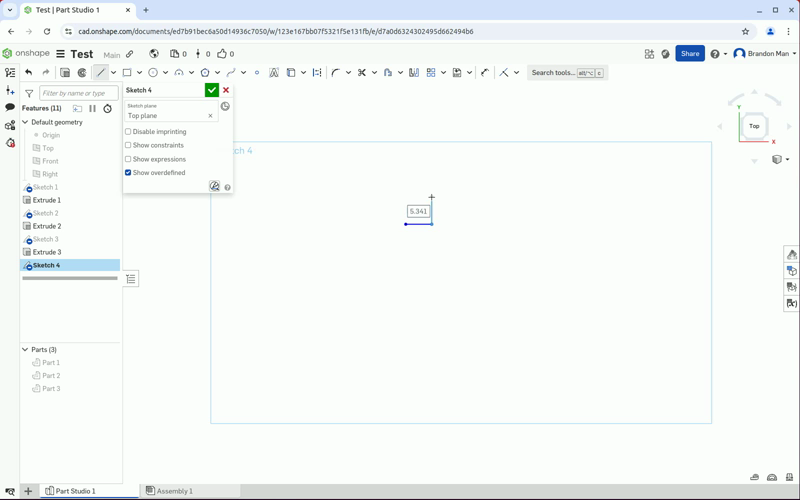
key_down(shift)
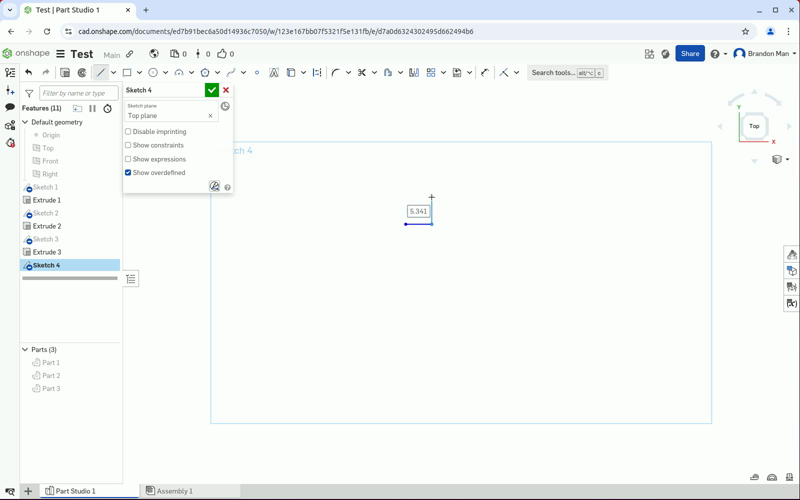
mouse_move(461, 196)
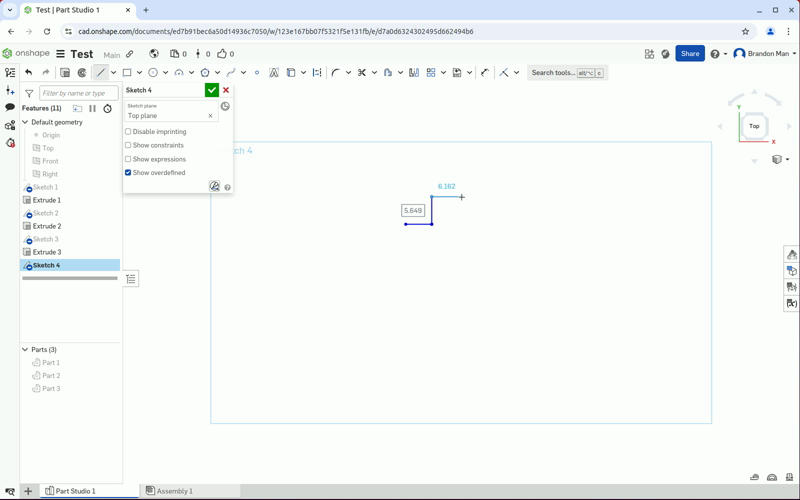
mouse_move(405, 196)
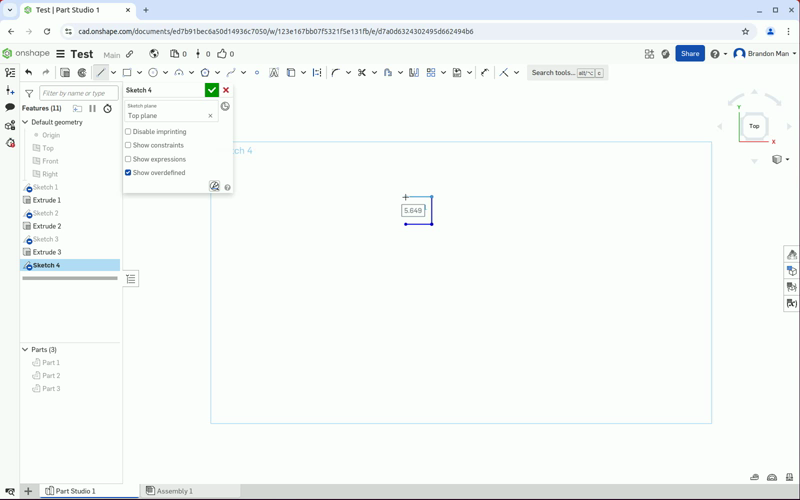
click(405, 196)
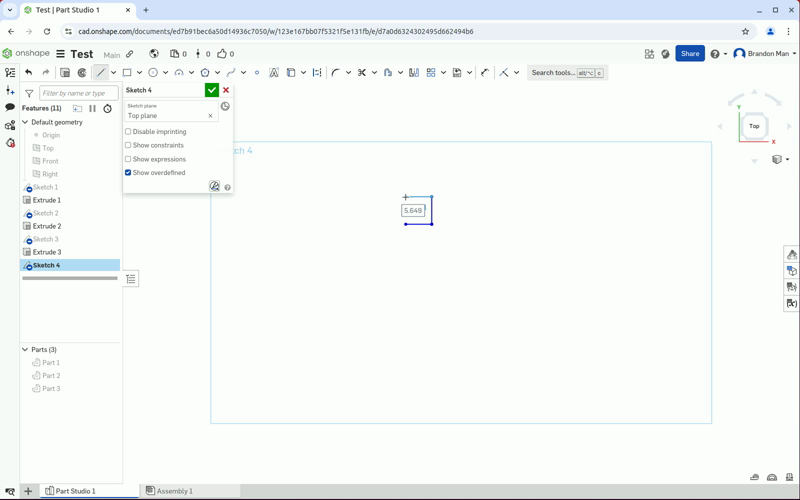
key_up(shift)
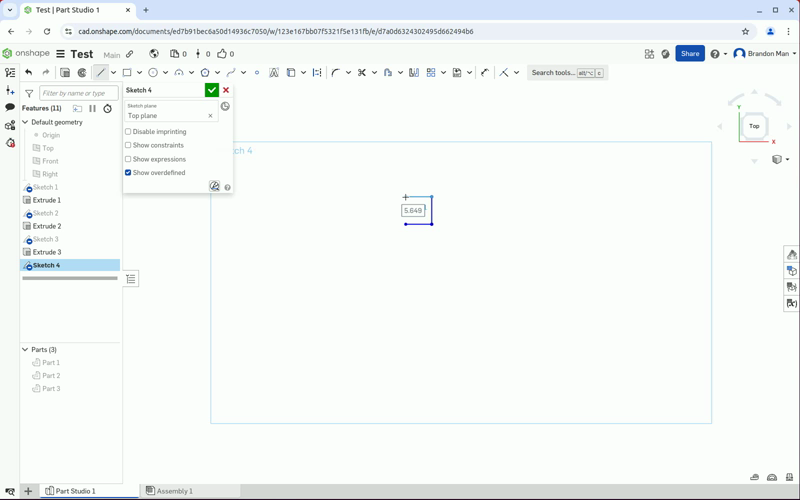
mouse_move(435, 196)
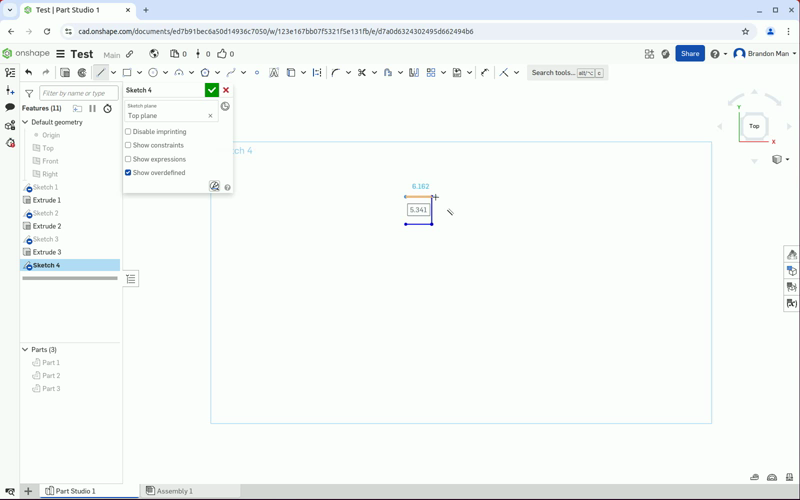
key_down(shift)
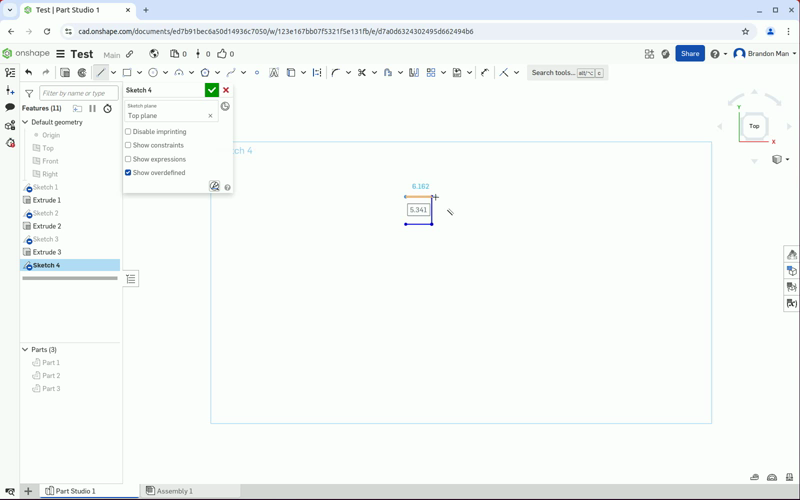
mouse_move(405, 224)
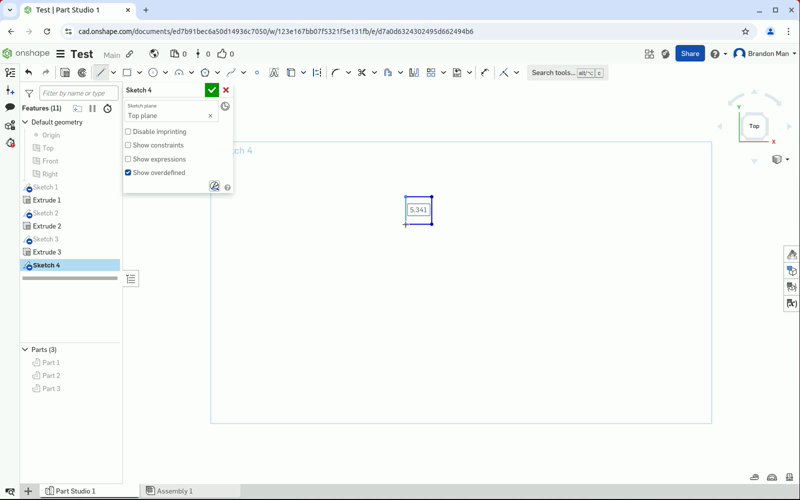
key_up(shift)
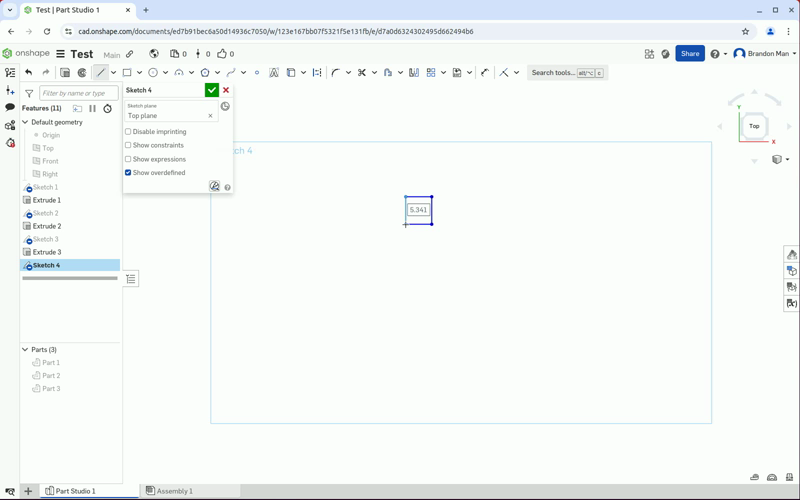
click(405, 224)
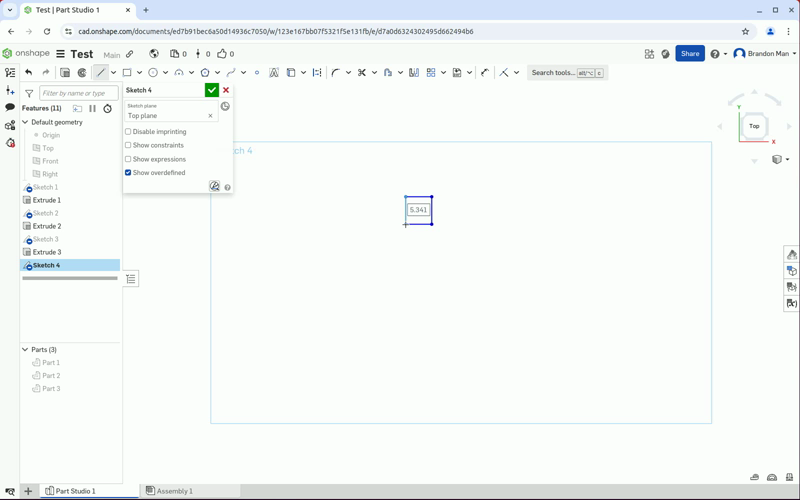
key(esc)
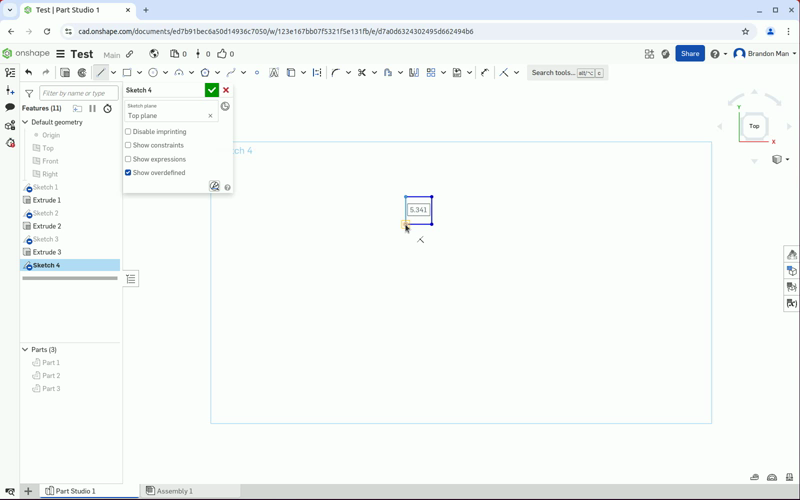
mouse_move(411, 221)
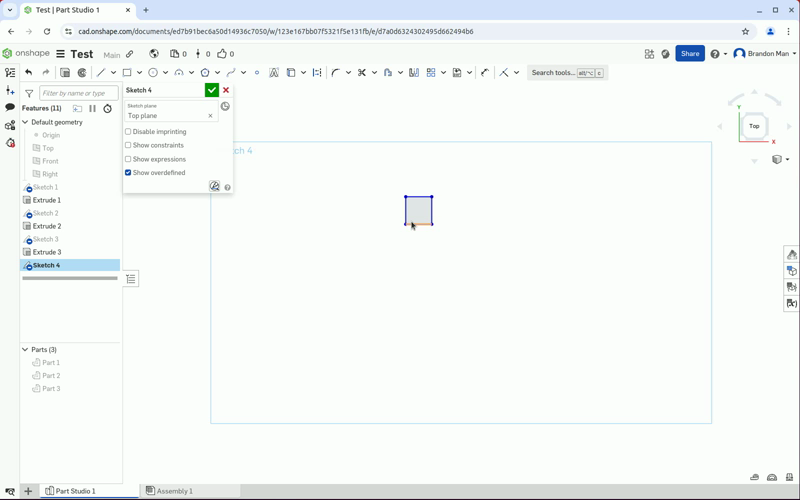
scroll(6)
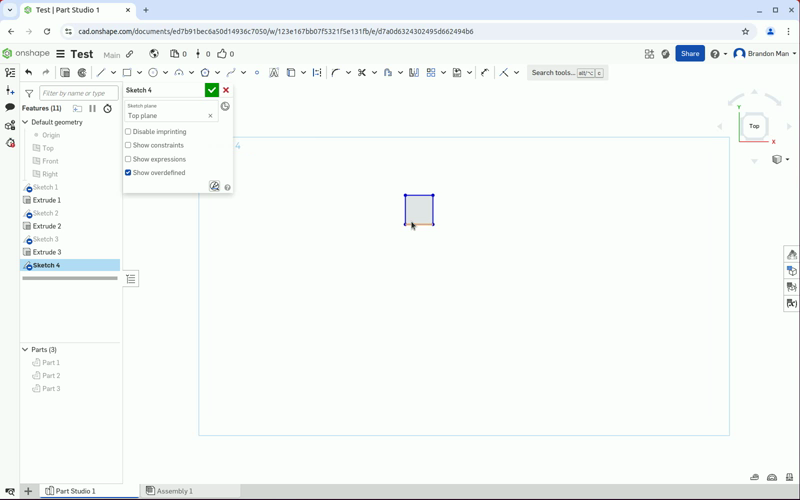
scroll(6)
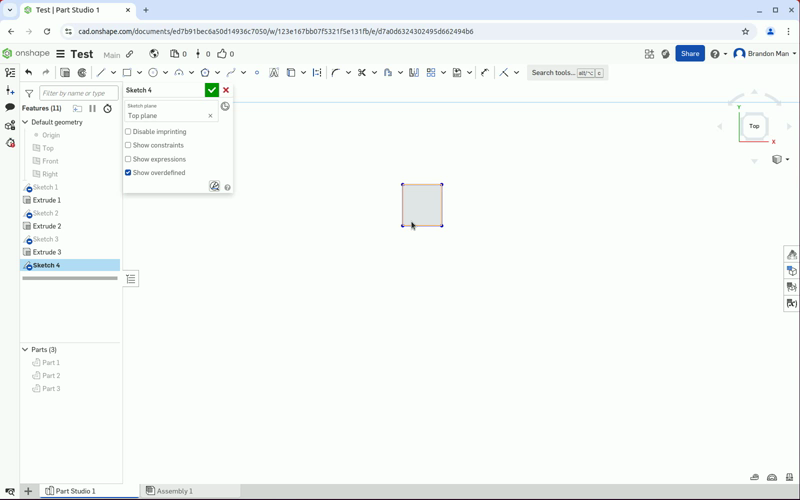
scroll(6)
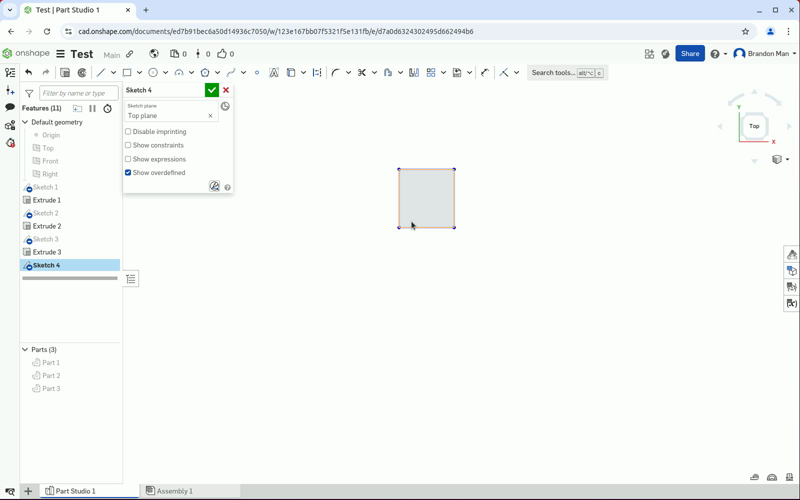
scroll(6)
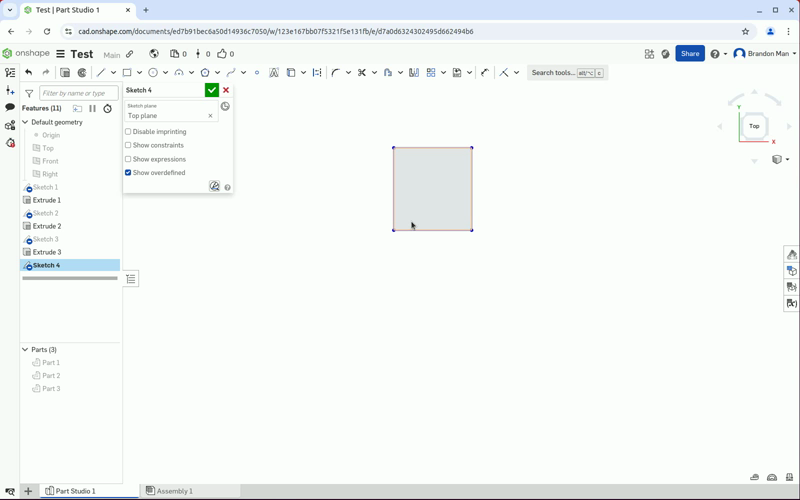
scroll(6)
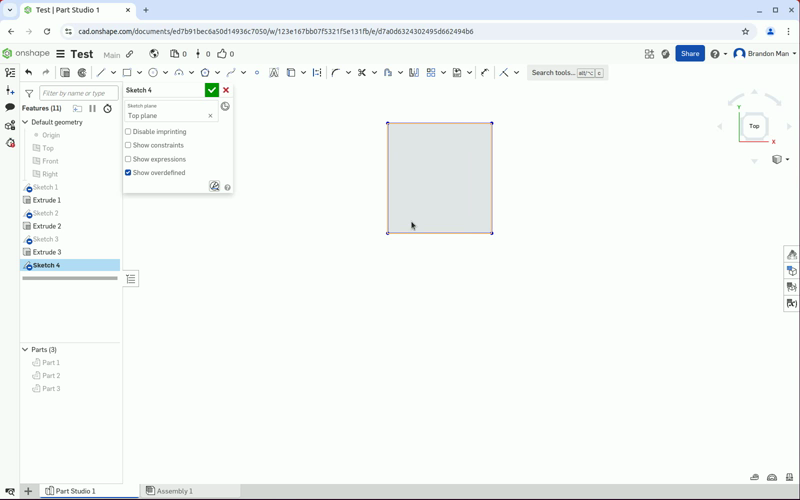
scroll(6)
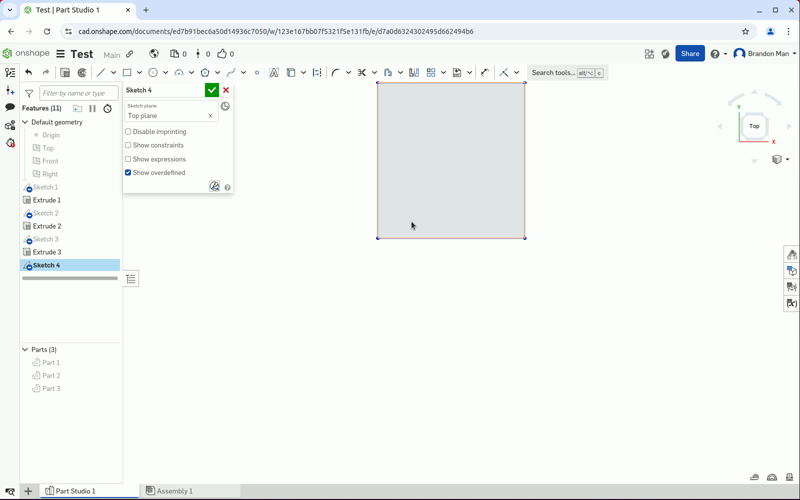
scroll(6)
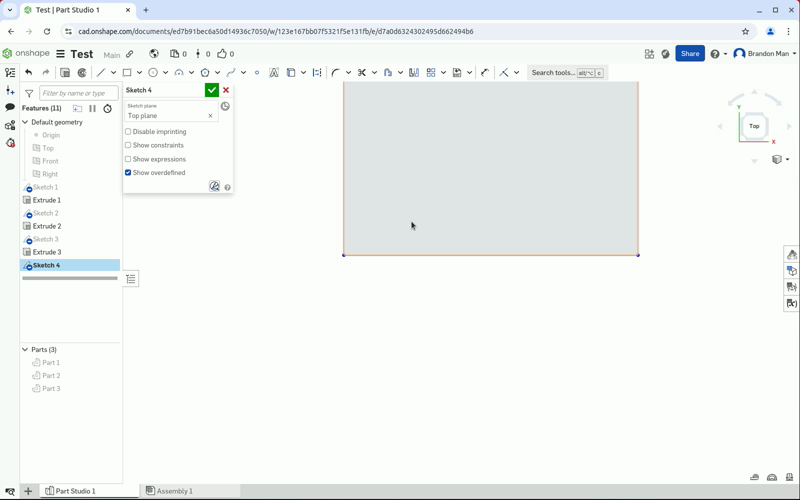
click(411, 221)
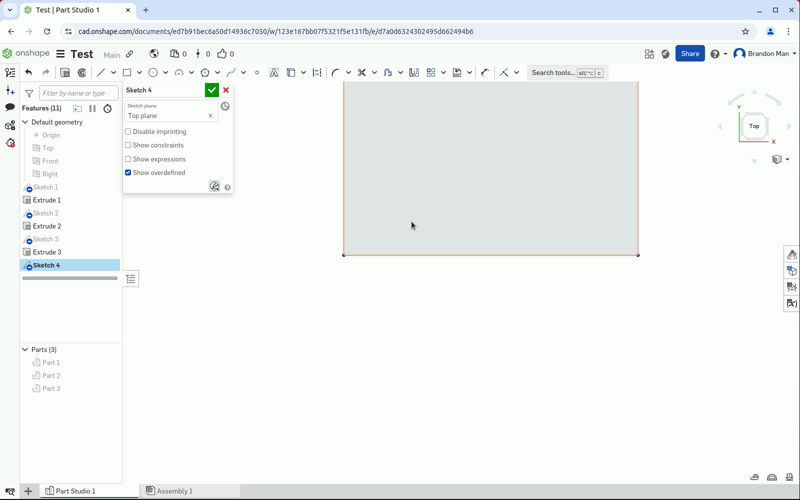
scroll(-6)
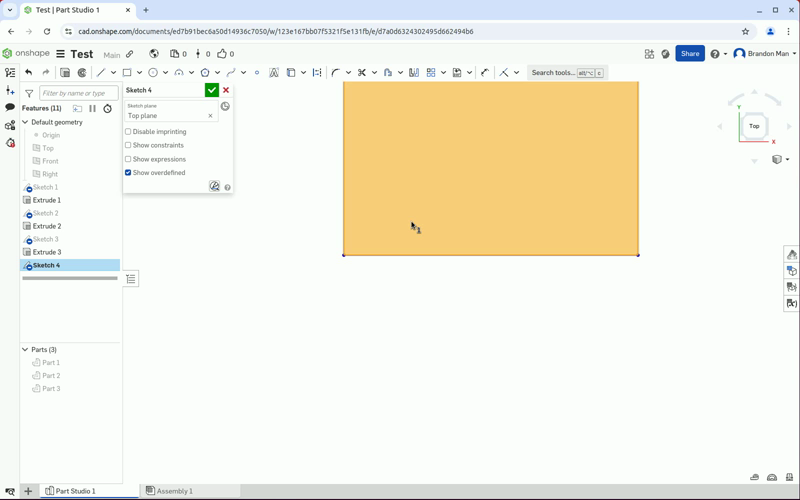
scroll(-6)
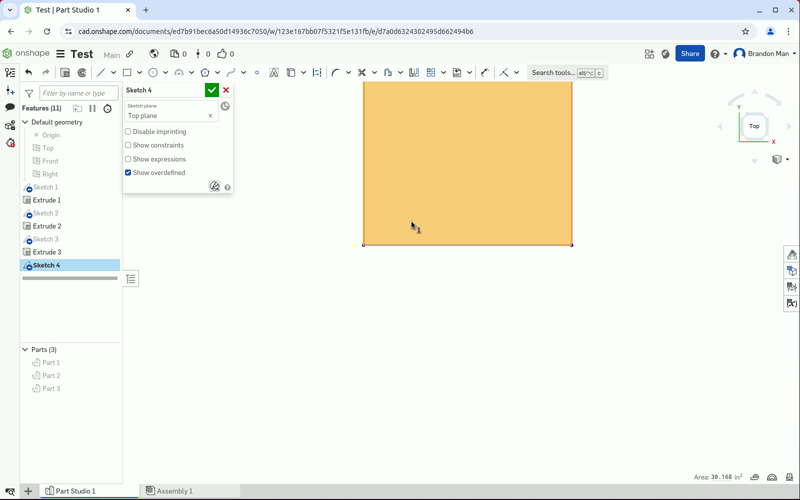
scroll(-6)
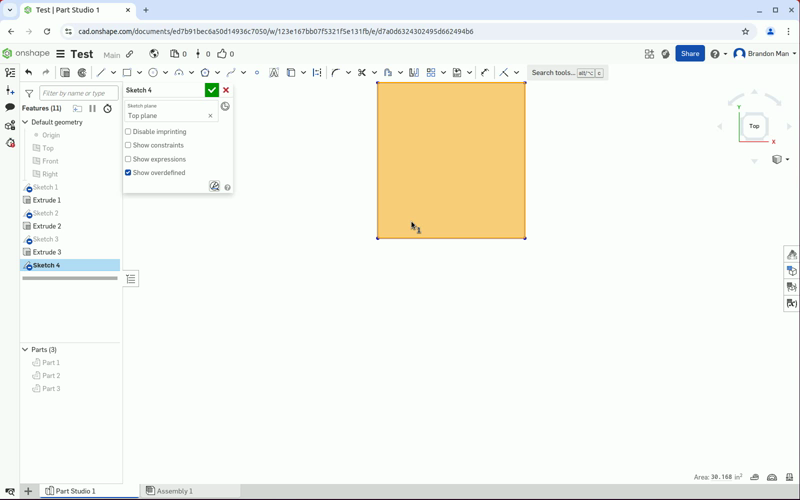
scroll(-6)
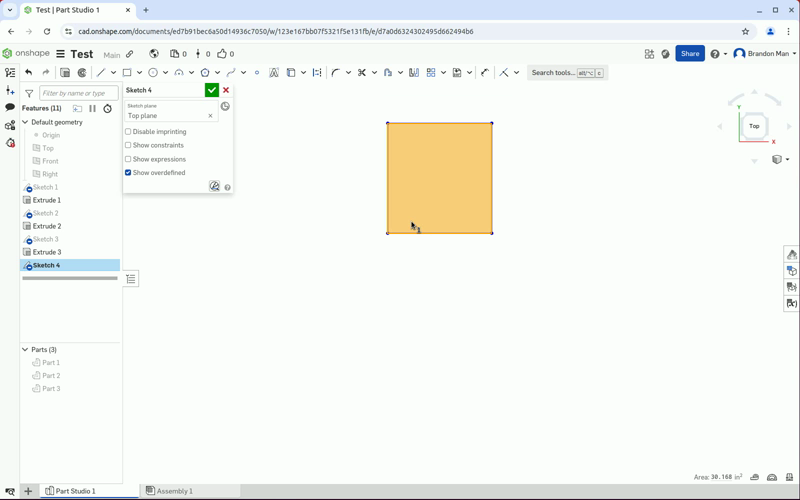
scroll(-6)
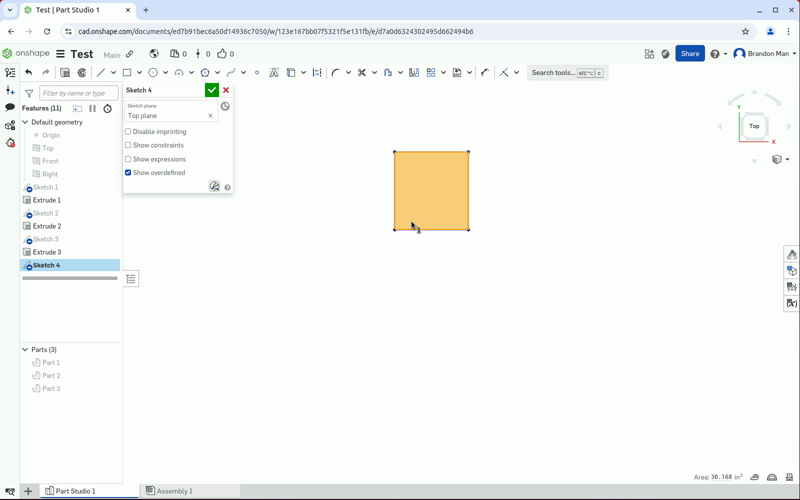
scroll(-6)
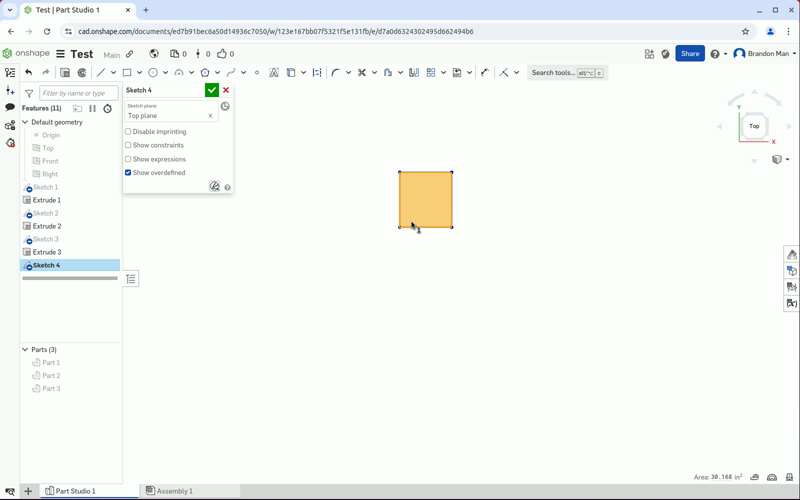
scroll(-6)
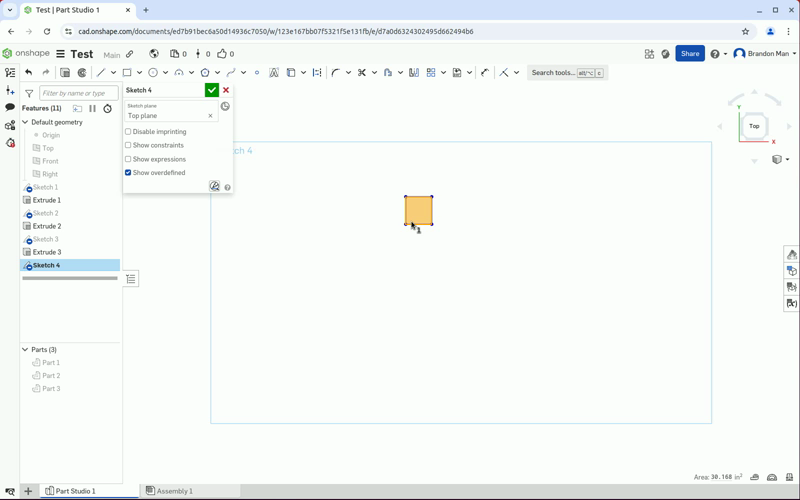
mouse_move(73, 352)
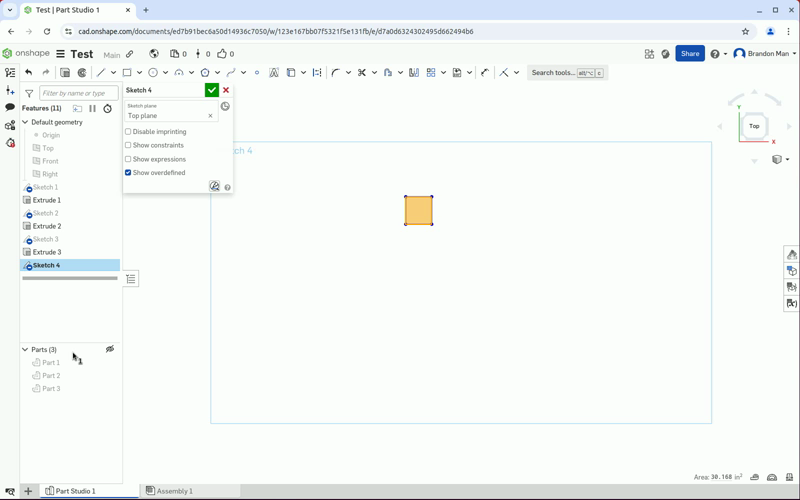
key(shift+y)
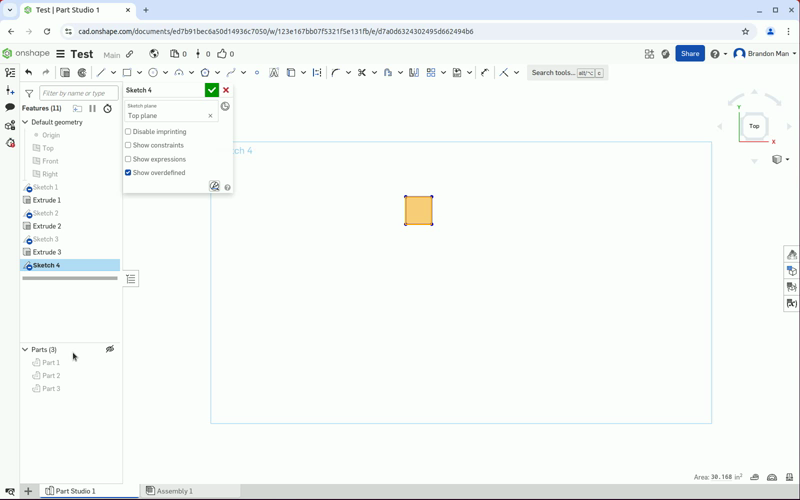
key(shift+e)
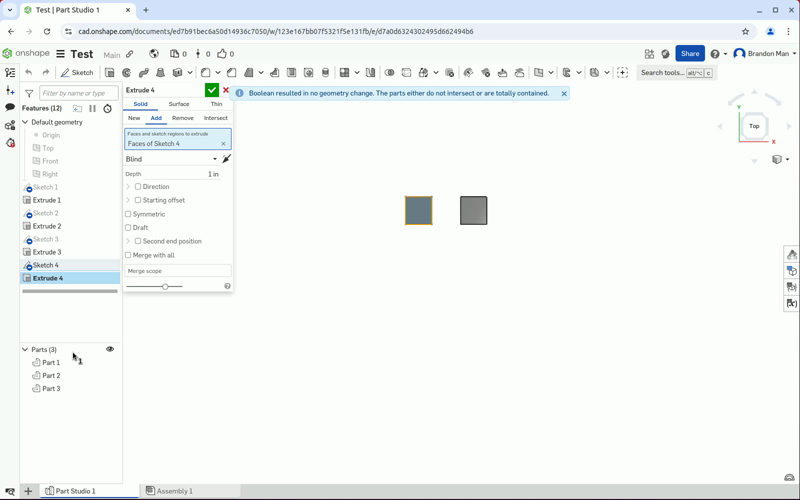
mouse_move(143, 106)
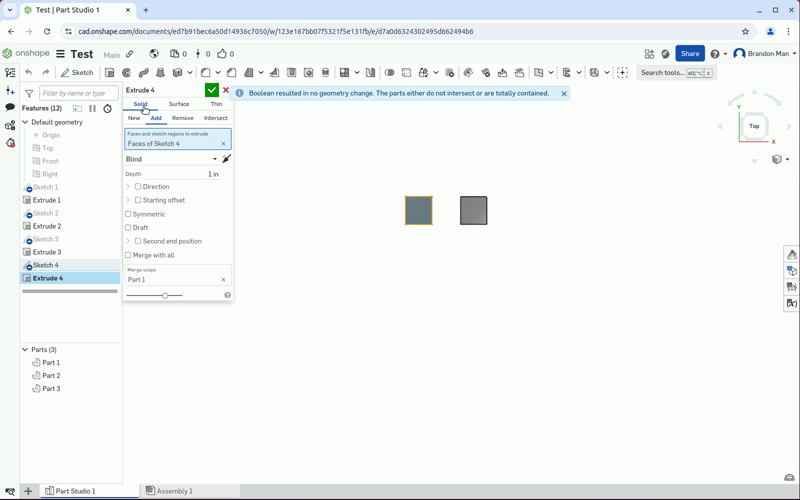
click(143, 106)
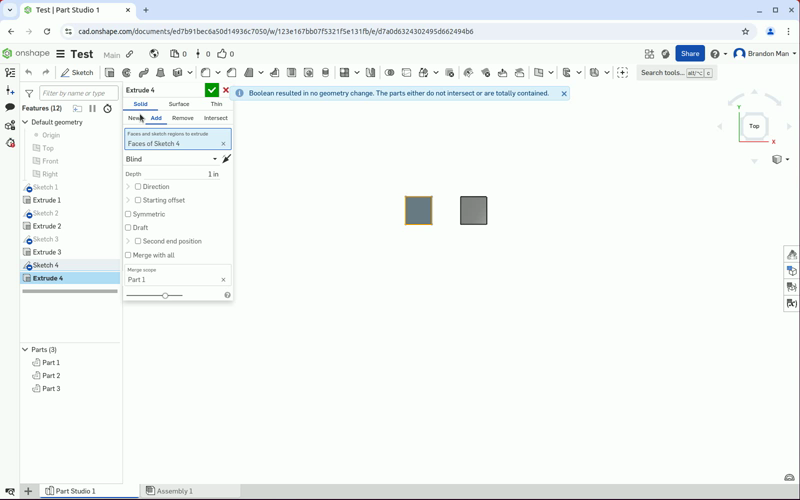
mouse_move(137, 120)
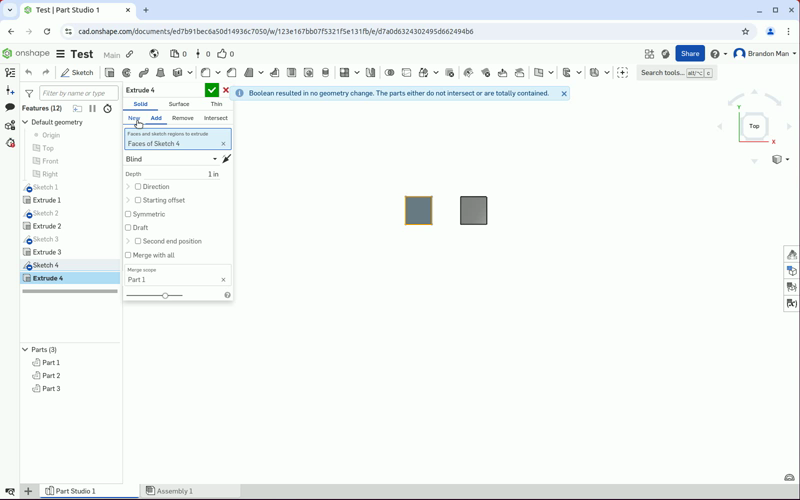
click(137, 120)
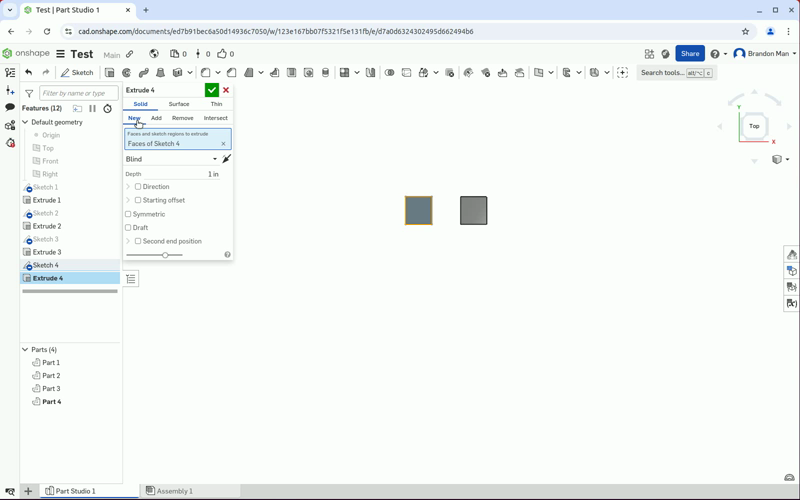
key(tab, 4)
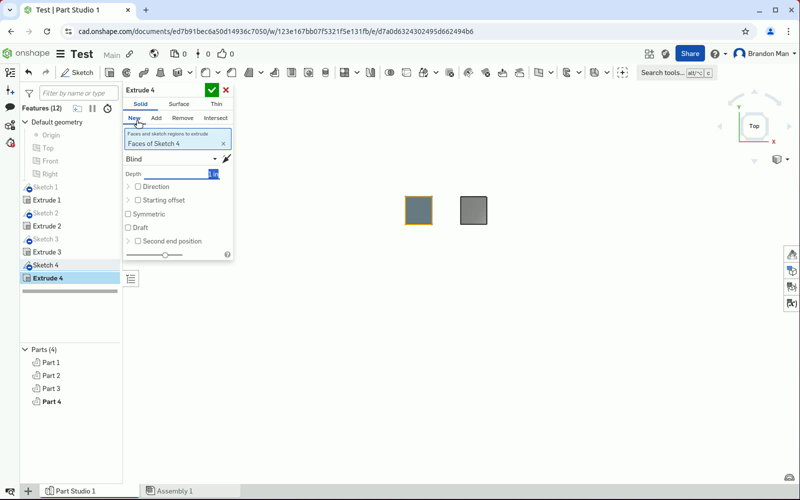
text(4.092)
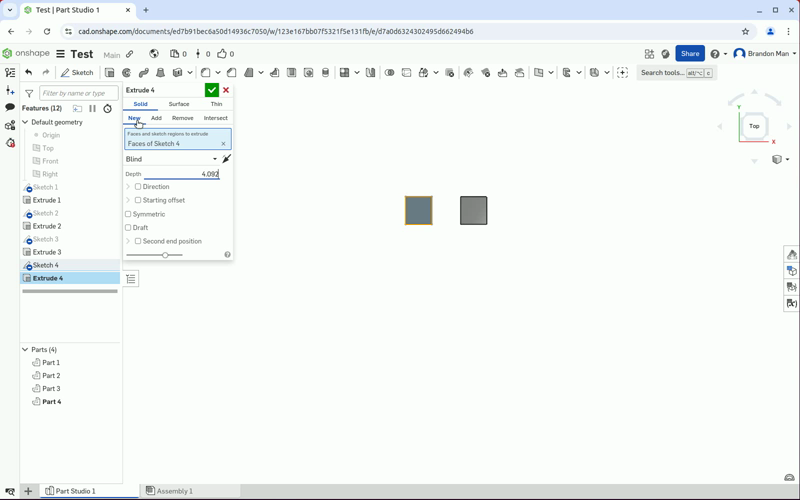
key(enter)
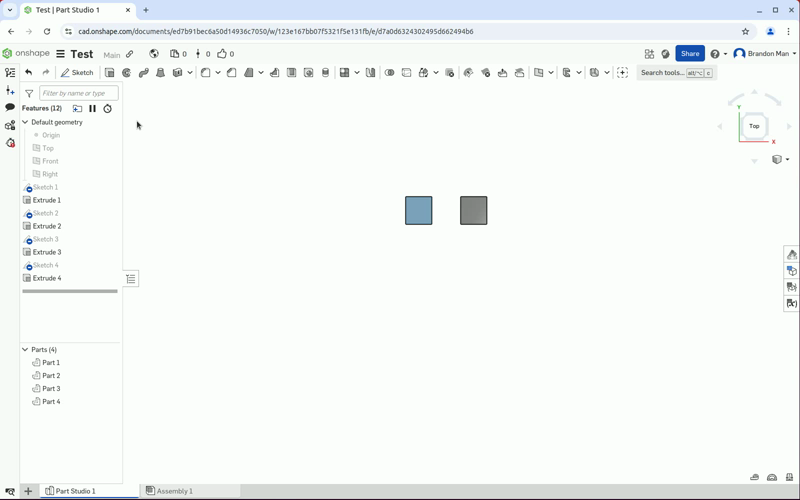
key(shift+h)
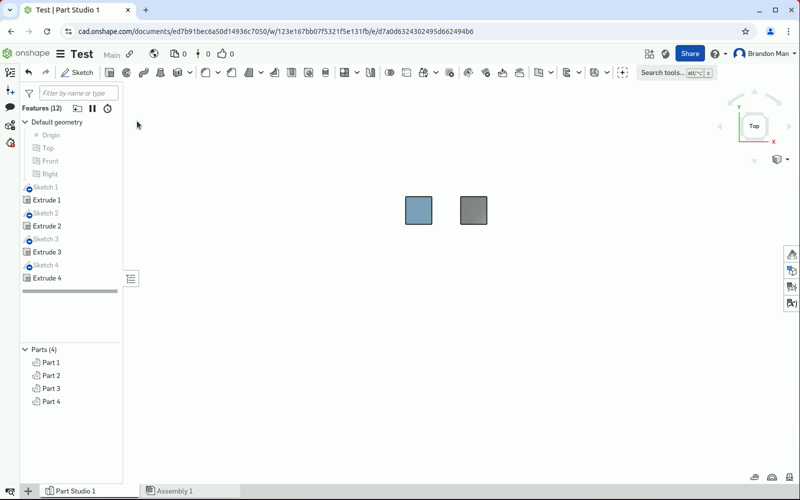
key(shift+h)
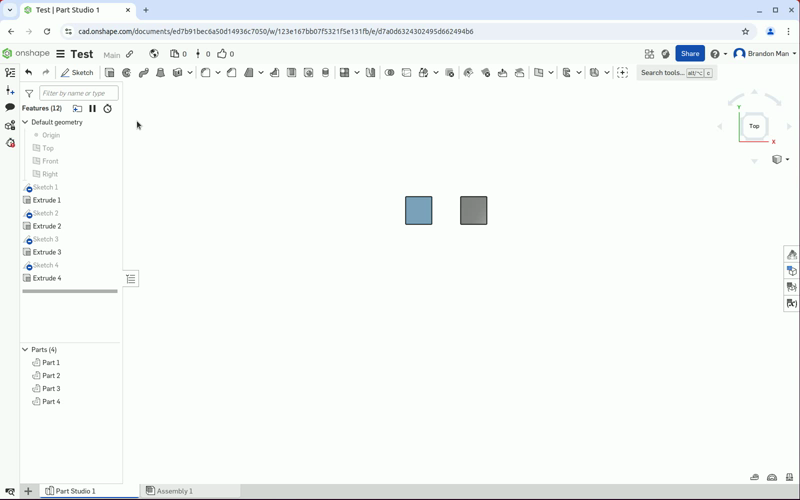
mouse_move(73, 189)
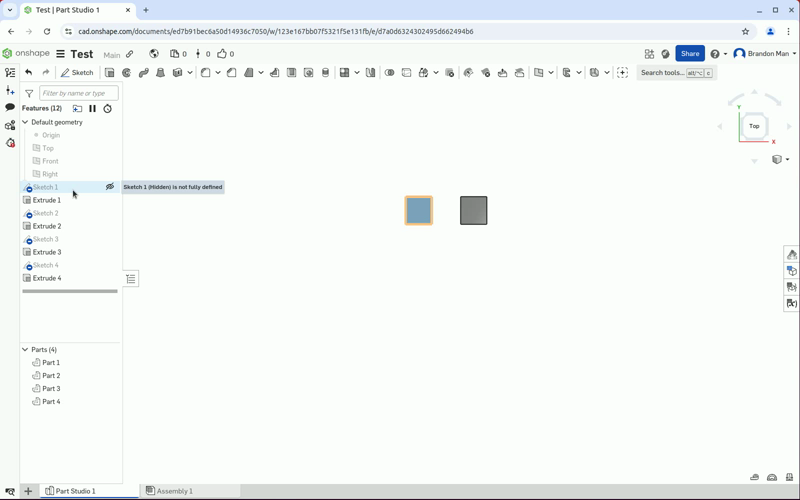
click(73, 189)
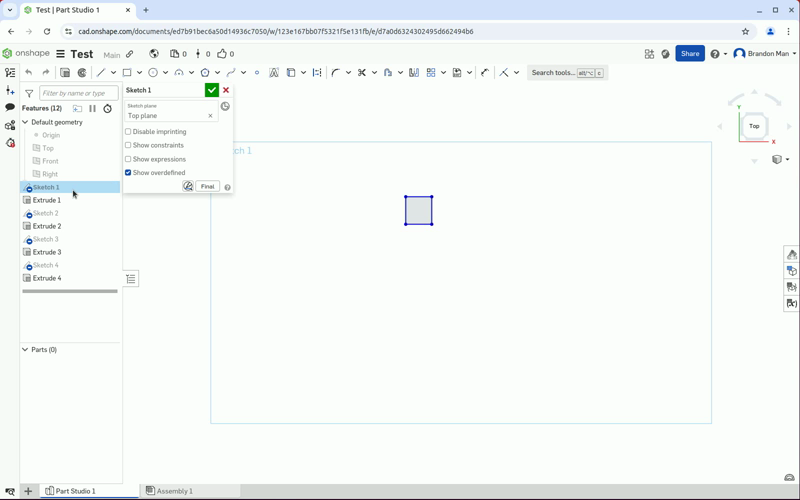
mouse_move(229, 92)
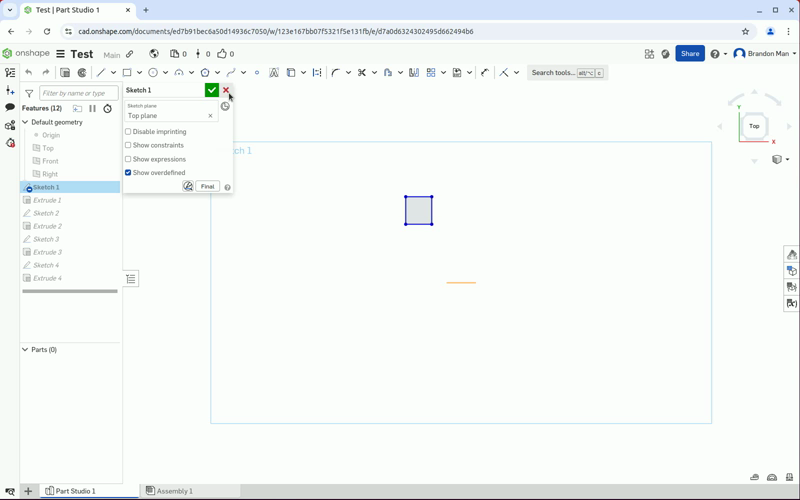
click(229, 92)
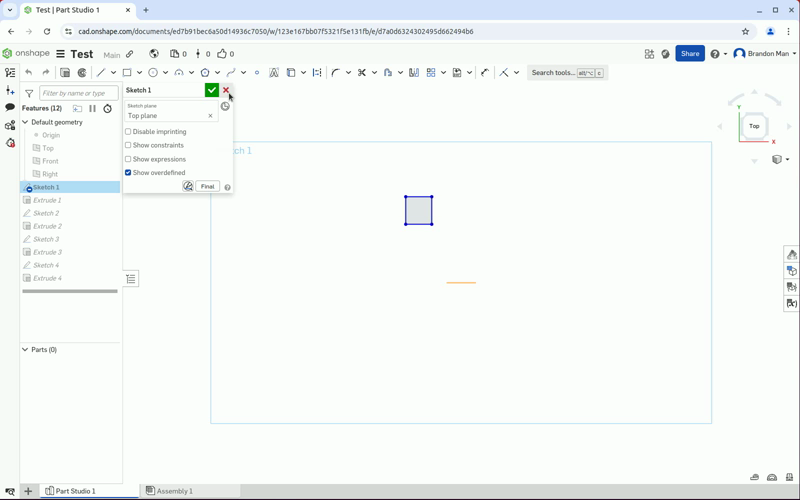
key(shift+s)
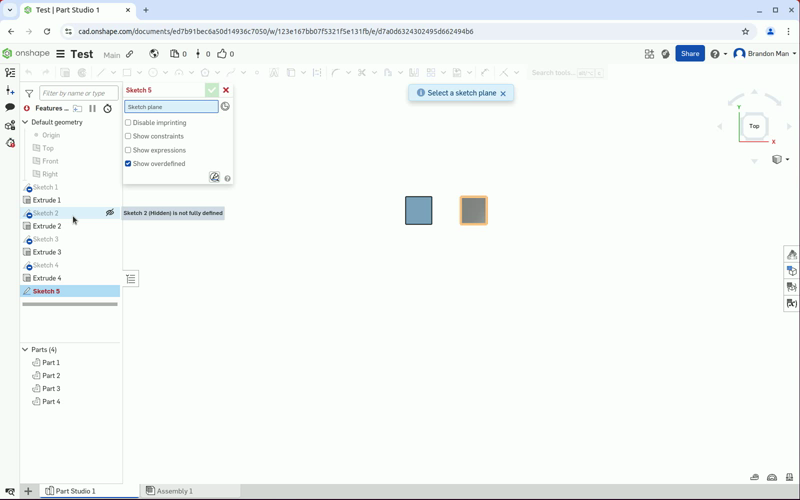
scroll(3)
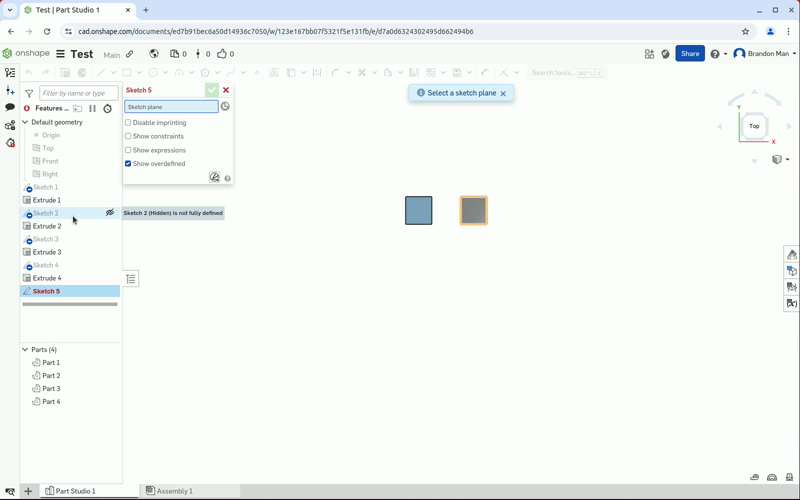
mouse_move(73, 150)
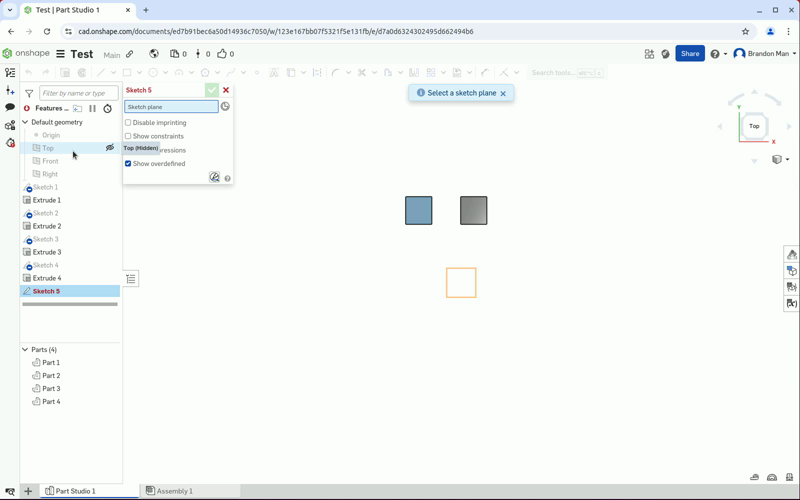
click(73, 150)
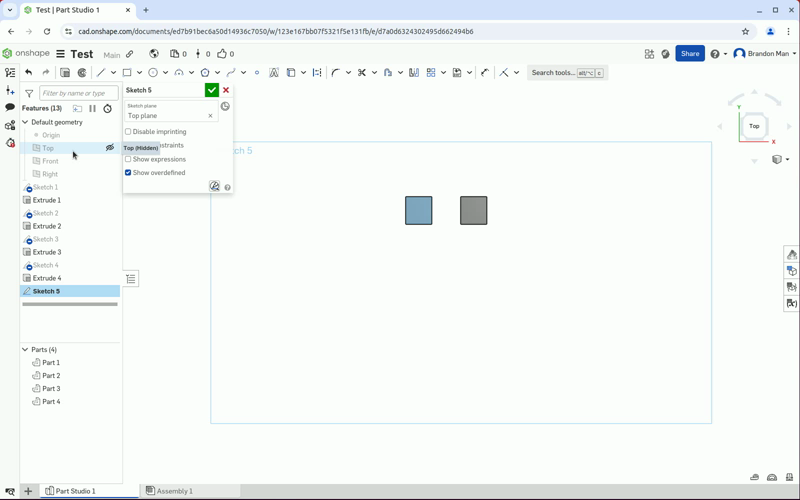
mouse_move(73, 352)
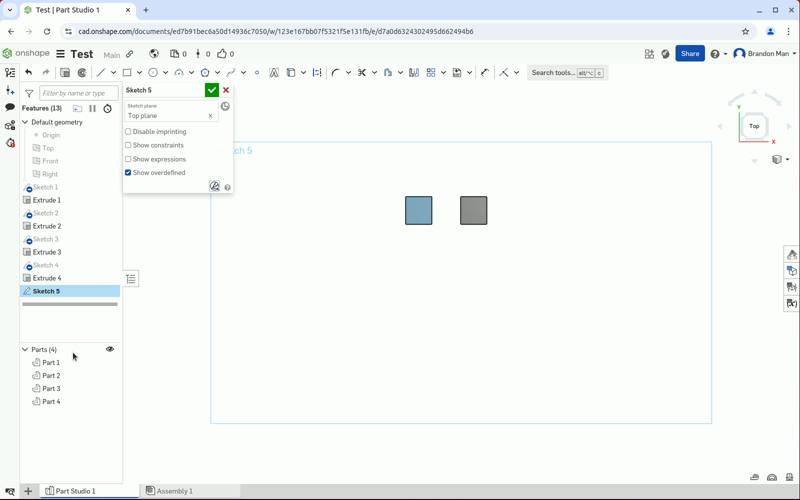
key(y)
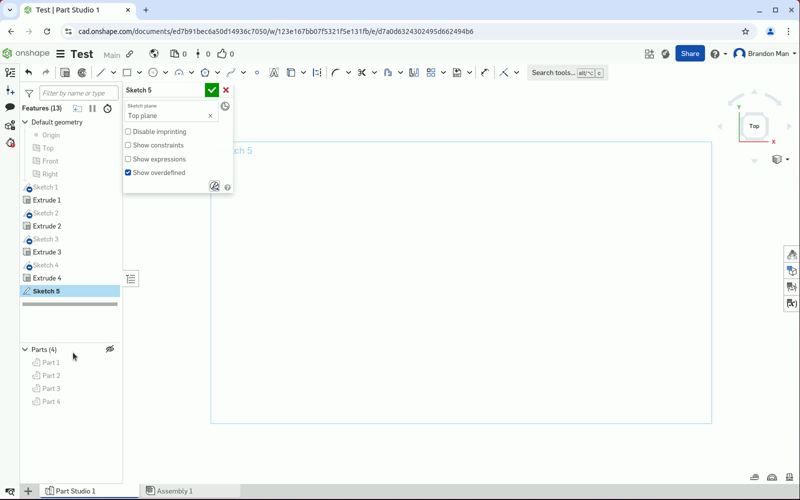
key(l)
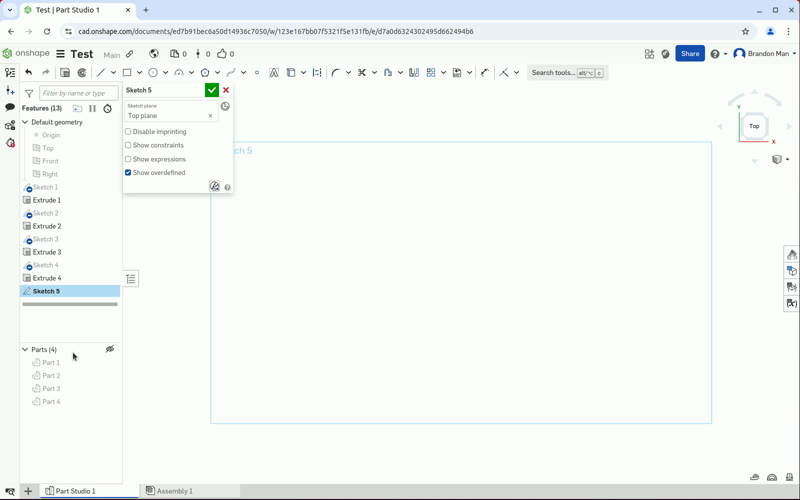
key_down(shift)
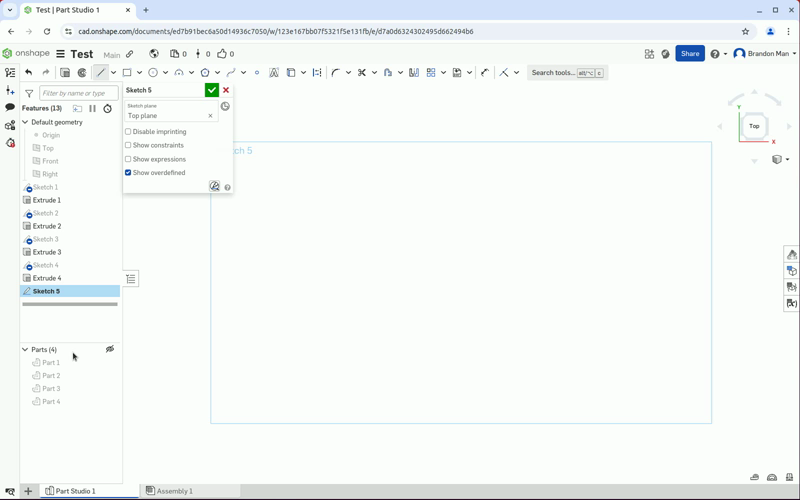
mouse_move(405, 197)
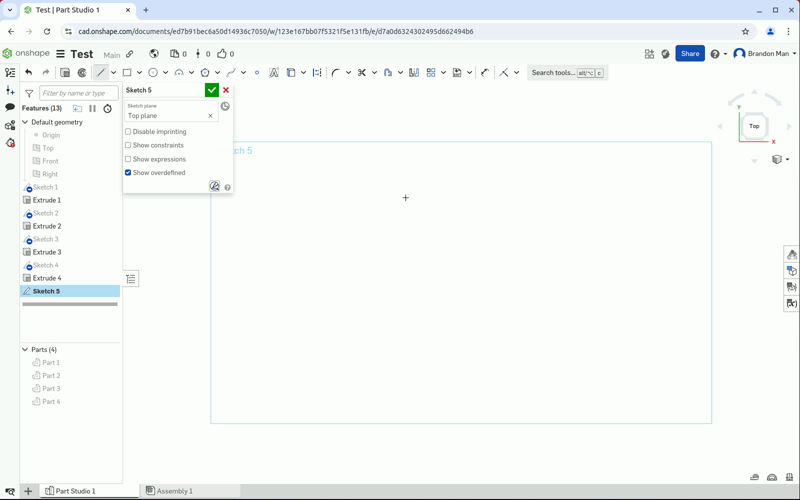
click(405, 197)
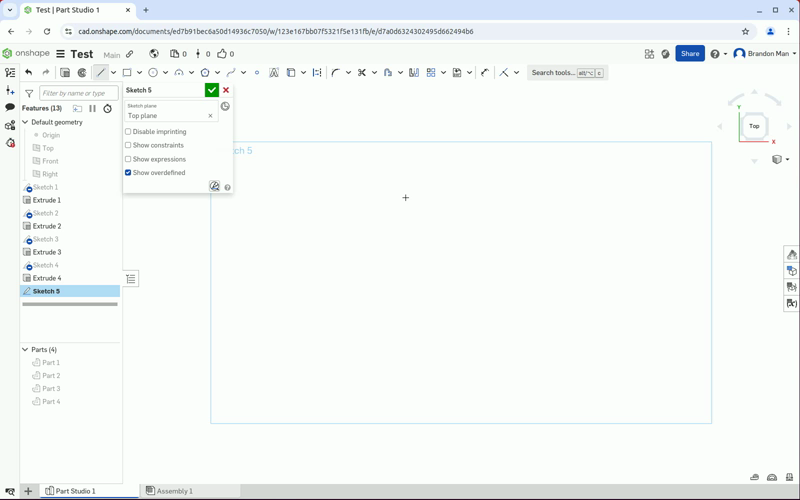
key_up(shift)
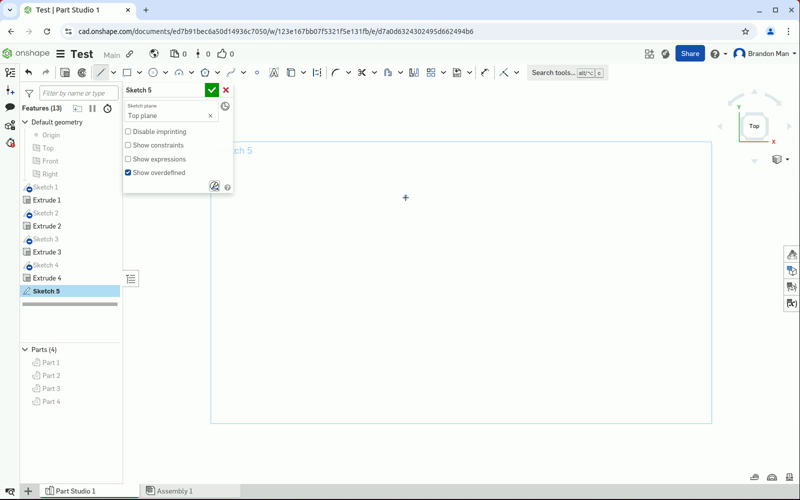
key_down(shift)
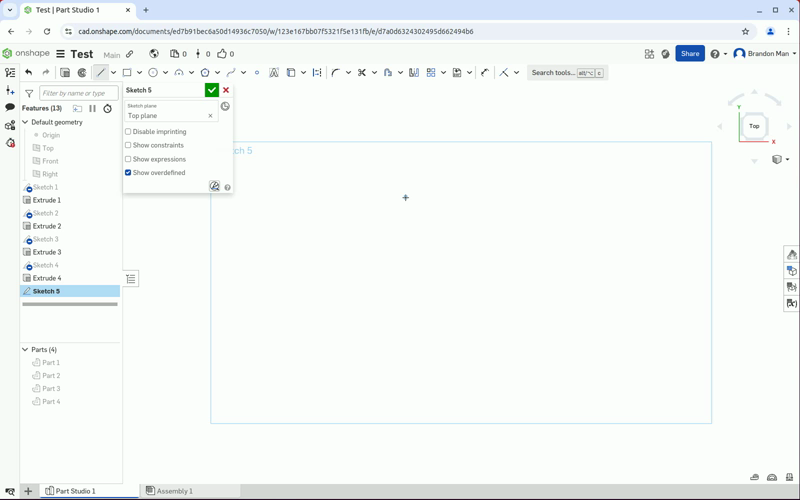
mouse_move(435, 197)
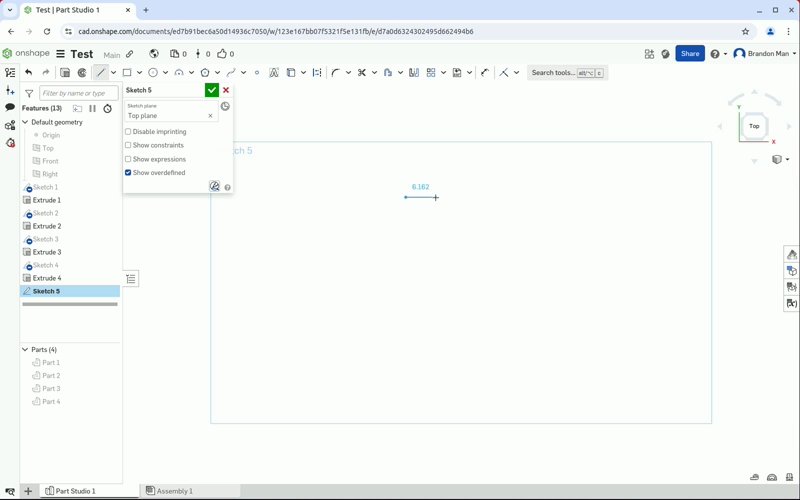
mouse_move(431, 197)
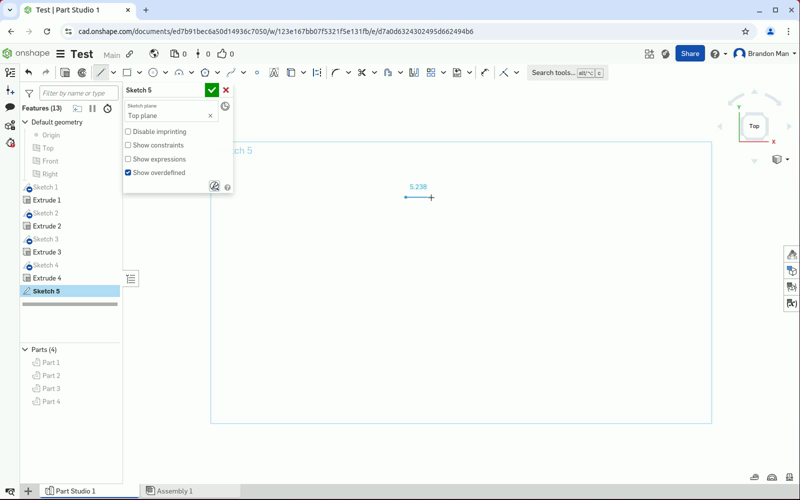
click(431, 197)
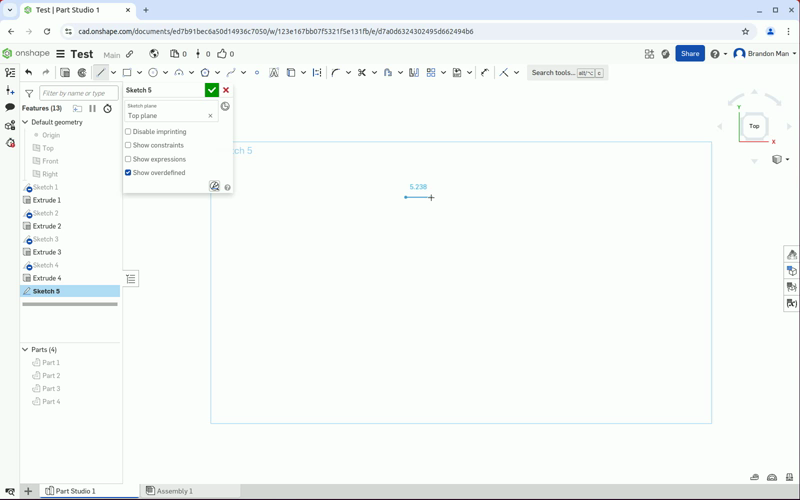
key_up(shift)
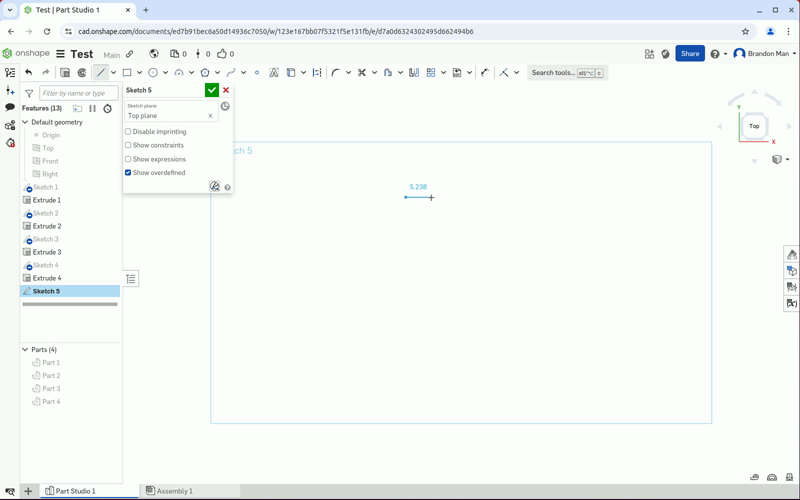
key_down(shift)
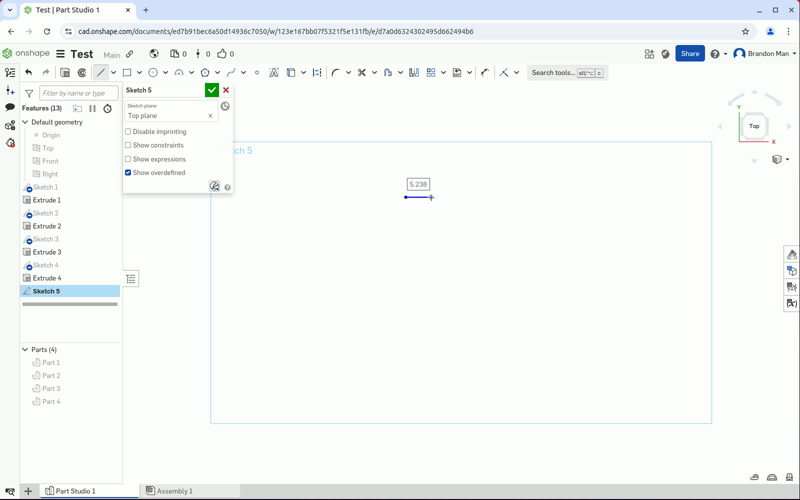
mouse_move(461, 197)
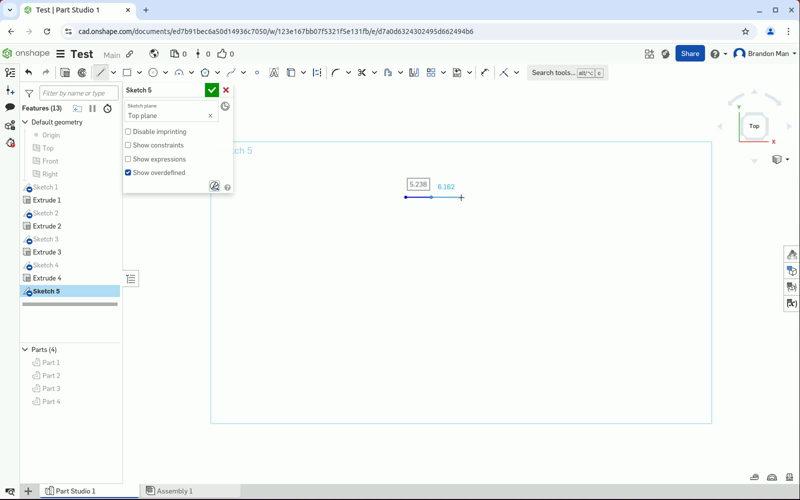
mouse_move(461, 197)
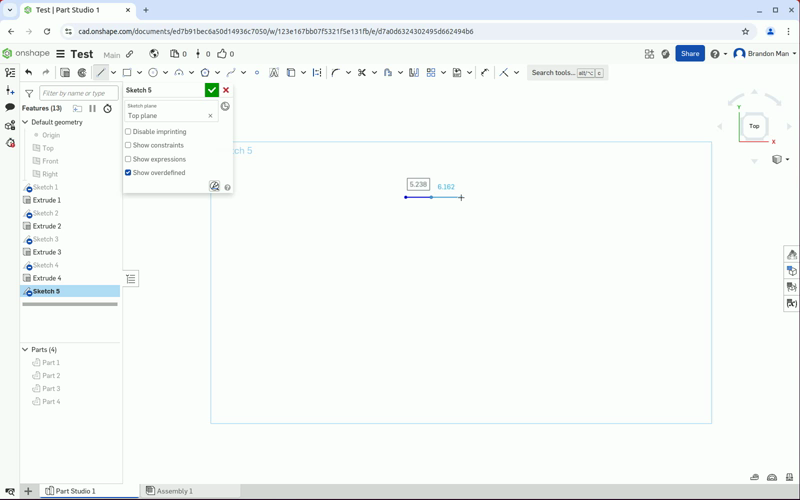
click(461, 197)
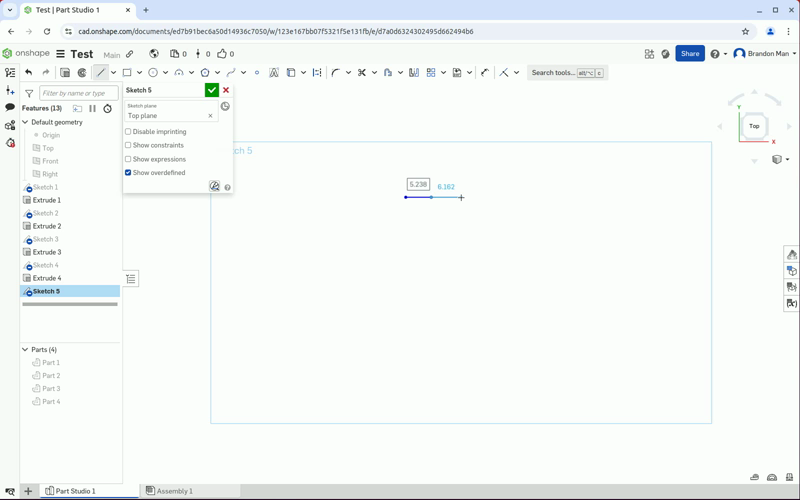
key_up(shift)
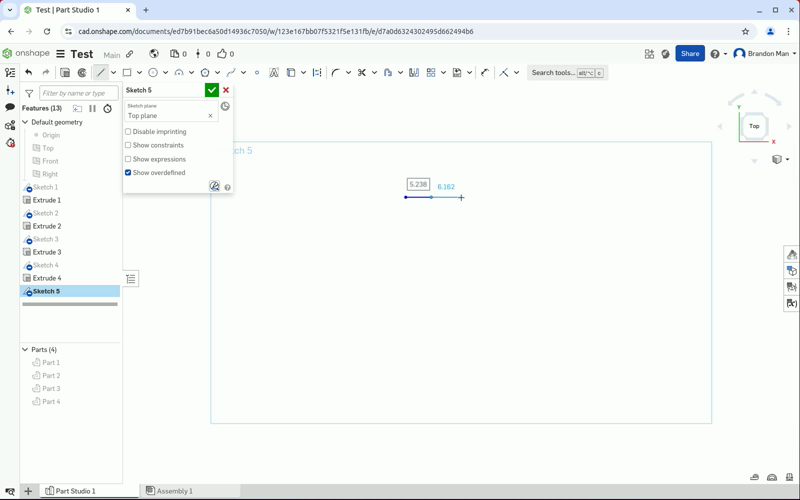
key_down(shift)
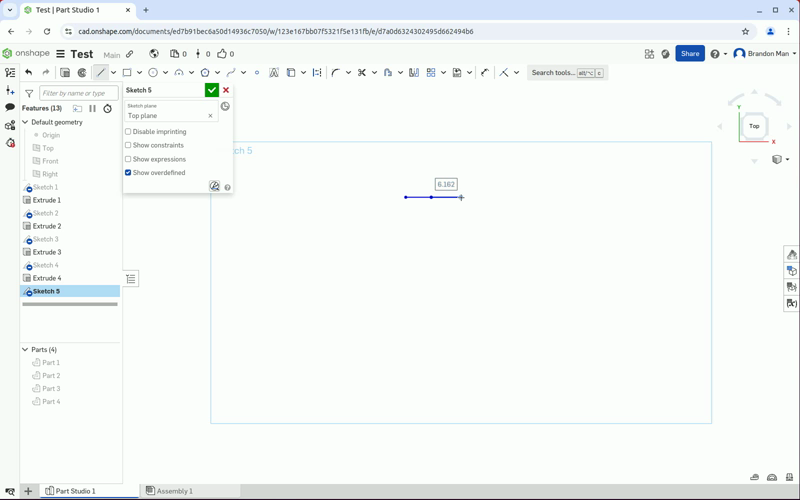
mouse_move(491, 197)
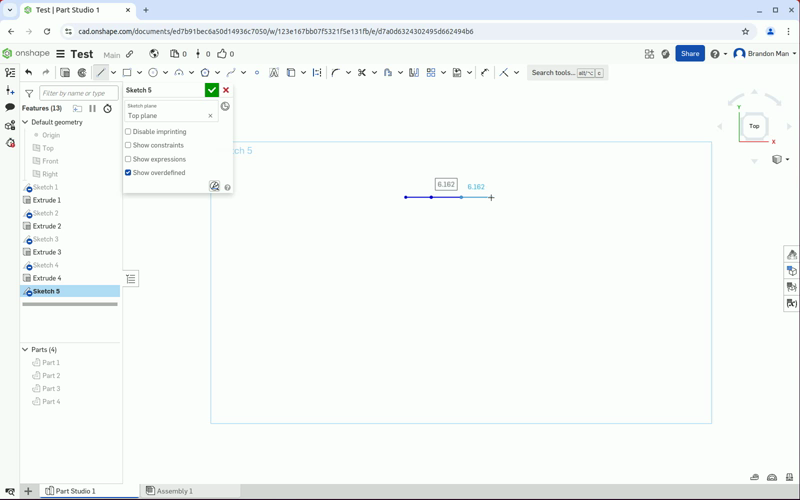
mouse_move(486, 197)
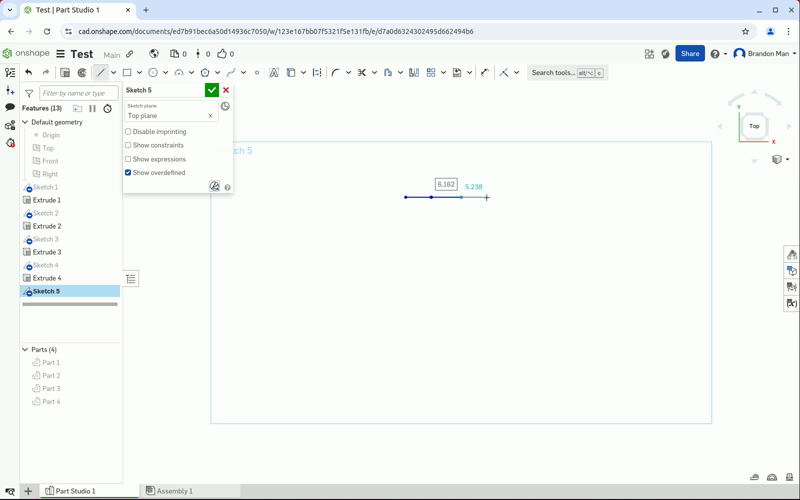
click(486, 197)
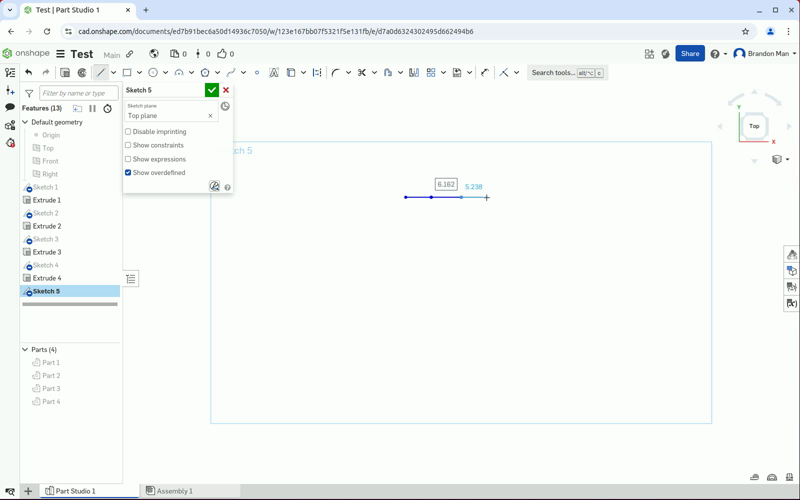
key_up(shift)
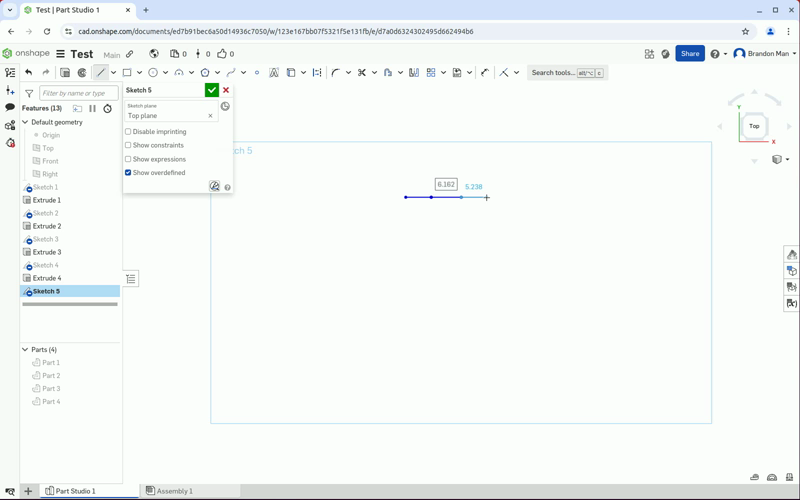
key_down(shift)
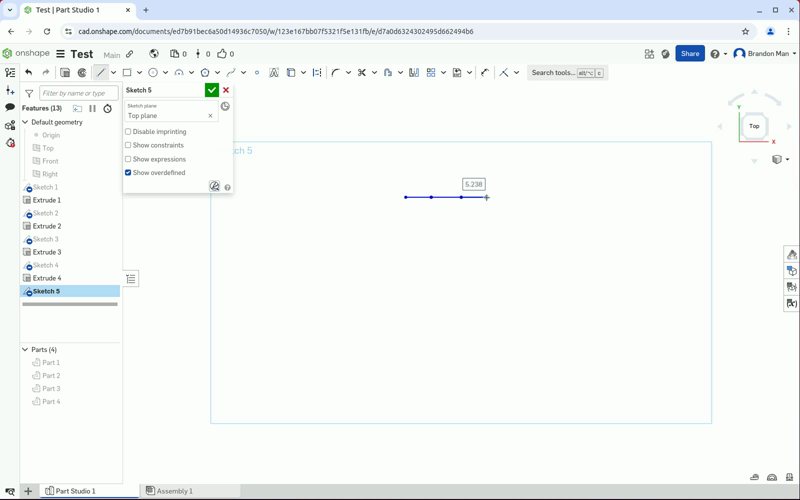
mouse_move(516, 197)
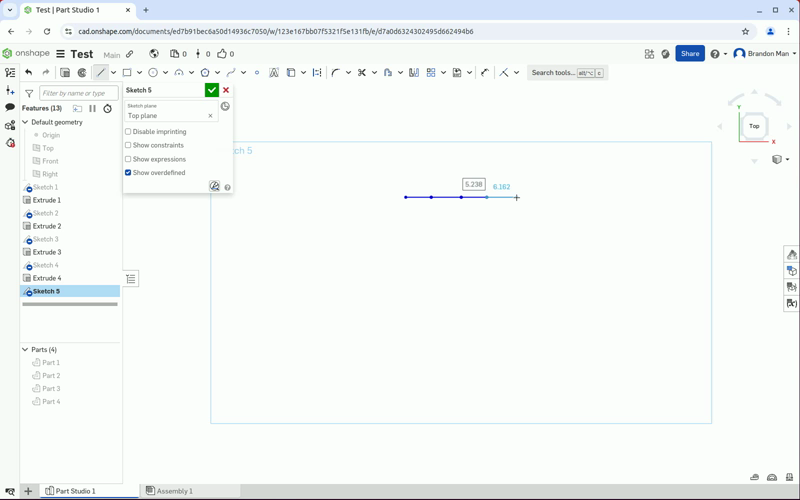
mouse_move(486, 170)
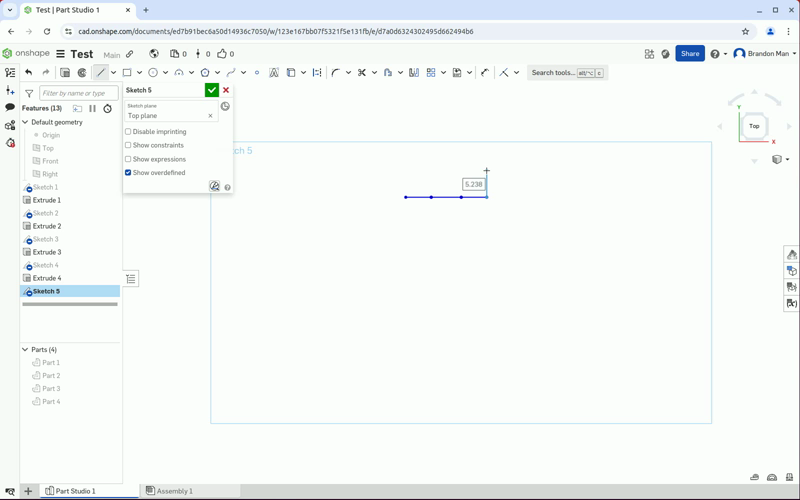
click(486, 170)
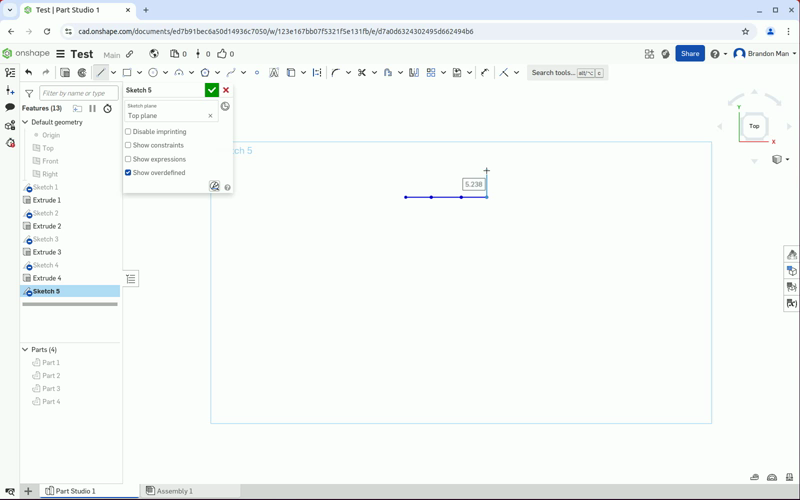
key_up(shift)
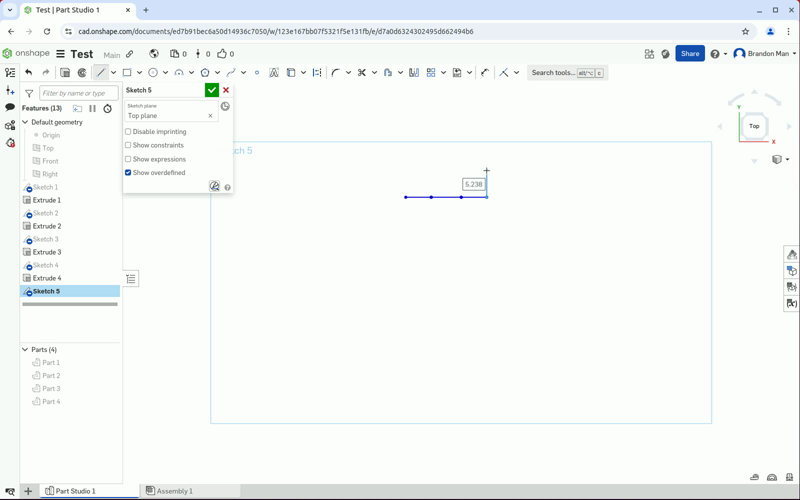
key_down(shift)
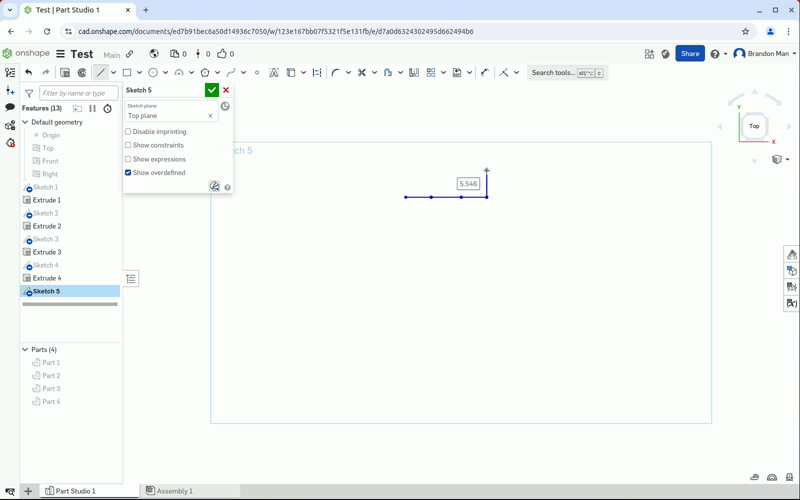
mouse_move(516, 170)
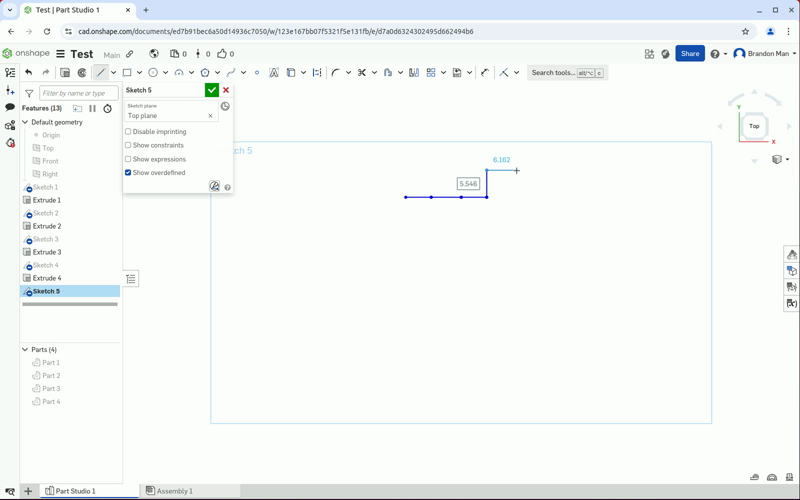
mouse_move(473, 170)
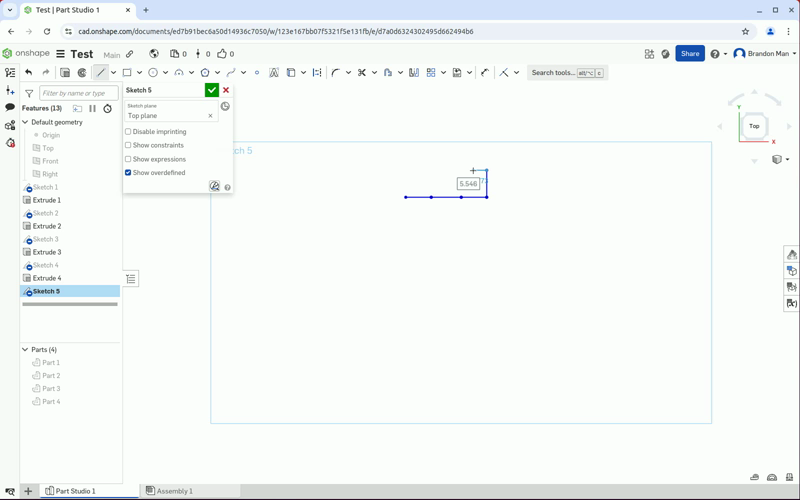
click(473, 170)
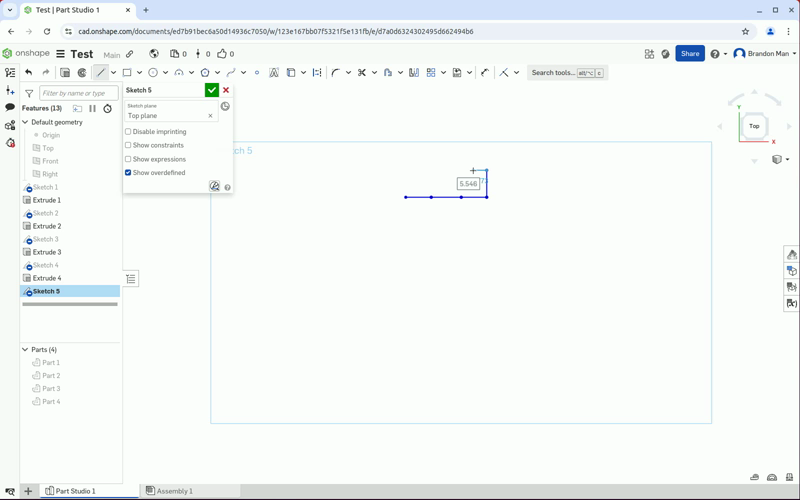
key_up(shift)
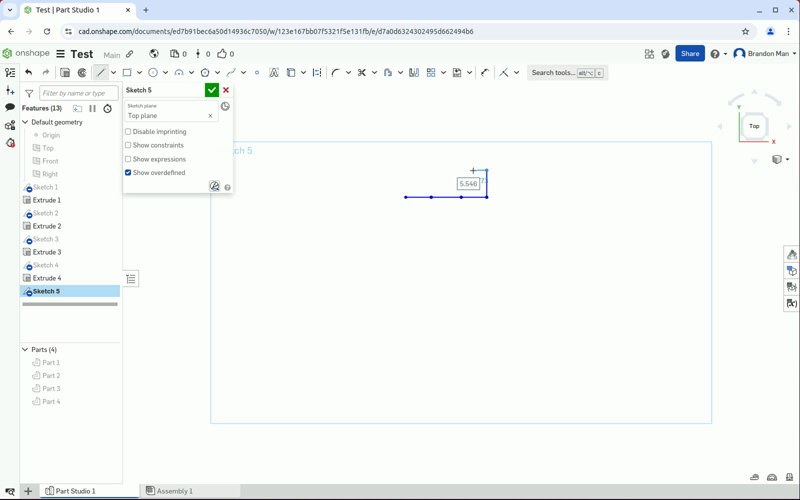
key_down(shift)
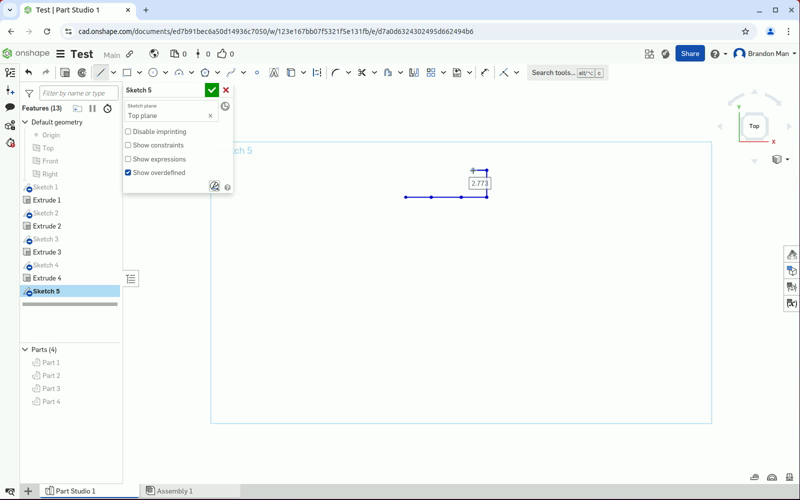
mouse_move(503, 170)
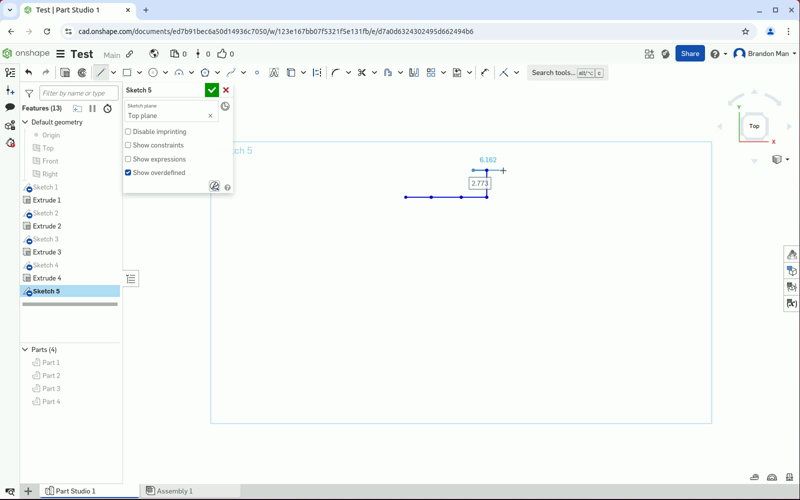
mouse_move(419, 170)
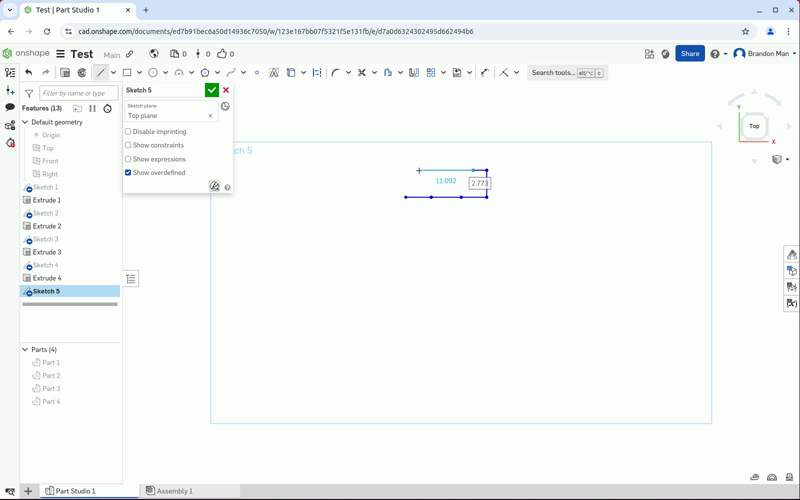
click(419, 170)
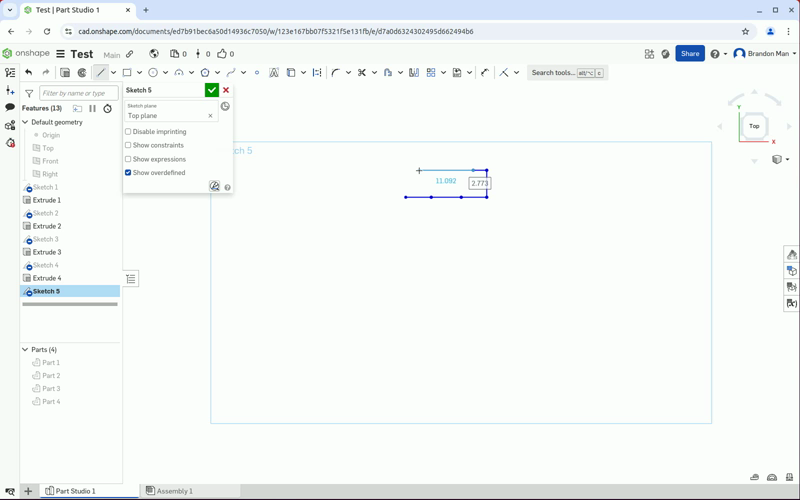
key_up(shift)
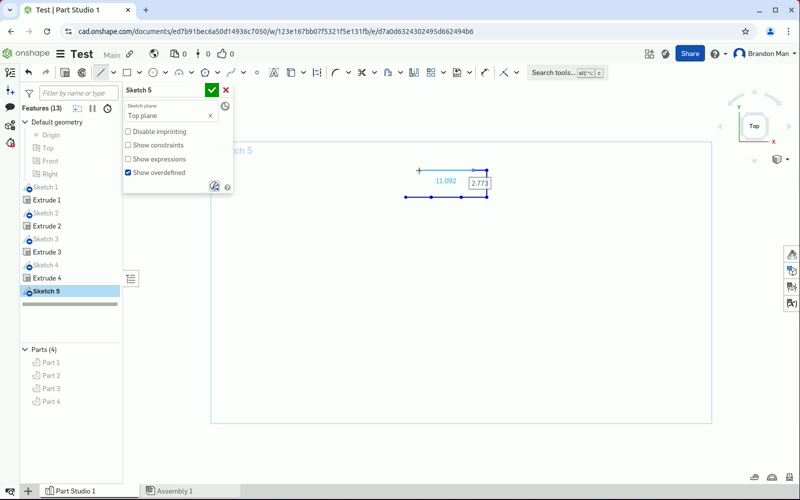
key_down(shift)
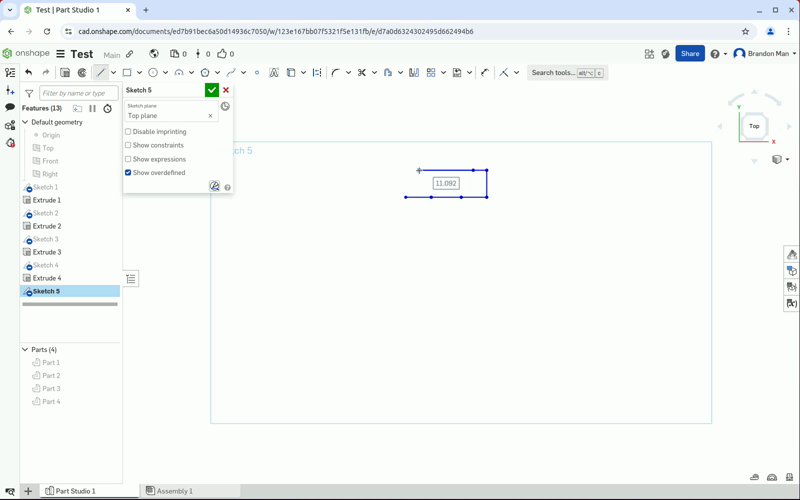
mouse_move(449, 170)
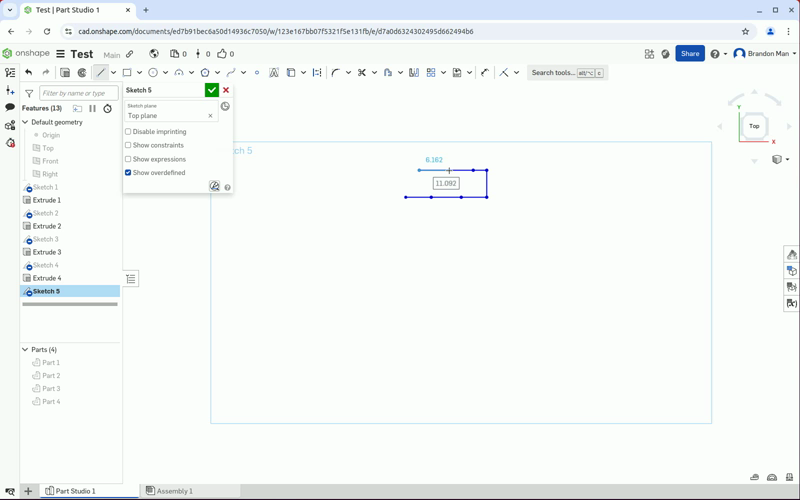
mouse_move(405, 170)
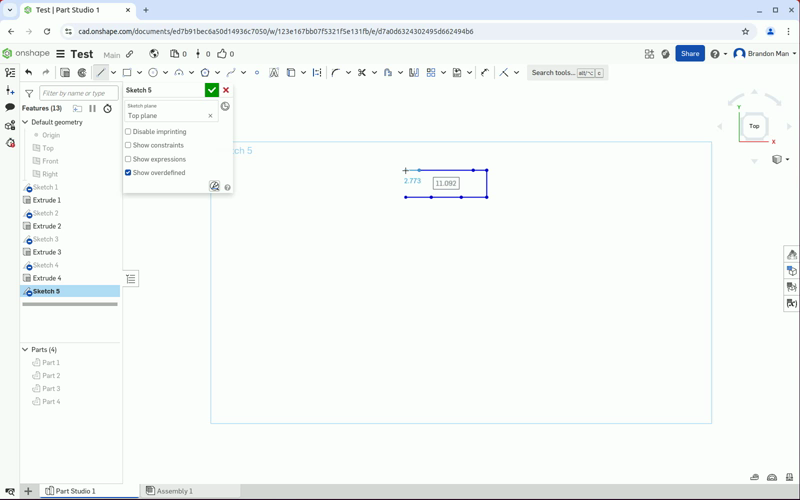
click(405, 170)
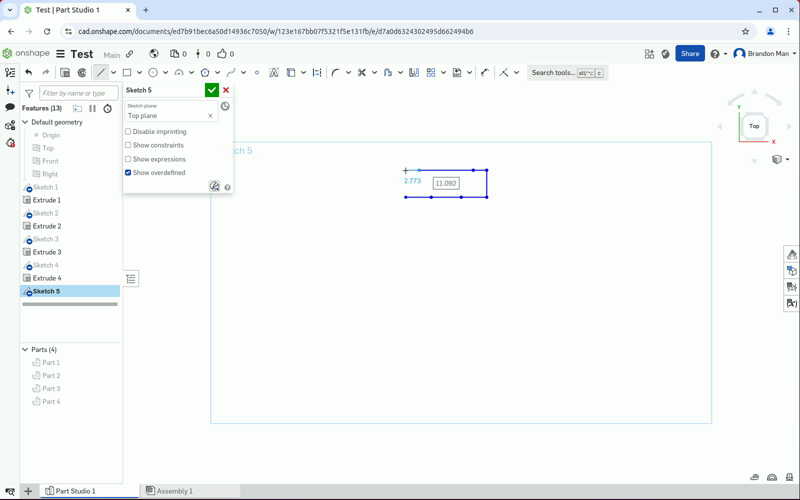
key_up(shift)
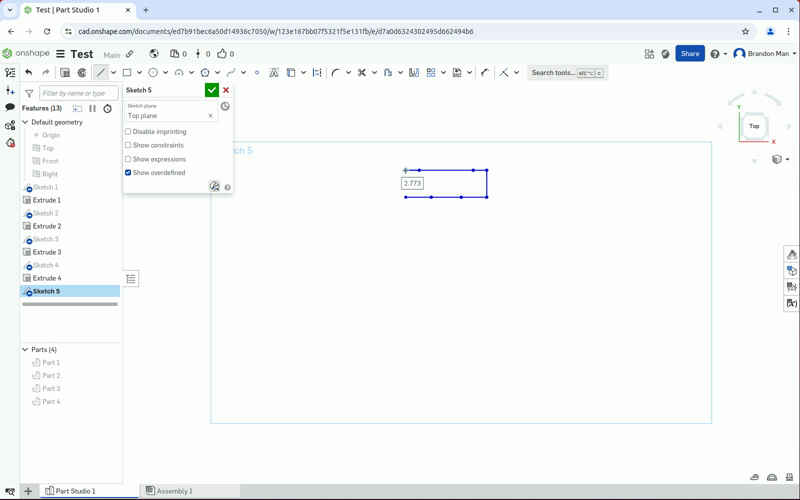
mouse_move(435, 170)
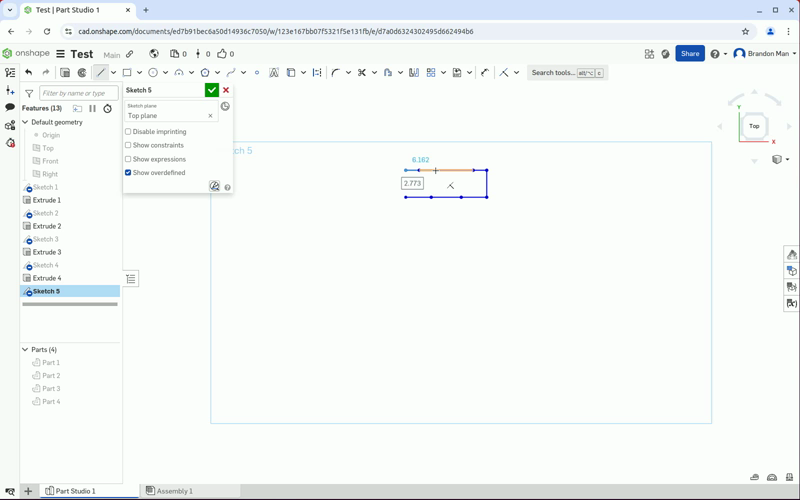
key_down(shift)
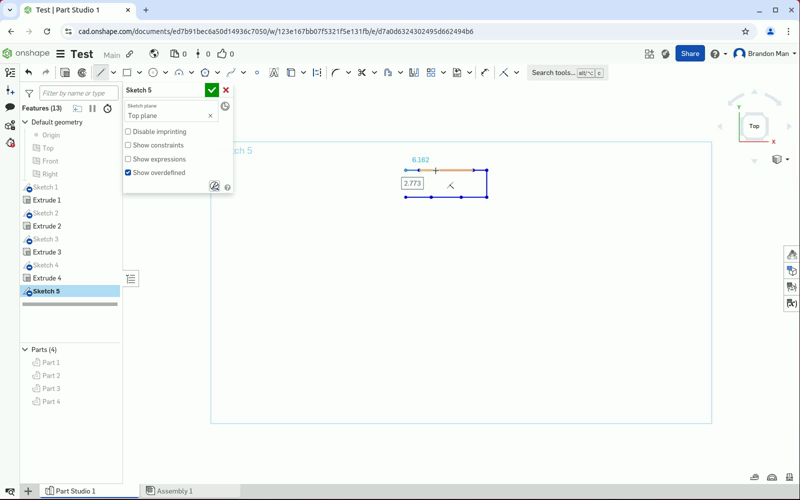
mouse_move(405, 197)
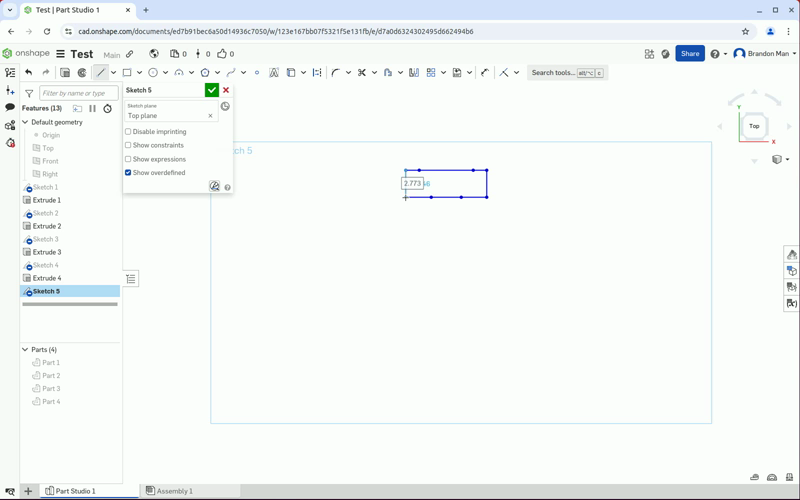
key_up(shift)
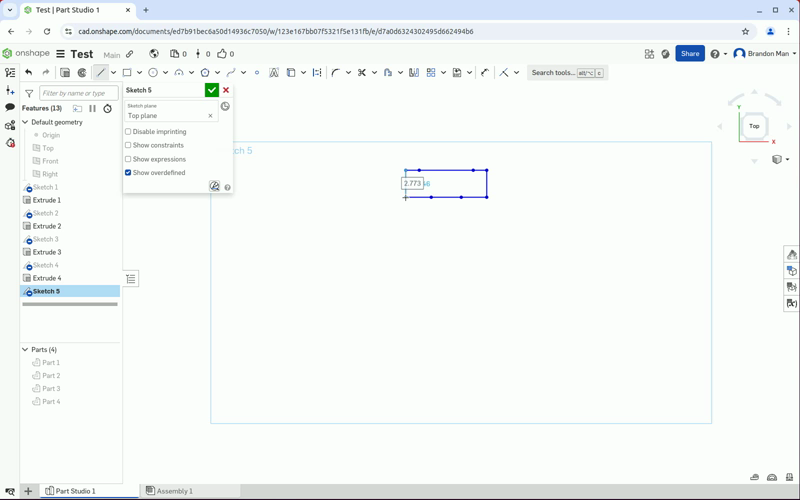
click(405, 197)
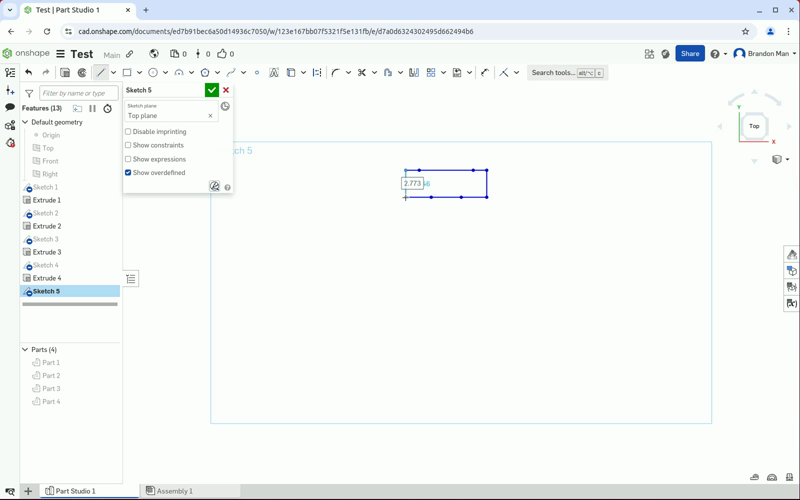
key(esc)
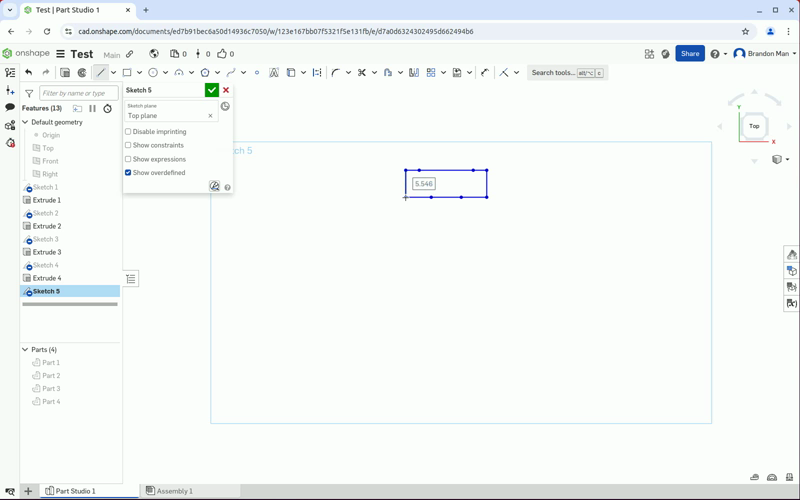
key(c)
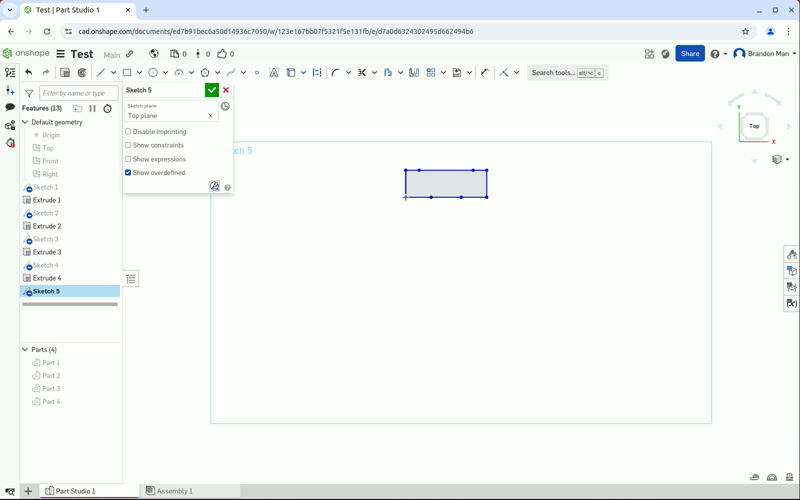
key_down(shift)
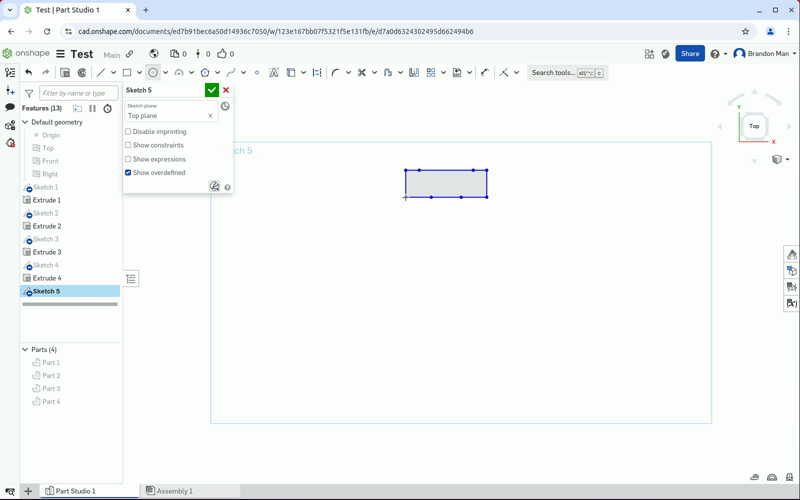
mouse_move(419, 183)
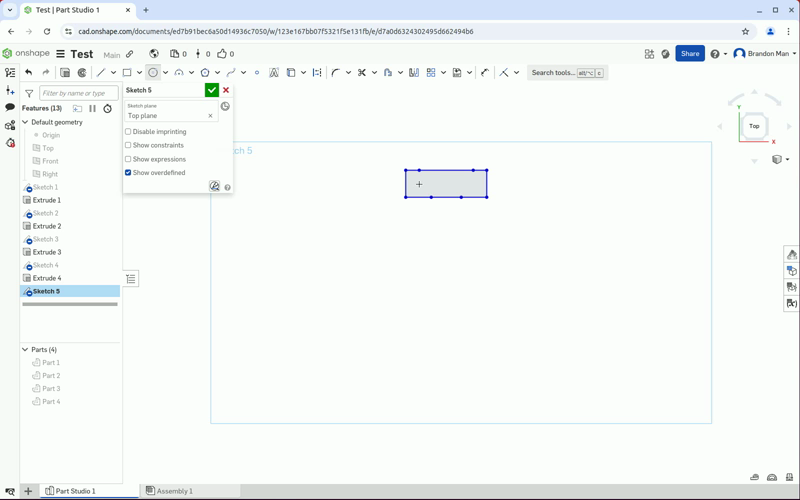
click(419, 183)
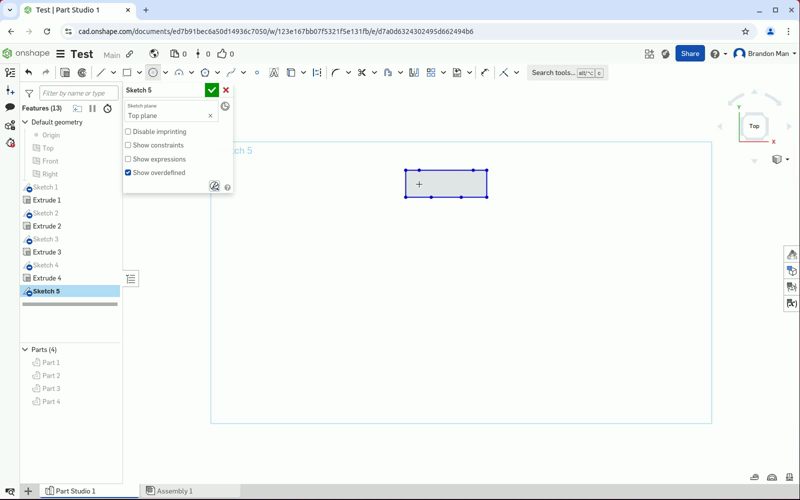
key_up(shift)
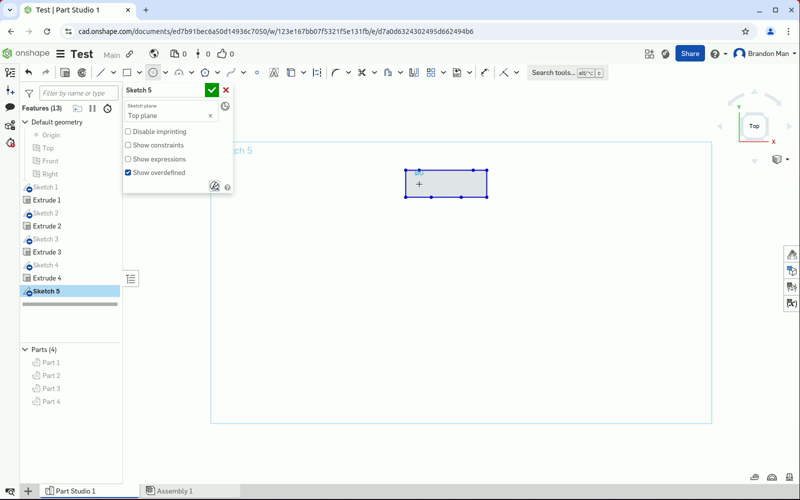
mouse_move(424, 183)
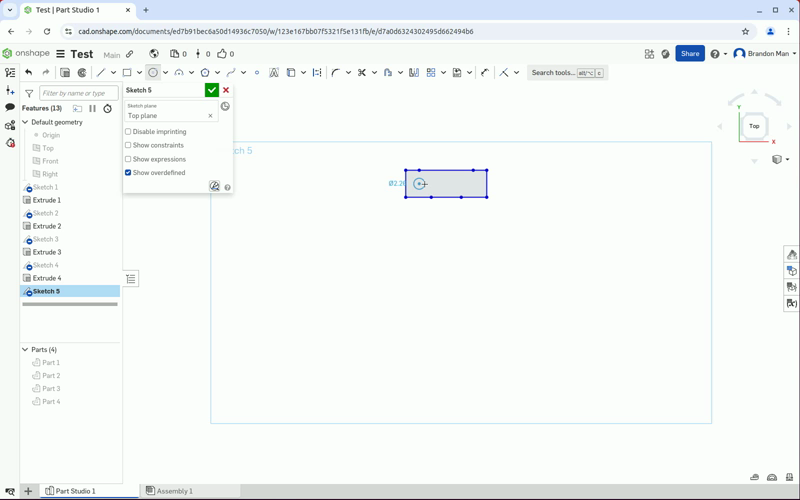
click(424, 183)
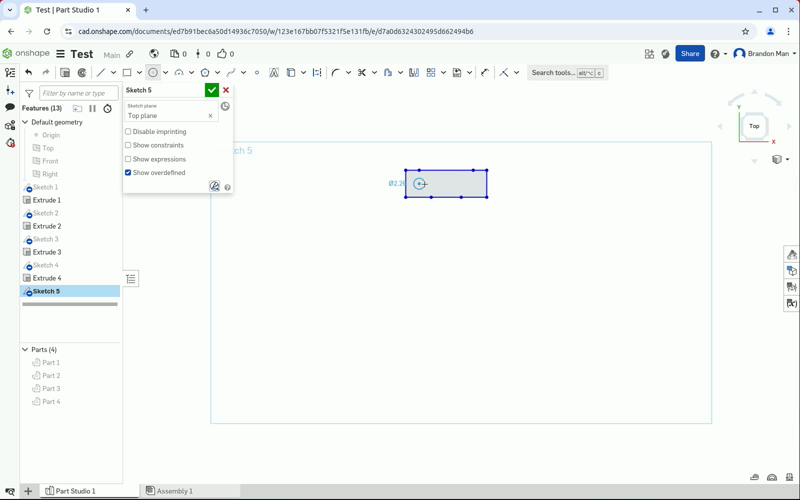
key(esc)
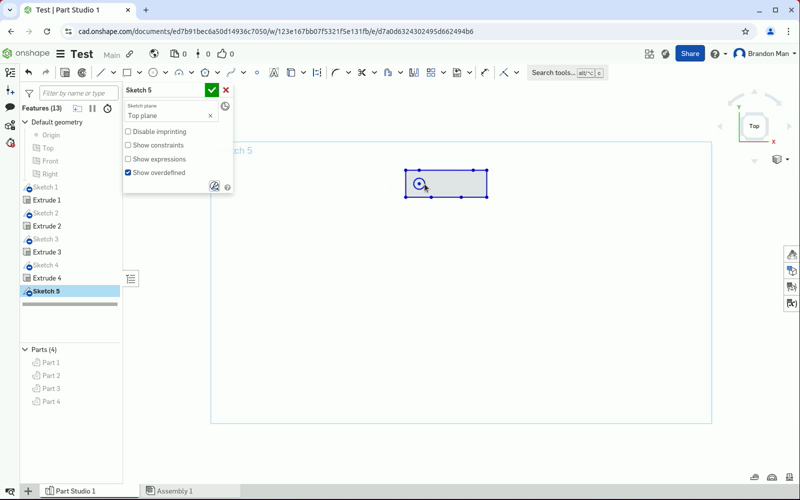
key(c)
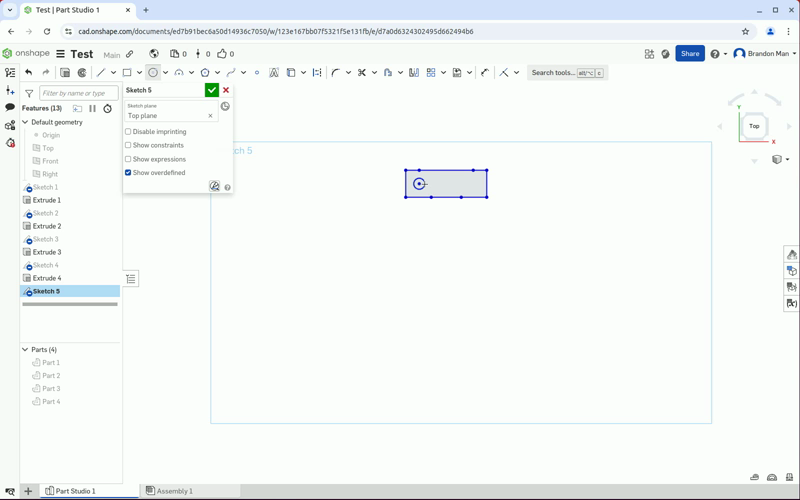
key_down(shift)
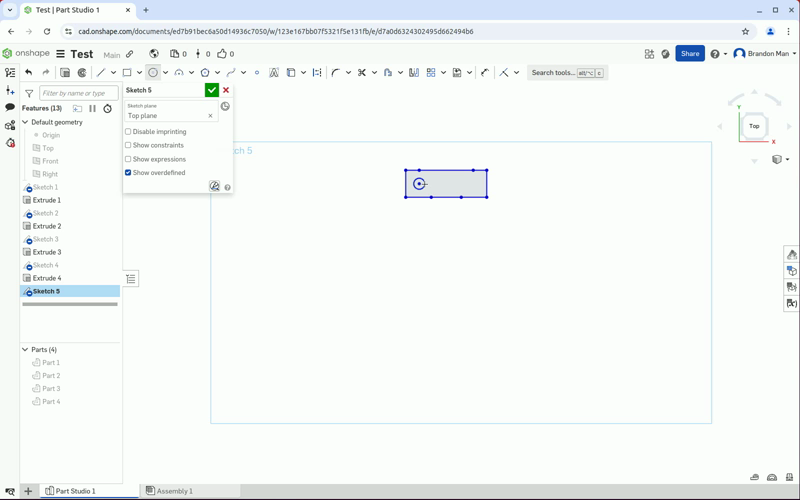
mouse_move(473, 183)
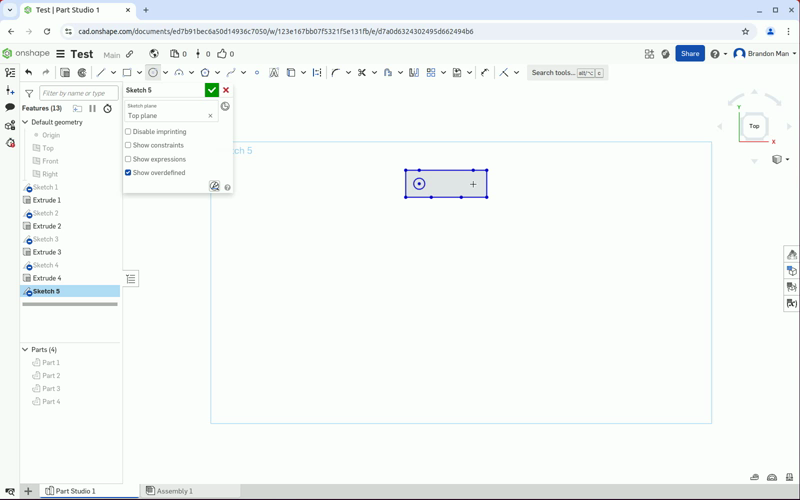
click(473, 183)
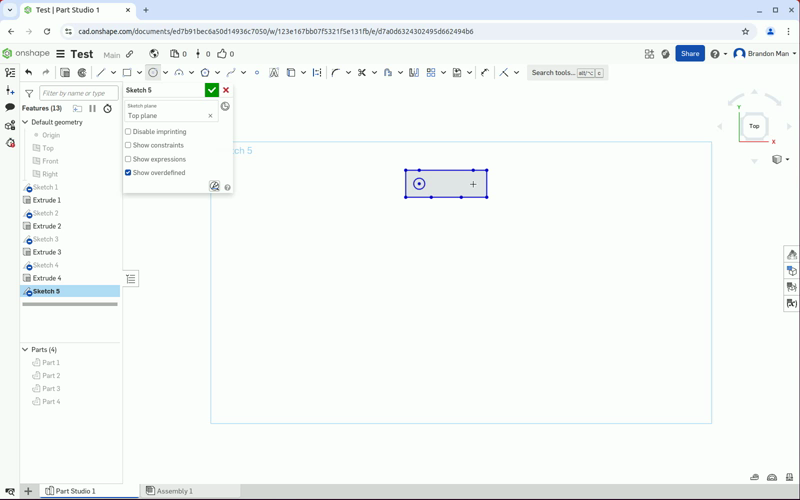
key_up(shift)
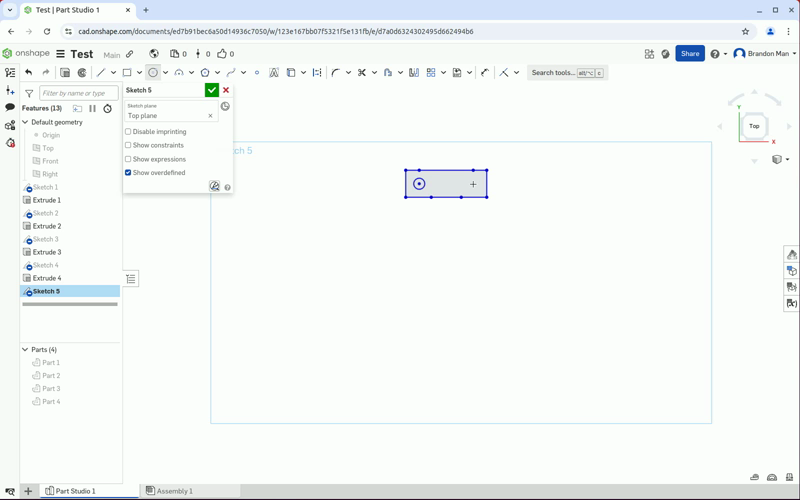
mouse_move(478, 183)
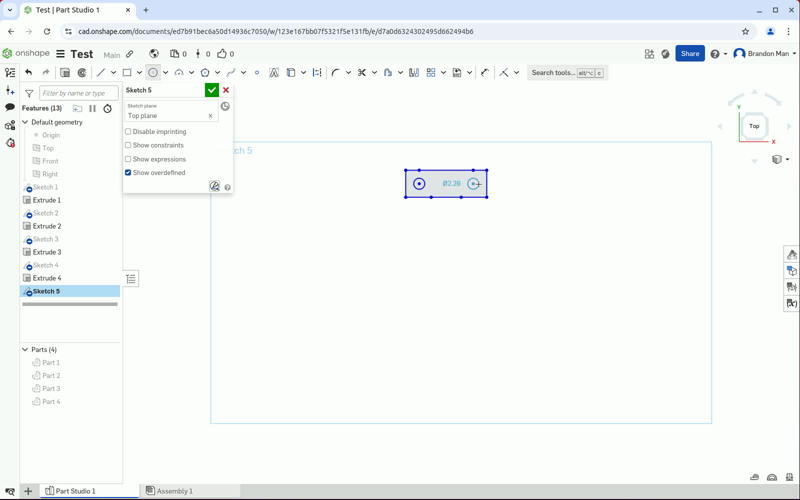
click(478, 183)
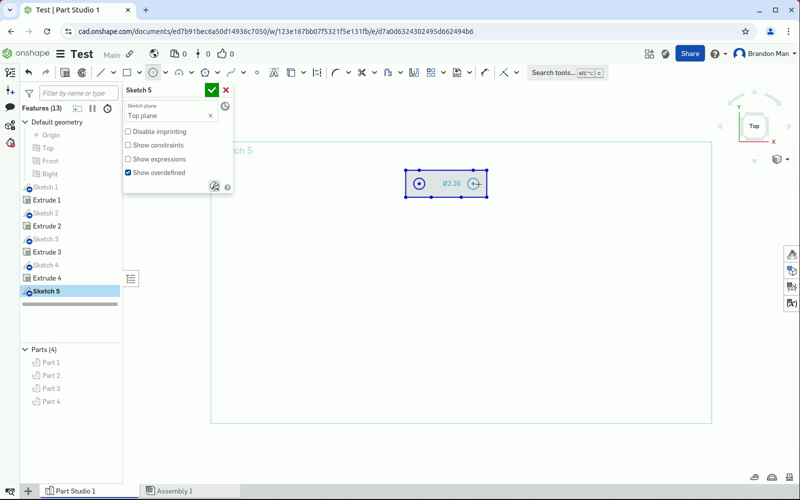
key(esc)
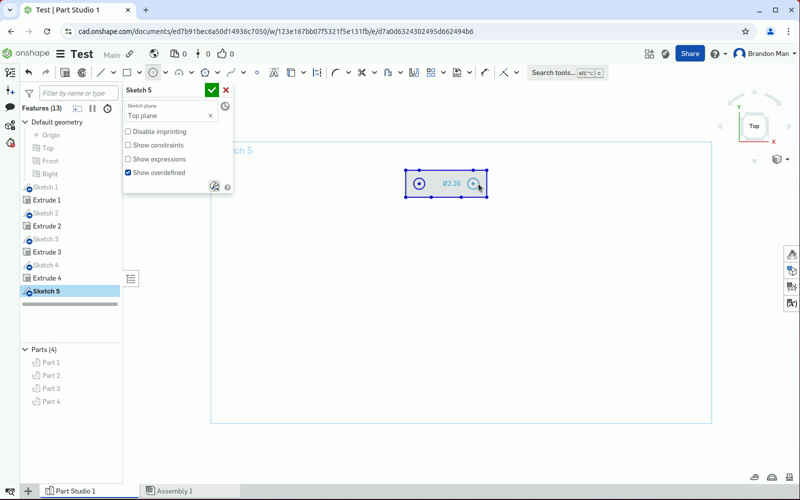
mouse_move(432, 178)
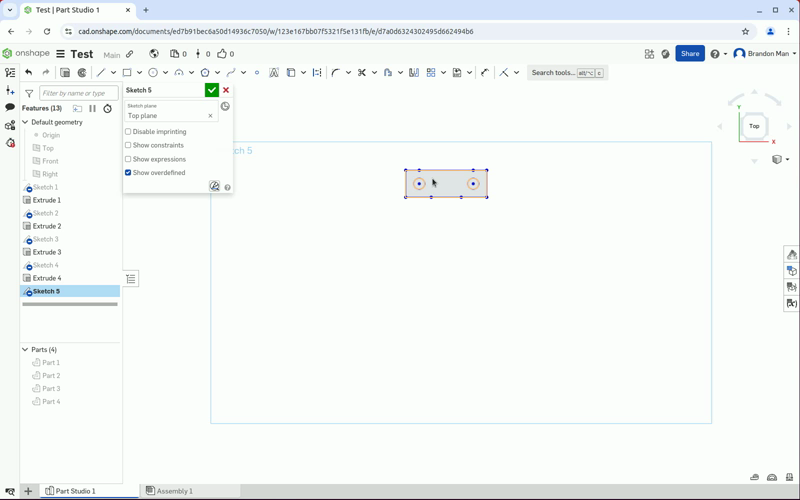
click(432, 178)
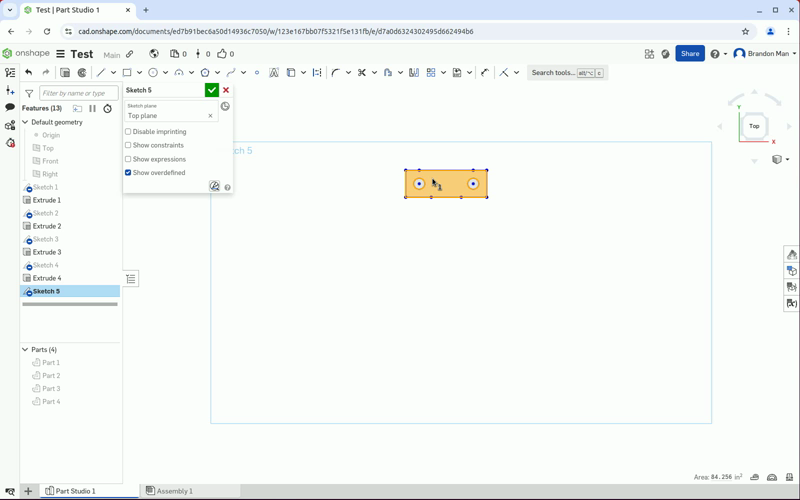
mouse_move(73, 352)
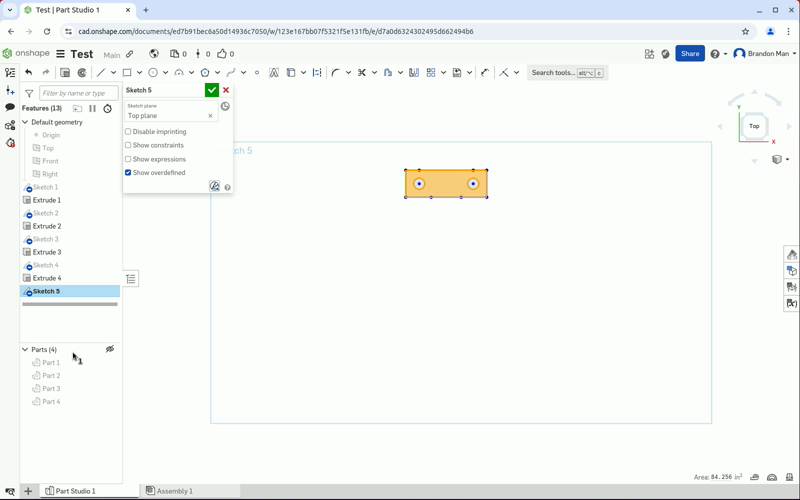
key(shift+y)
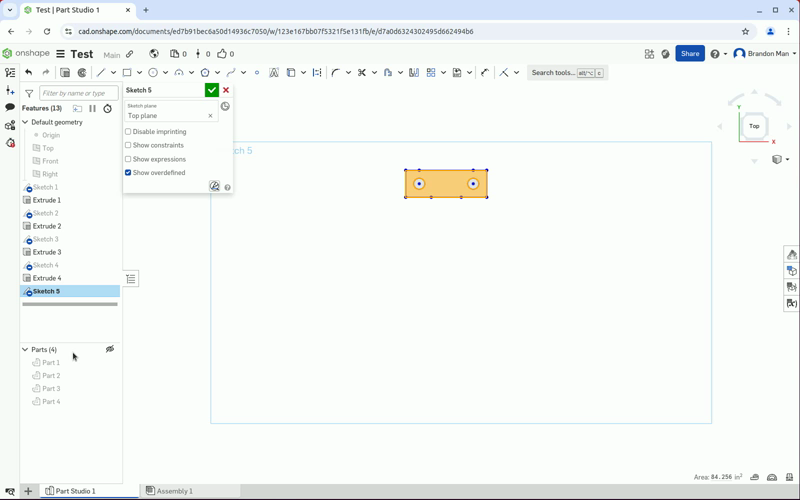
key(shift+e)
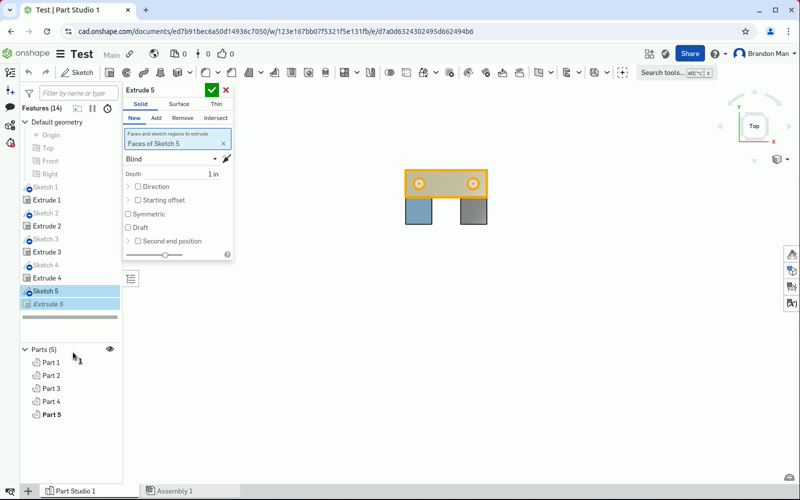
mouse_move(143, 106)
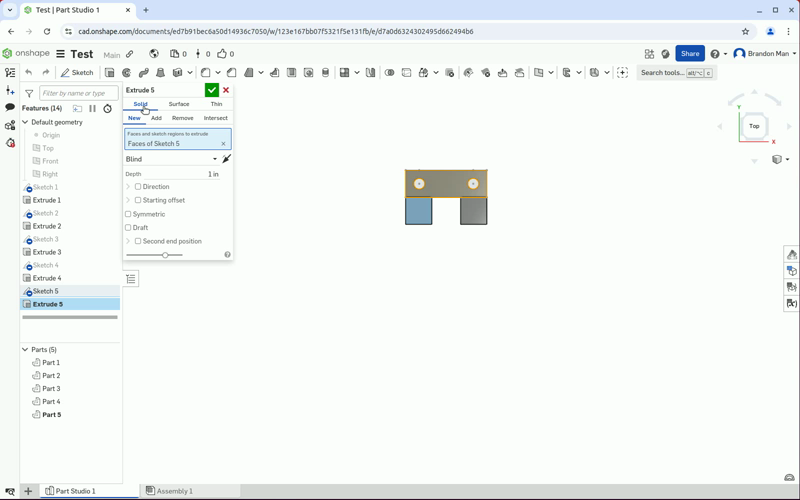
click(143, 106)
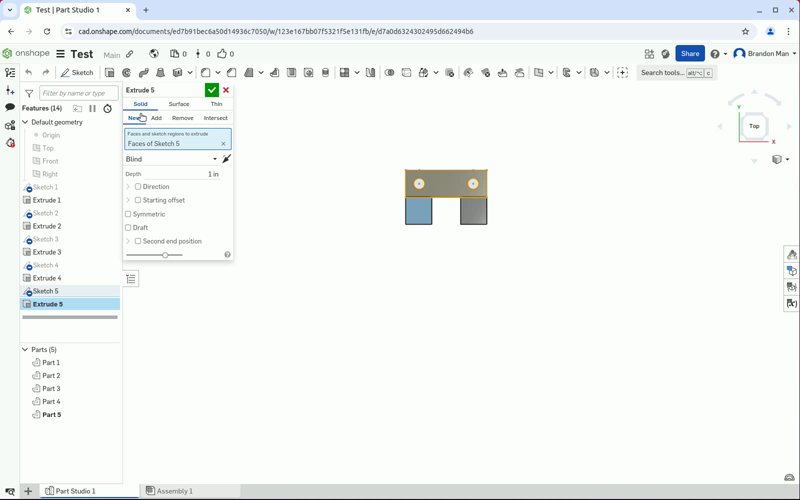
mouse_move(137, 120)
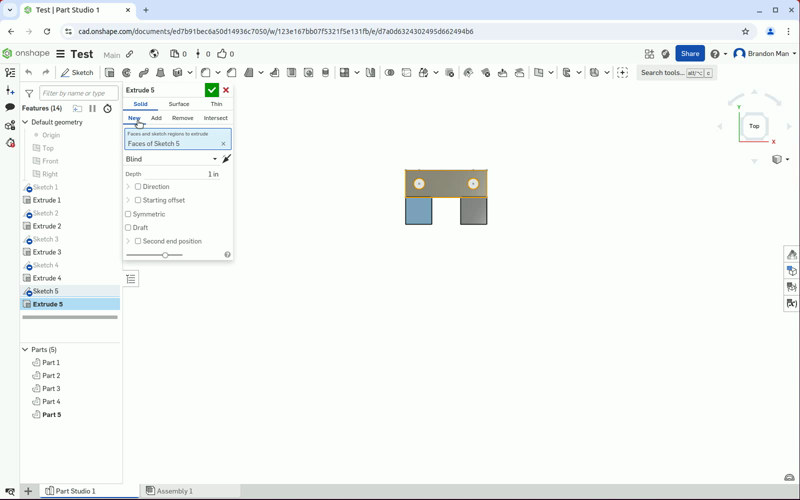
click(137, 120)
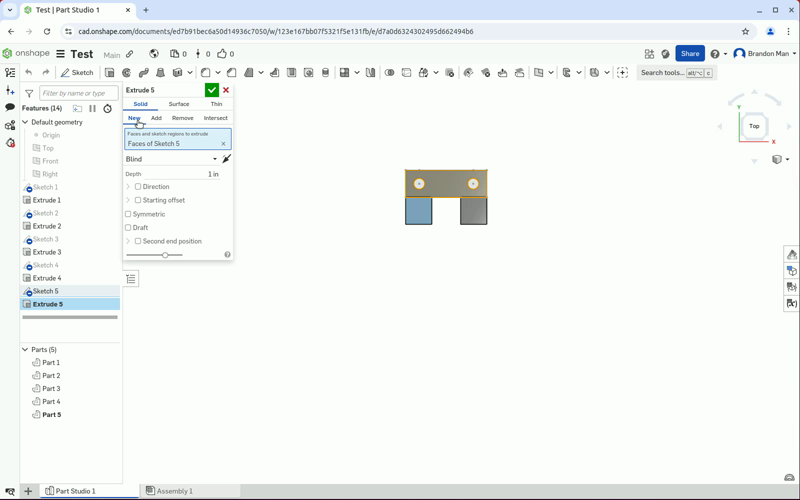
key(tab, 4)
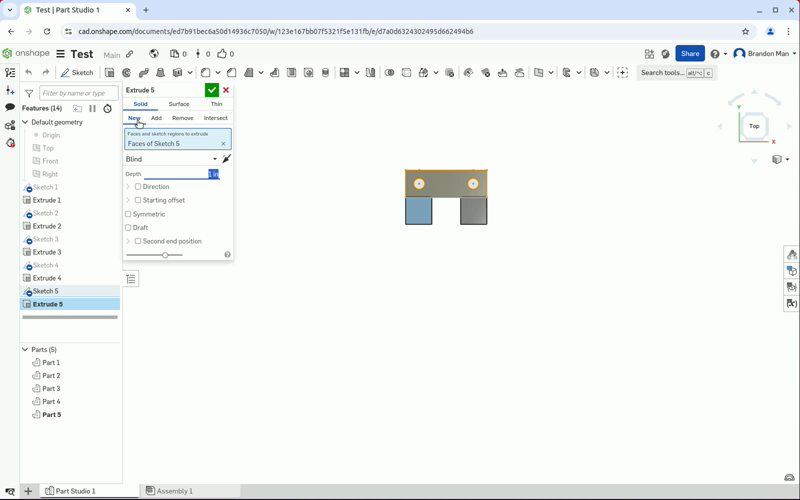
text(4.092)
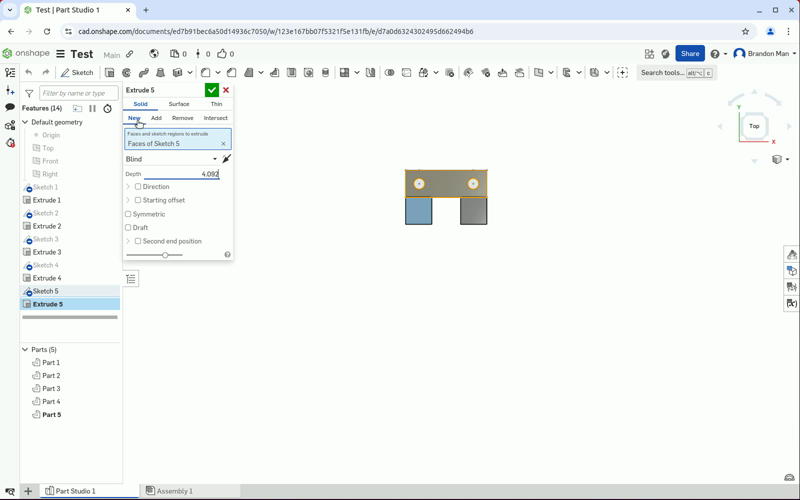
key(enter)
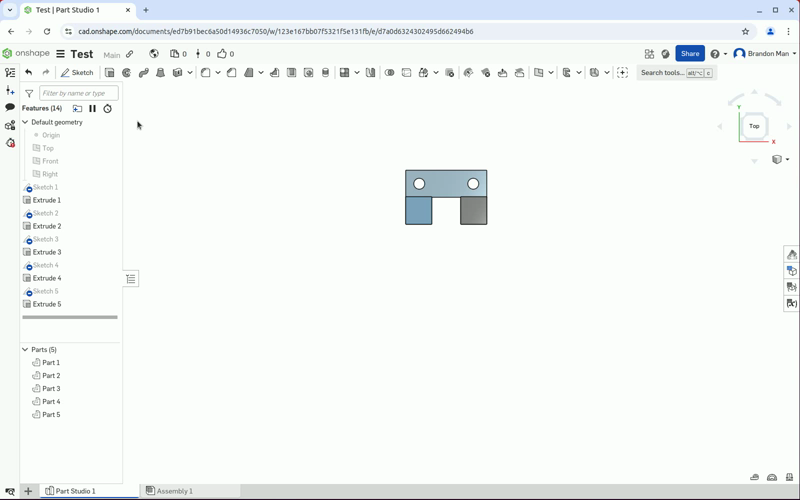
key(shift+h)
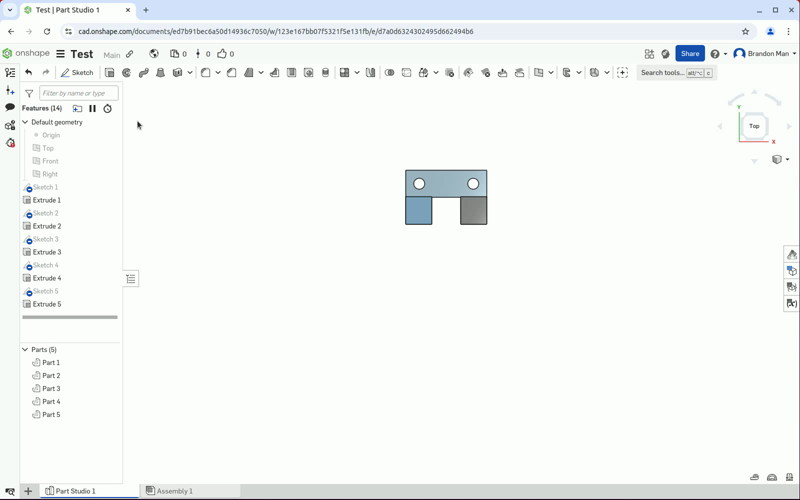
key(shift+h)
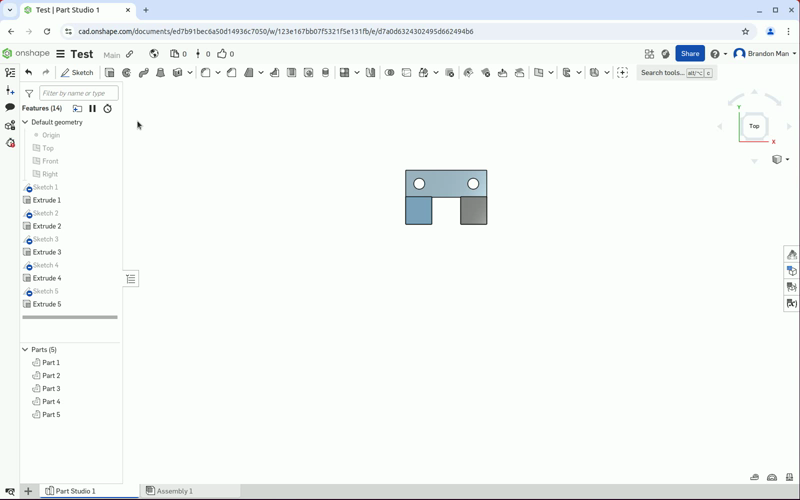
mouse_move(73, 189)
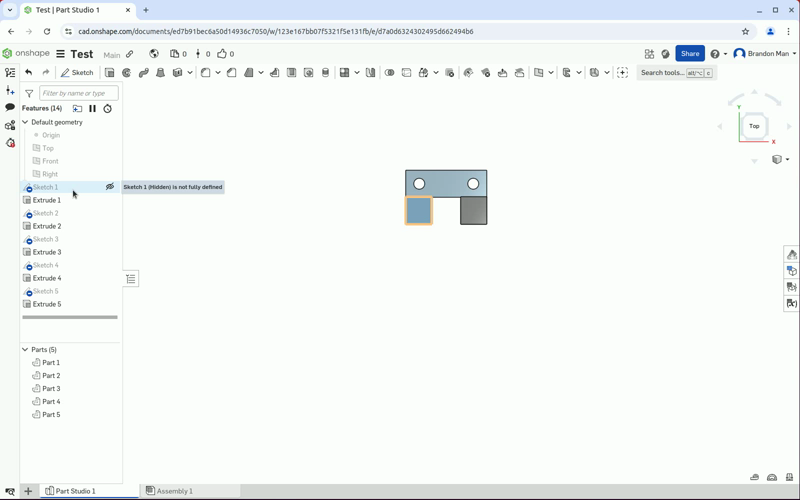
click(73, 189)
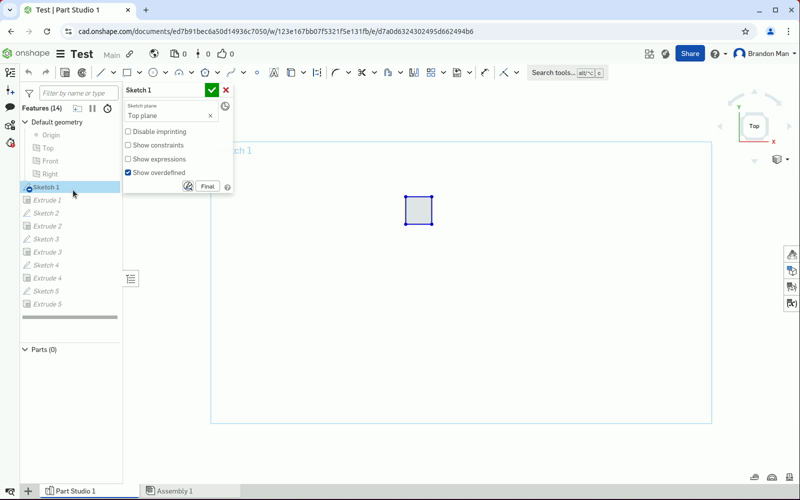
mouse_move(229, 92)
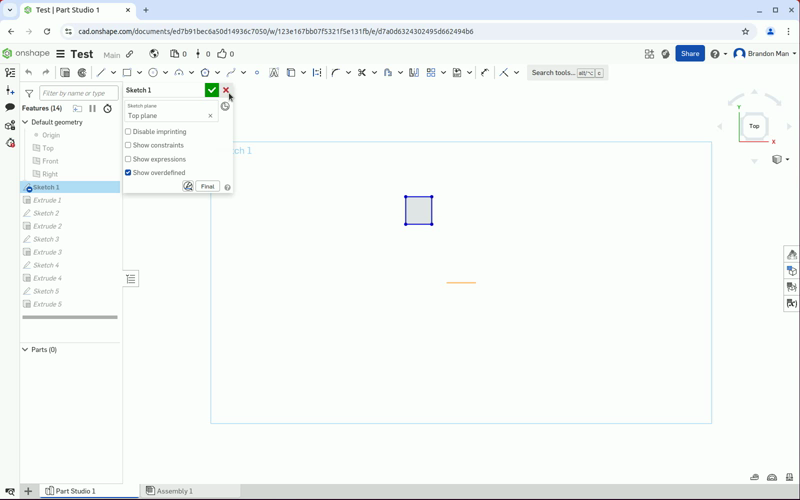
click(229, 92)
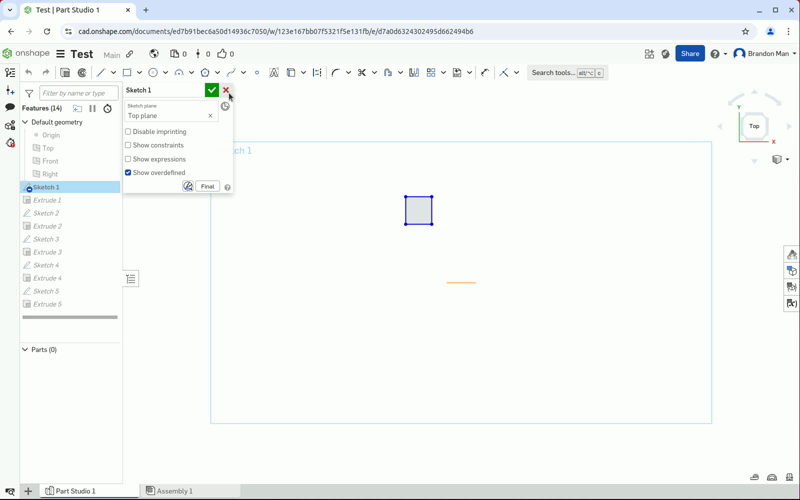
key(shift+s)
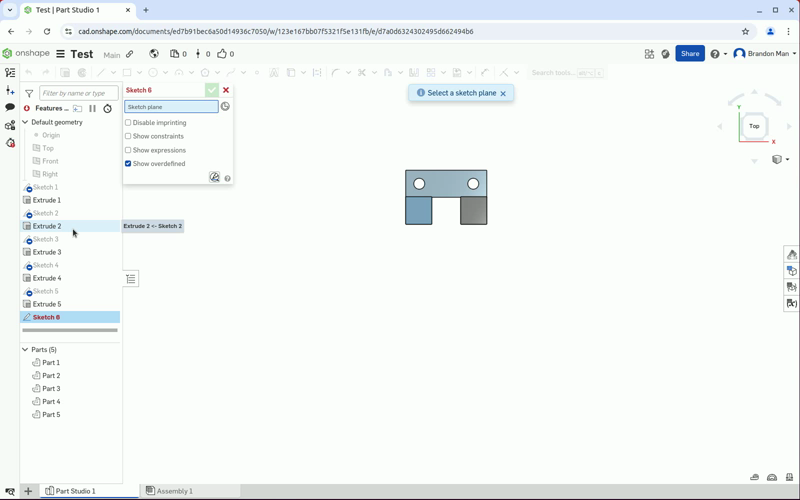
scroll(3)
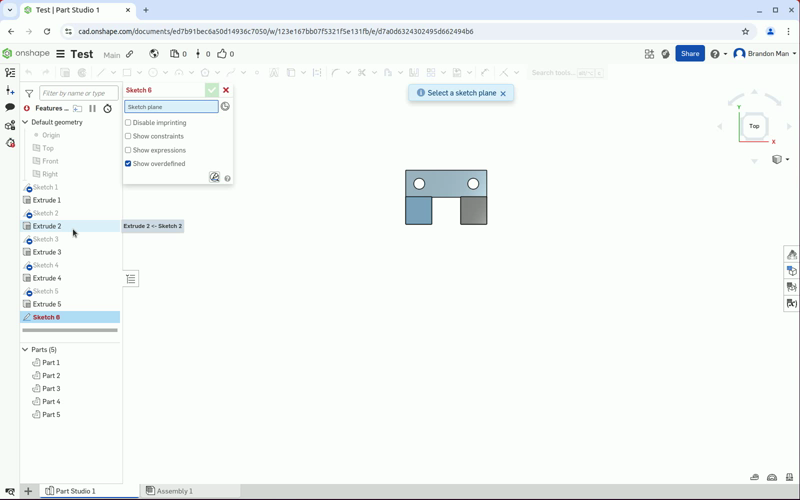
mouse_move(73, 150)
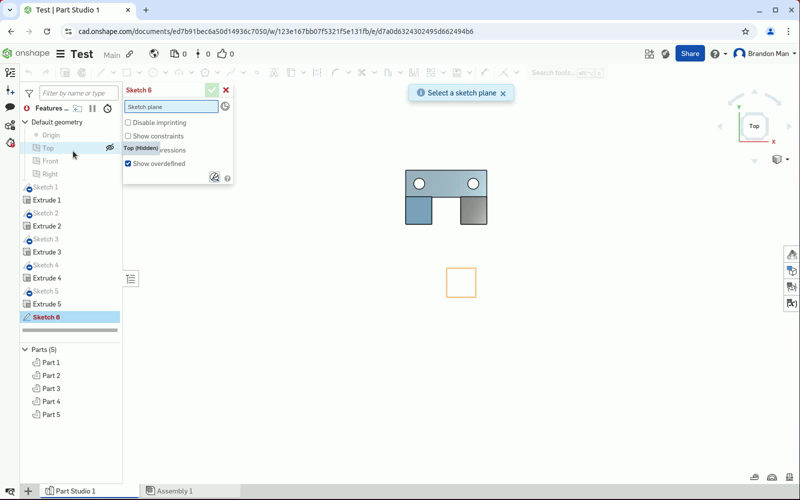
click(73, 150)
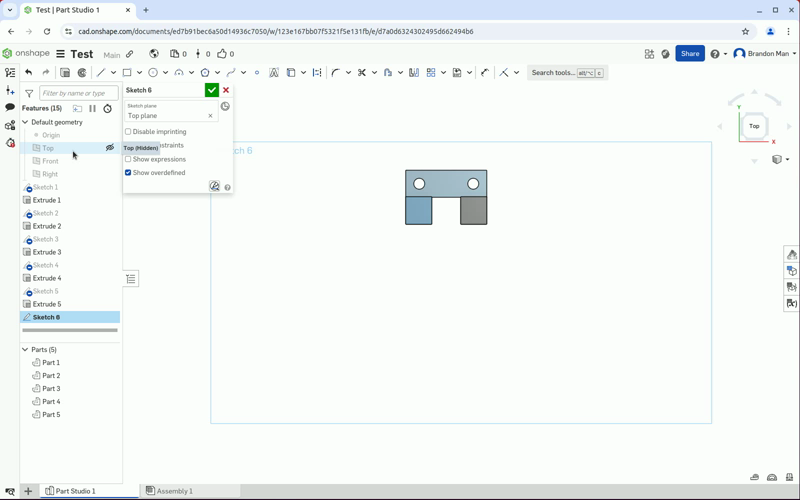
mouse_move(73, 352)
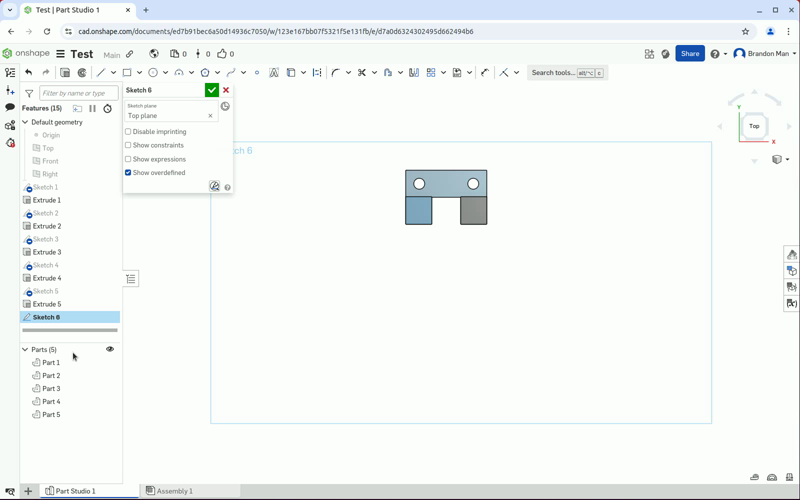
key(y)
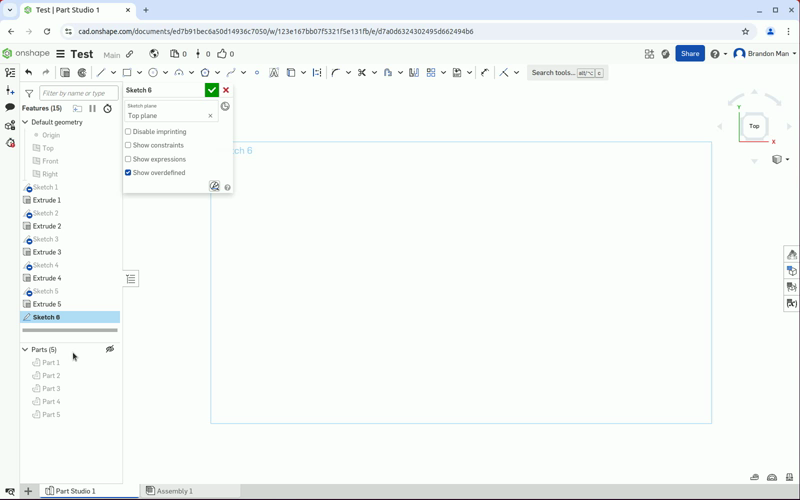
key(l)
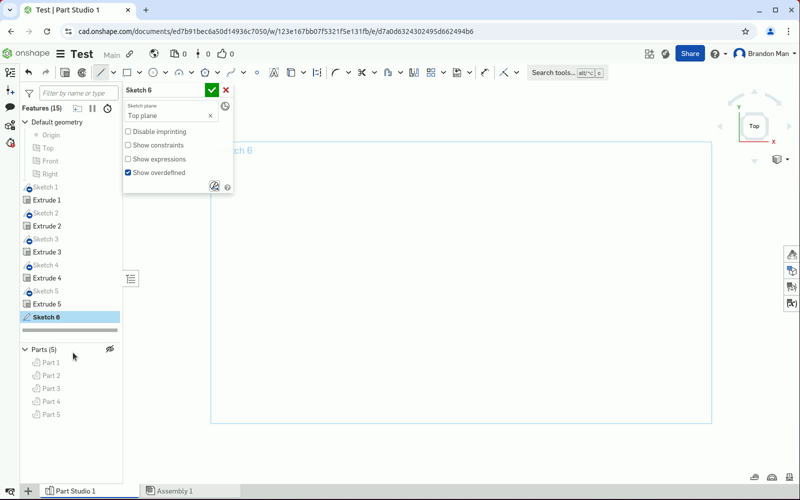
key_down(shift)
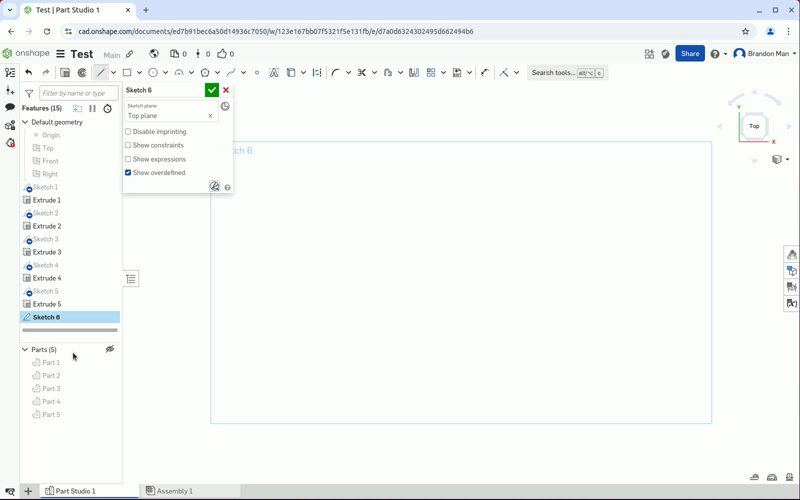
mouse_move(405, 271)
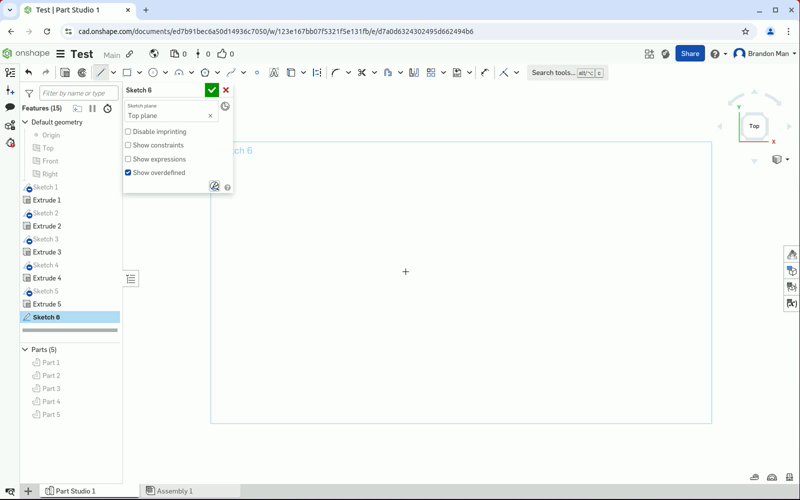
click(405, 271)
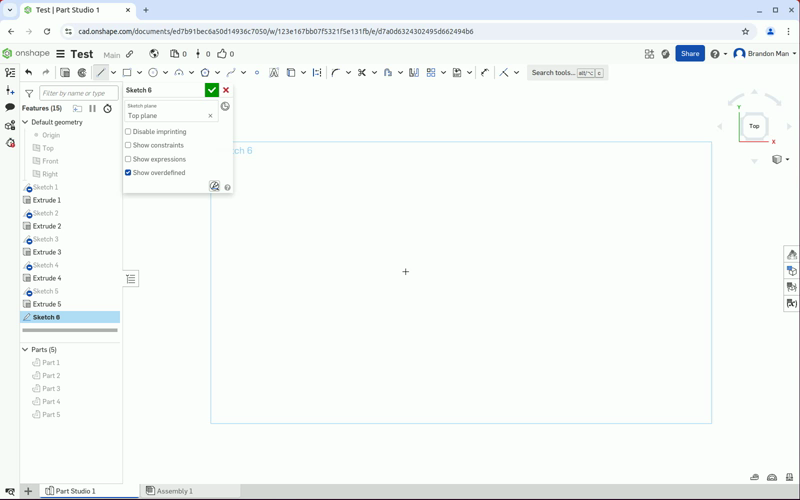
key_up(shift)
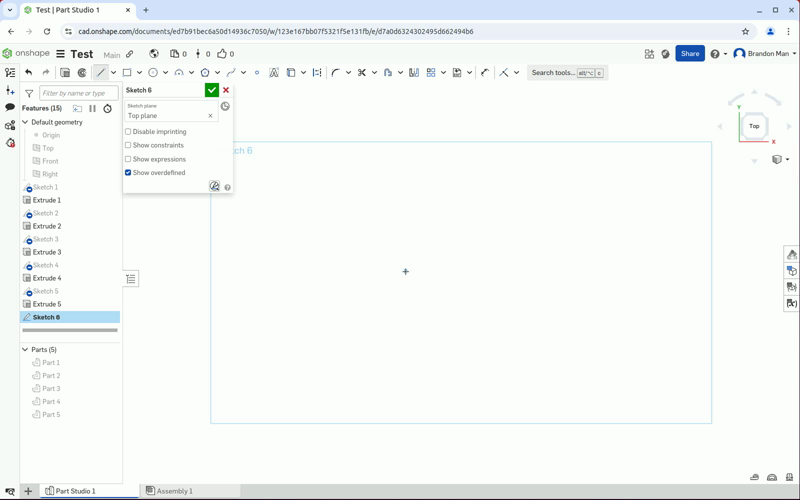
key_down(shift)
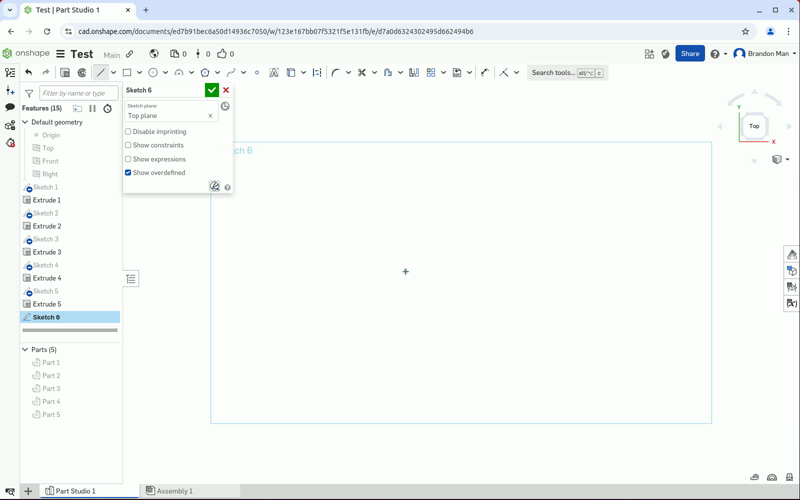
mouse_move(435, 271)
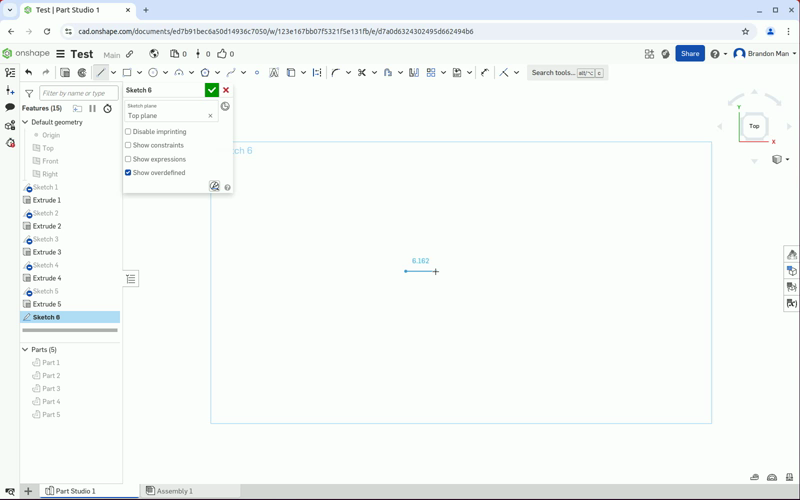
mouse_move(419, 271)
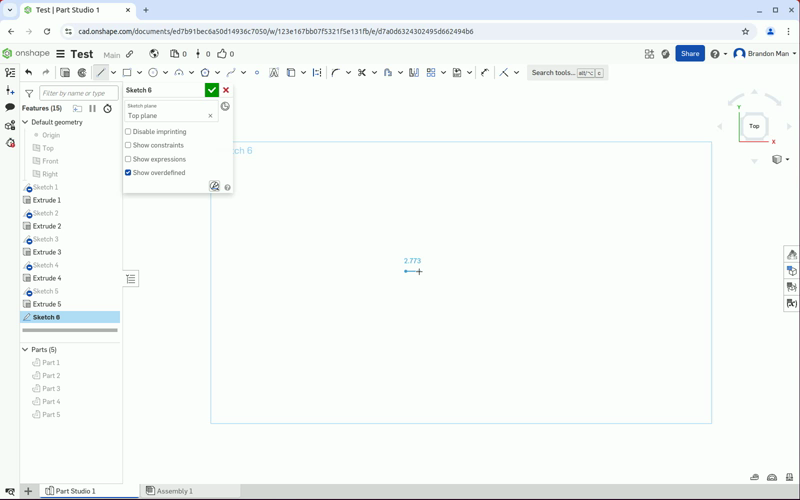
click(419, 271)
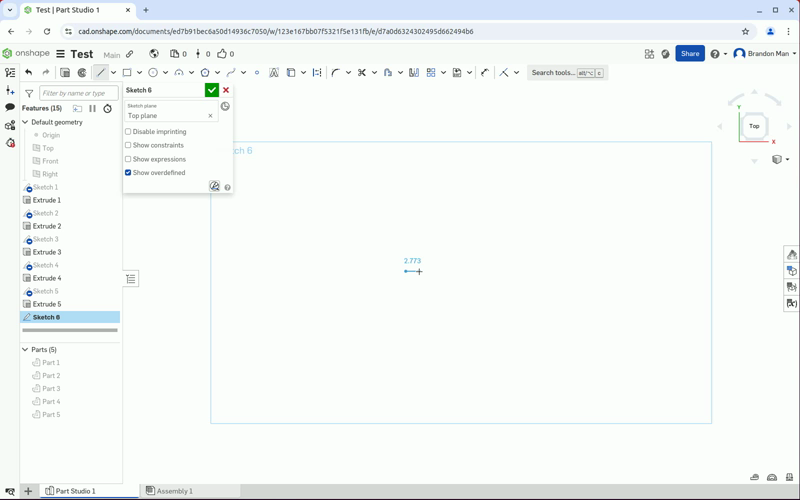
key_up(shift)
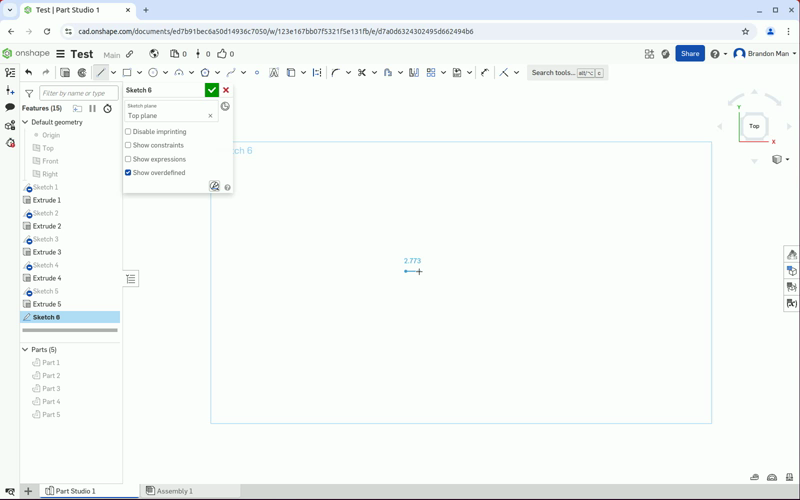
key_down(shift)
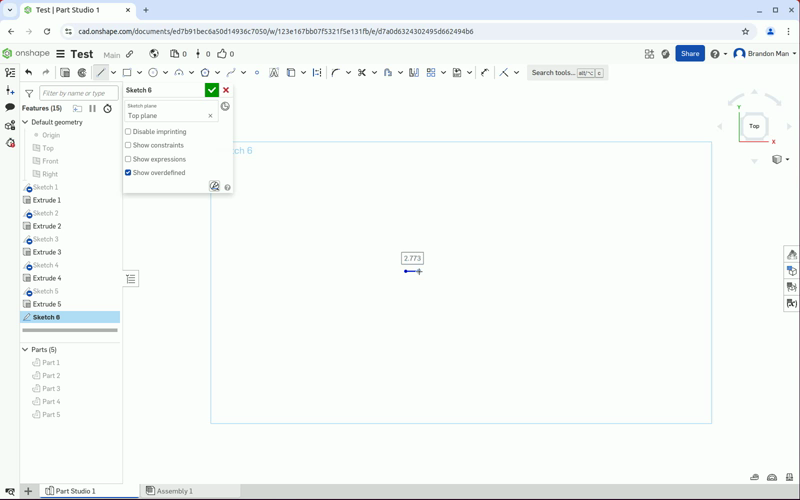
mouse_move(449, 271)
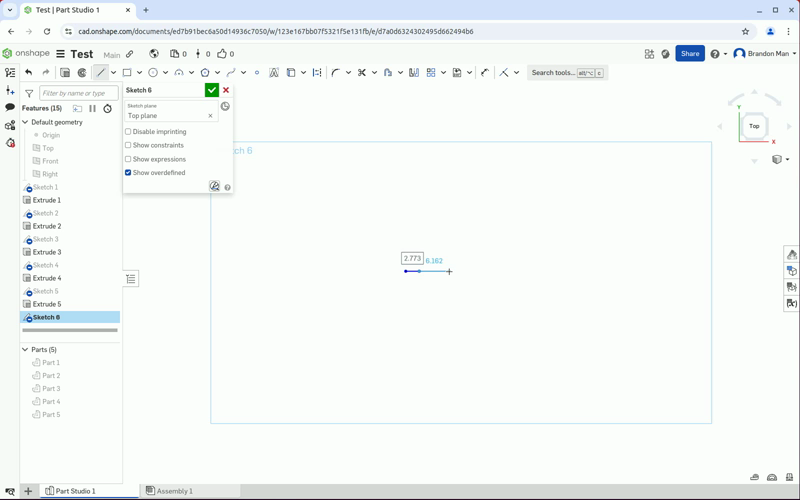
mouse_move(473, 271)
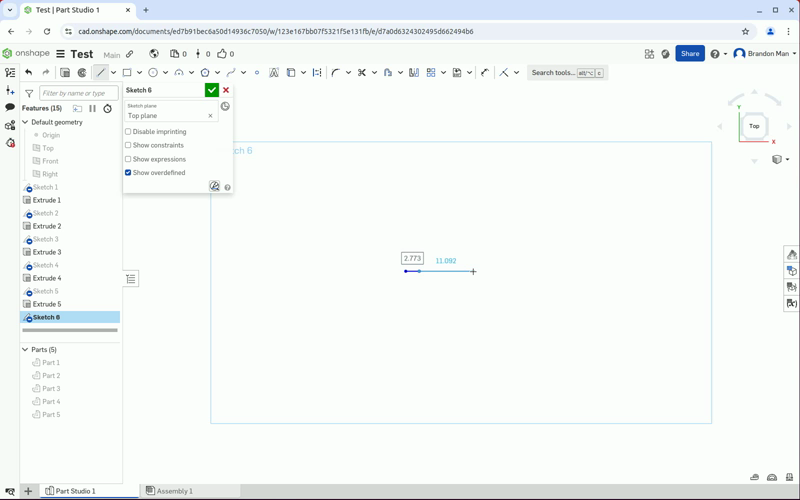
click(473, 271)
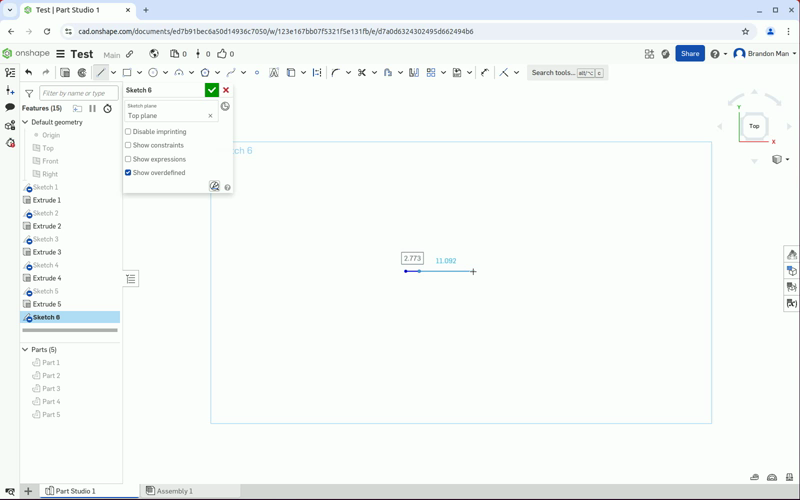
key_up(shift)
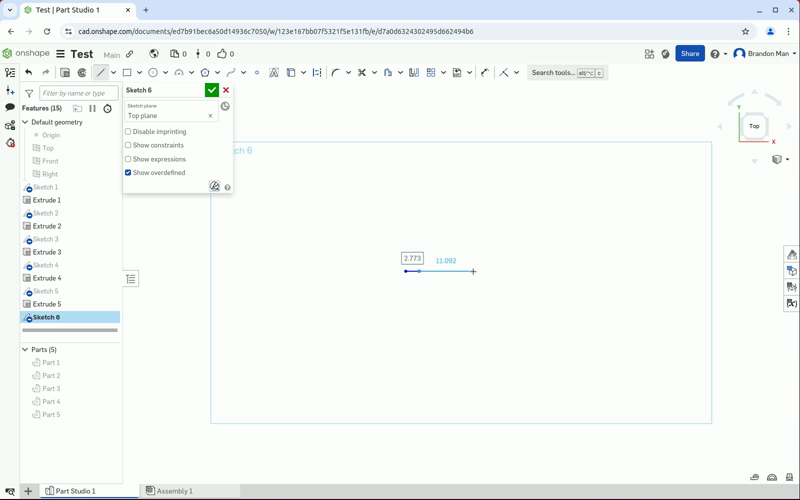
key_down(shift)
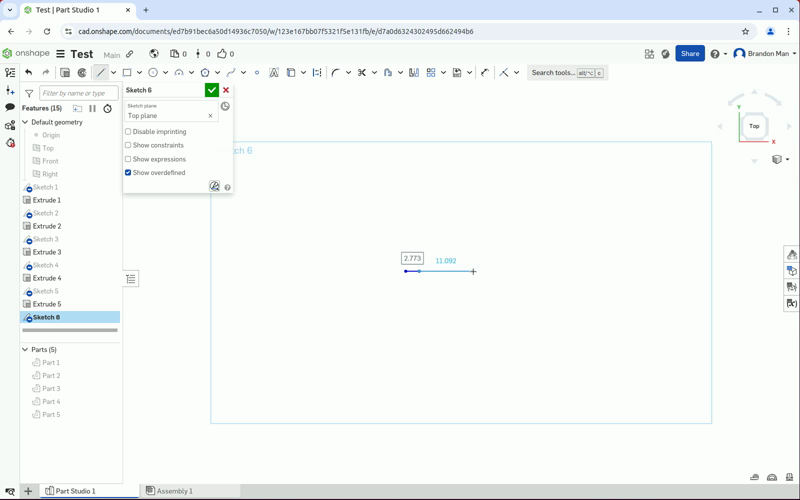
mouse_move(503, 271)
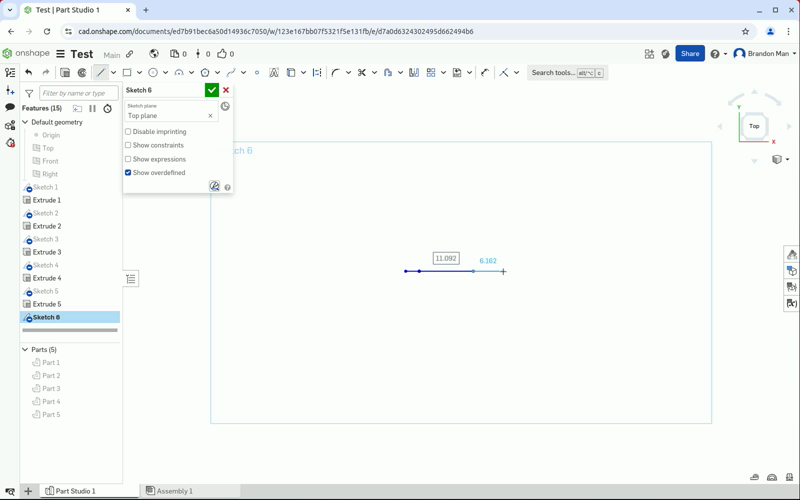
mouse_move(486, 271)
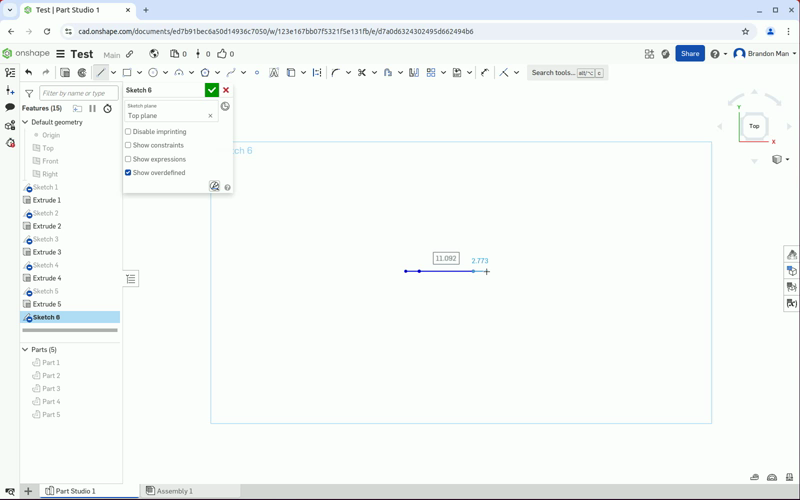
click(486, 271)
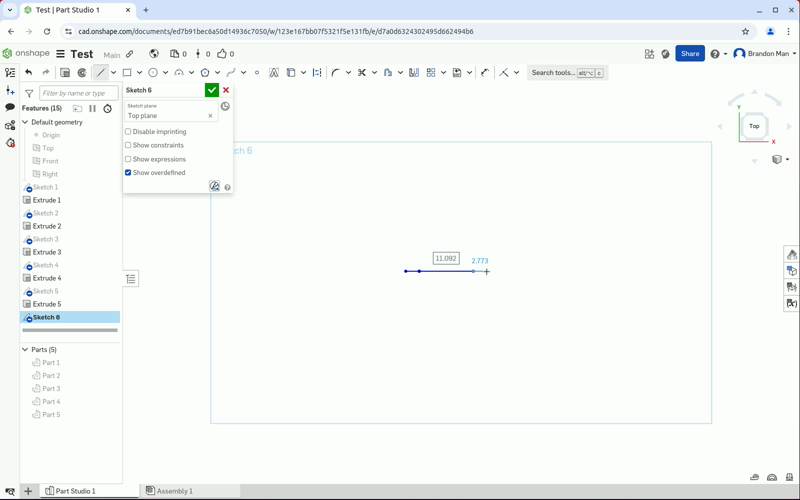
key_up(shift)
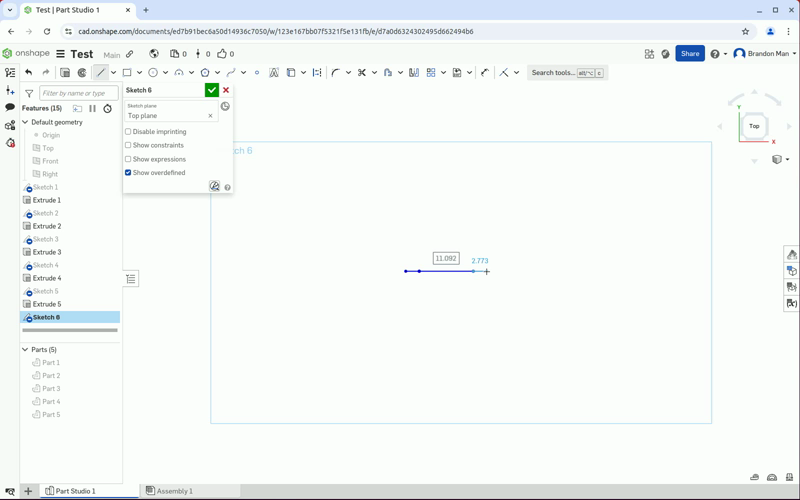
key_down(shift)
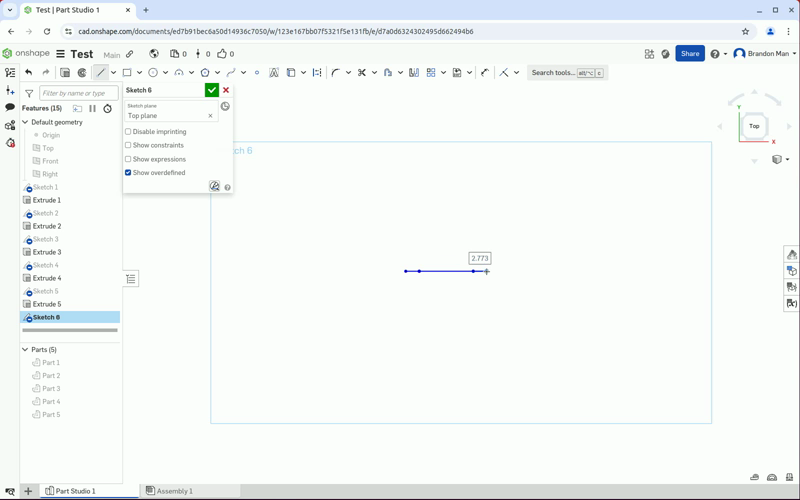
mouse_move(516, 271)
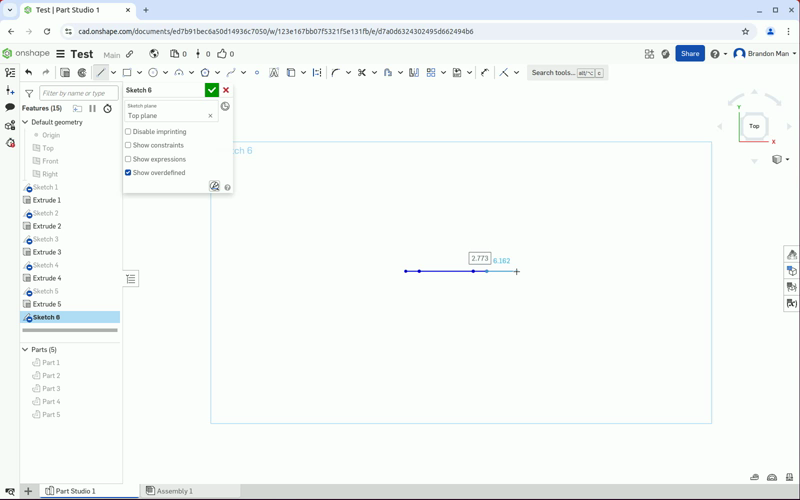
mouse_move(486, 224)
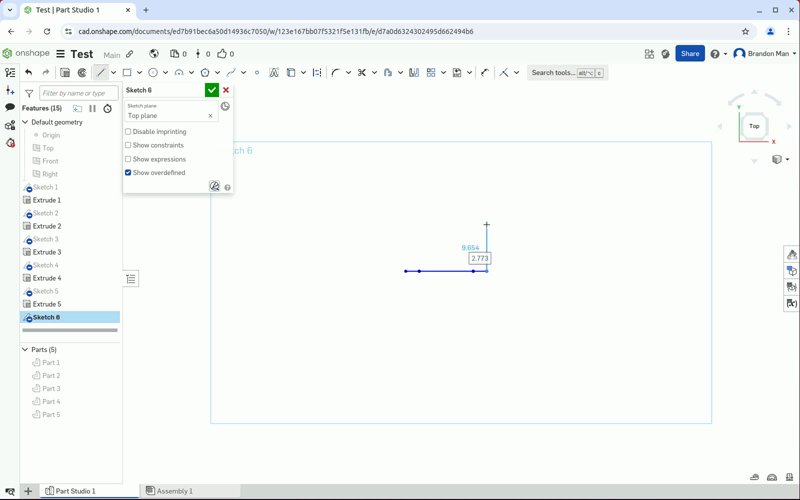
click(486, 224)
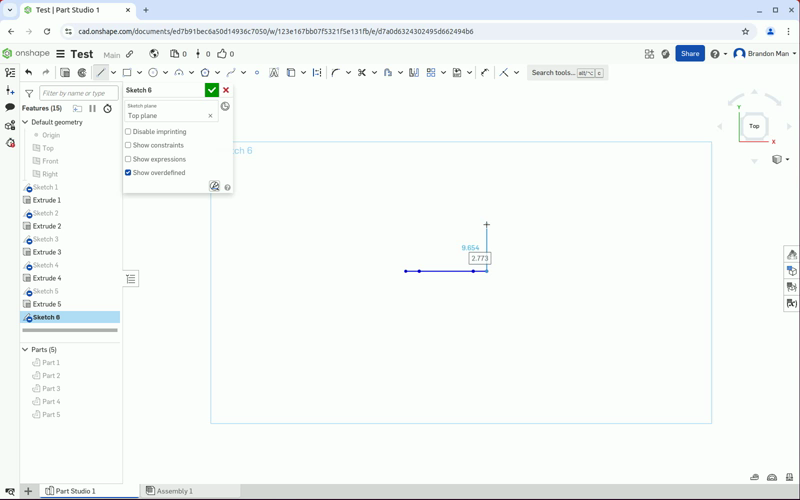
key_up(shift)
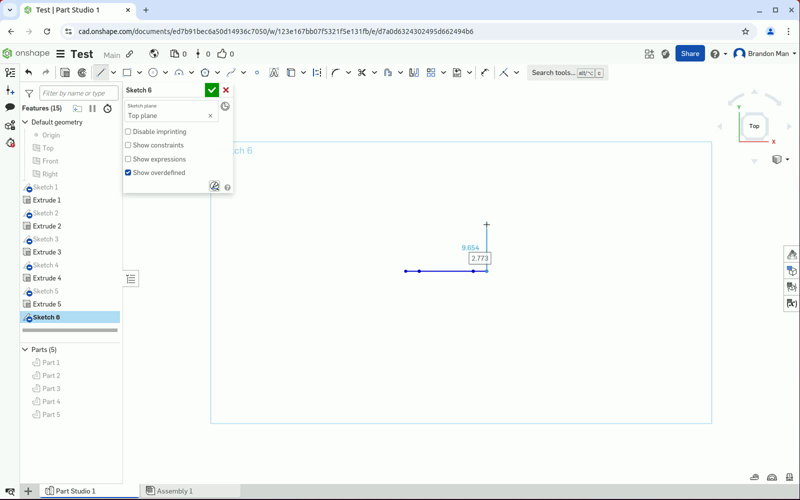
key_down(shift)
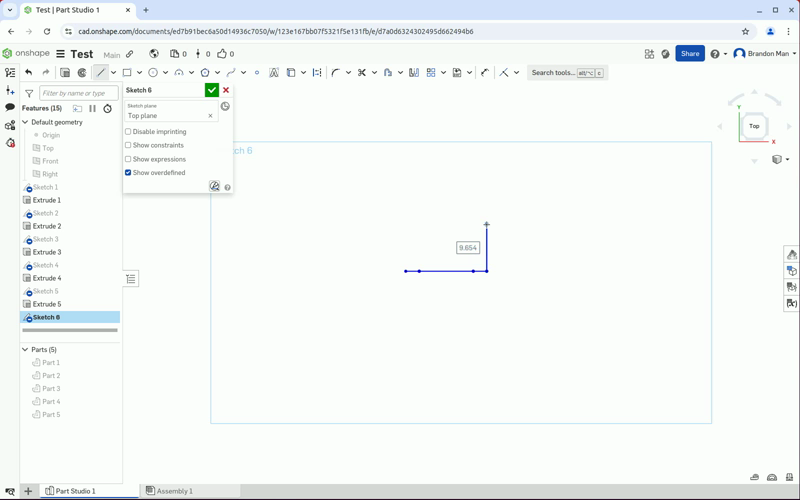
mouse_move(516, 224)
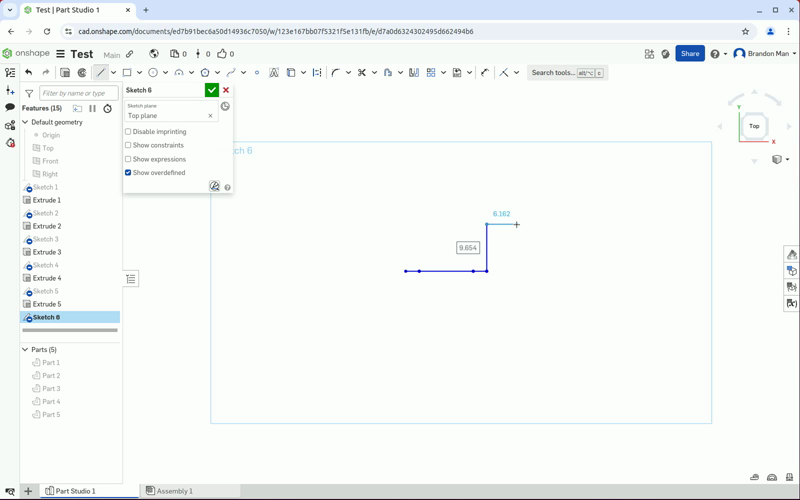
mouse_move(461, 224)
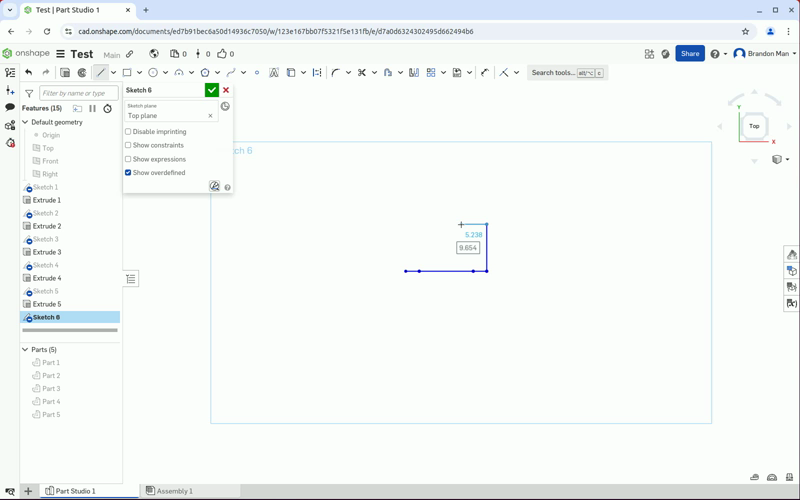
click(461, 224)
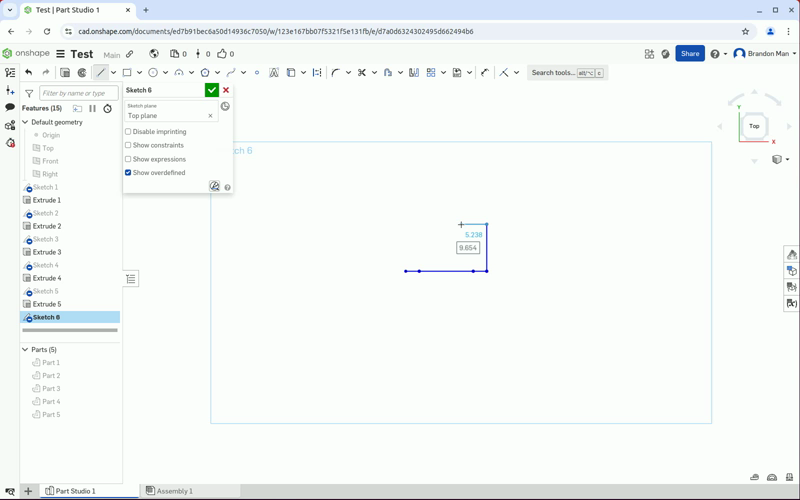
key_up(shift)
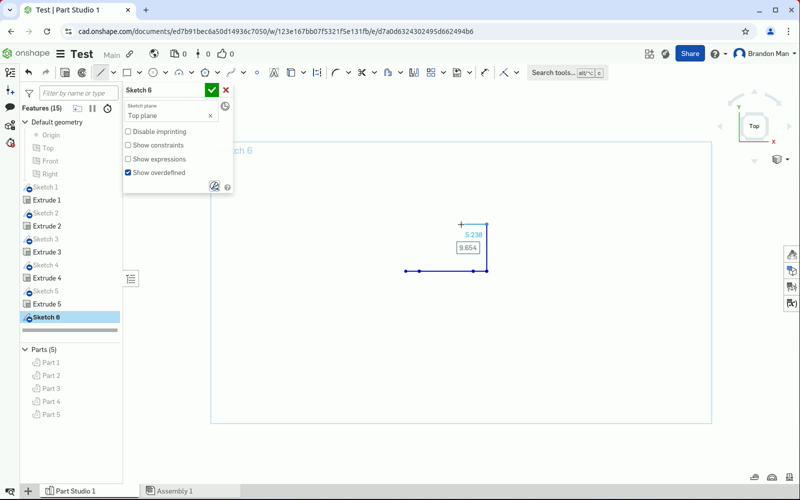
key_down(shift)
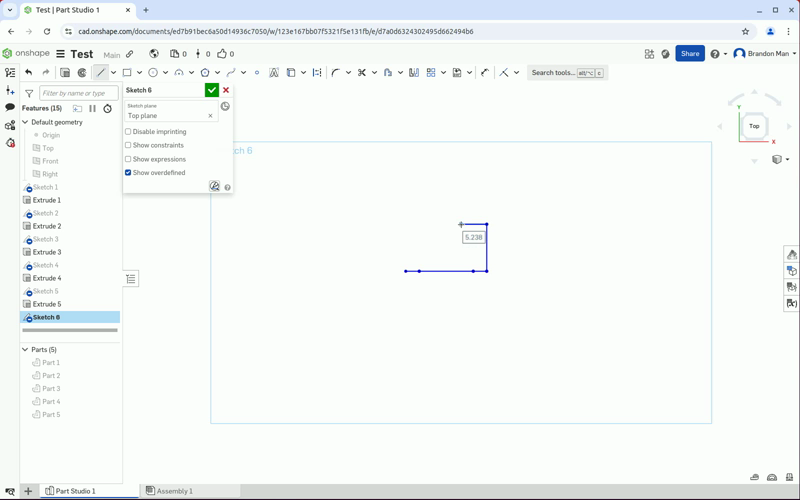
mouse_move(491, 224)
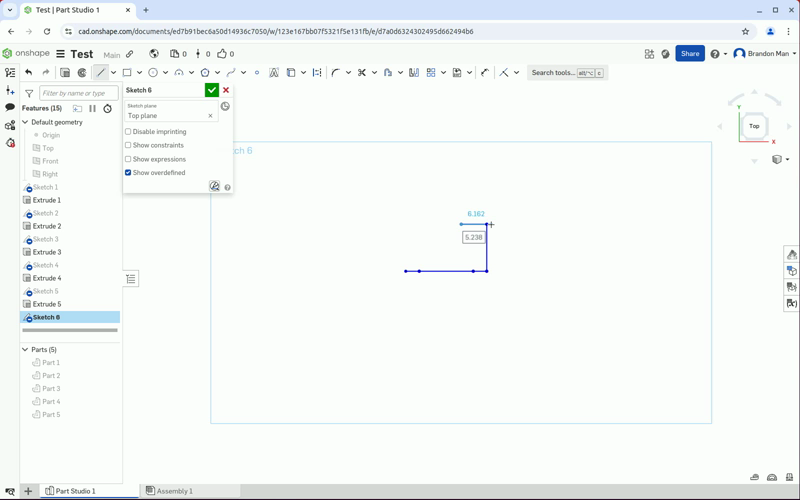
mouse_move(431, 224)
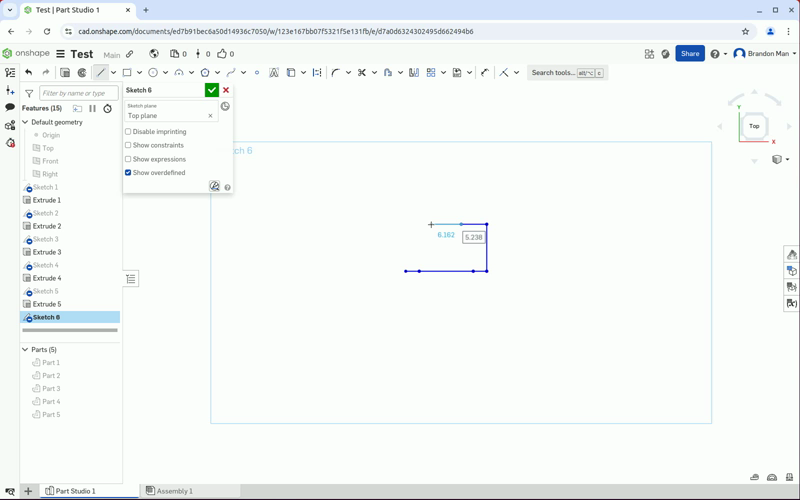
click(431, 224)
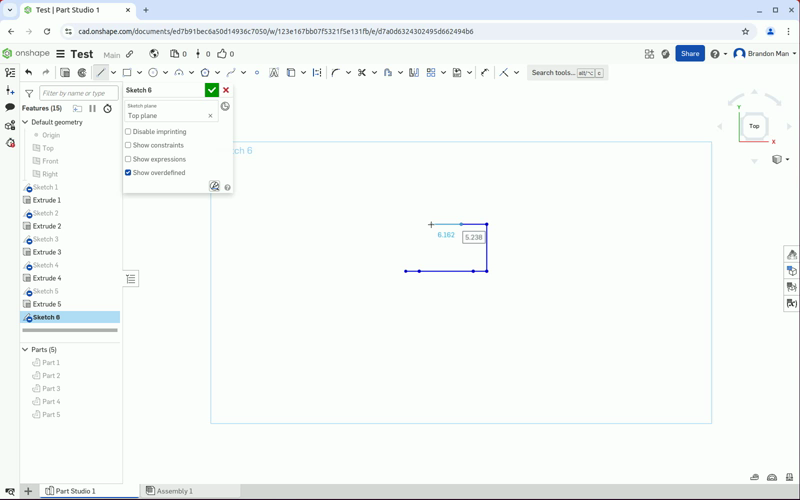
key_up(shift)
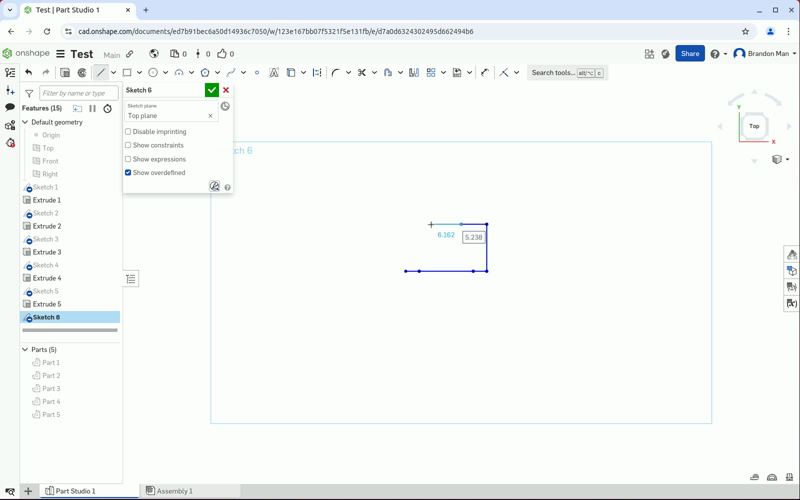
key_down(shift)
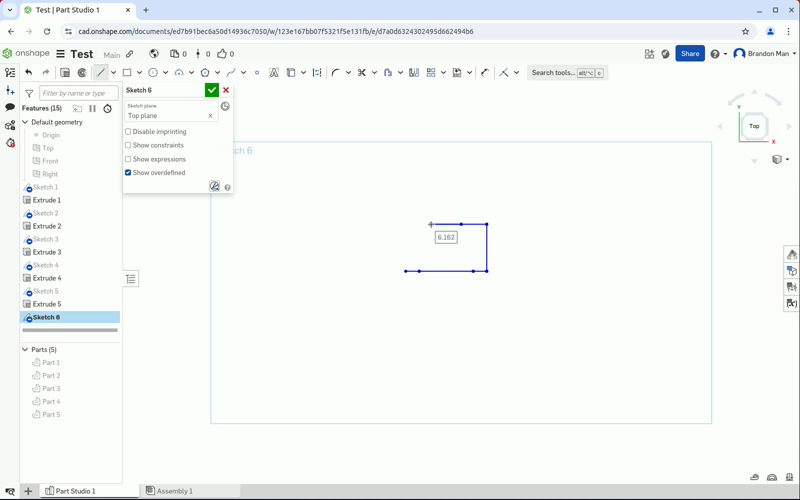
mouse_move(461, 224)
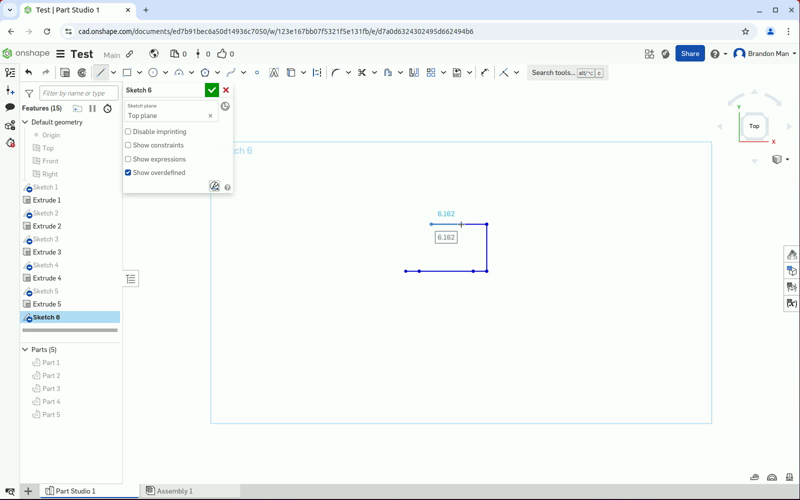
mouse_move(405, 224)
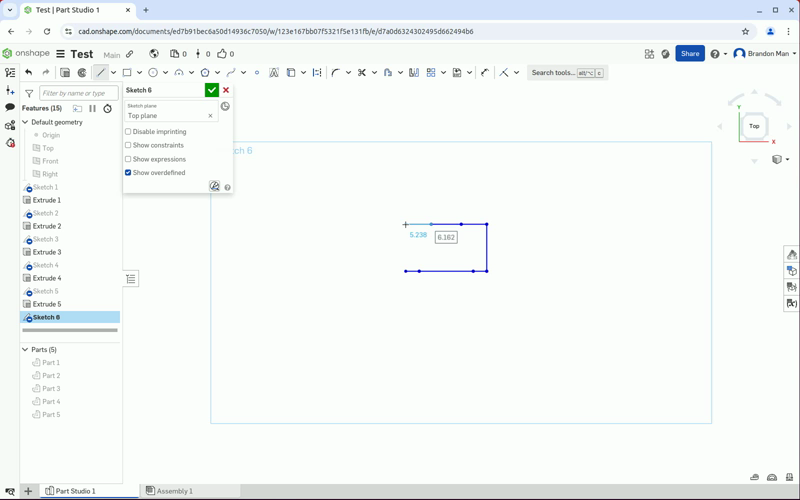
click(405, 224)
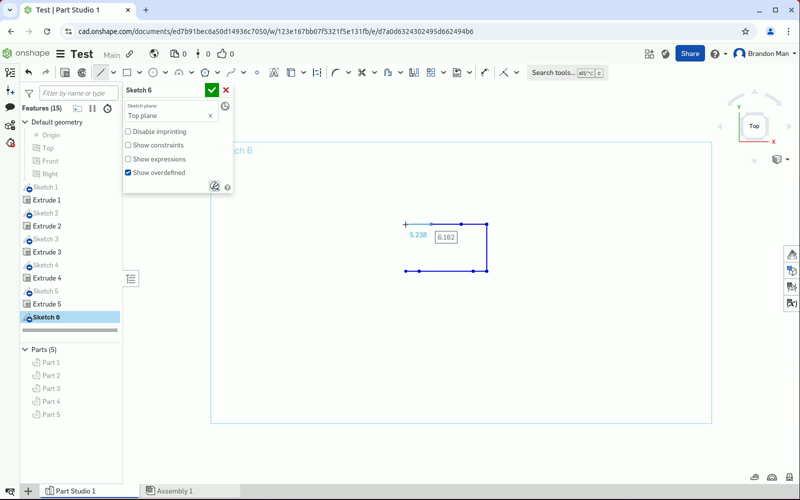
key_up(shift)
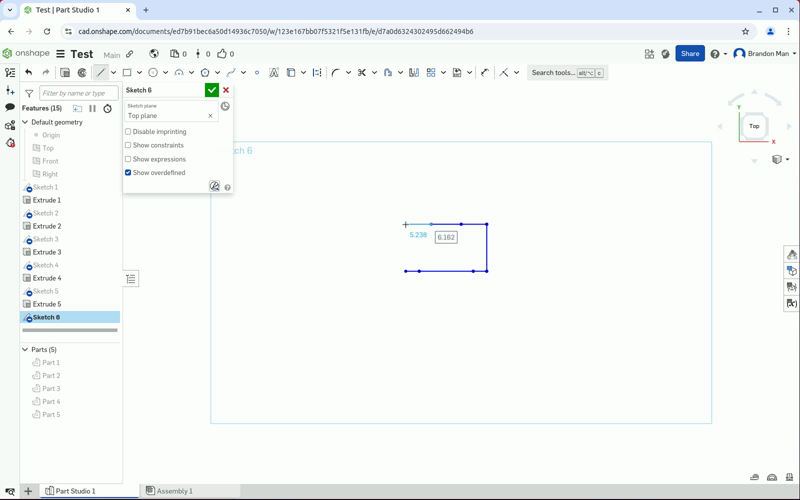
mouse_move(435, 224)
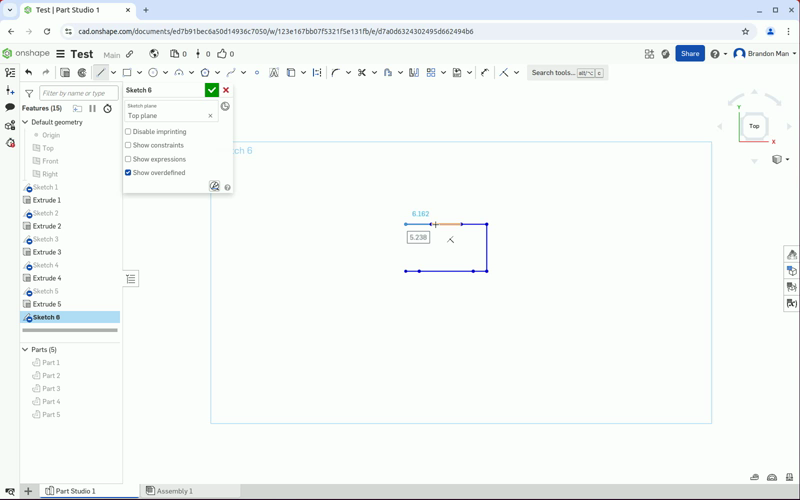
key_down(shift)
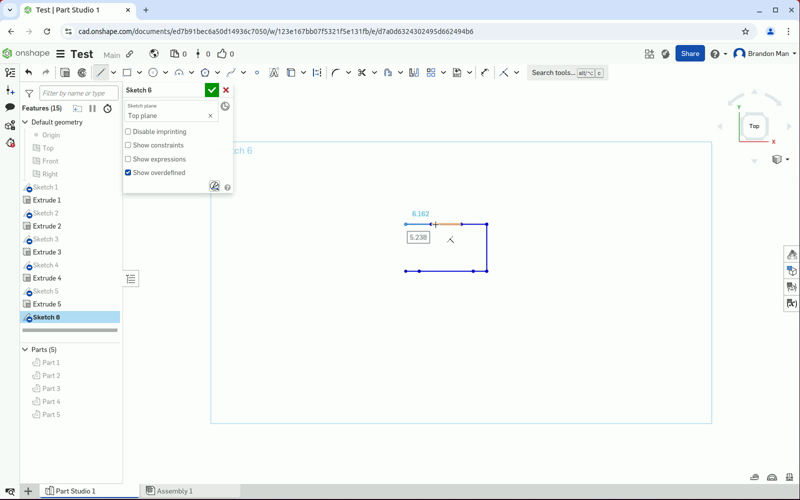
mouse_move(405, 271)
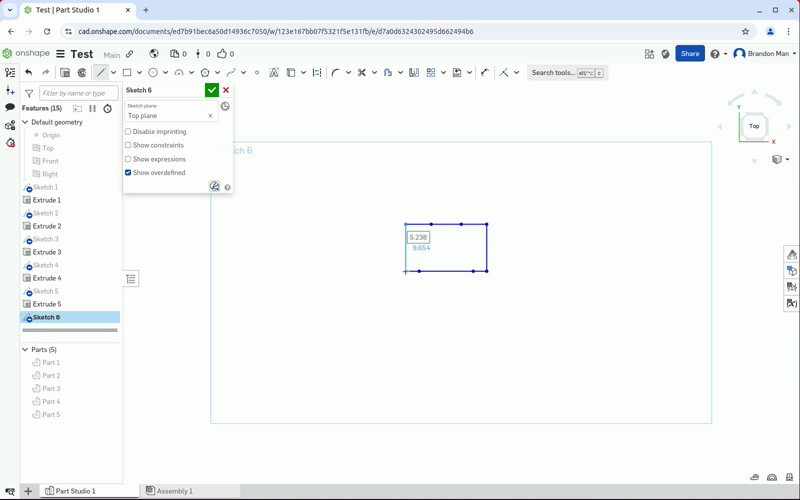
key_up(shift)
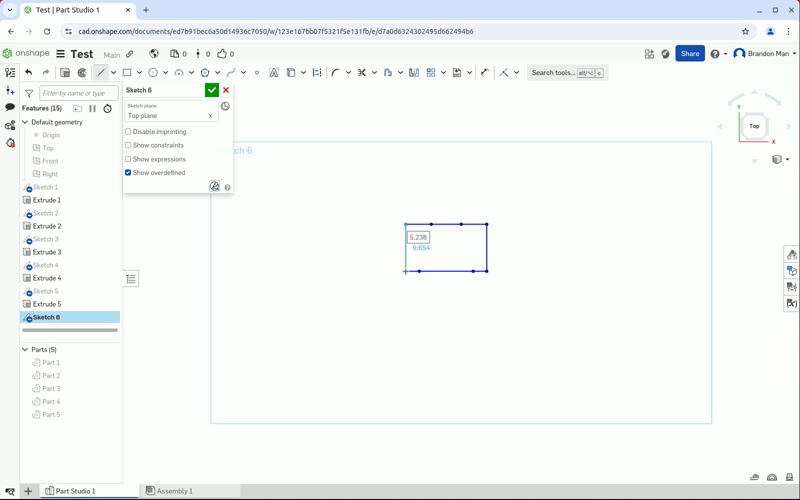
click(405, 271)
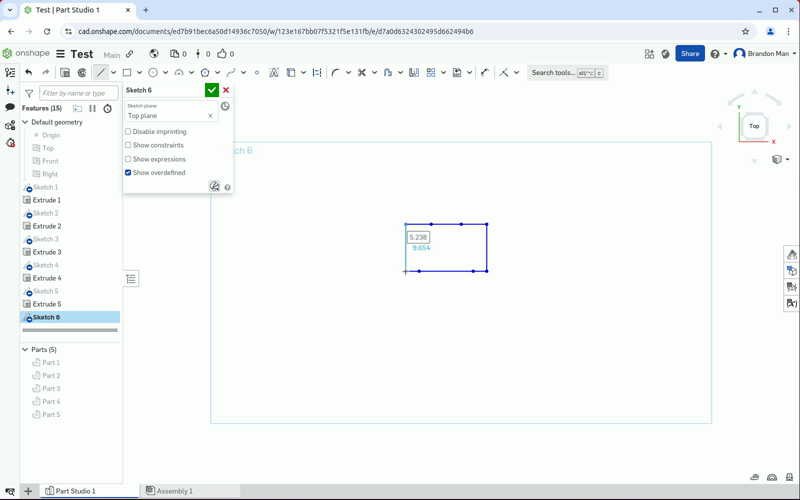
key(esc)
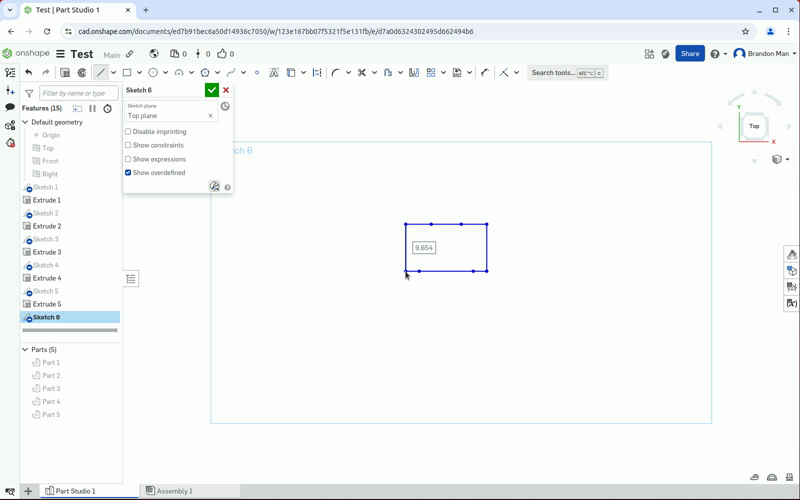
key(c)
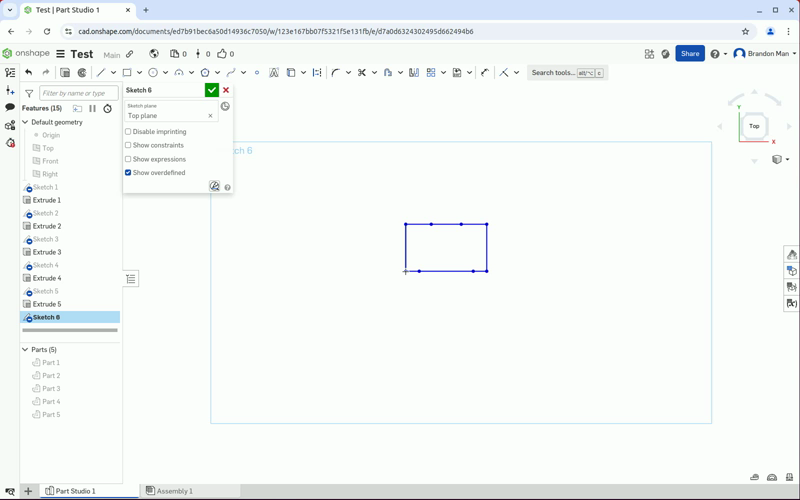
key_down(shift)
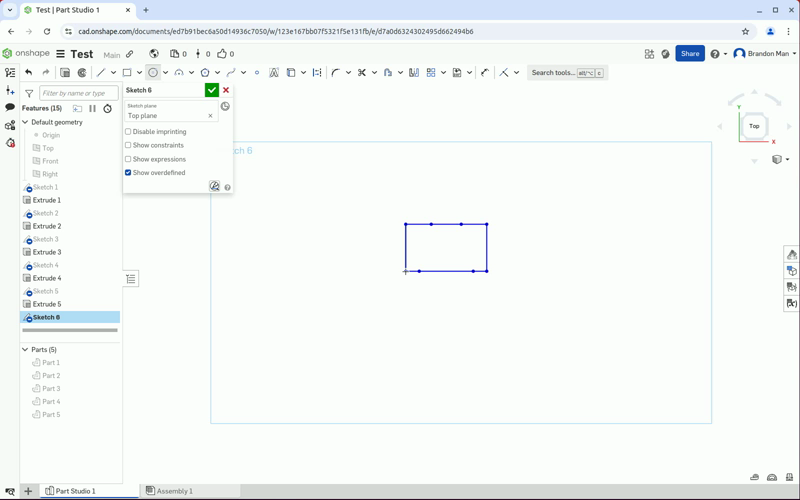
mouse_move(419, 257)
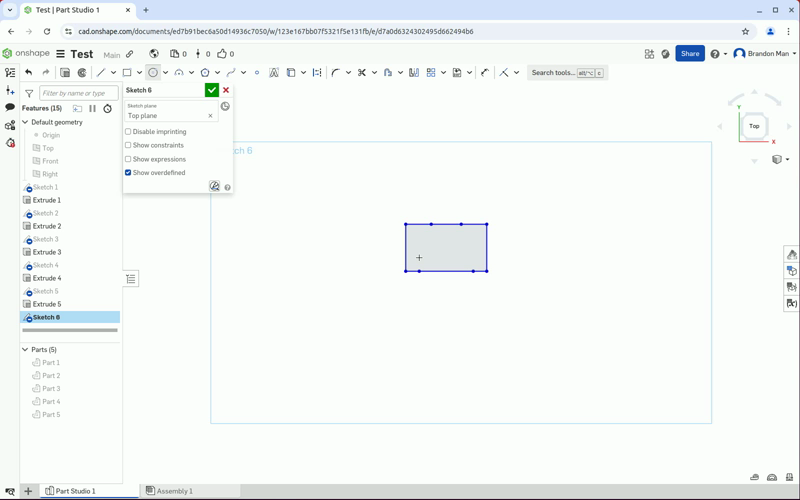
click(419, 257)
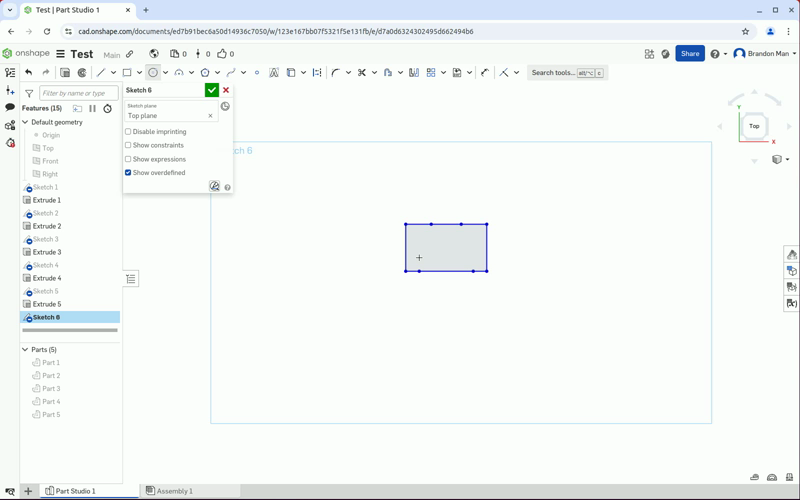
key_up(shift)
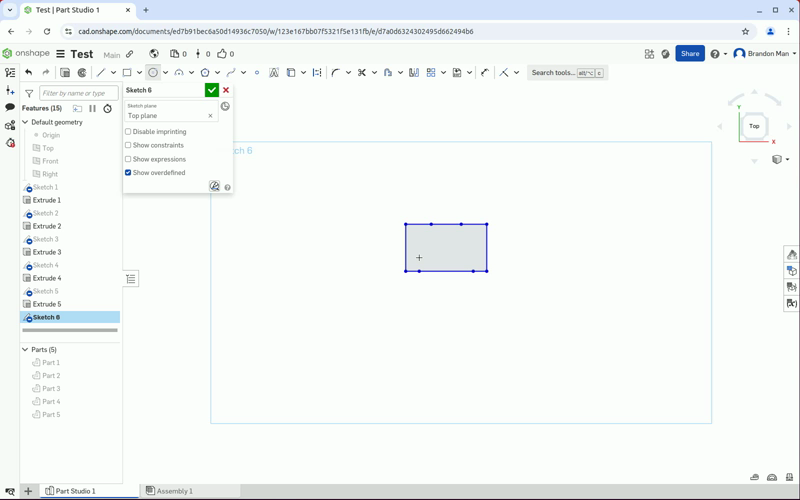
mouse_move(424, 257)
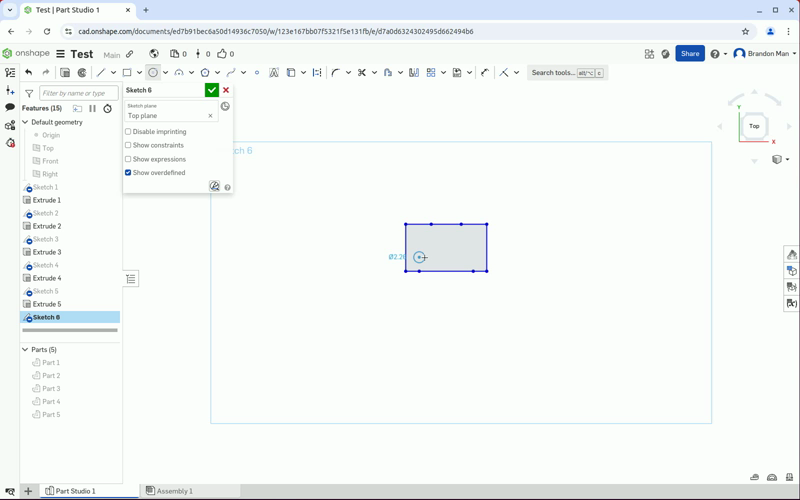
click(424, 257)
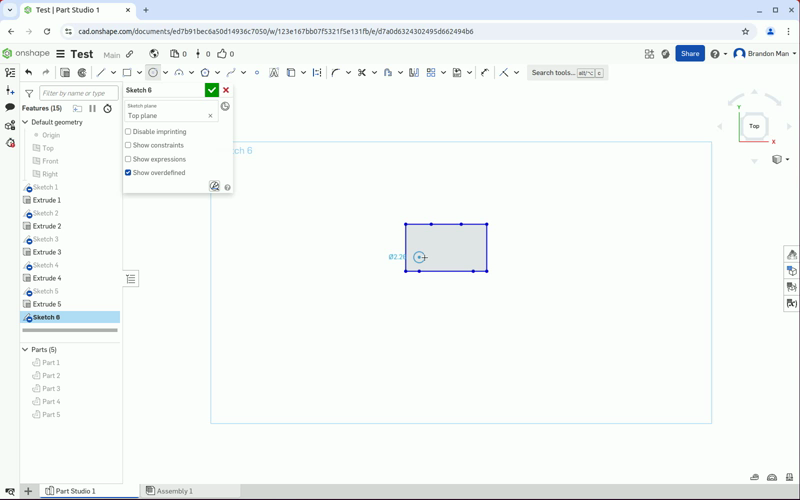
key(esc)
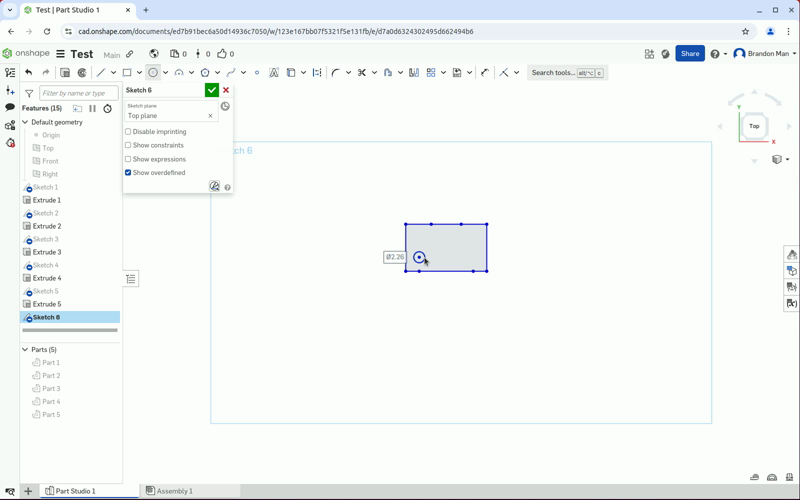
key(c)
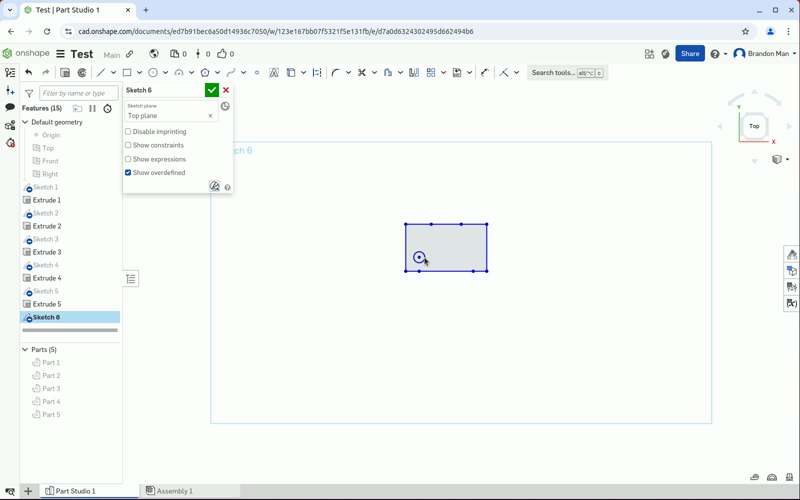
key_down(shift)
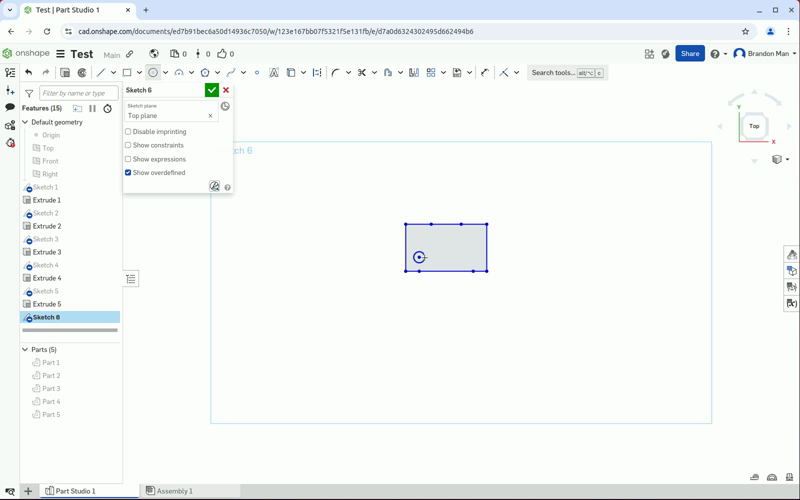
mouse_move(473, 257)
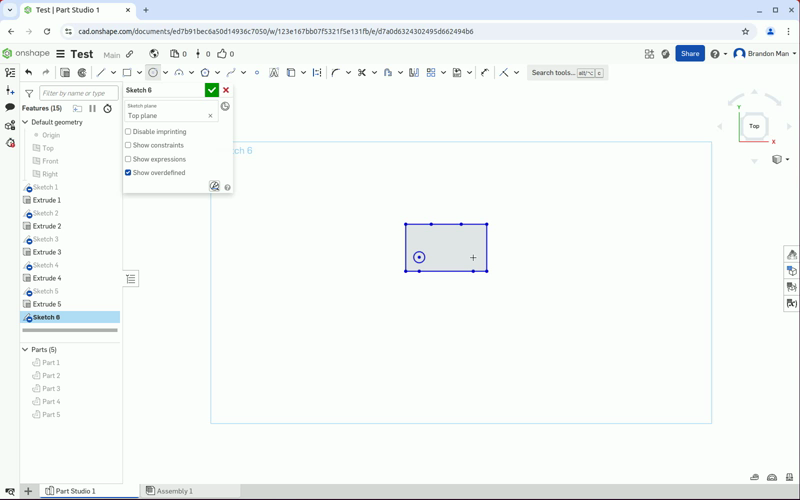
click(473, 257)
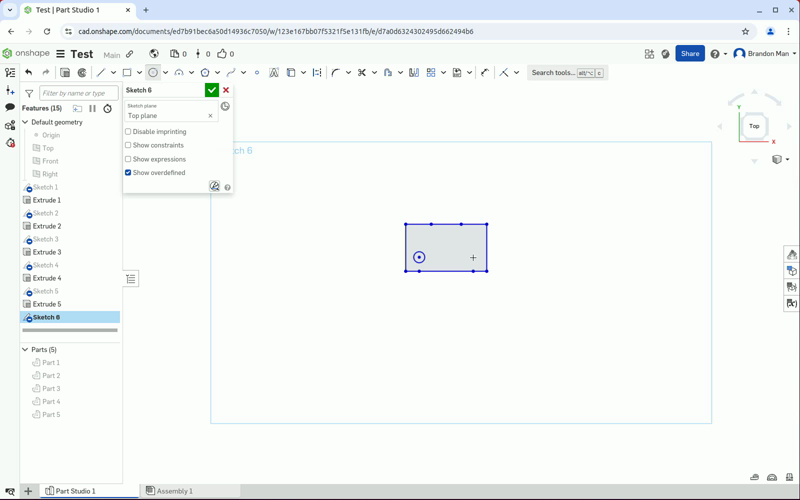
key_up(shift)
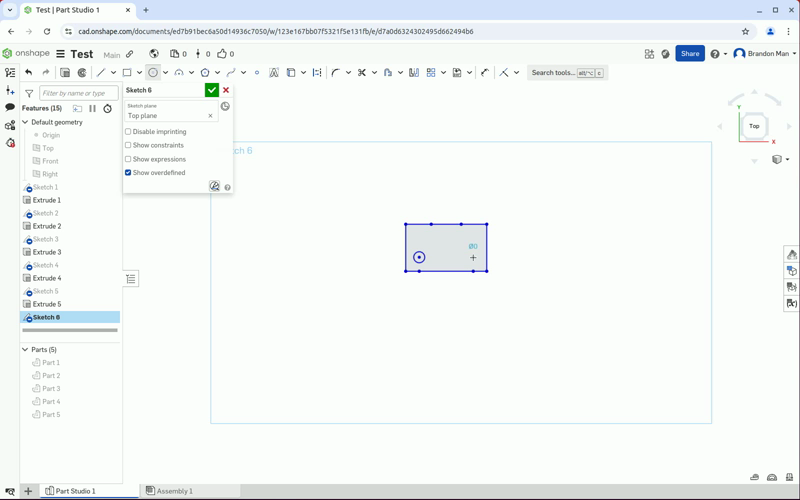
mouse_move(478, 257)
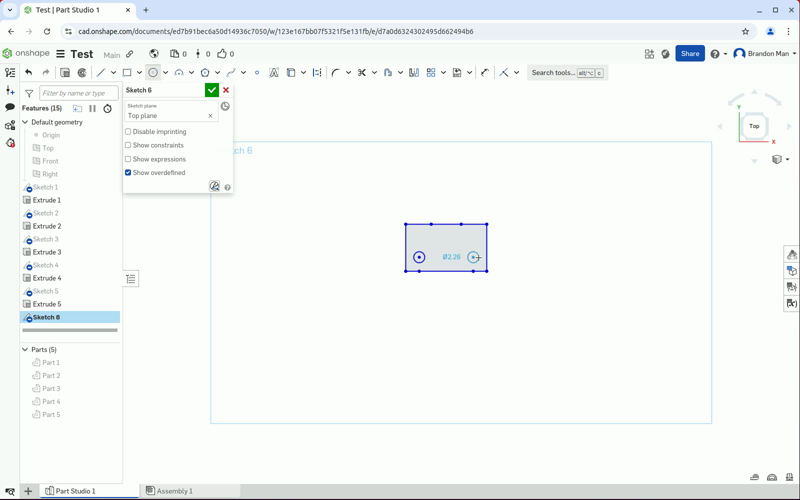
click(478, 257)
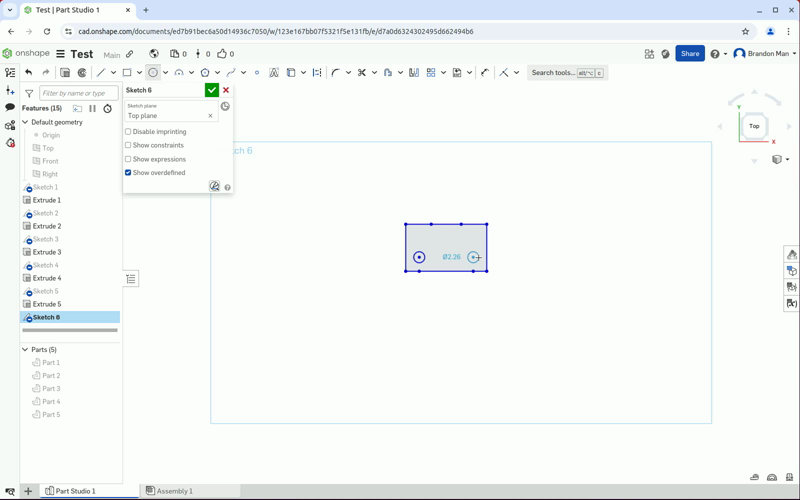
key(esc)
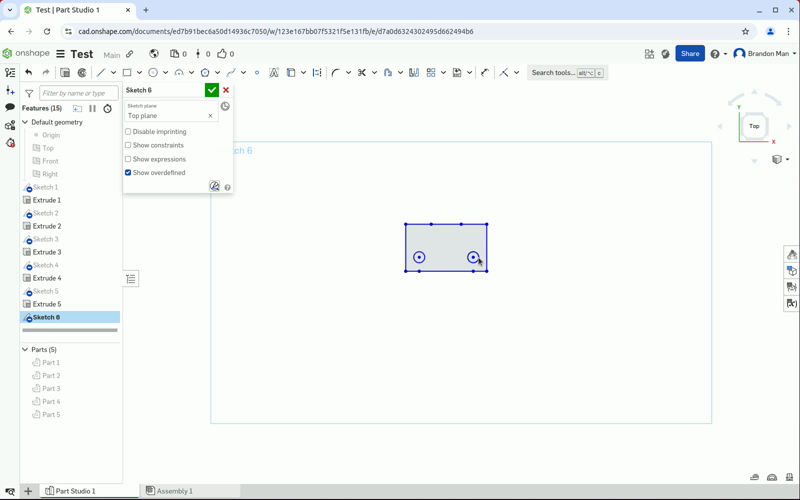
mouse_move(443, 230)
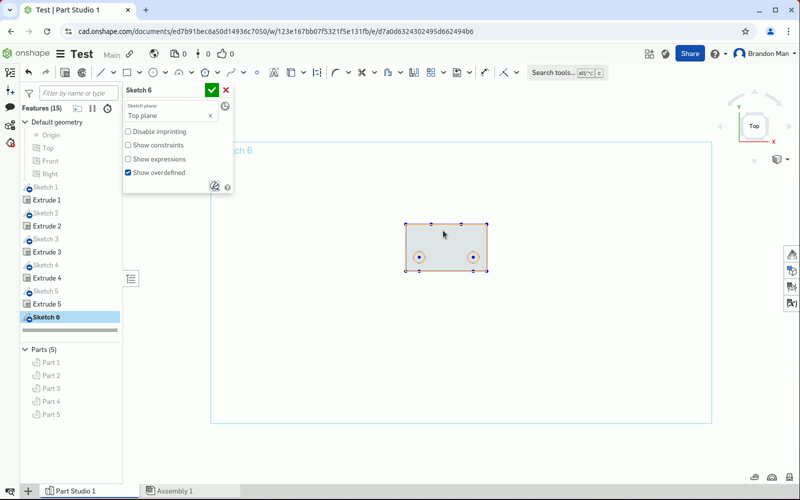
click(443, 230)
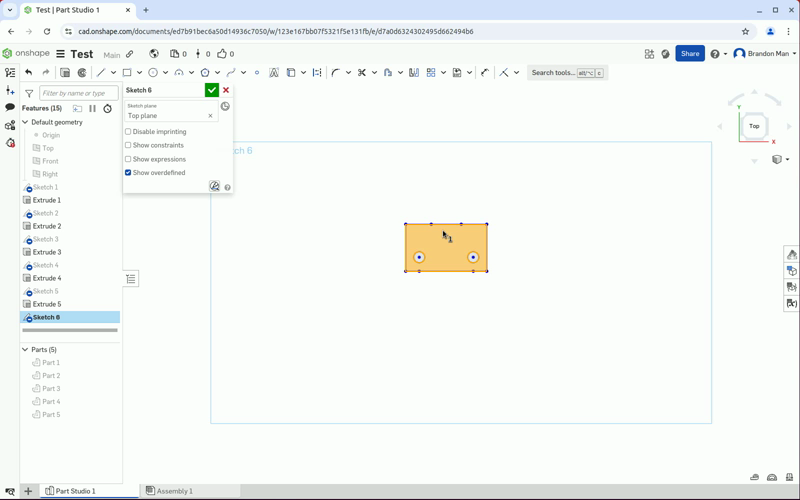
mouse_move(73, 352)
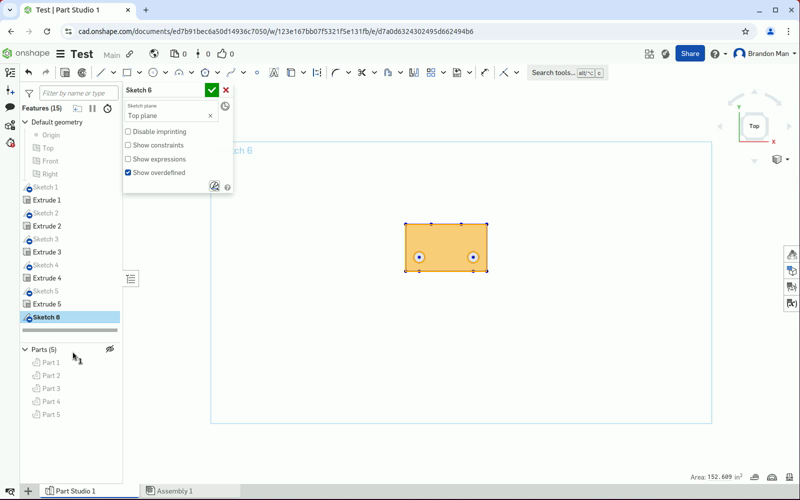
key(shift+y)
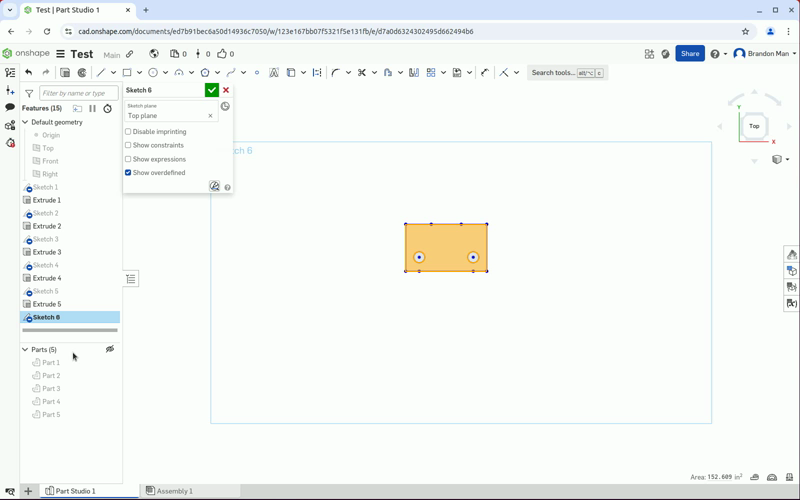
key(shift+e)
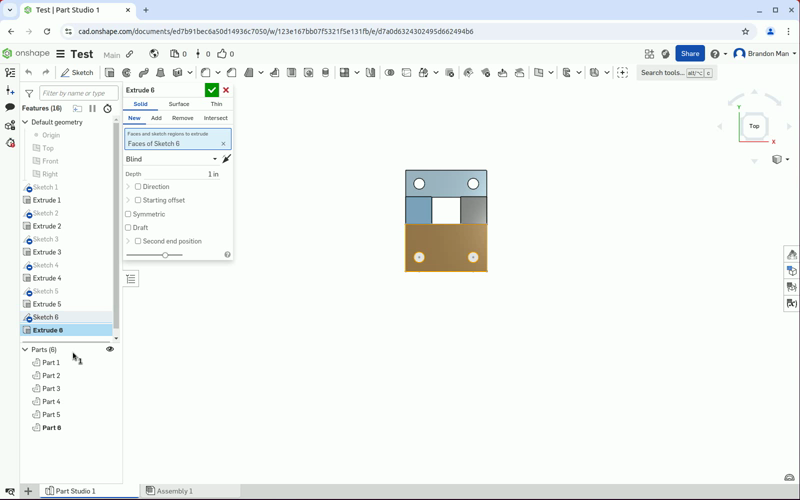
mouse_move(143, 106)
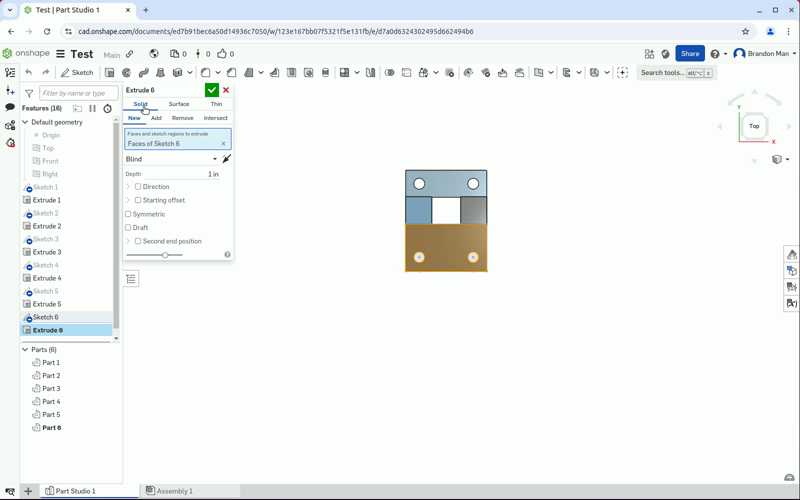
click(143, 106)
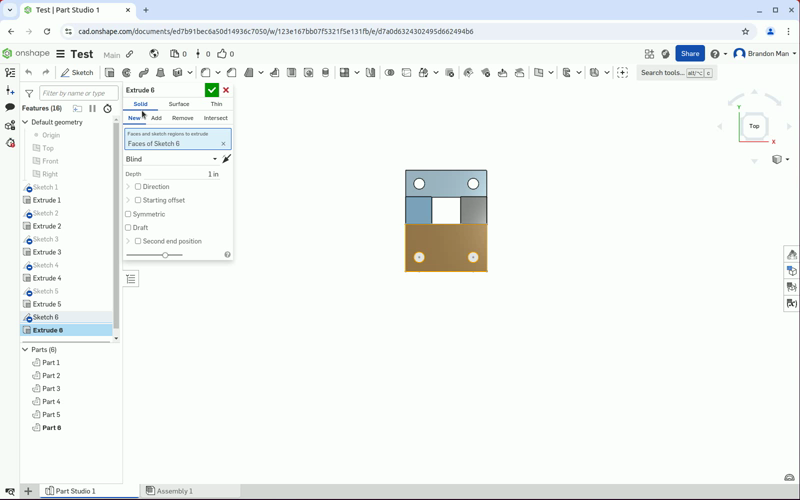
mouse_move(137, 120)
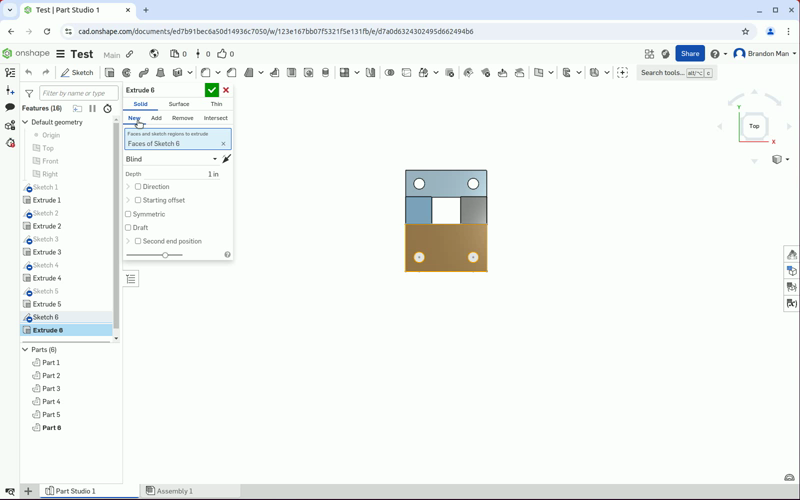
click(137, 120)
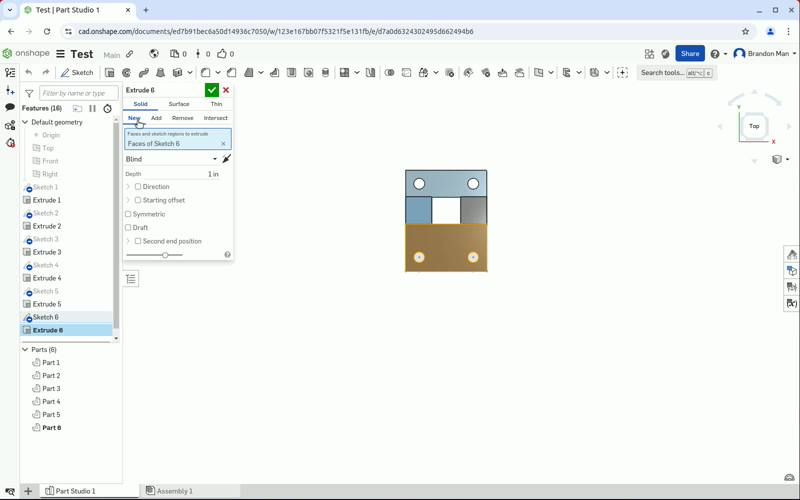
key(tab, 4)
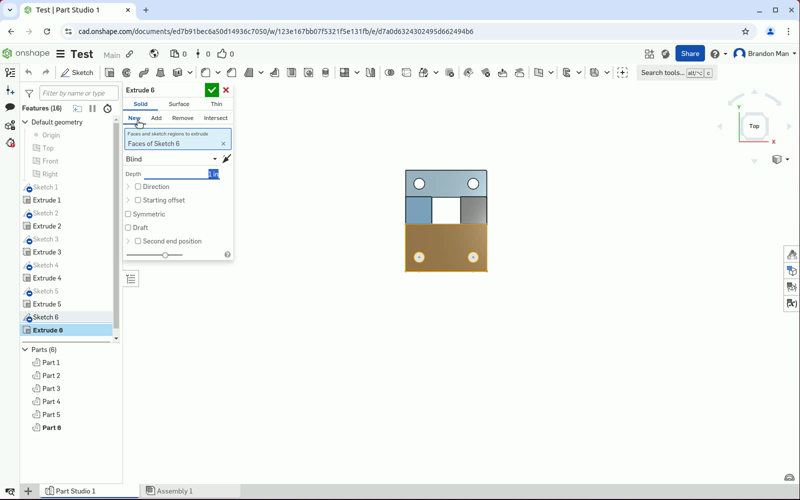
text(4.092)
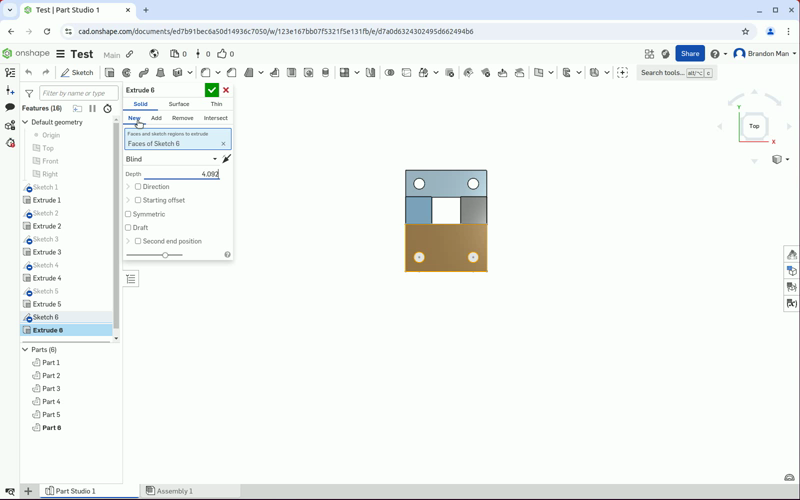
key(enter)
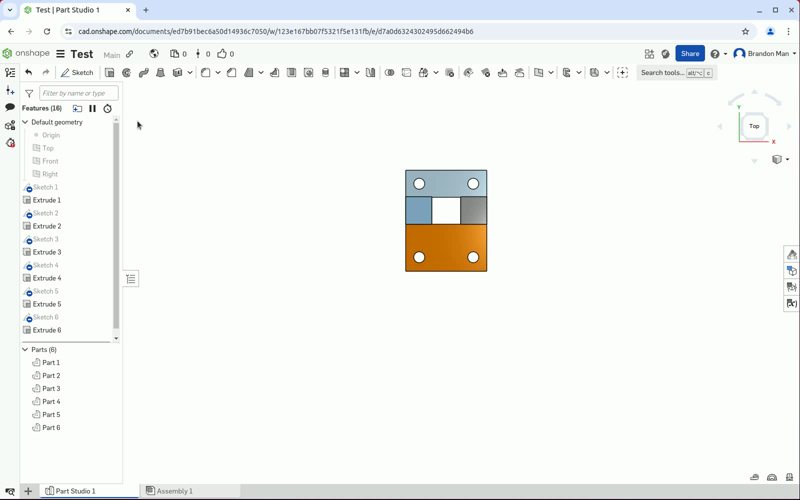
key(shift+h)
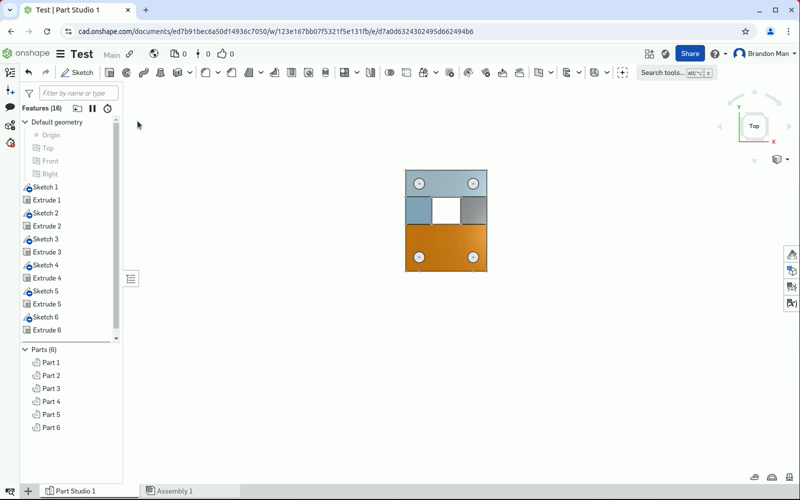
key(shift+h)
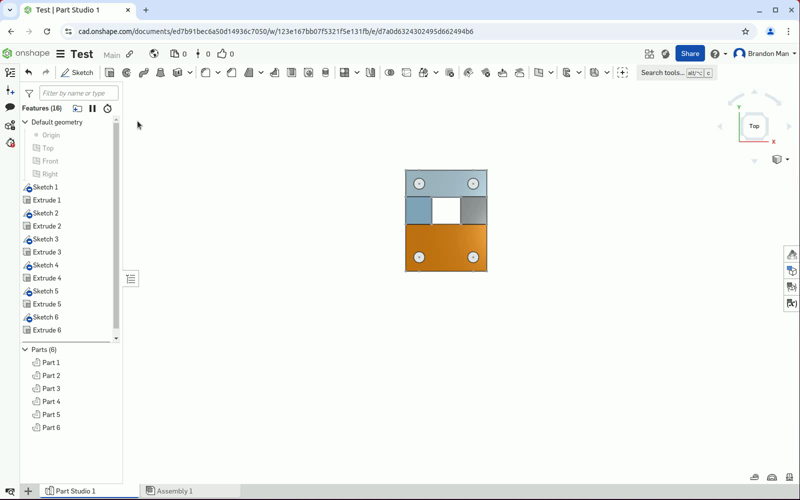
key(shift+7)
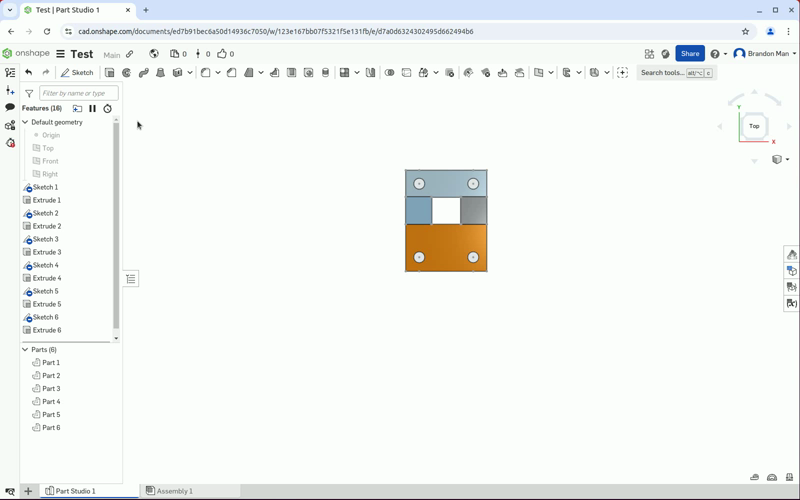
key(up, 3)
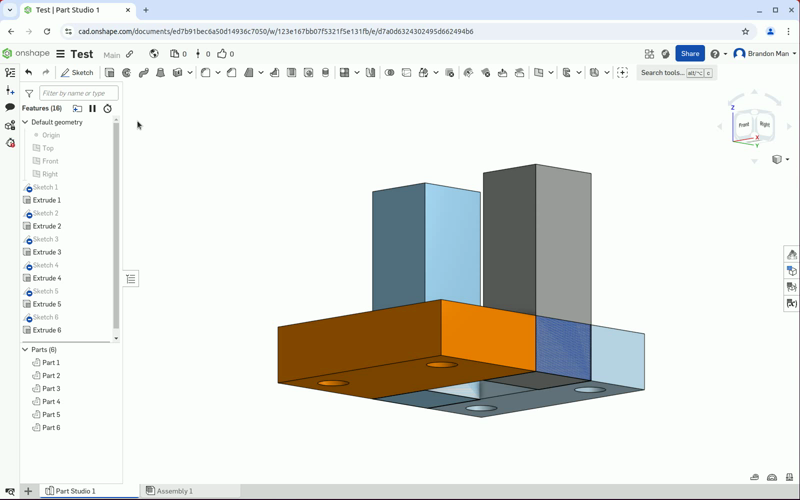
key(left, 3)
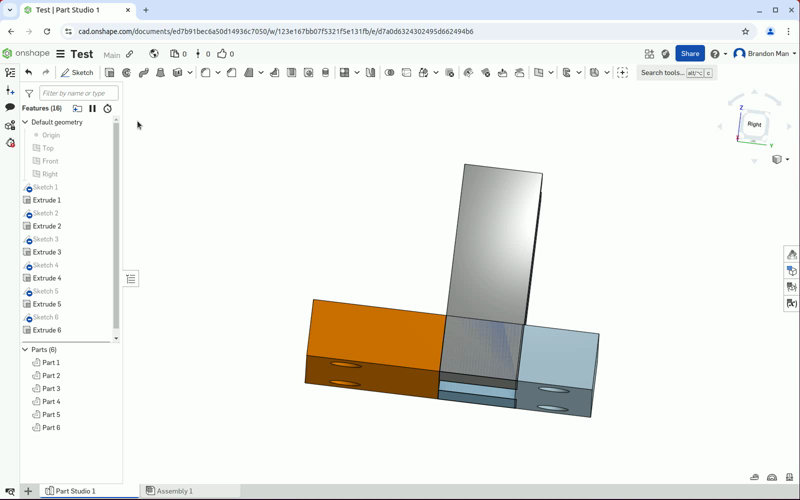
key(right, 3)
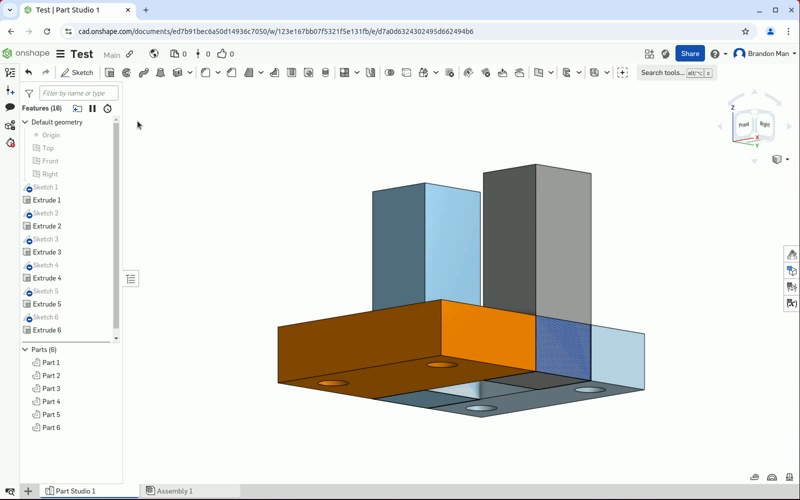
key(down, 3)
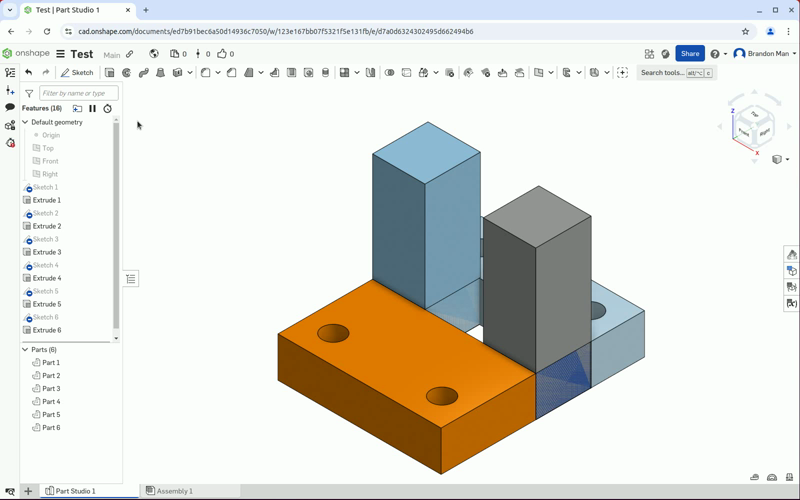
mouse_move(69, 189)
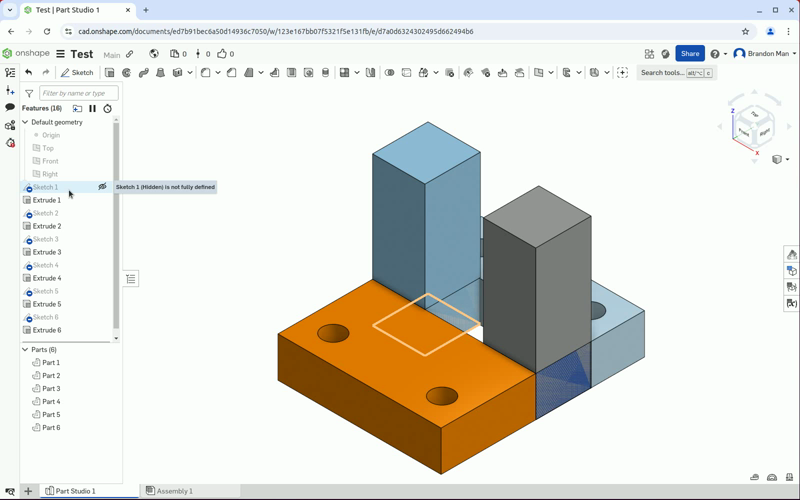
click(69, 189)